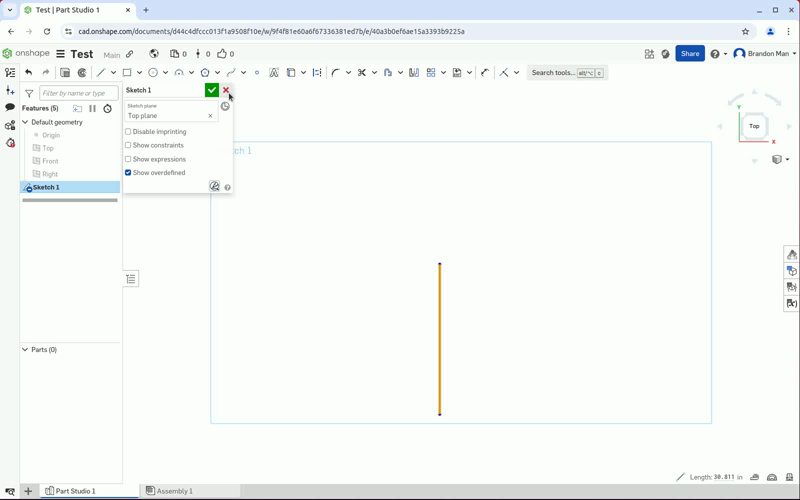
key(shift+h)
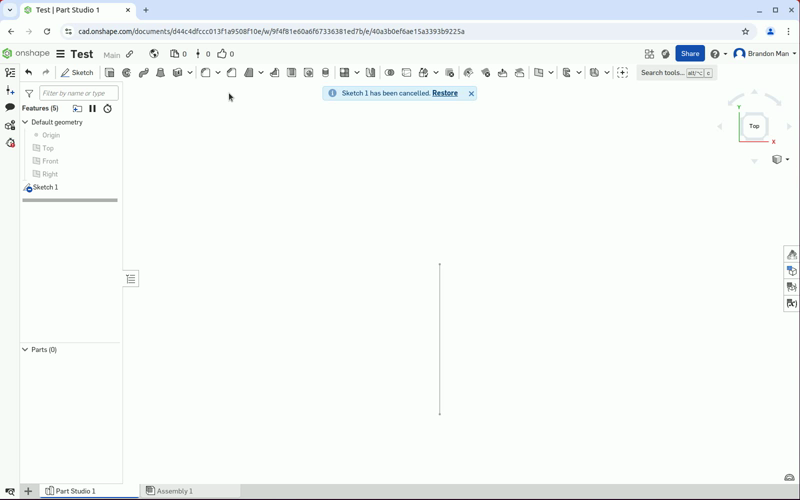
mouse_move(73, 352)
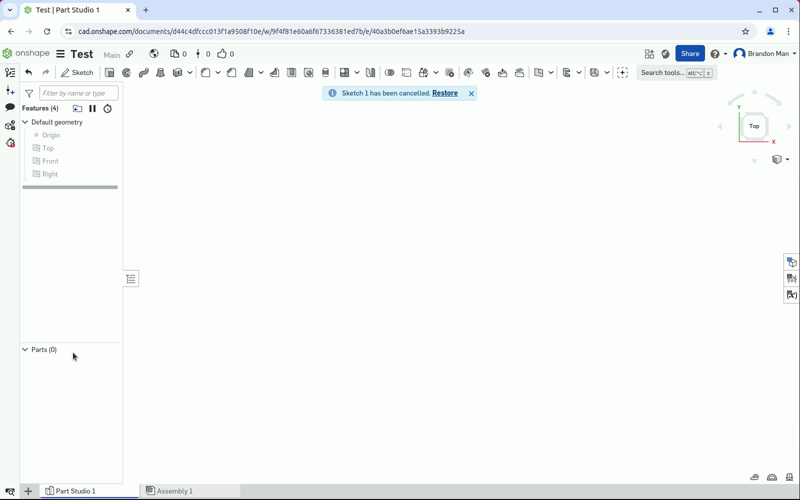
key(y)
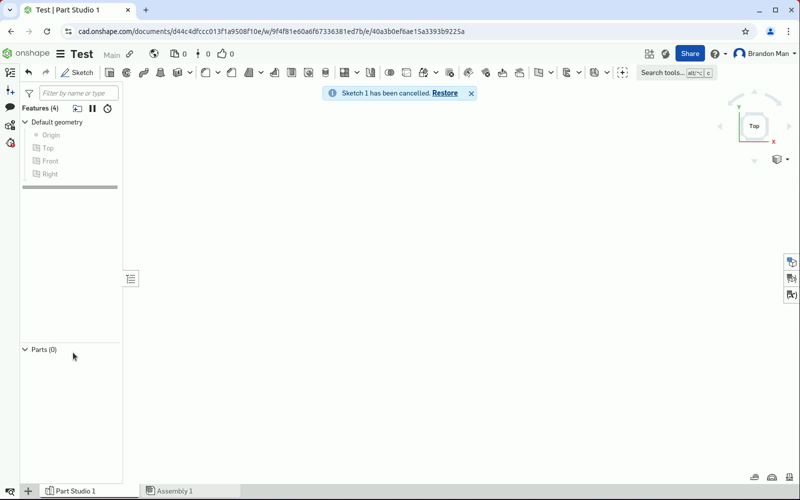
key(shift+p)
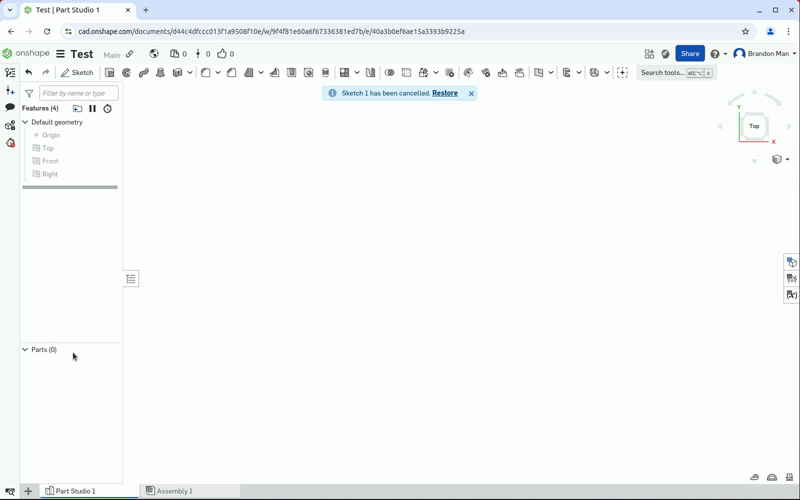
key(space)
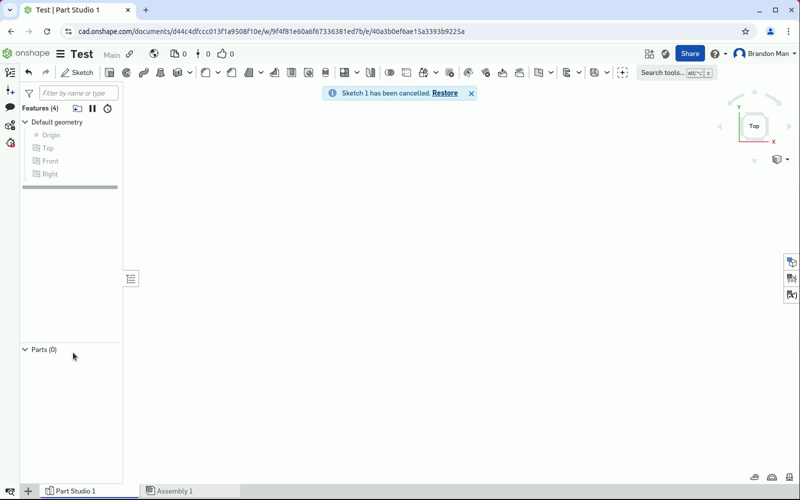
key_down(shift)
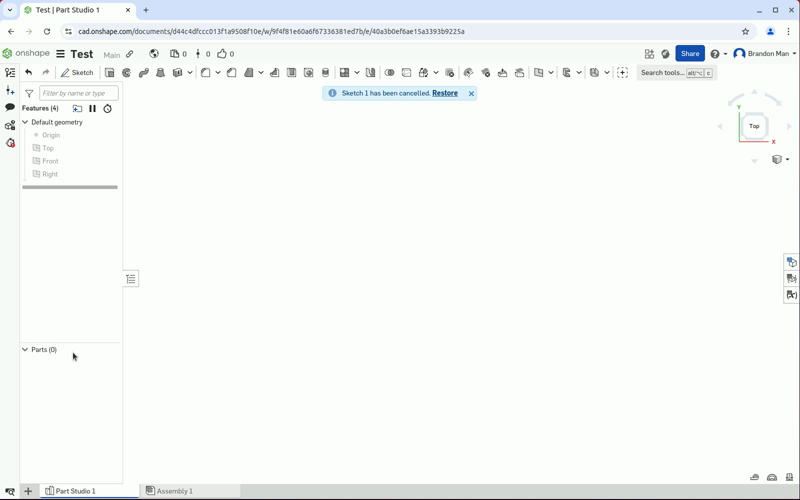
key(up)
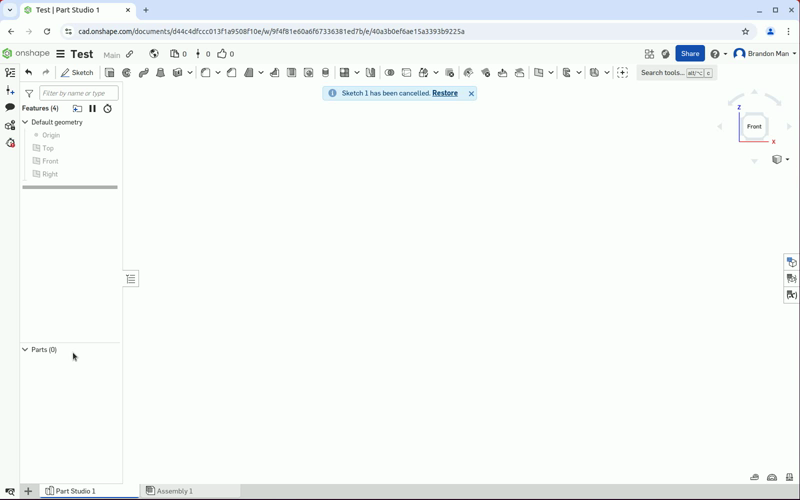
key_up(shift)
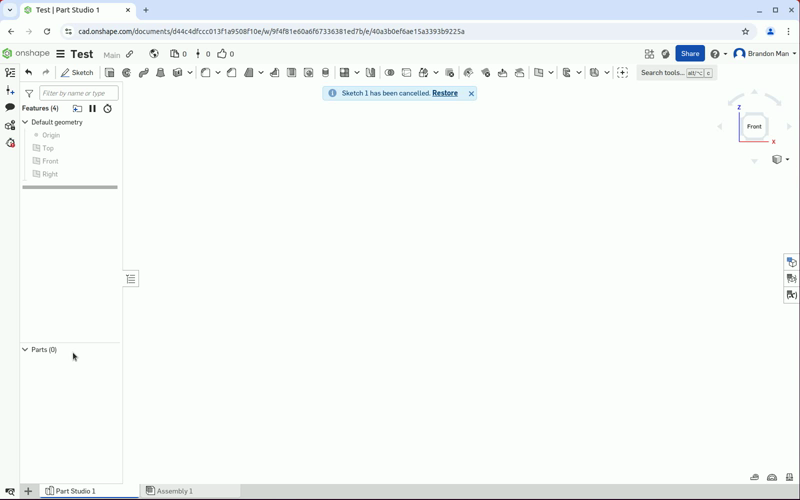
mouse_move(73, 352)
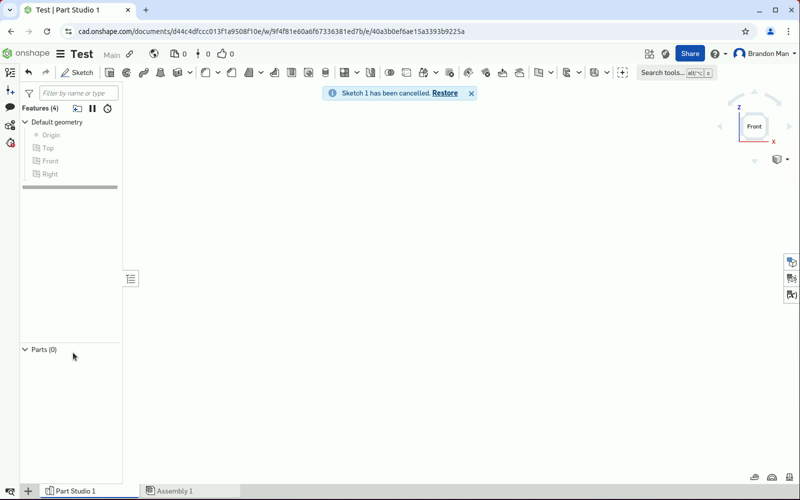
key(shift+y)
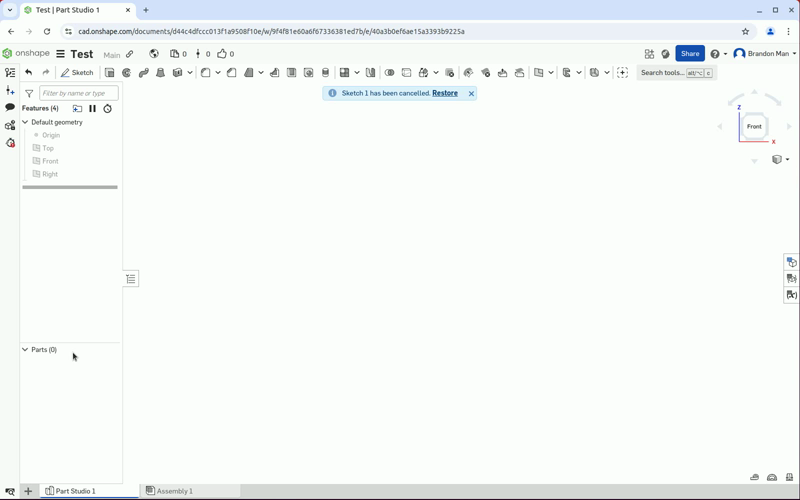
key(shift+s)
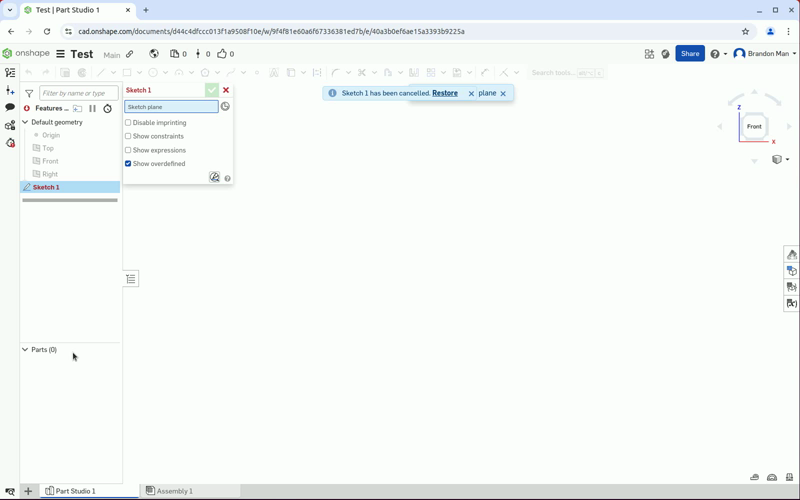
mouse_move(73, 163)
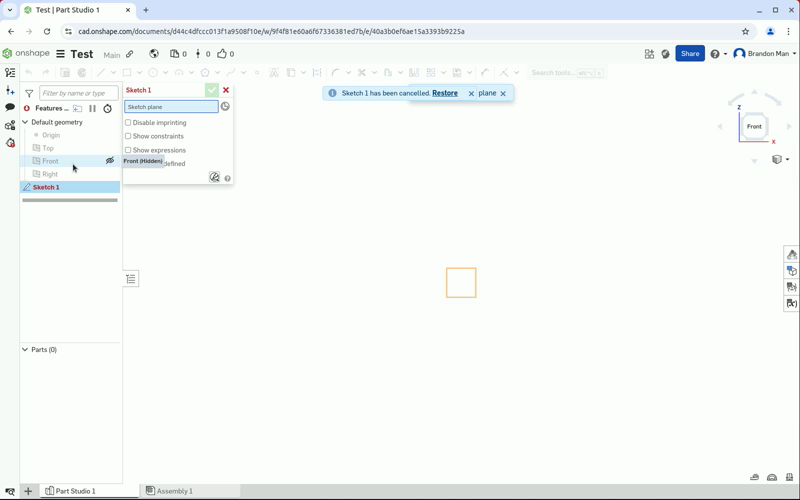
click(73, 163)
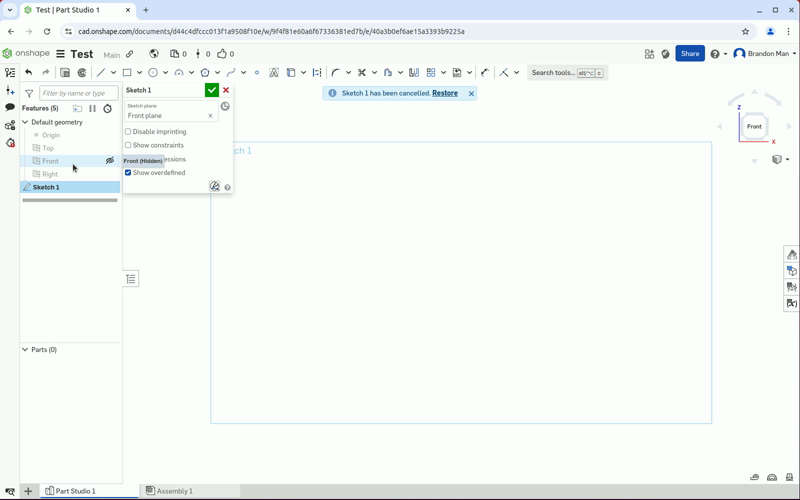
mouse_move(73, 352)
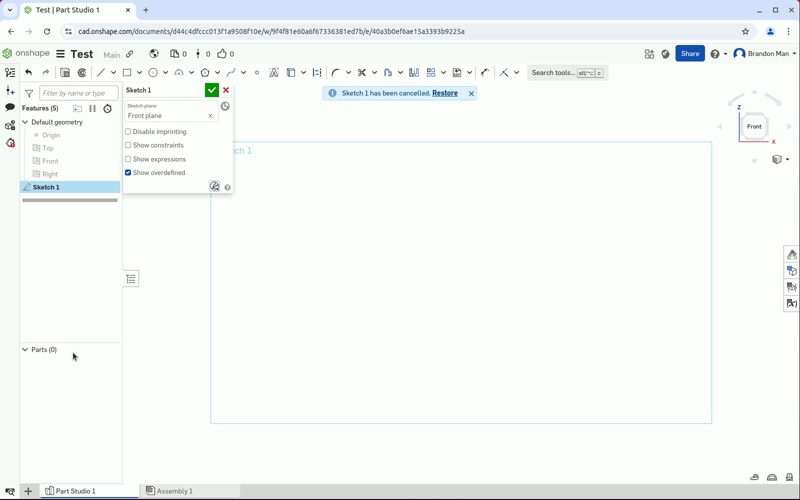
key(y)
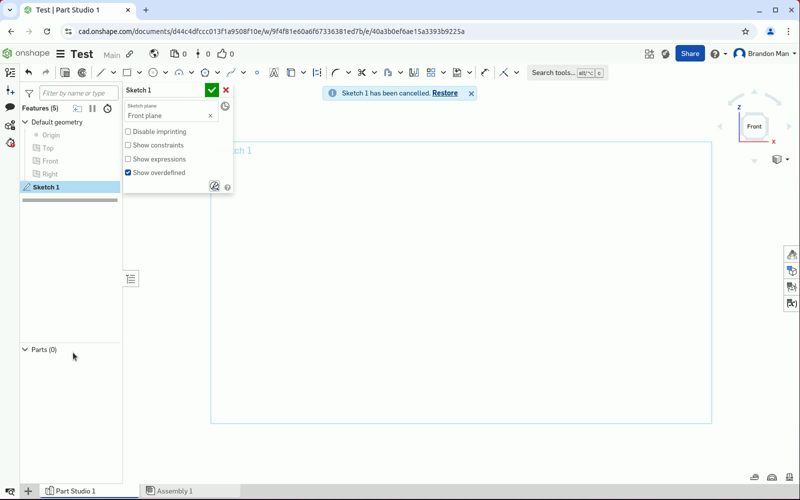
key(l)
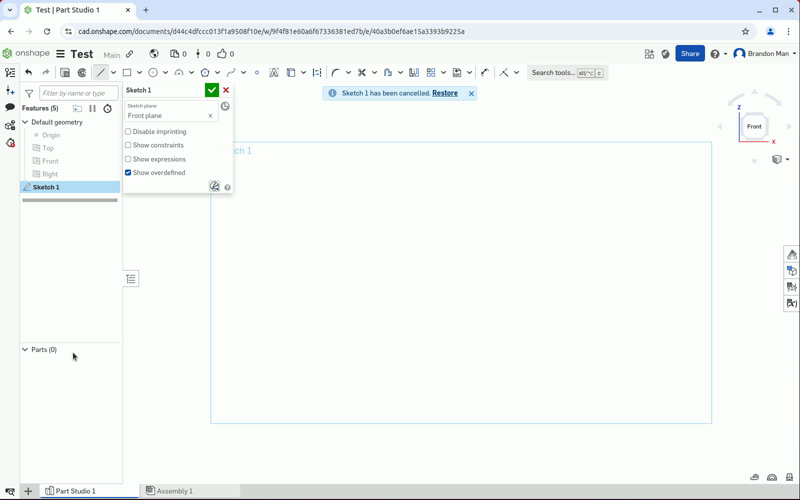
key_down(shift)
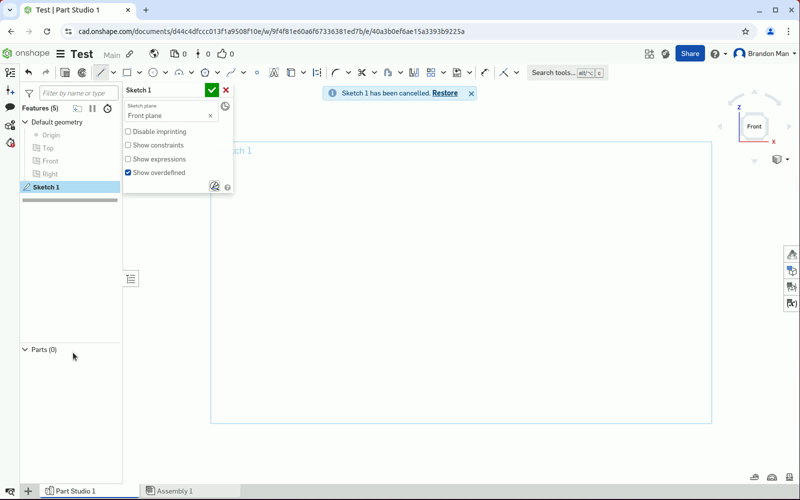
mouse_move(453, 287)
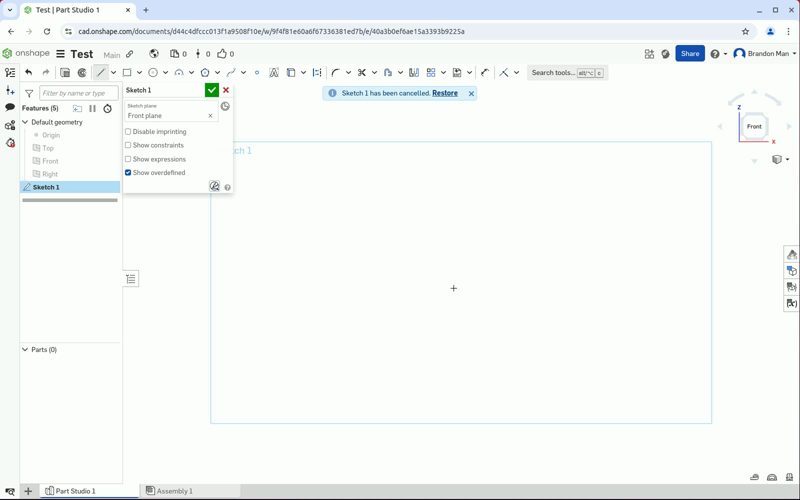
click(453, 287)
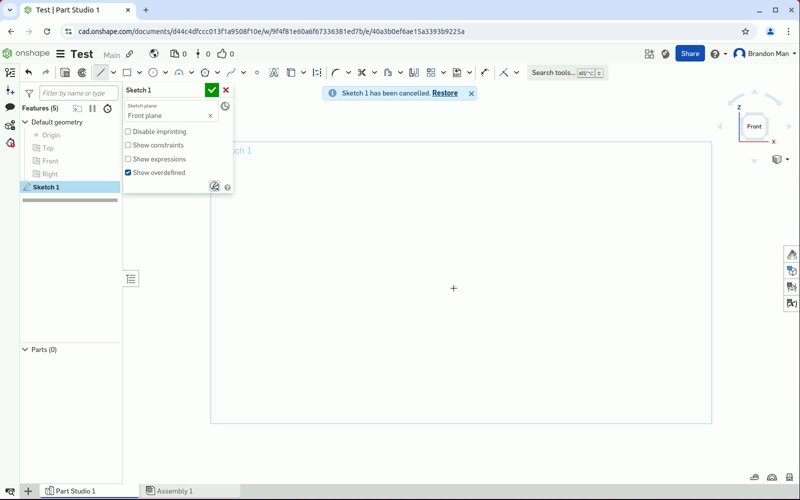
key_up(shift)
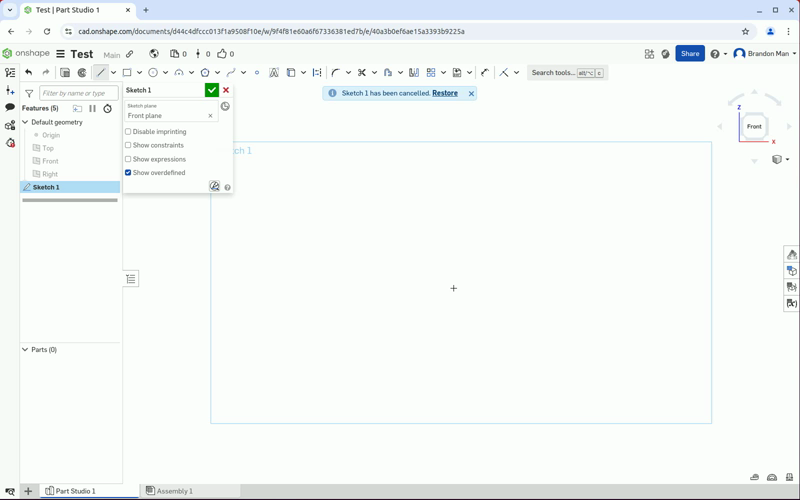
key_down(shift)
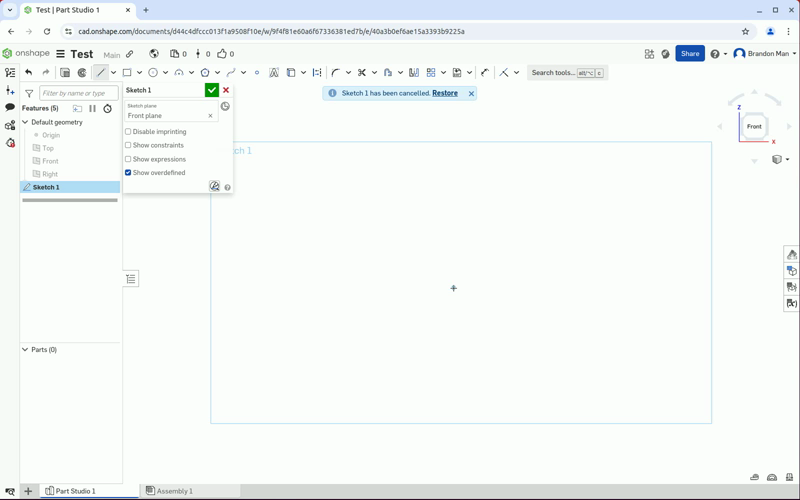
mouse_move(483, 287)
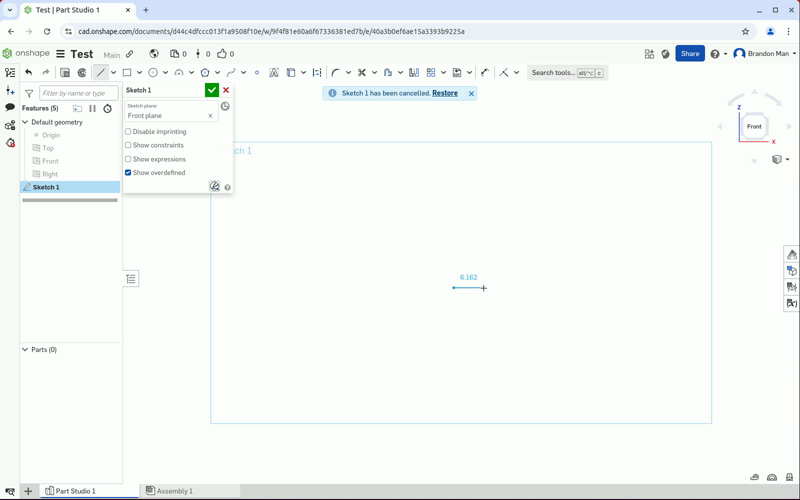
mouse_move(456, 290)
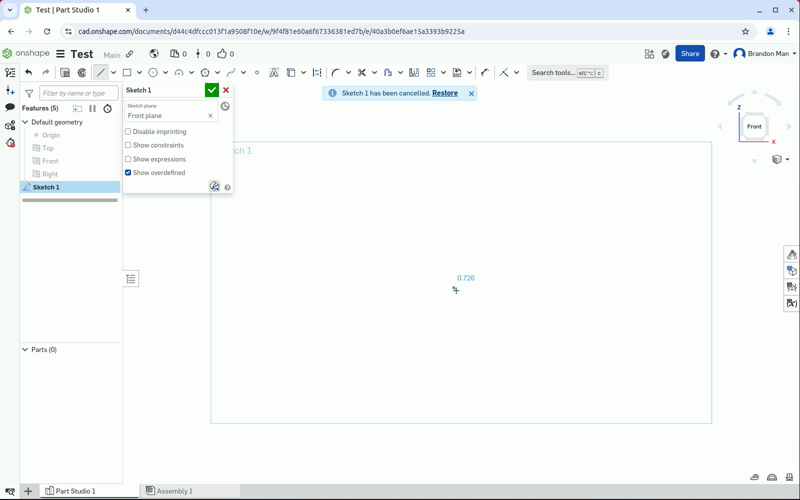
scroll(6)
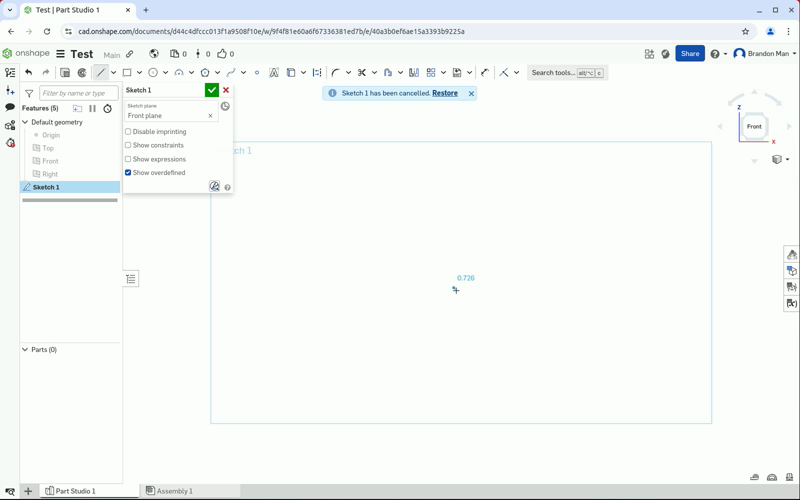
scroll(6)
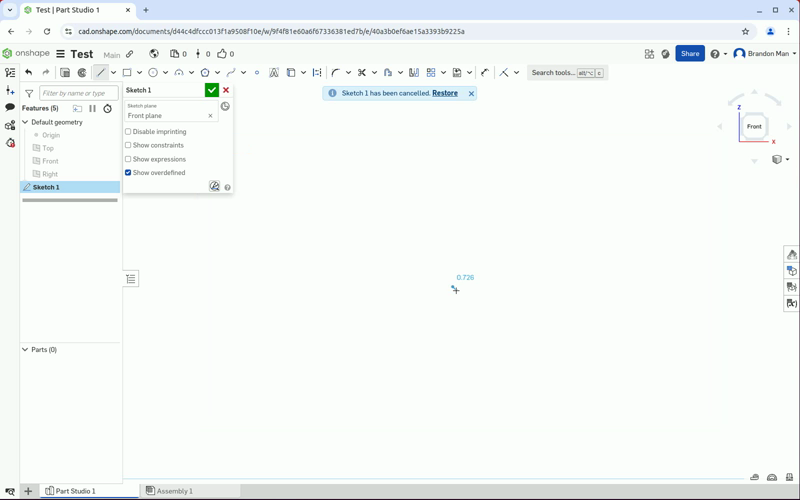
scroll(6)
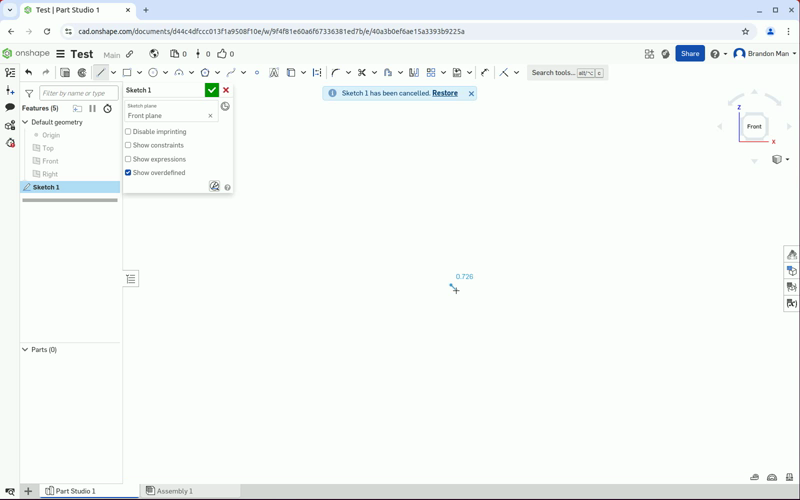
scroll(6)
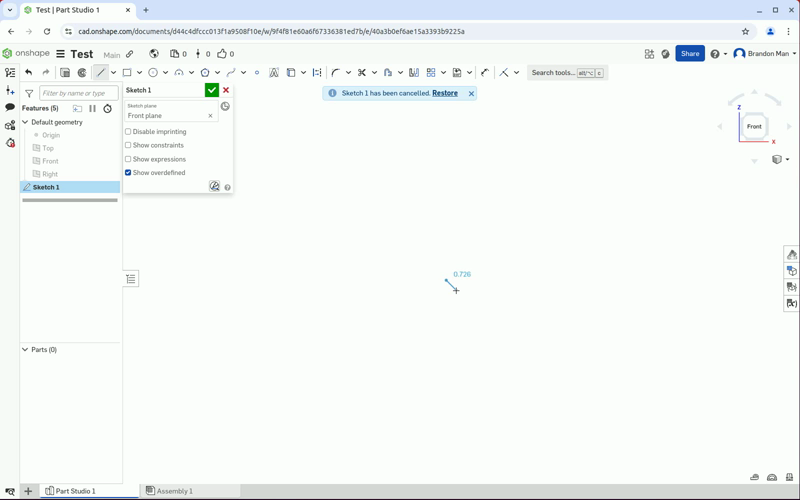
scroll(6)
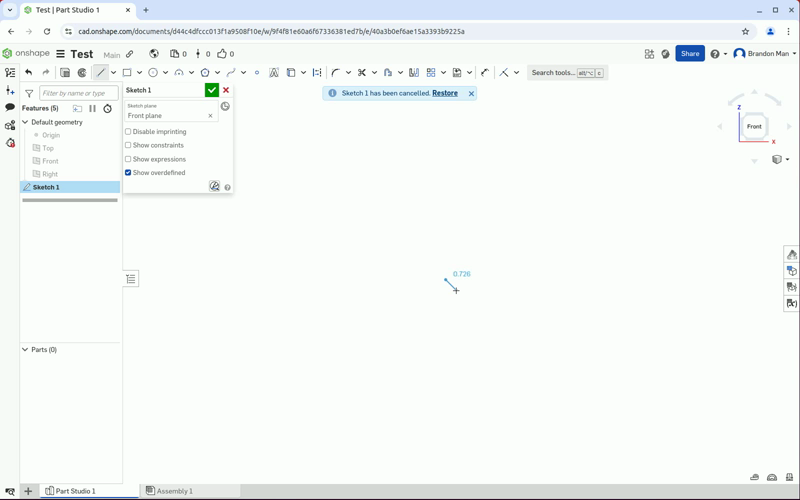
scroll(6)
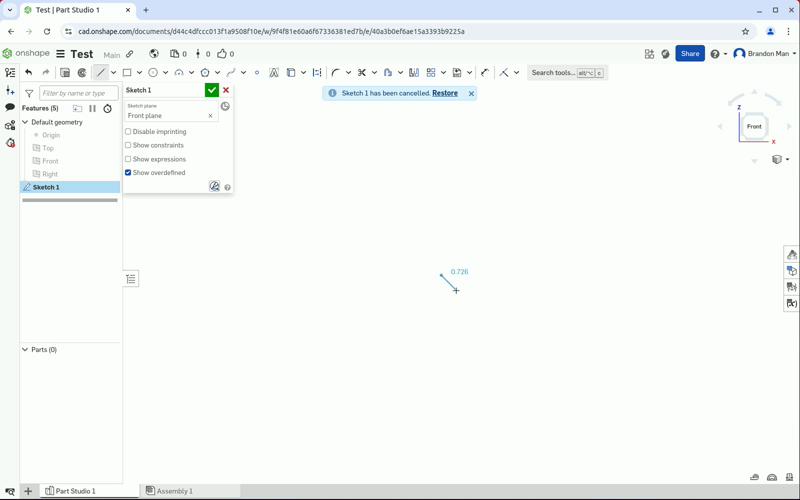
scroll(6)
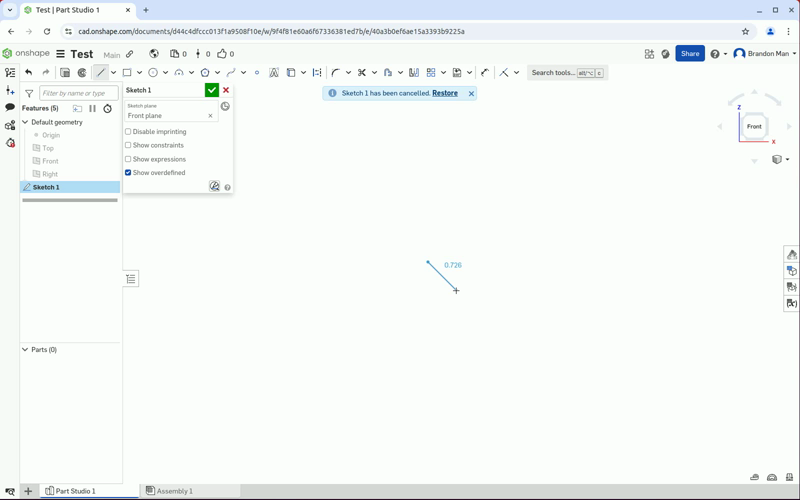
click(456, 290)
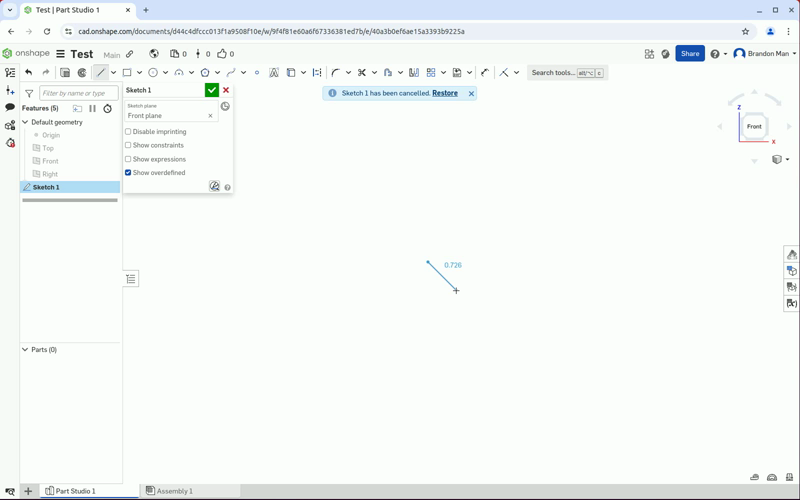
scroll(-6)
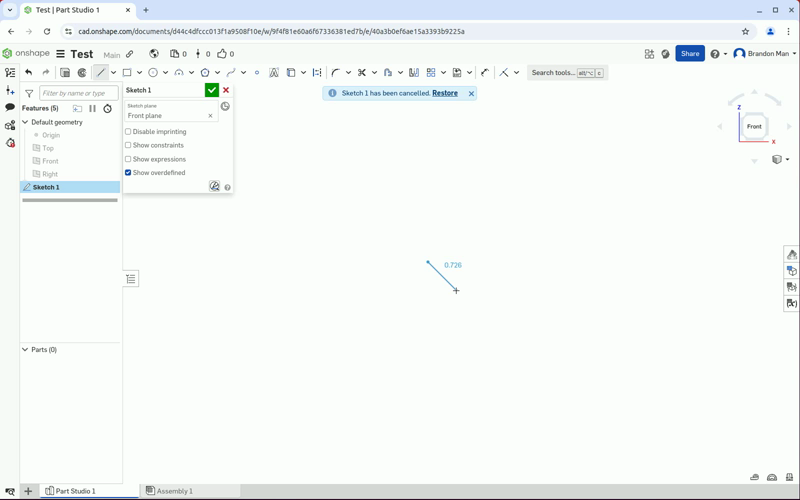
scroll(-6)
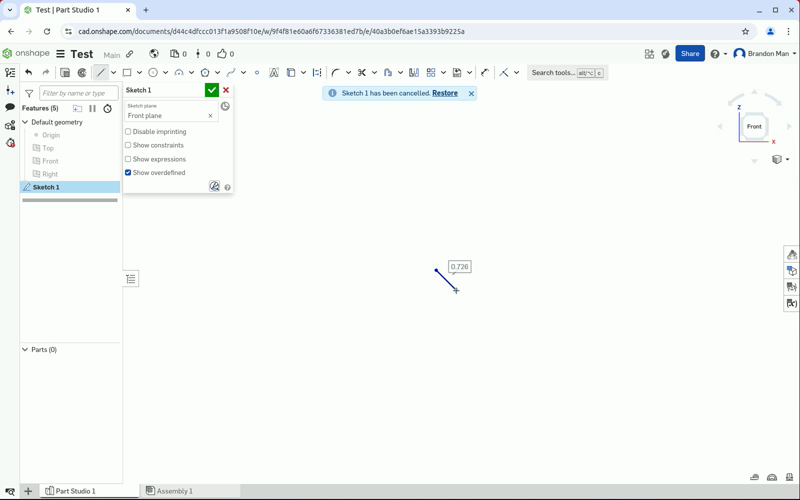
scroll(-6)
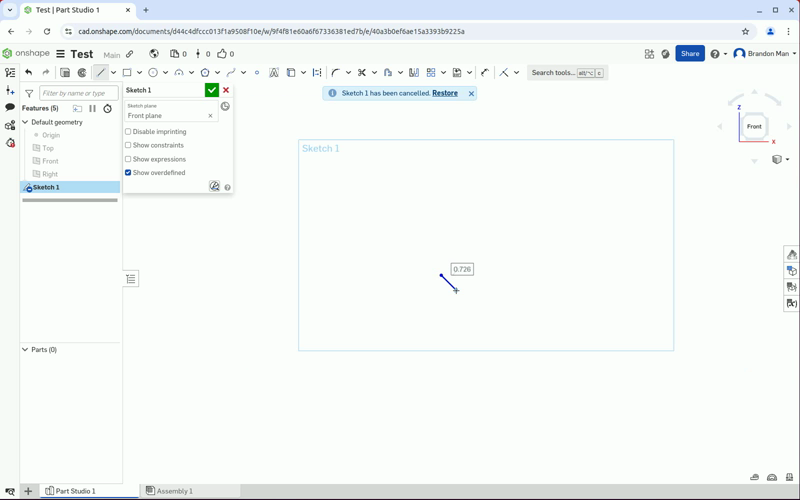
scroll(-6)
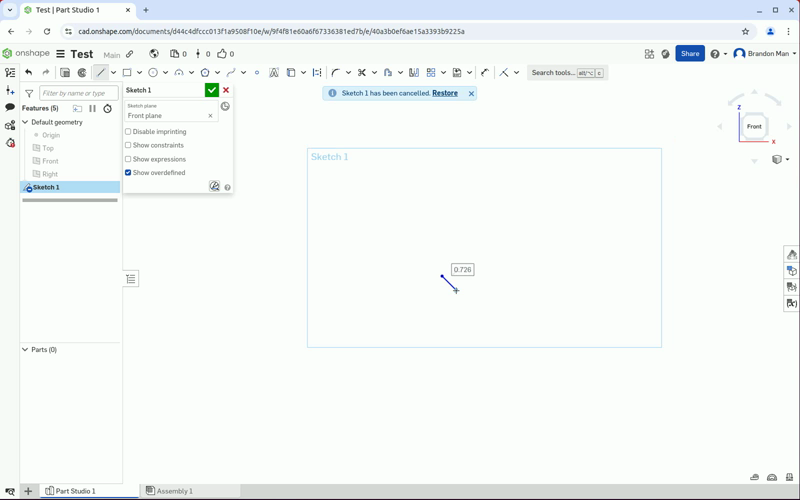
scroll(-6)
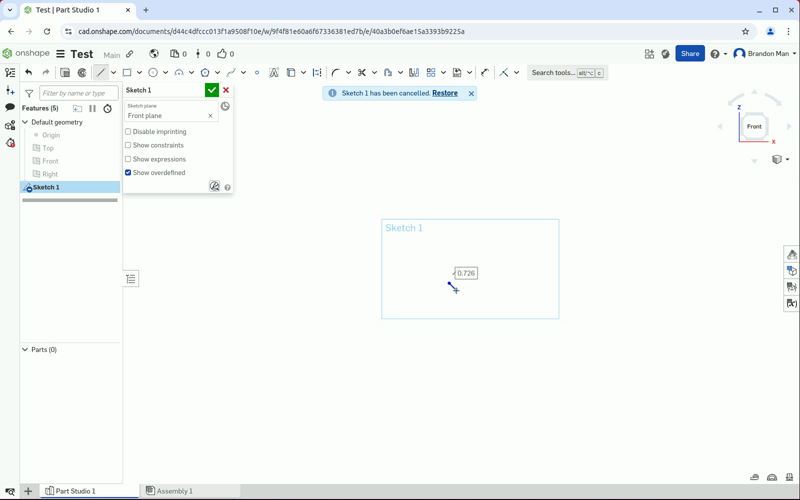
scroll(-6)
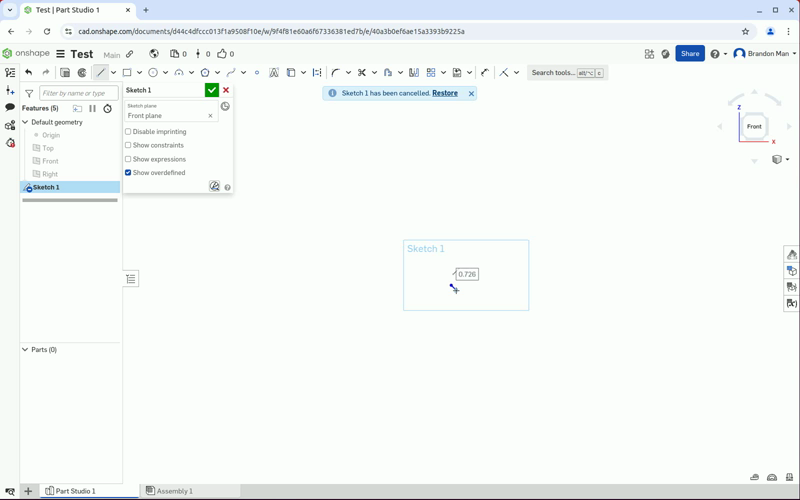
scroll(-6)
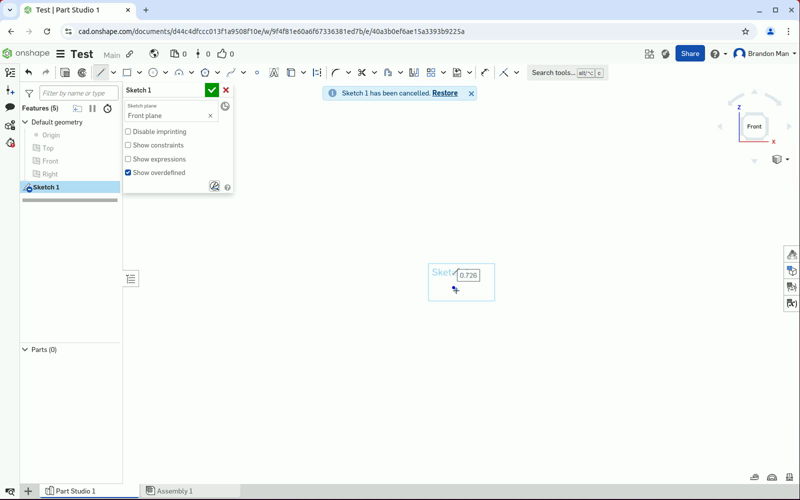
key_up(shift)
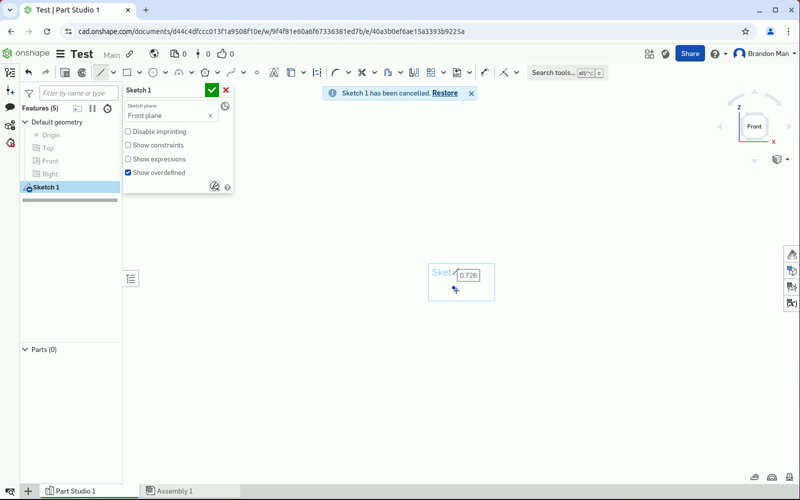
key_down(shift)
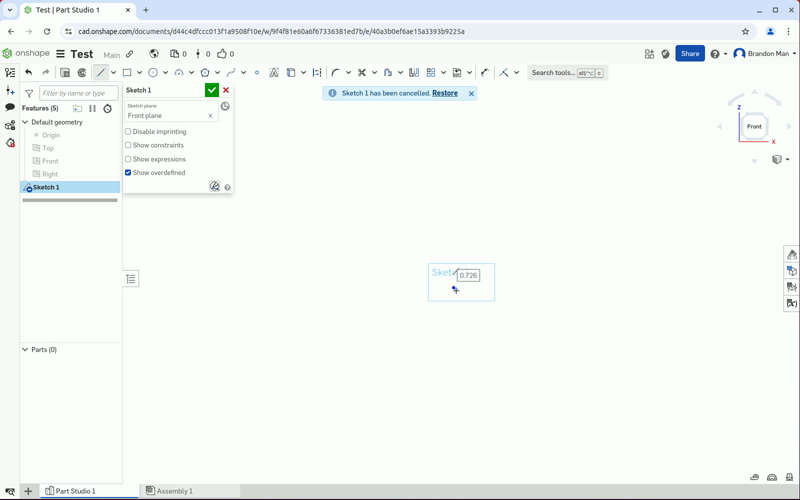
mouse_move(486, 290)
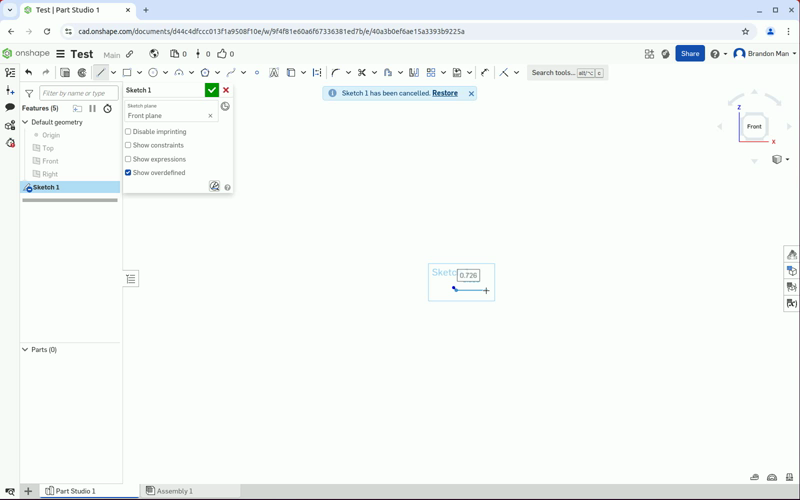
mouse_move(466, 290)
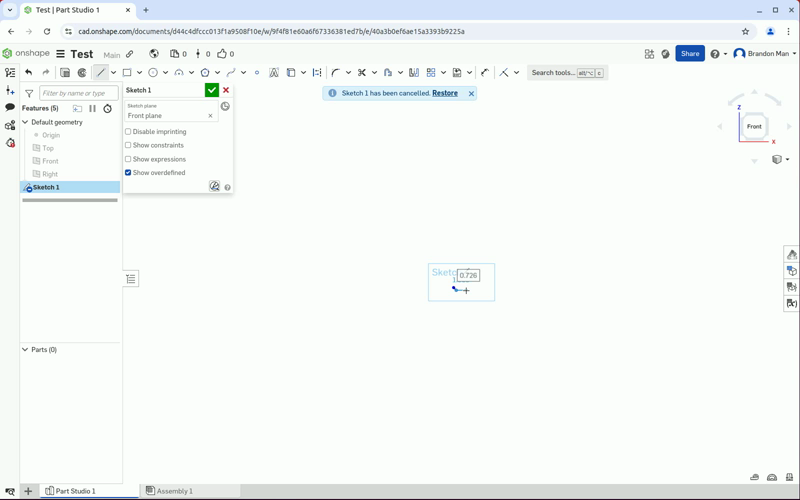
click(466, 290)
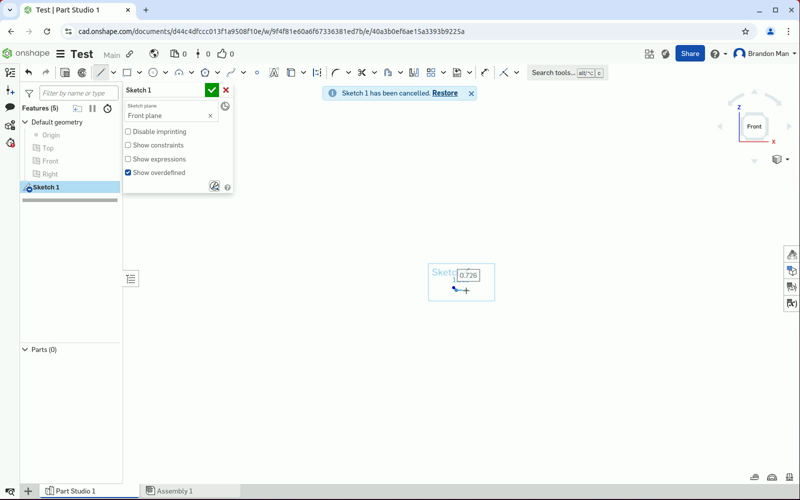
key_up(shift)
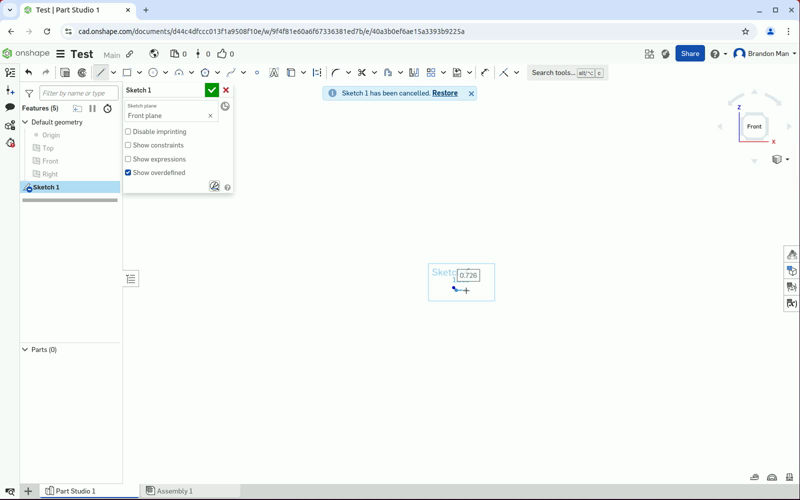
key_down(shift)
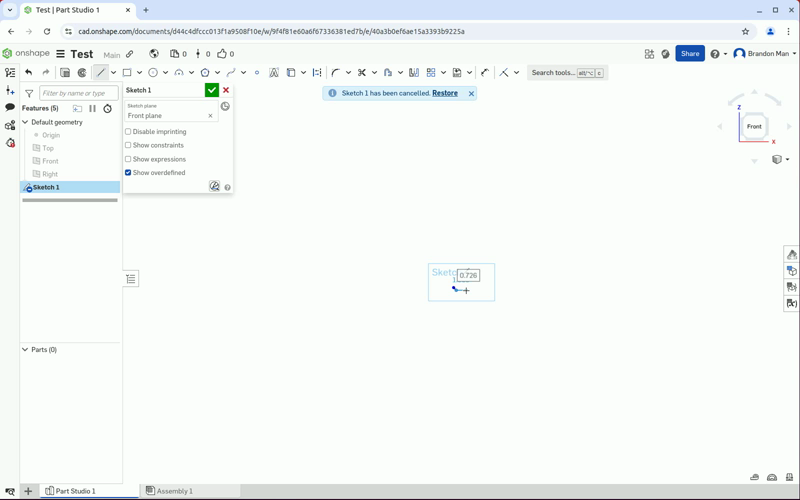
mouse_move(496, 290)
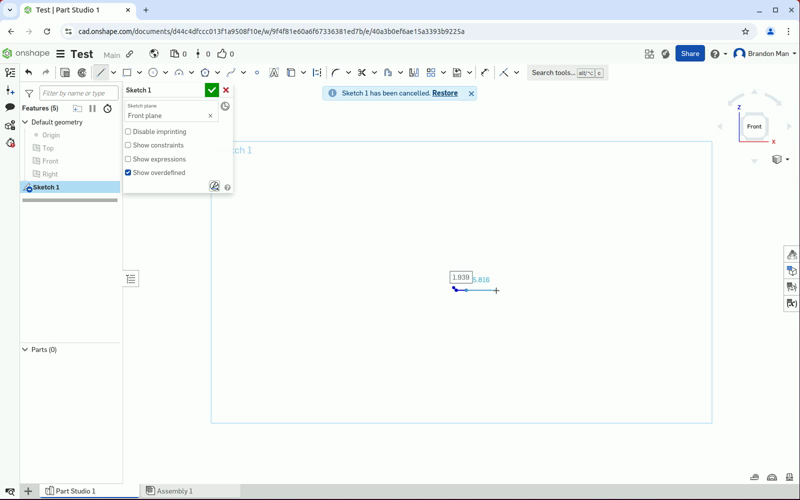
mouse_move(468, 287)
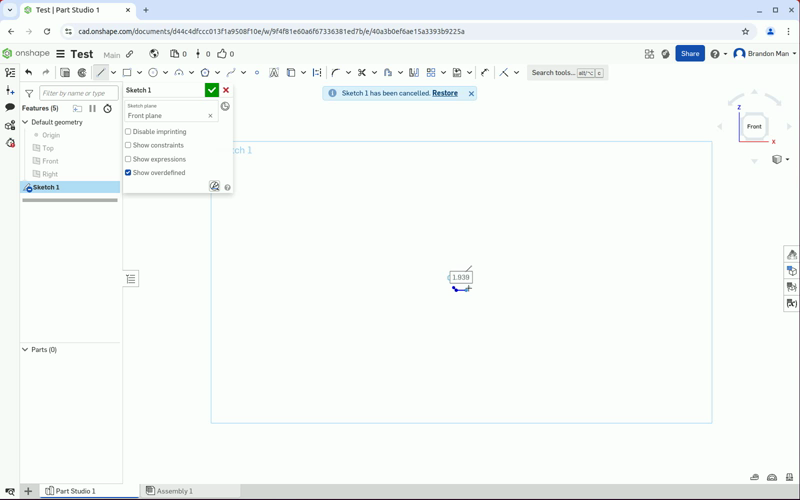
scroll(6)
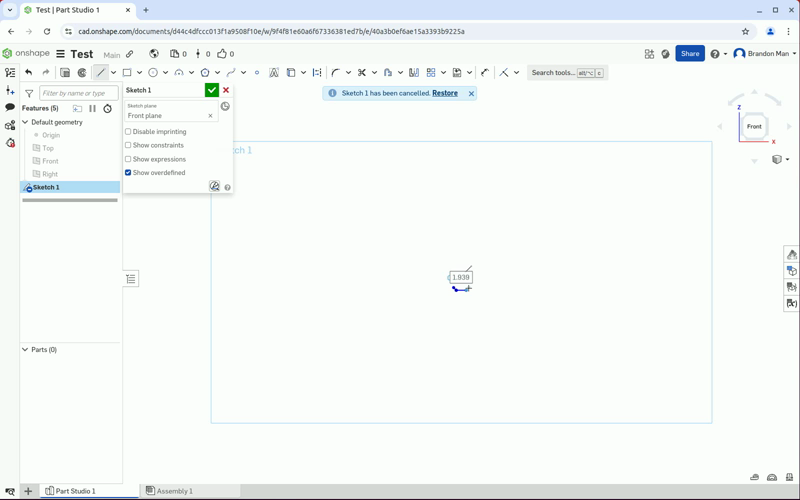
scroll(6)
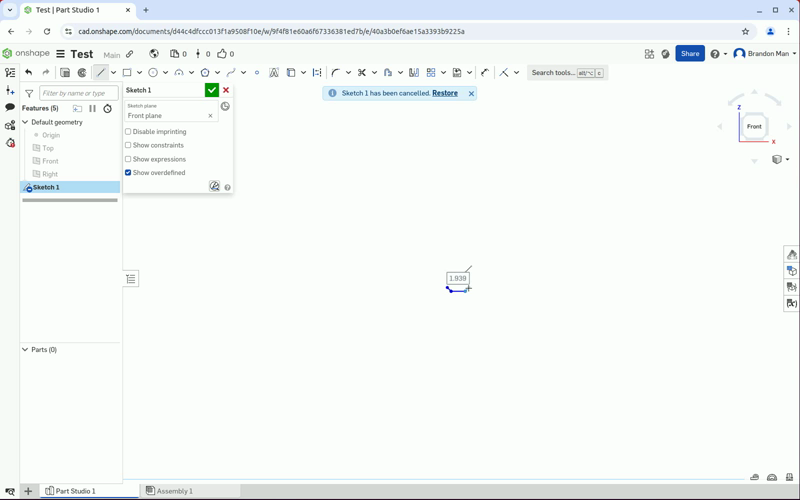
scroll(6)
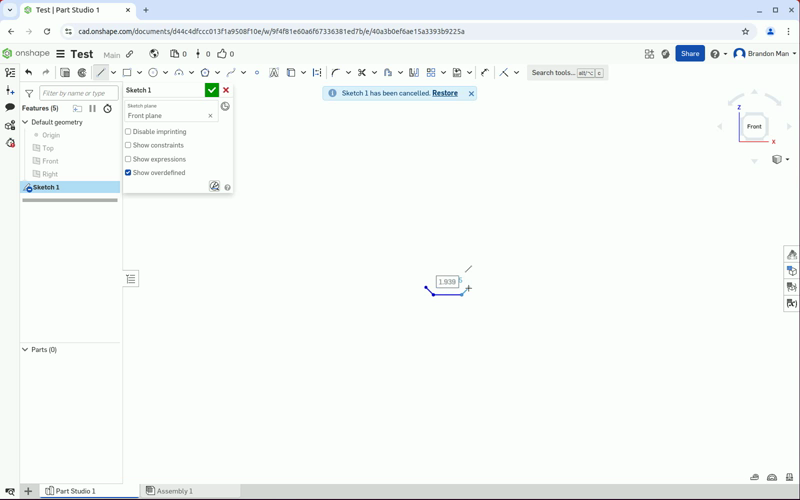
scroll(6)
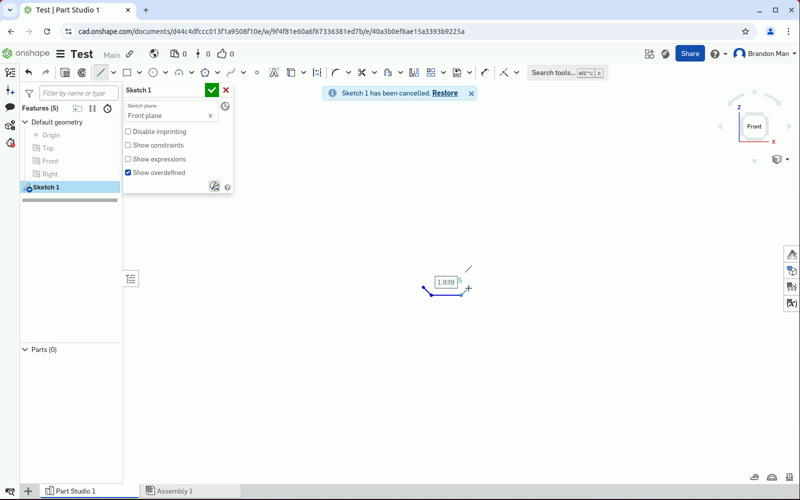
scroll(6)
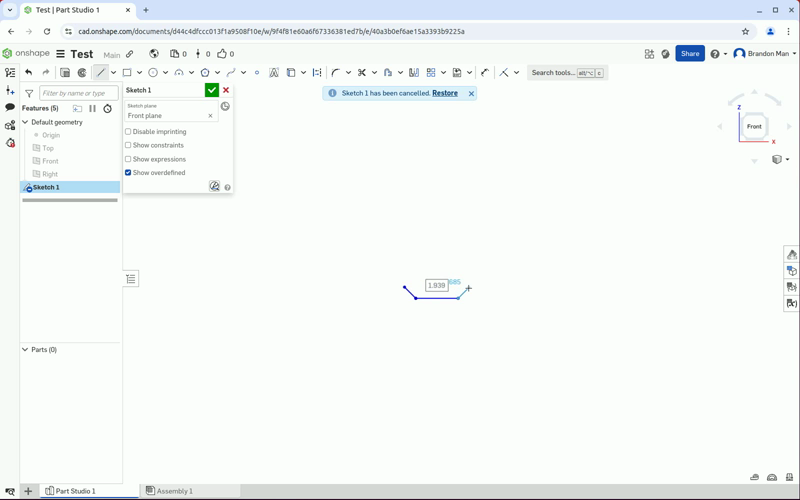
scroll(6)
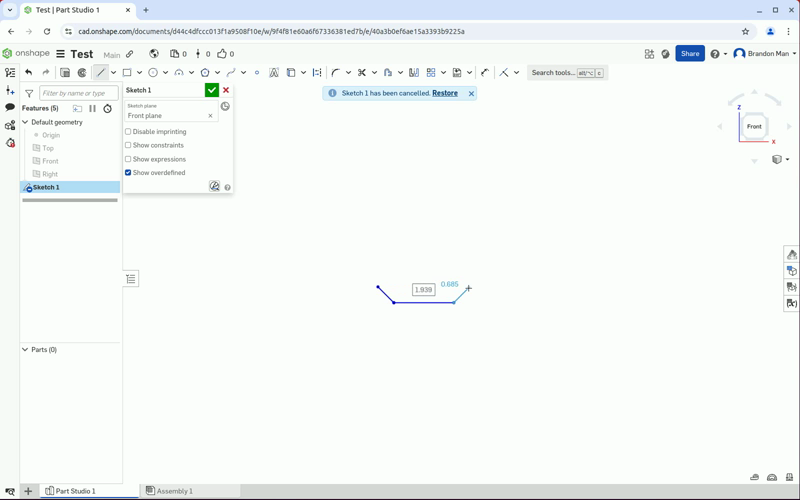
scroll(6)
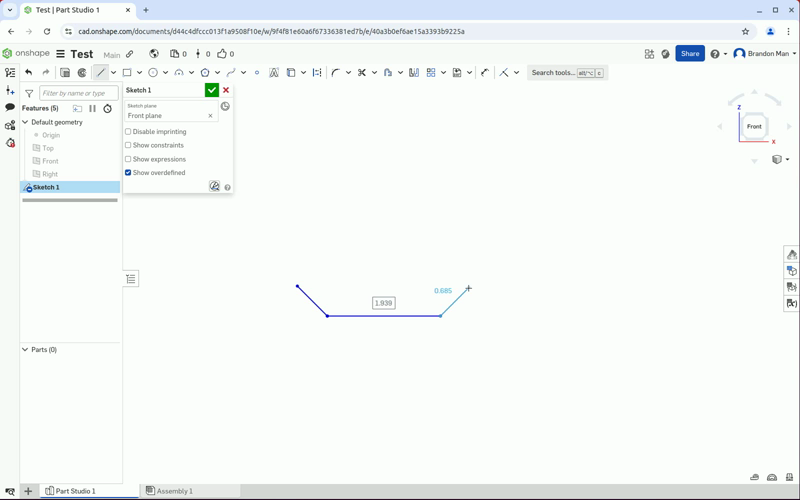
click(468, 287)
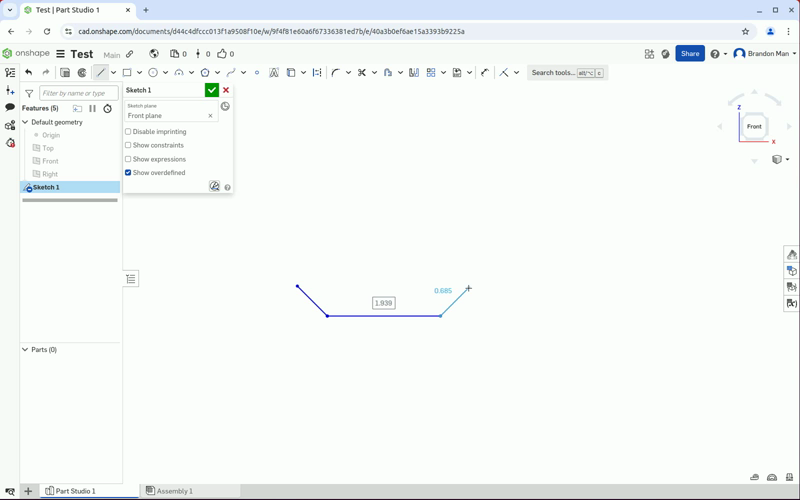
scroll(-6)
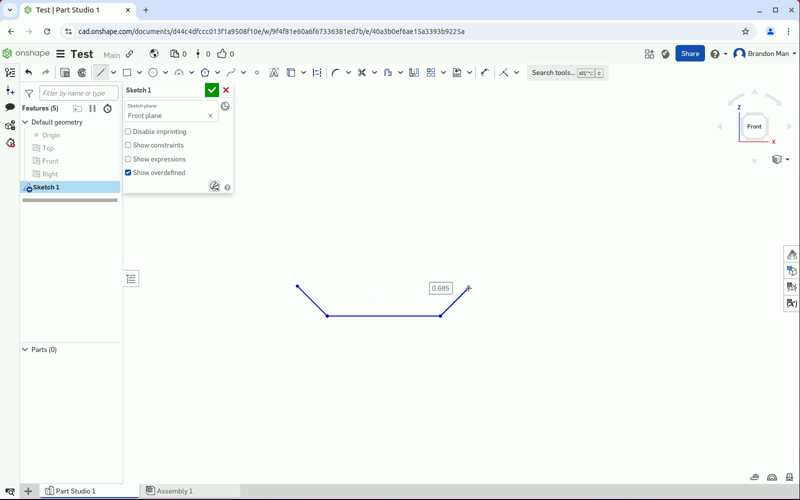
scroll(-6)
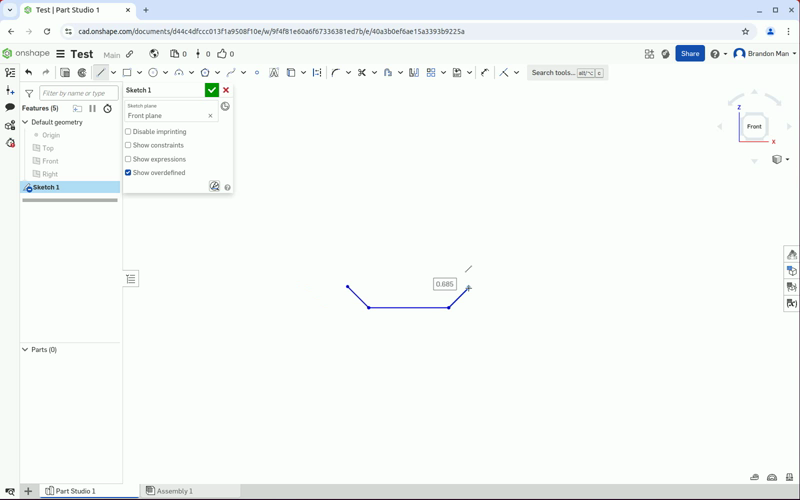
scroll(-6)
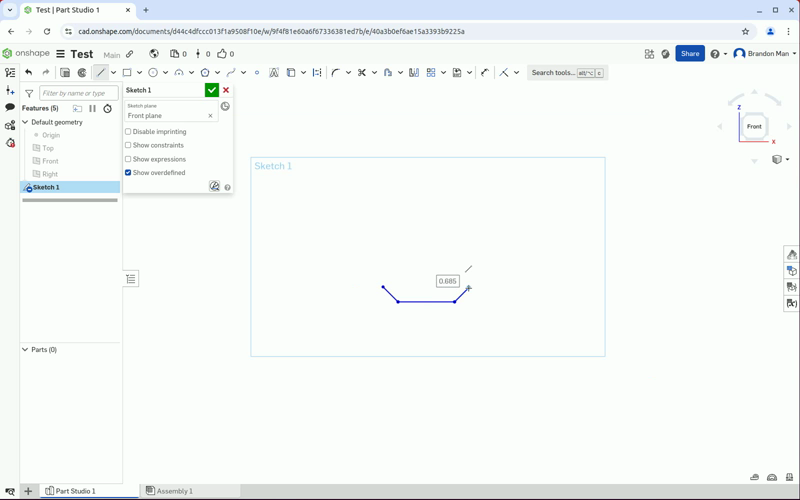
scroll(-6)
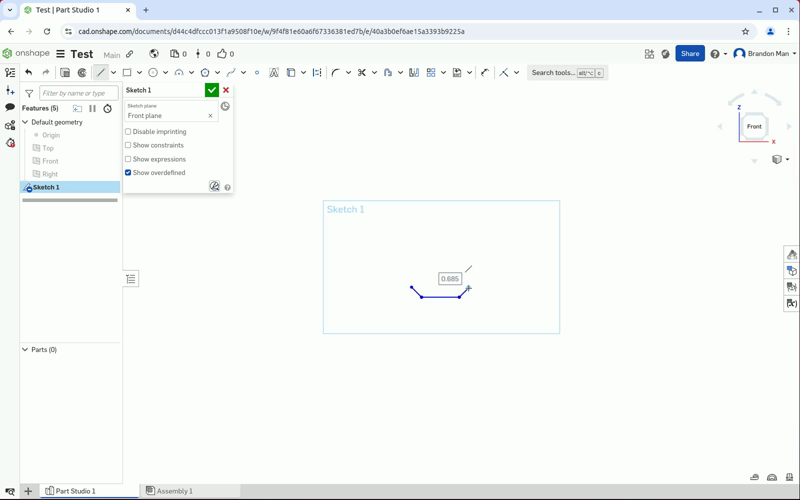
scroll(-6)
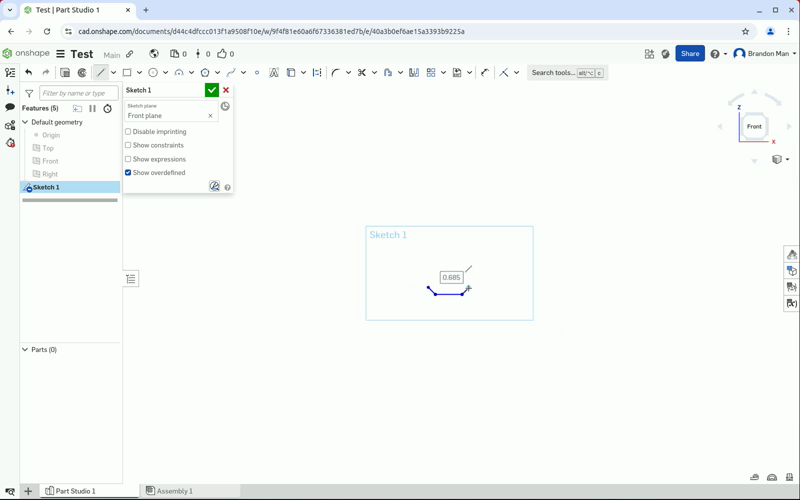
scroll(-6)
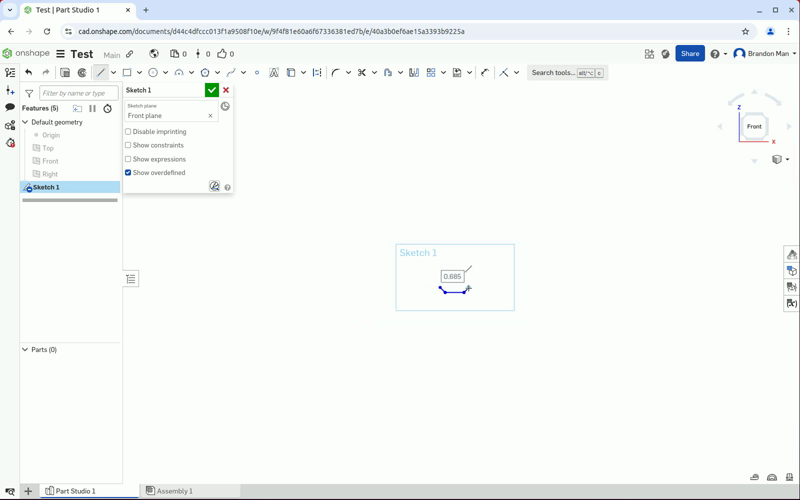
scroll(-6)
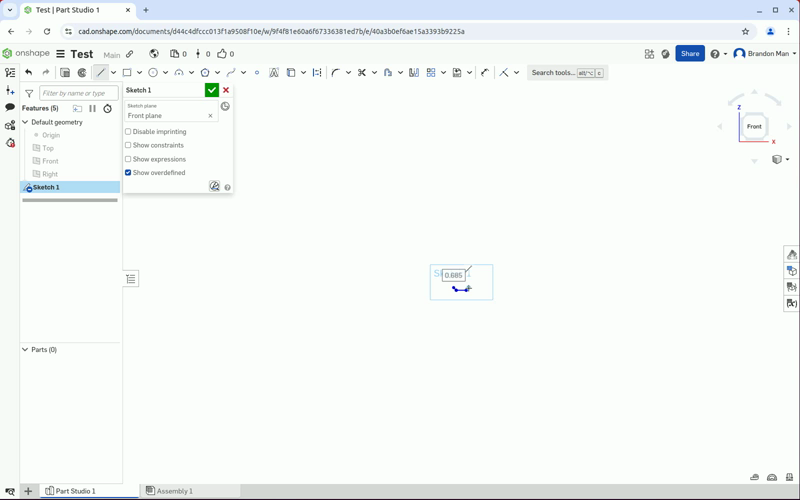
key_up(shift)
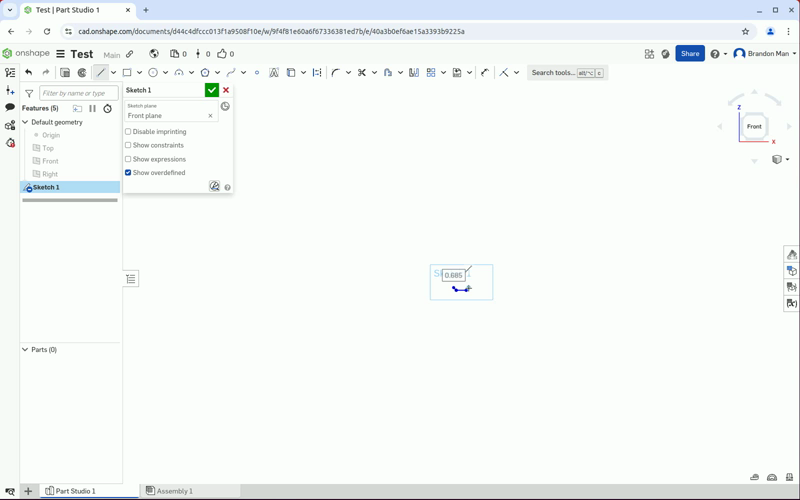
key_down(shift)
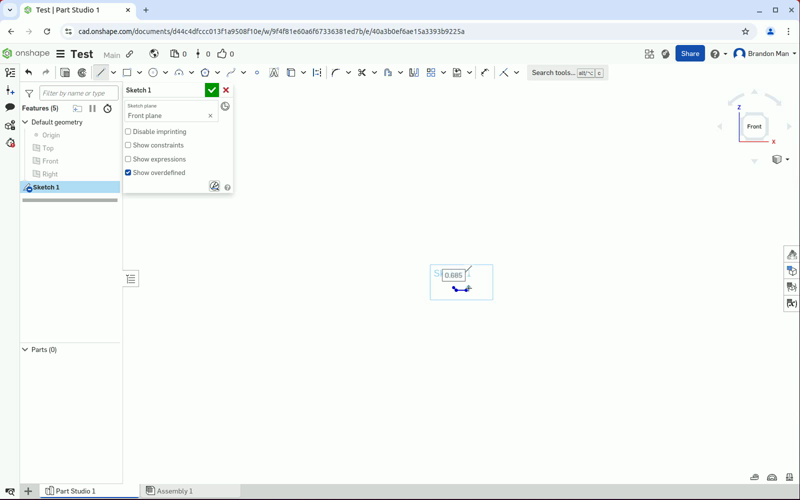
mouse_move(498, 287)
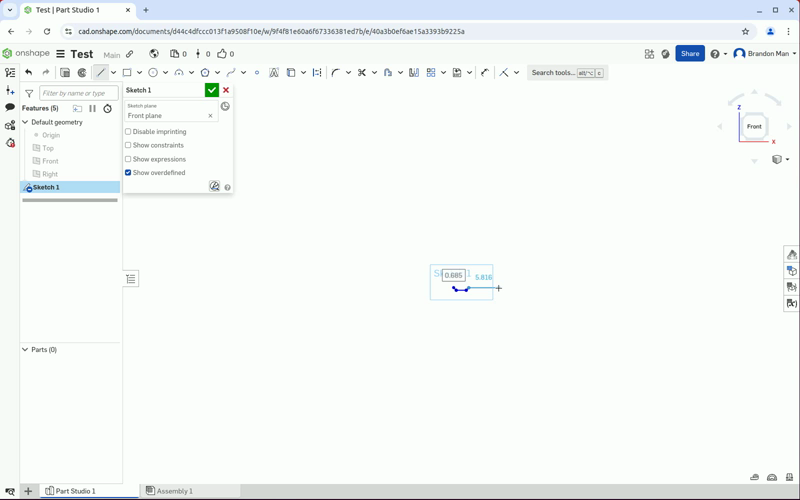
mouse_move(468, 277)
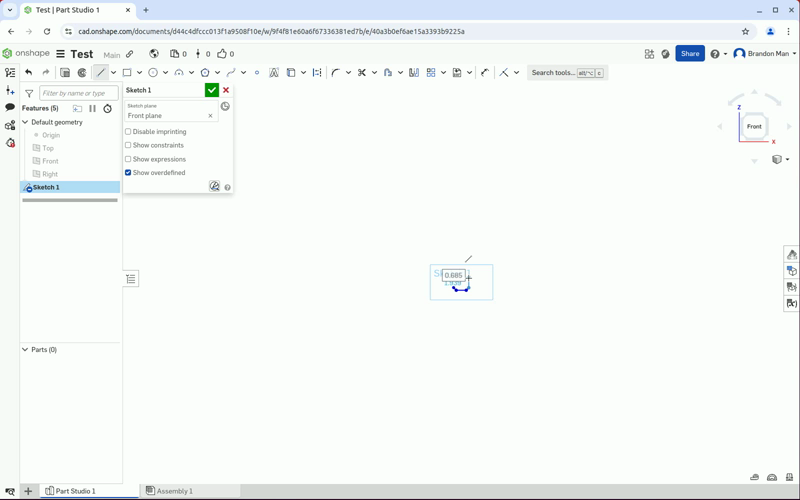
click(468, 277)
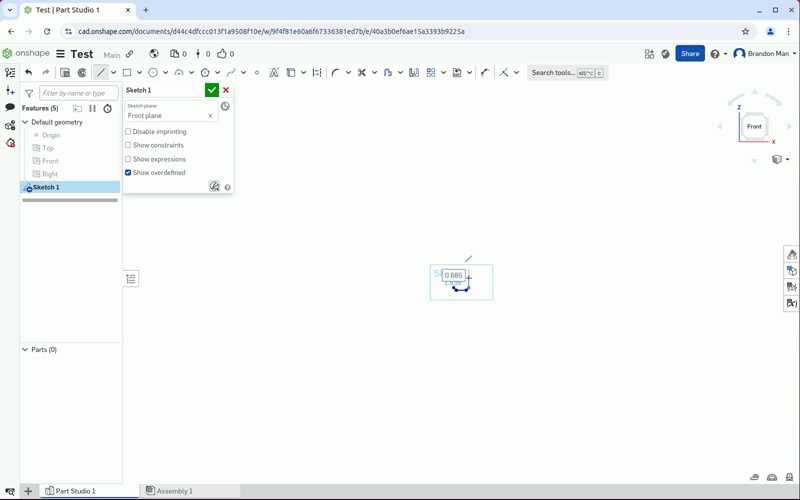
key_up(shift)
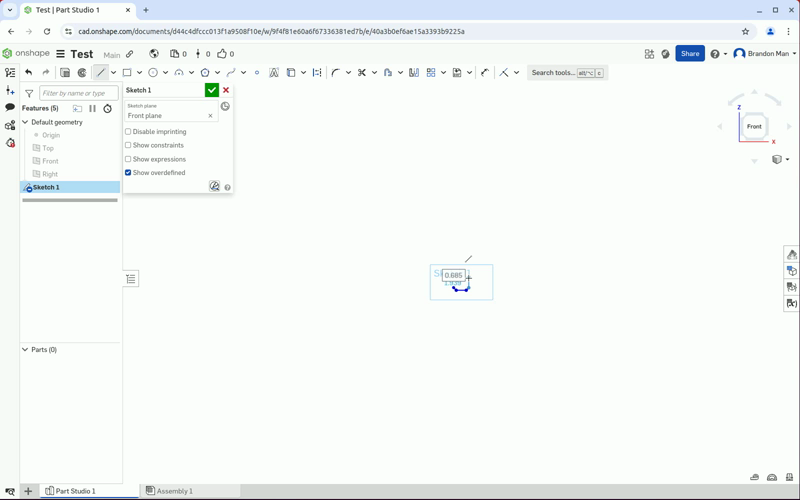
key_down(shift)
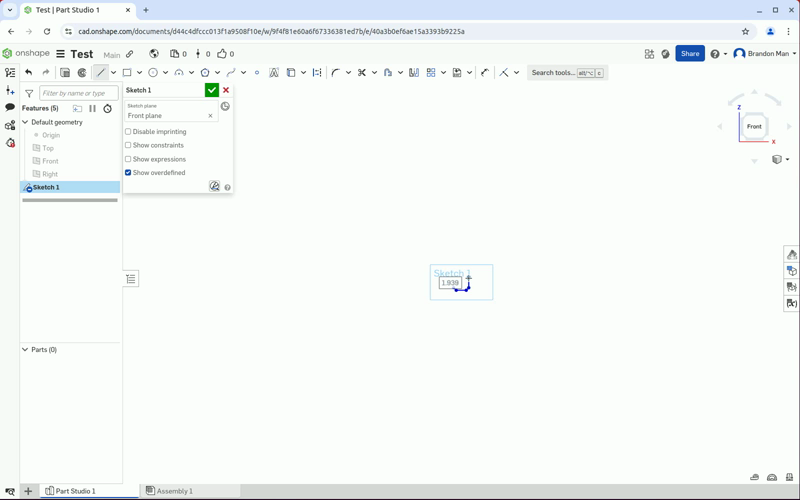
mouse_move(498, 277)
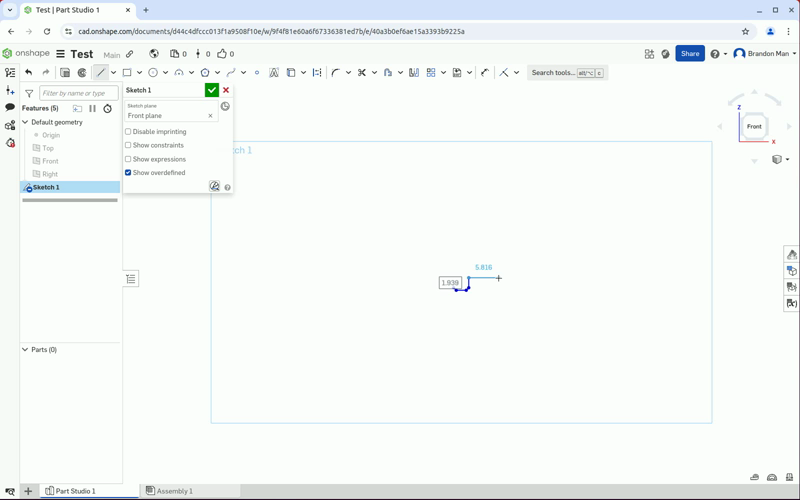
mouse_move(466, 275)
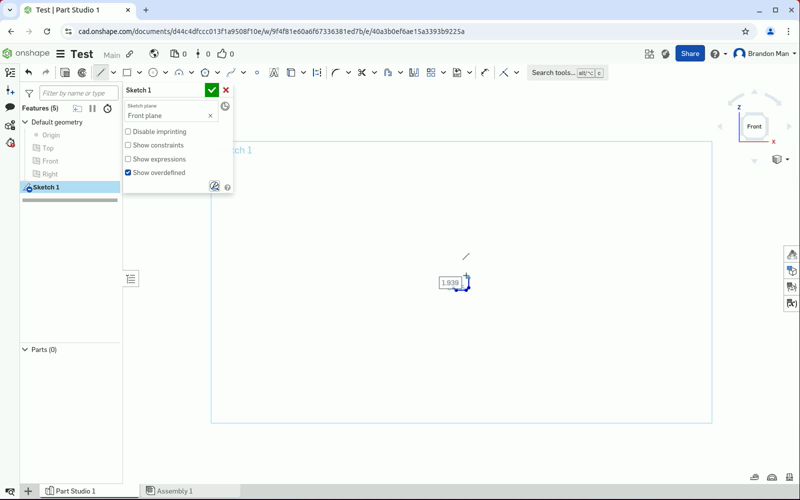
scroll(6)
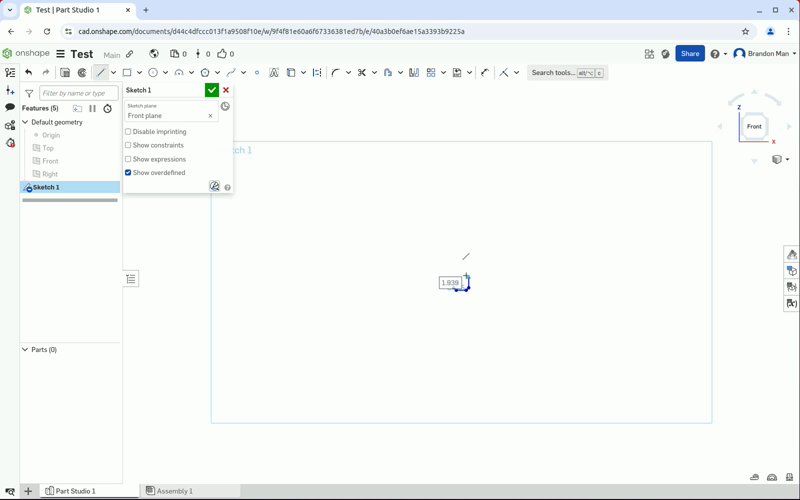
scroll(6)
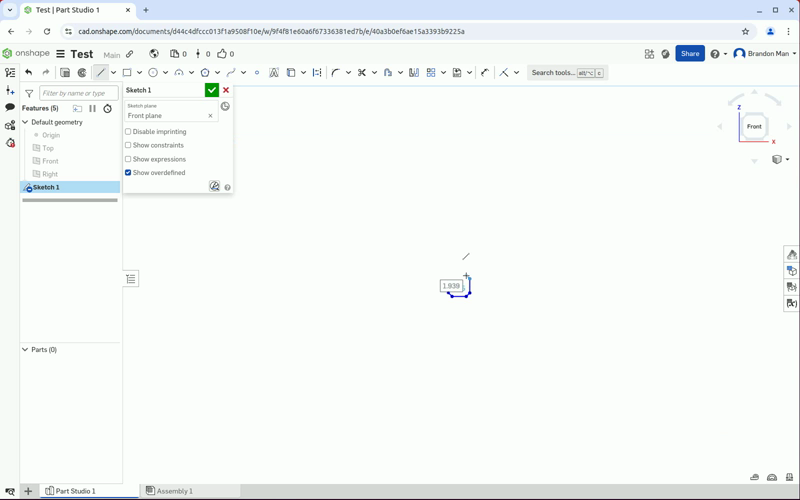
scroll(6)
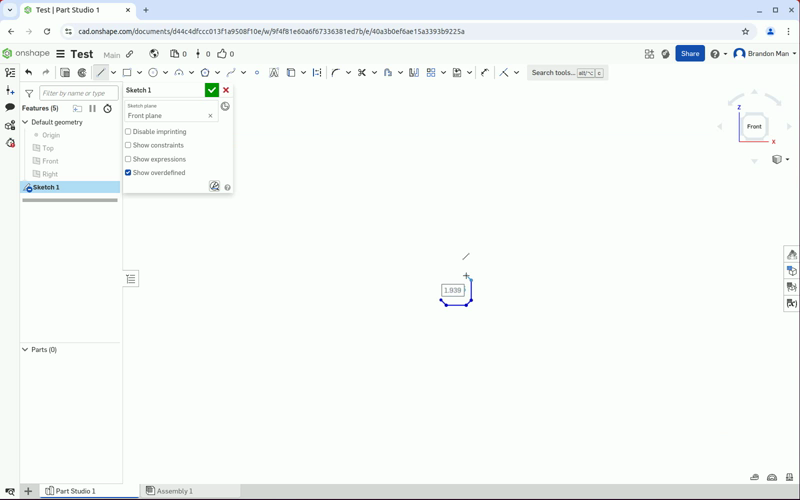
scroll(6)
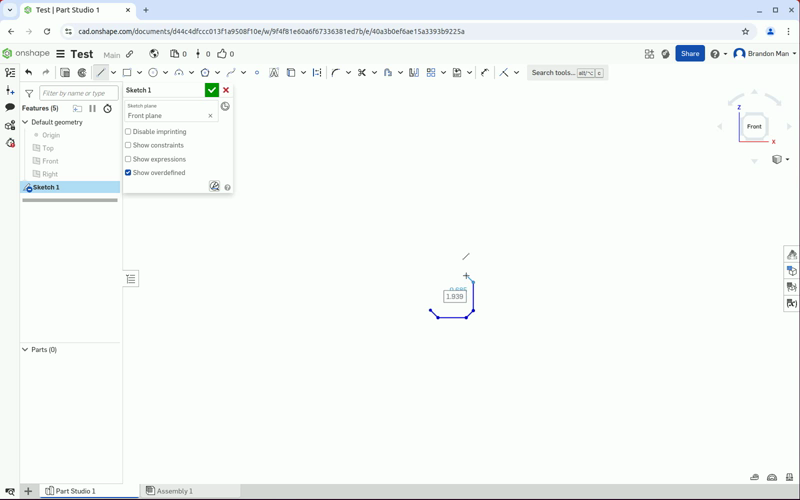
scroll(6)
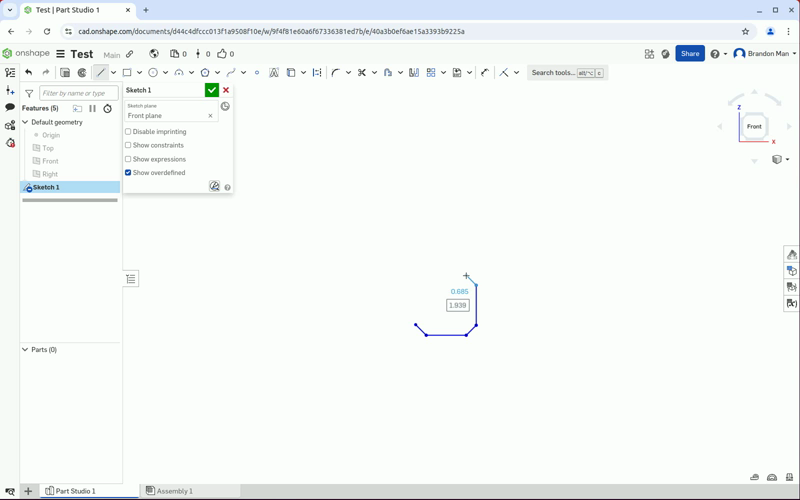
scroll(6)
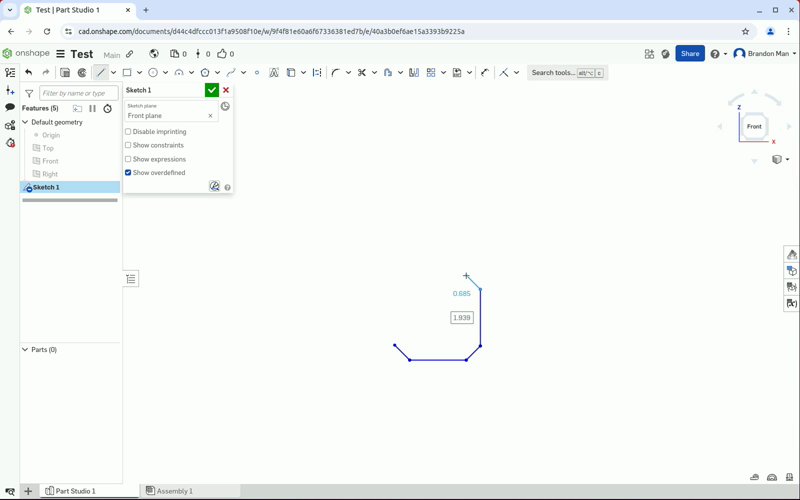
scroll(6)
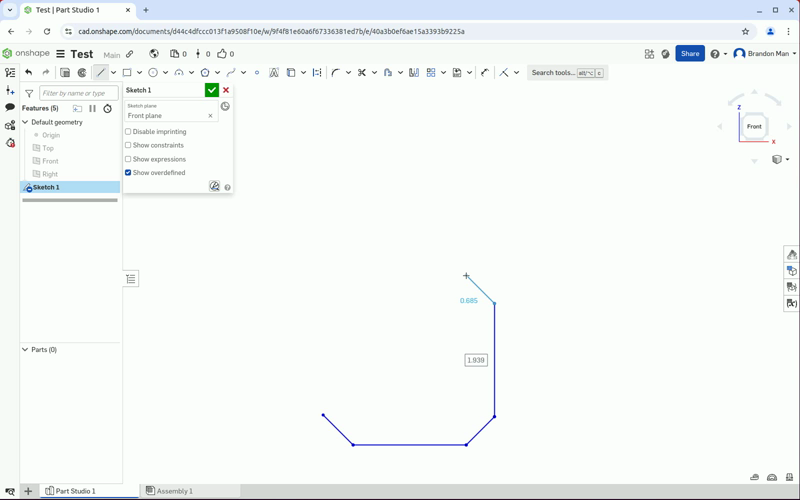
click(466, 275)
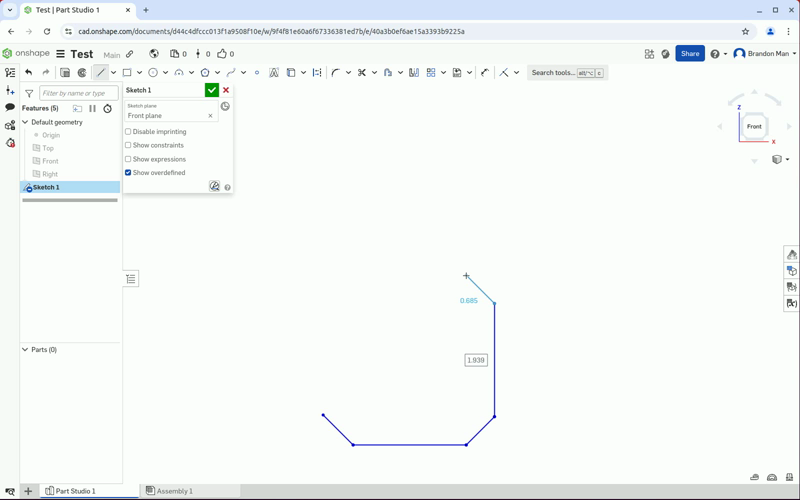
scroll(-6)
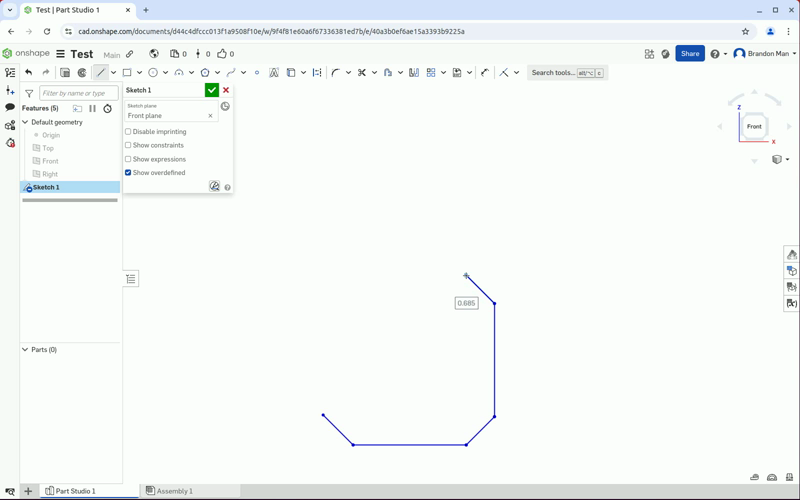
scroll(-6)
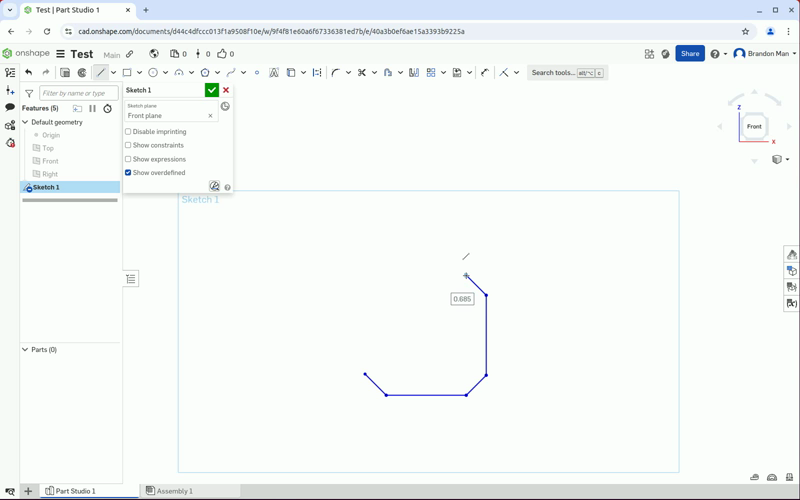
scroll(-6)
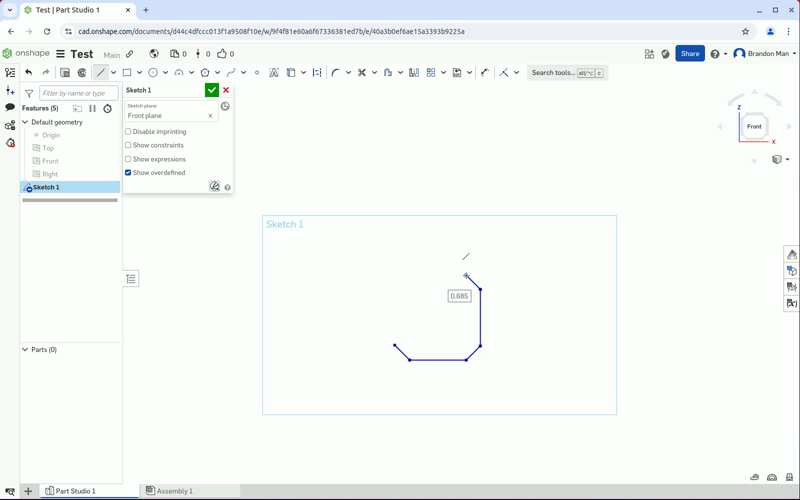
scroll(-6)
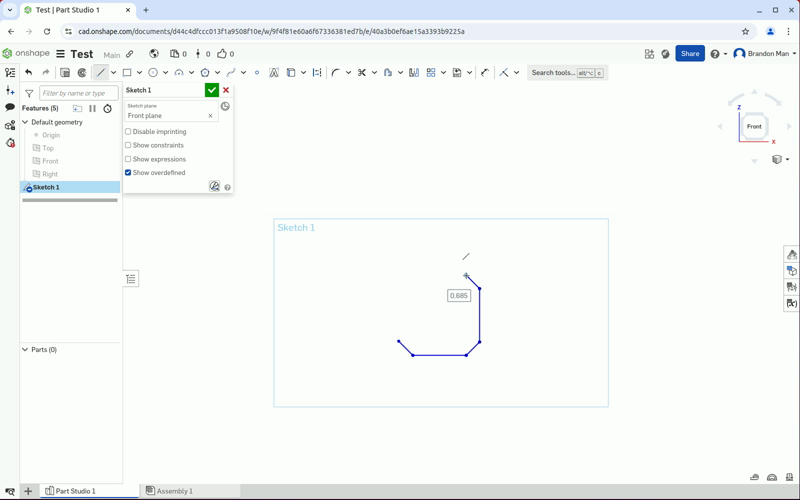
scroll(-6)
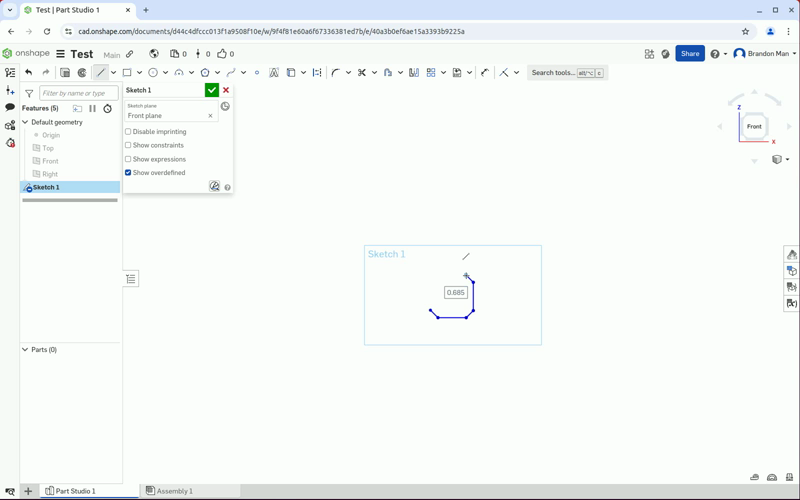
scroll(-6)
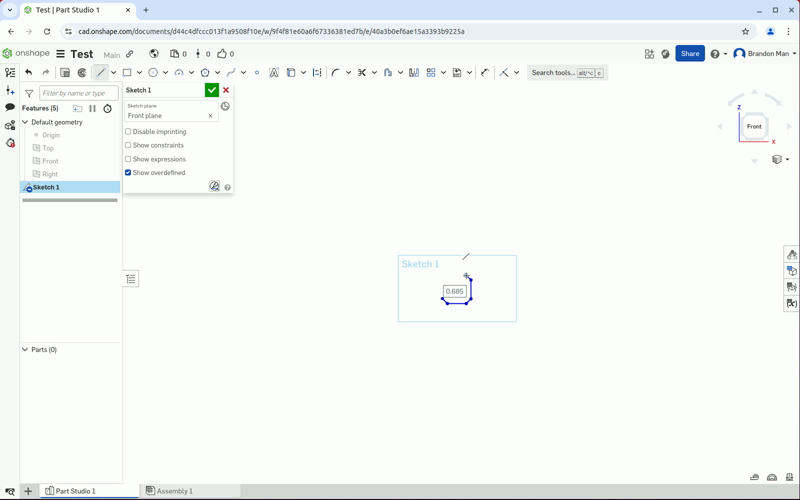
scroll(-6)
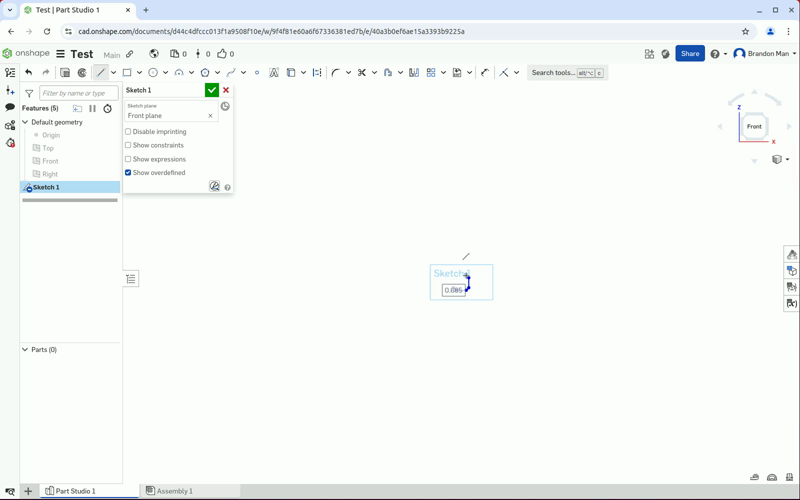
key_up(shift)
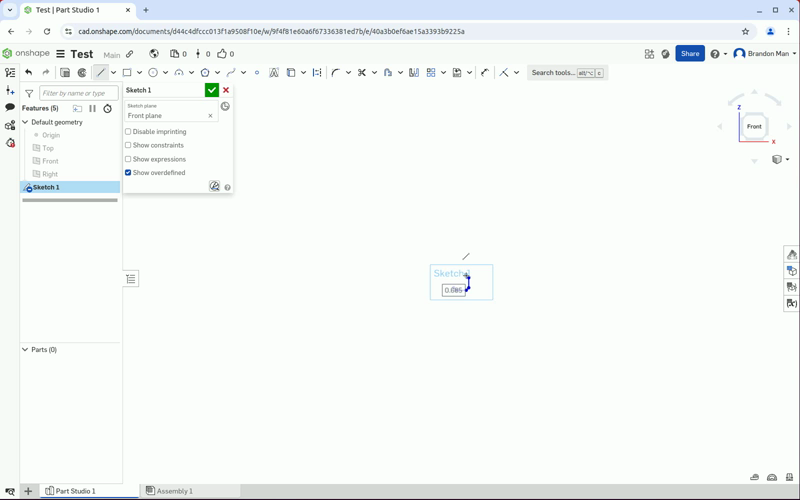
key_down(shift)
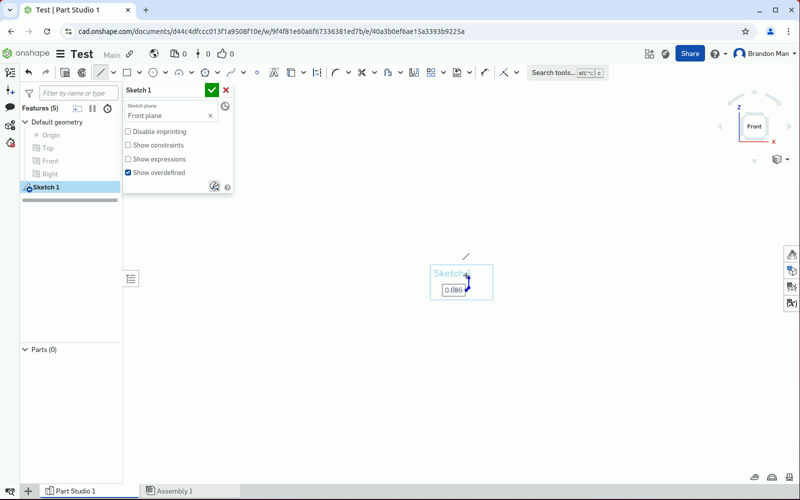
mouse_move(496, 275)
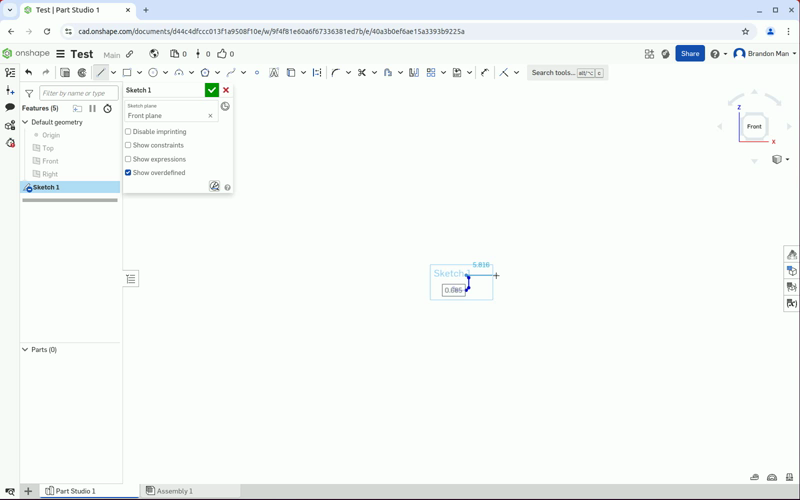
mouse_move(456, 275)
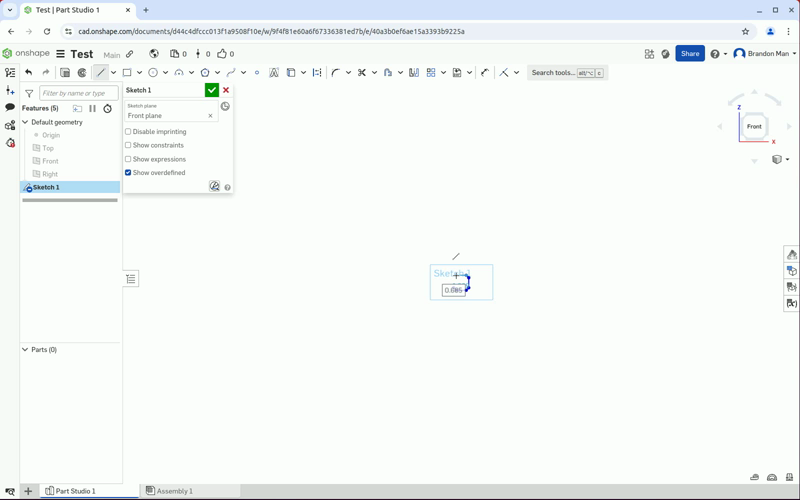
click(456, 275)
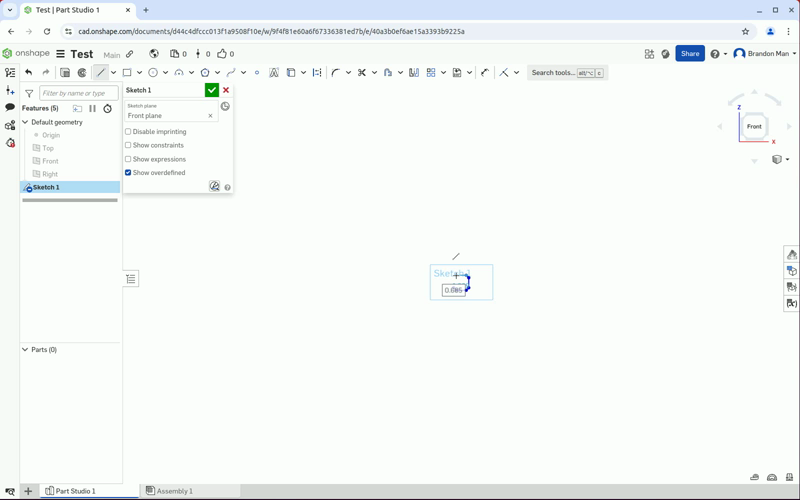
key_up(shift)
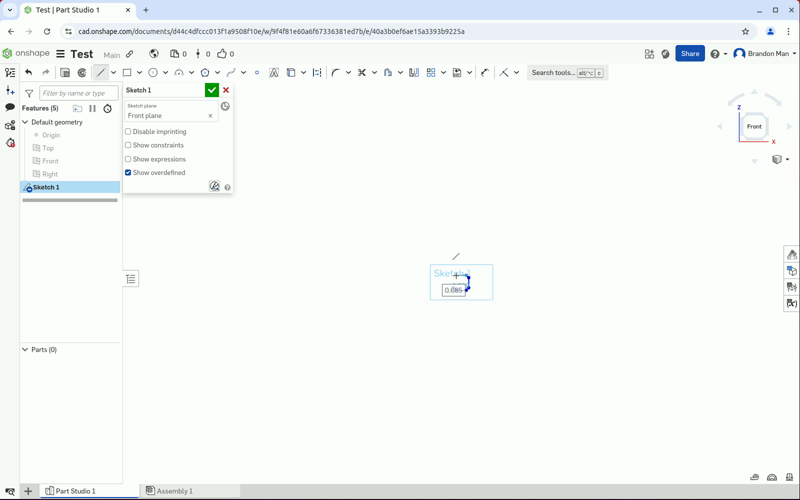
key_down(shift)
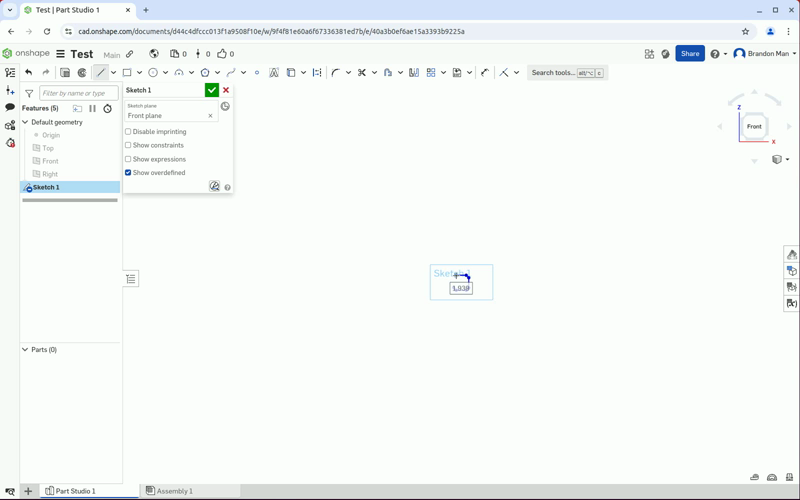
mouse_move(486, 275)
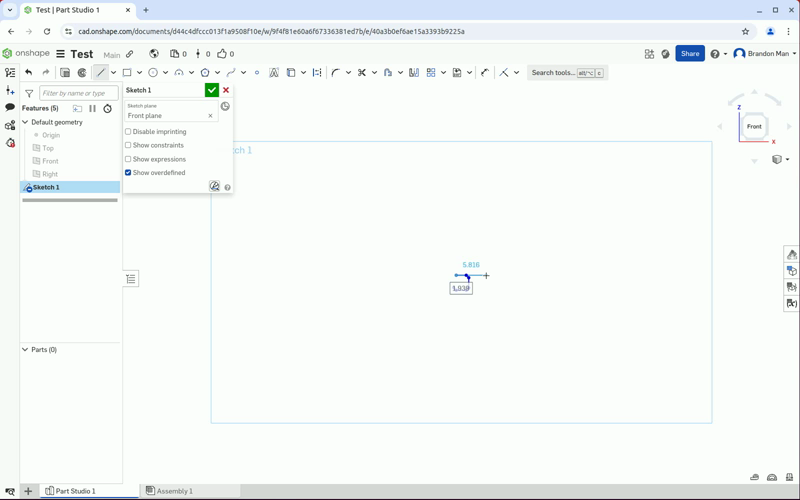
mouse_move(453, 277)
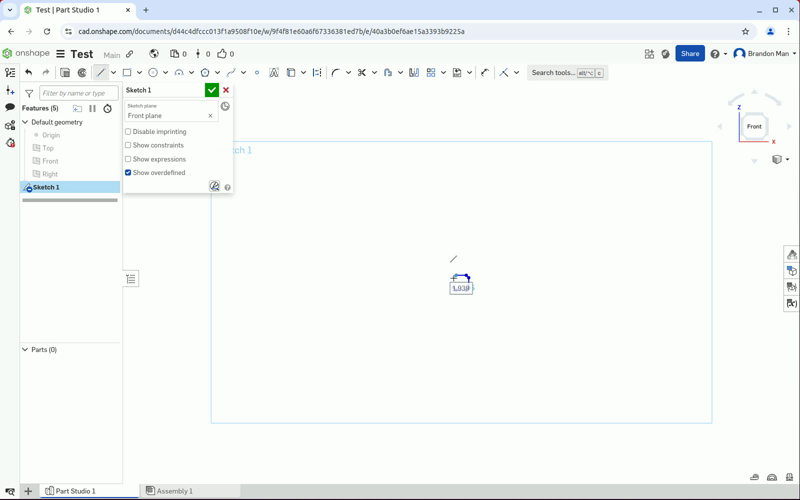
scroll(6)
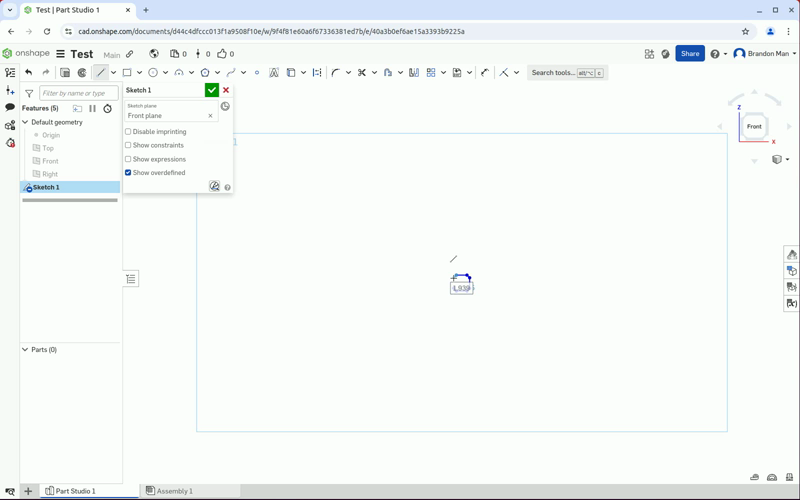
scroll(6)
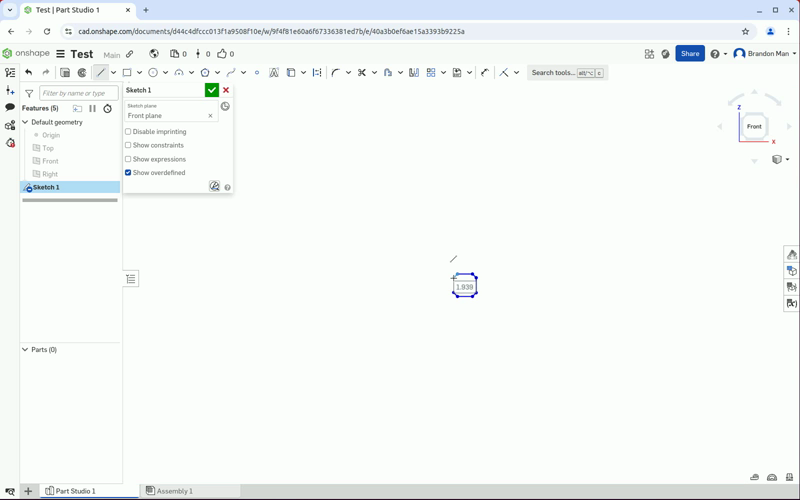
scroll(6)
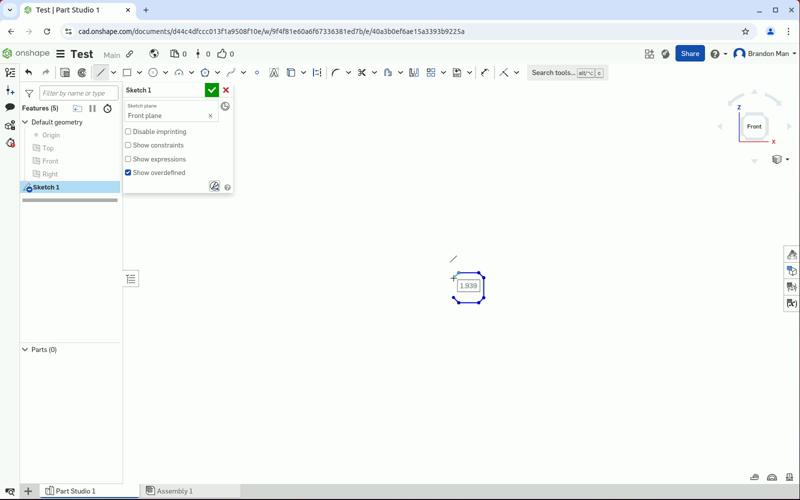
scroll(6)
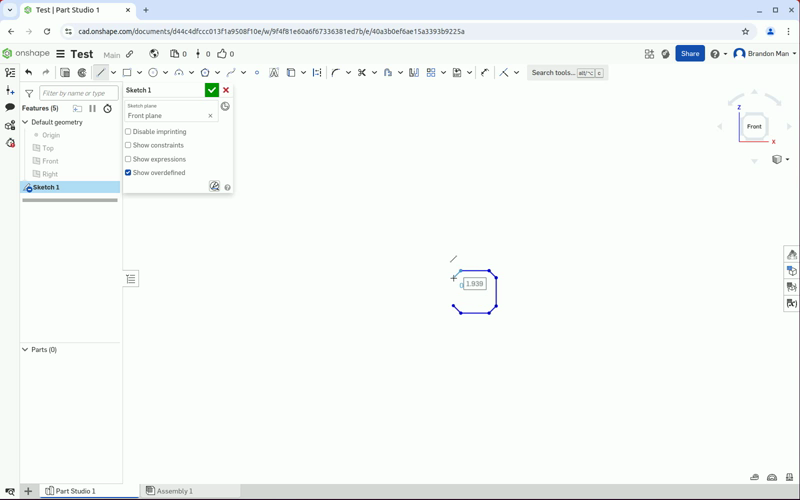
scroll(6)
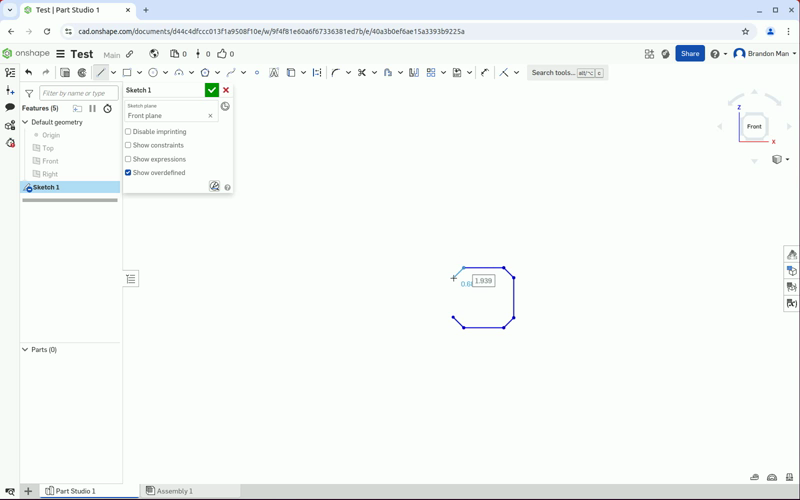
scroll(6)
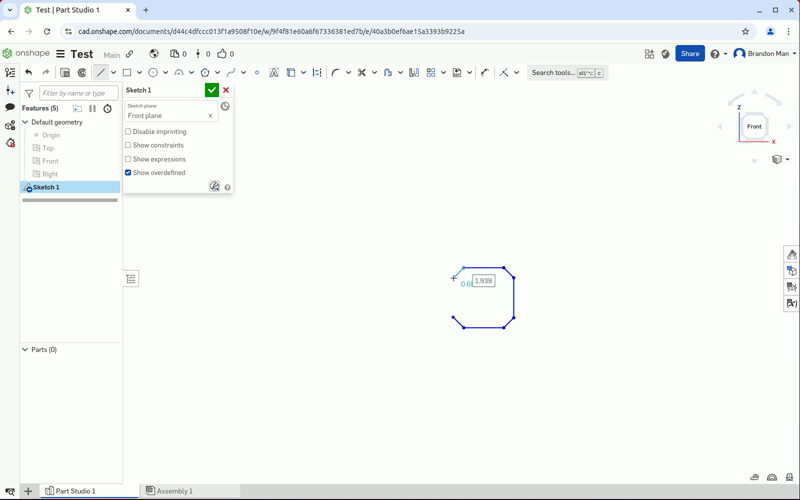
scroll(6)
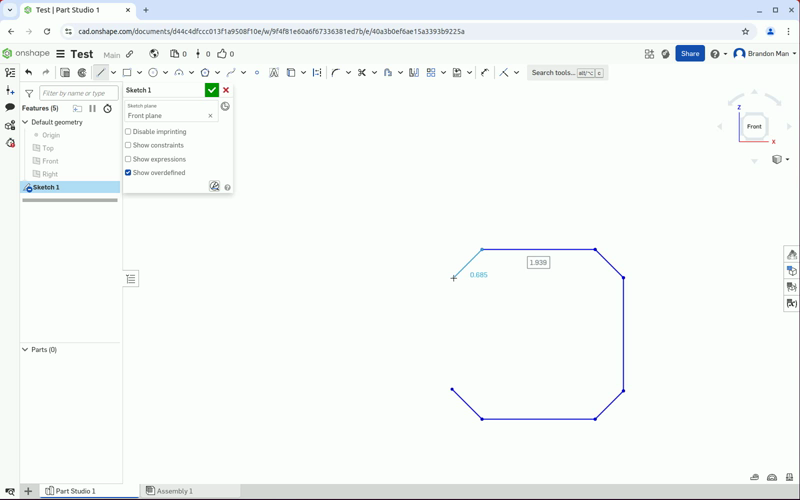
click(453, 277)
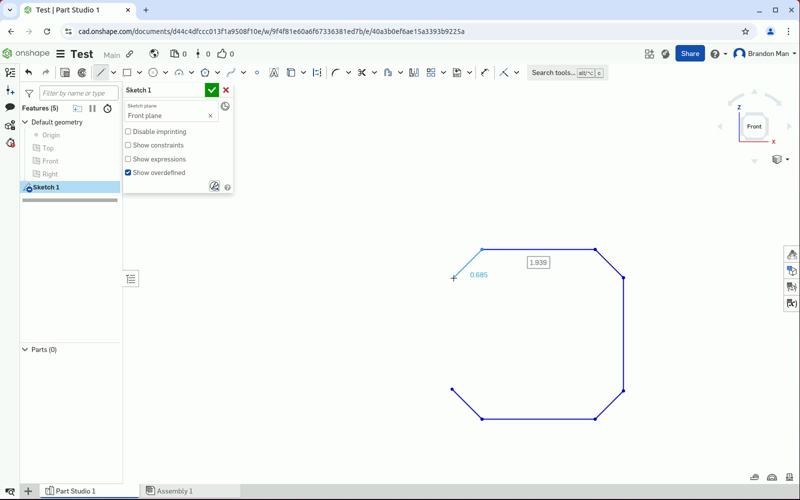
scroll(-6)
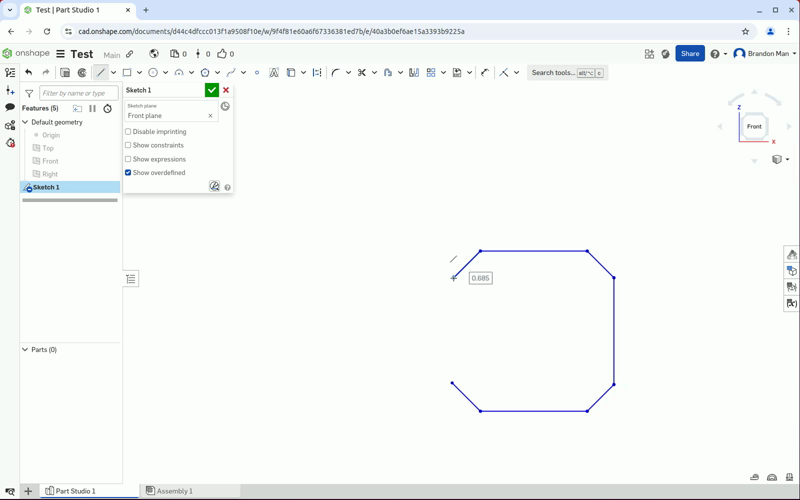
scroll(-6)
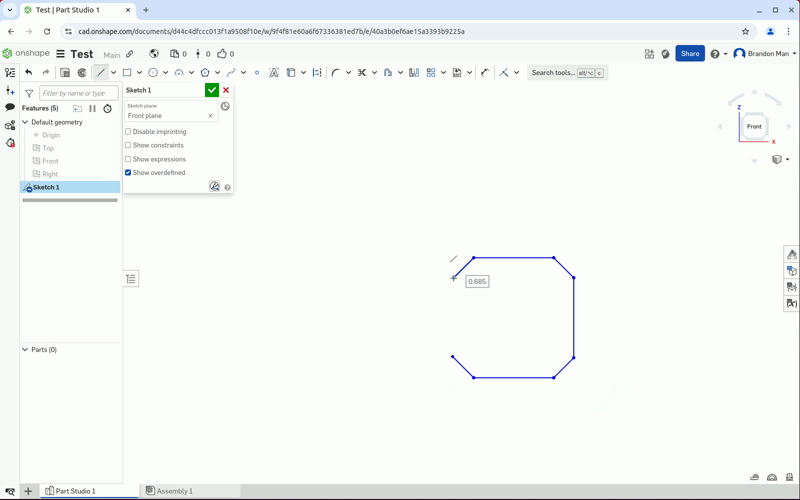
scroll(-6)
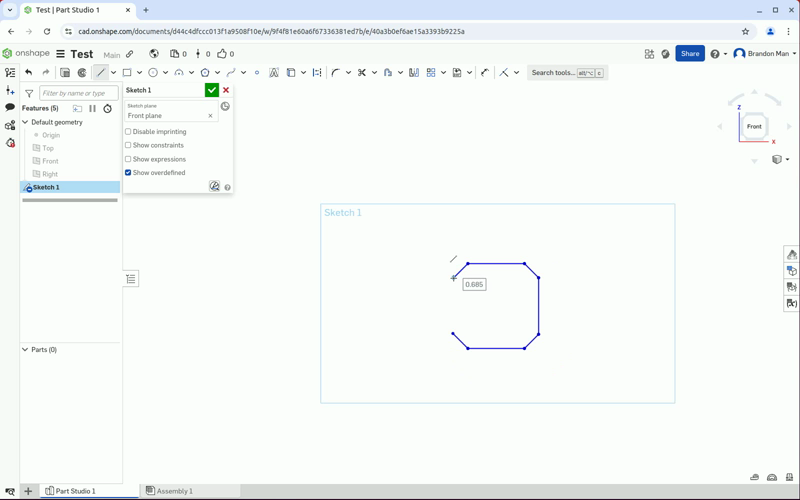
scroll(-6)
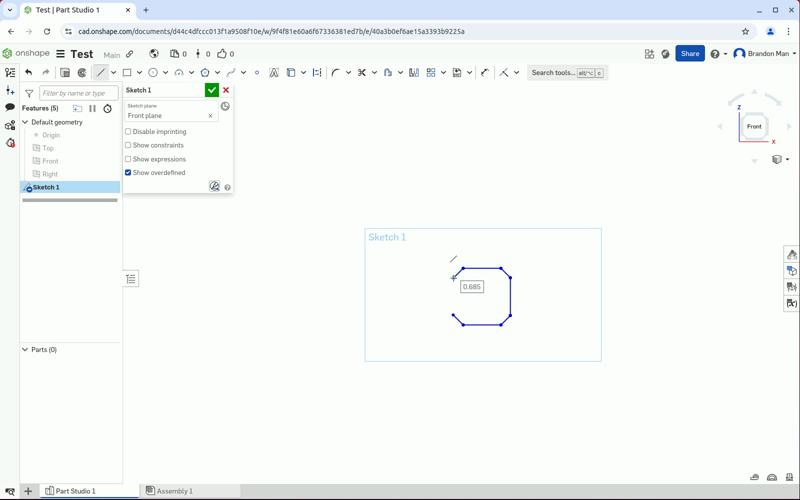
scroll(-6)
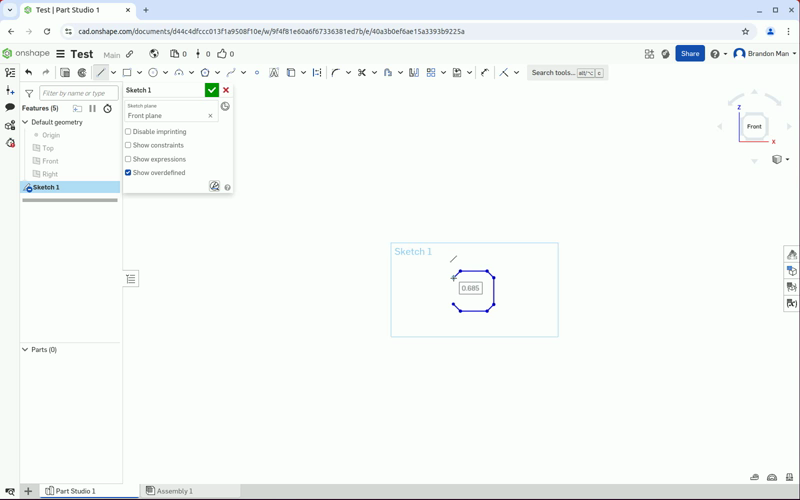
scroll(-6)
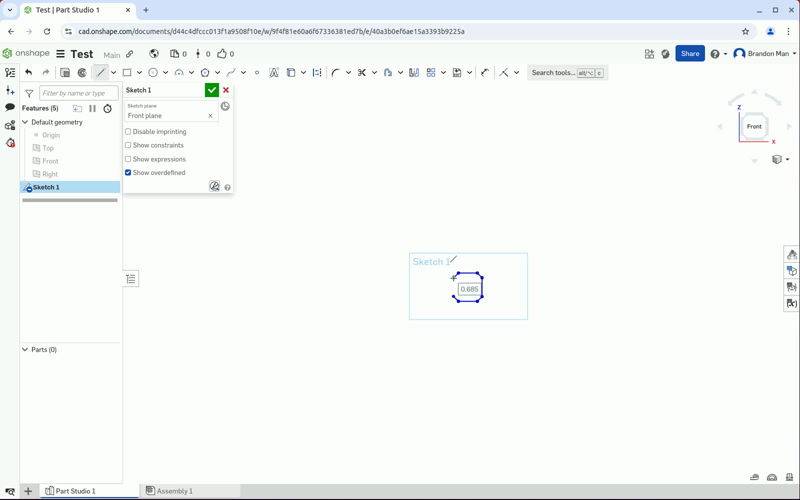
scroll(-6)
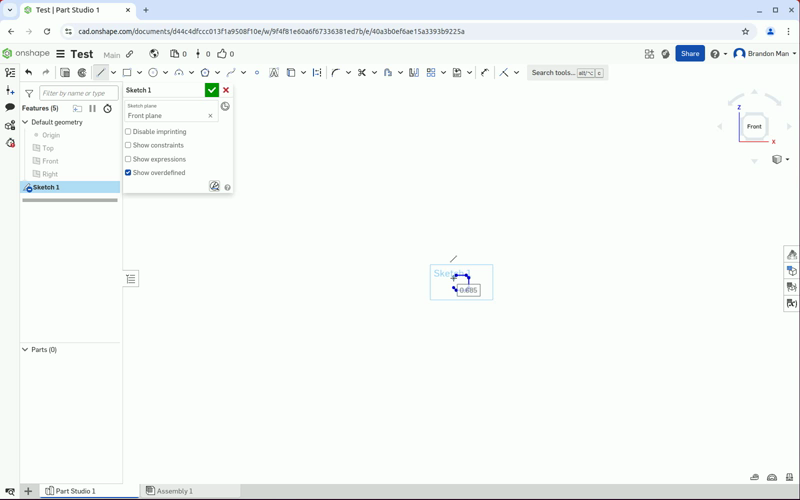
key_up(shift)
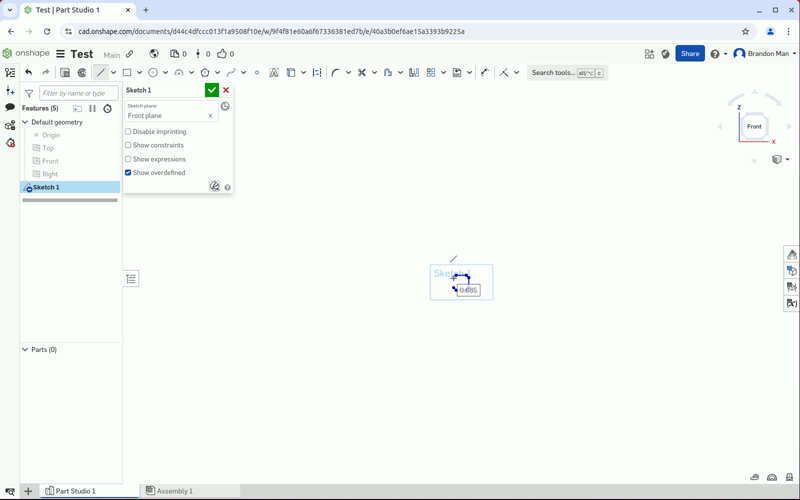
mouse_move(483, 277)
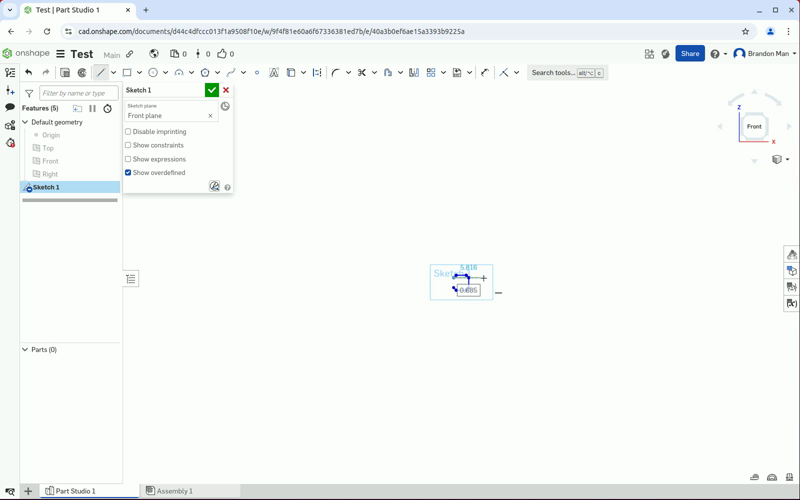
key_down(shift)
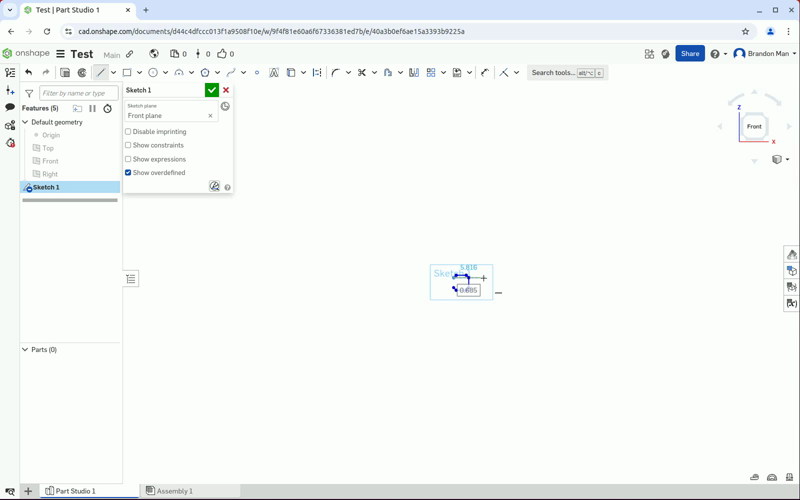
mouse_move(453, 287)
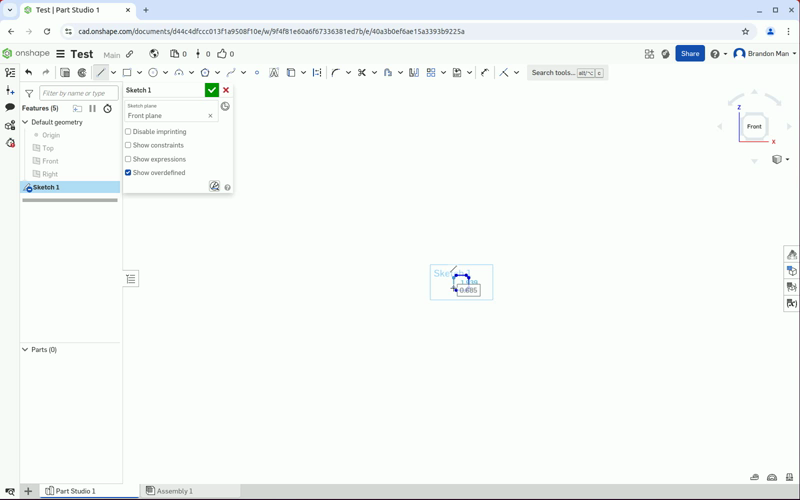
scroll(6)
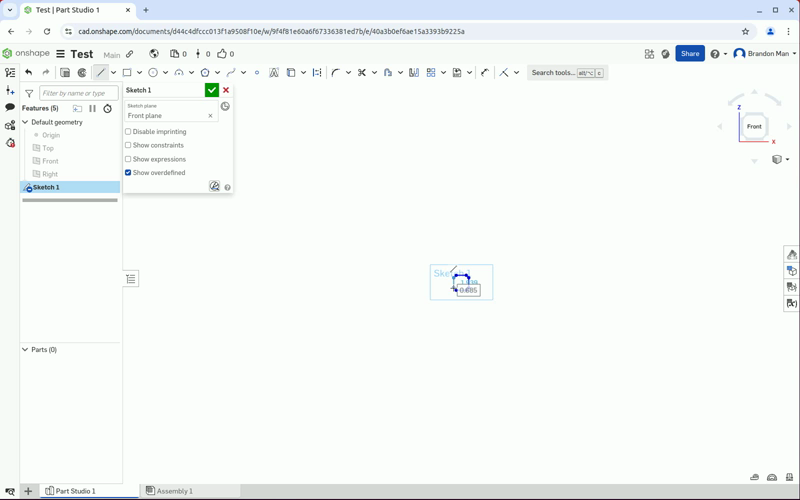
scroll(6)
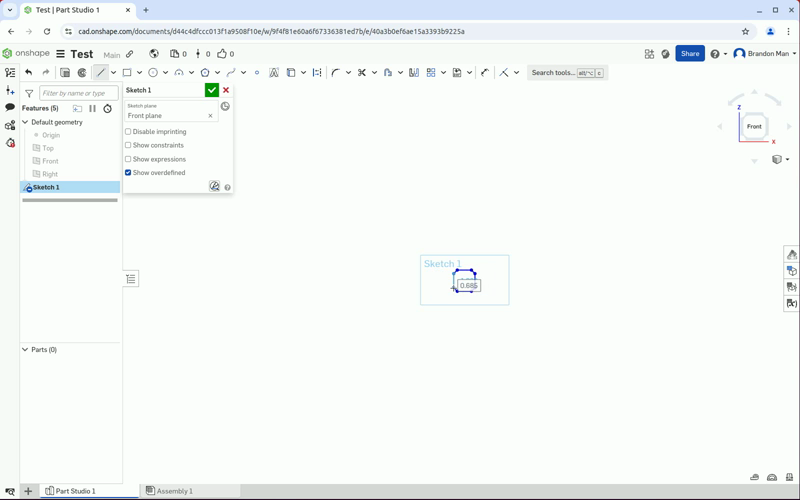
scroll(6)
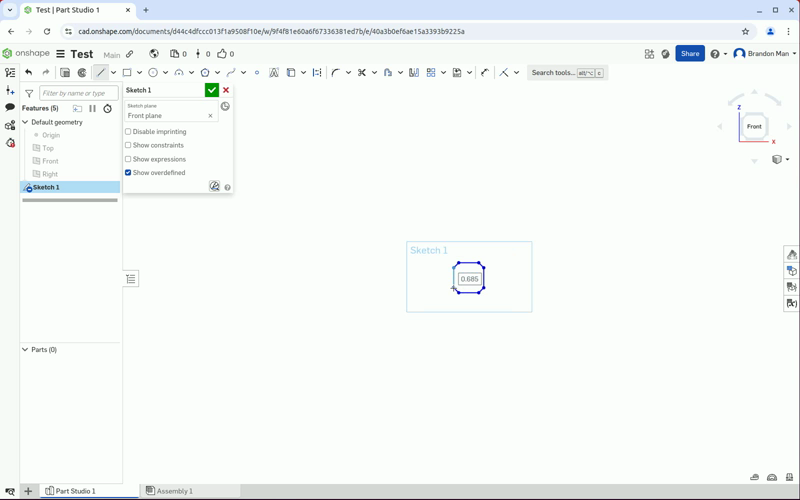
scroll(6)
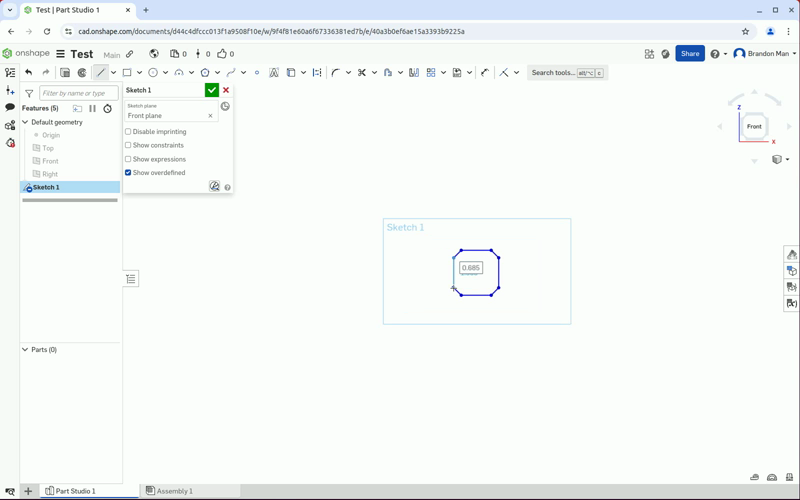
scroll(6)
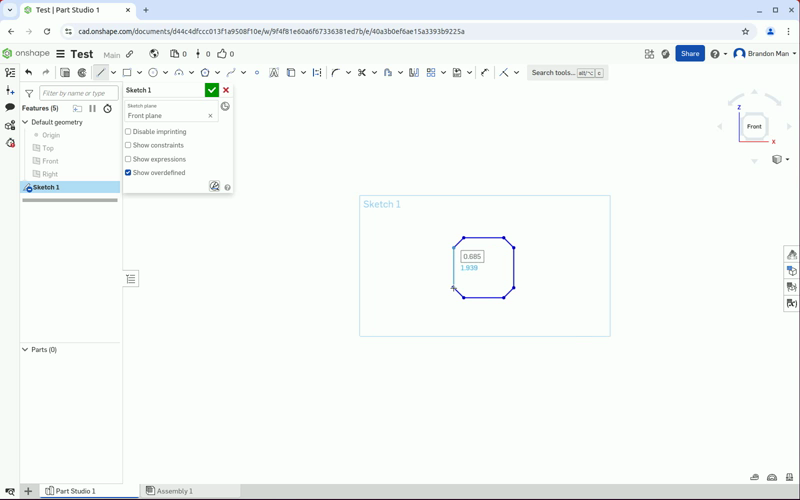
scroll(6)
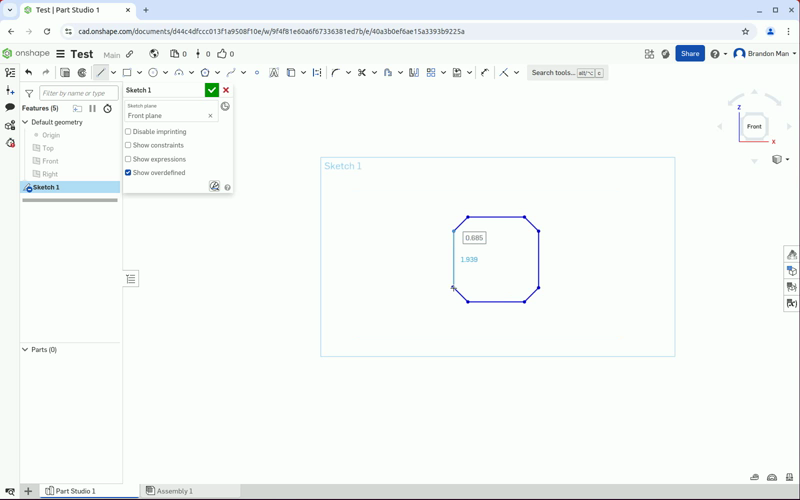
scroll(6)
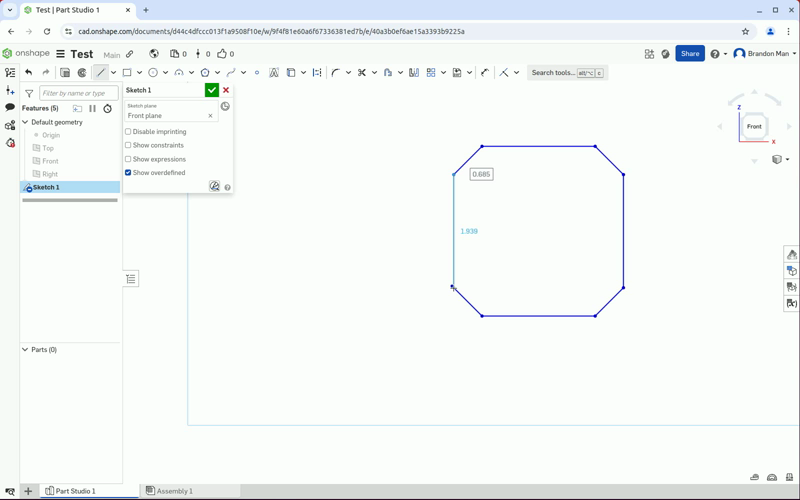
key_up(shift)
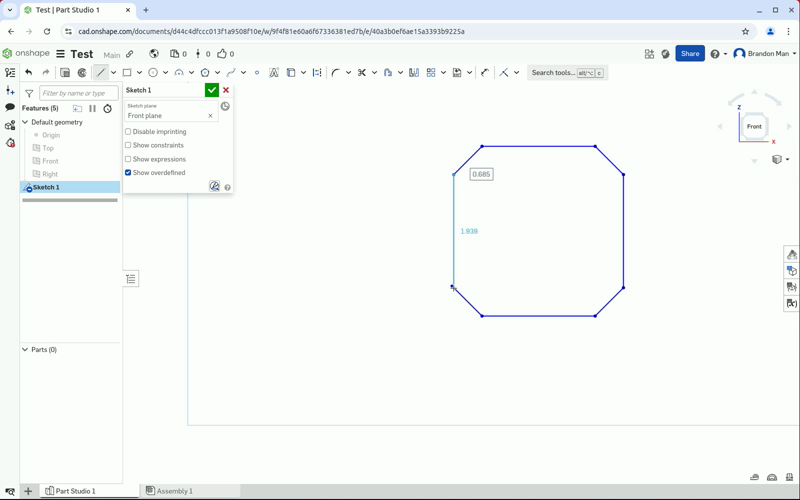
click(453, 287)
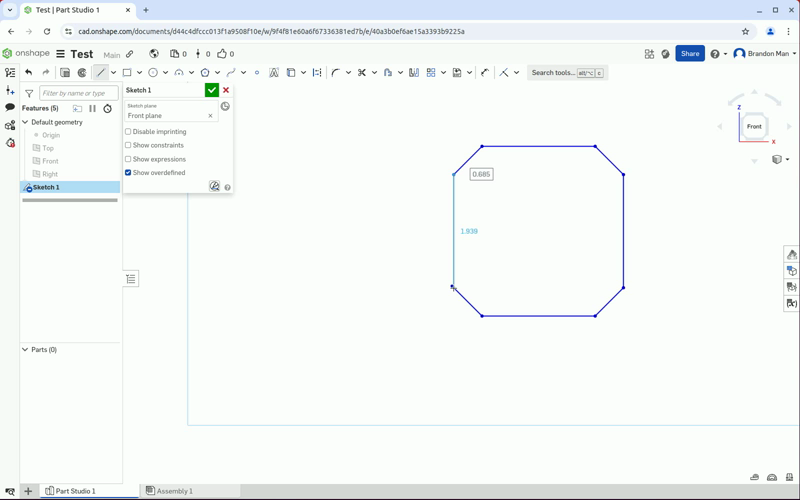
scroll(-6)
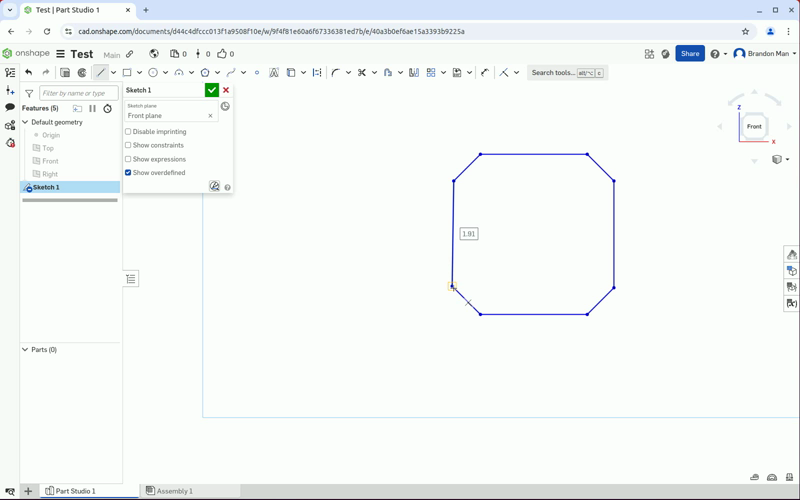
scroll(-6)
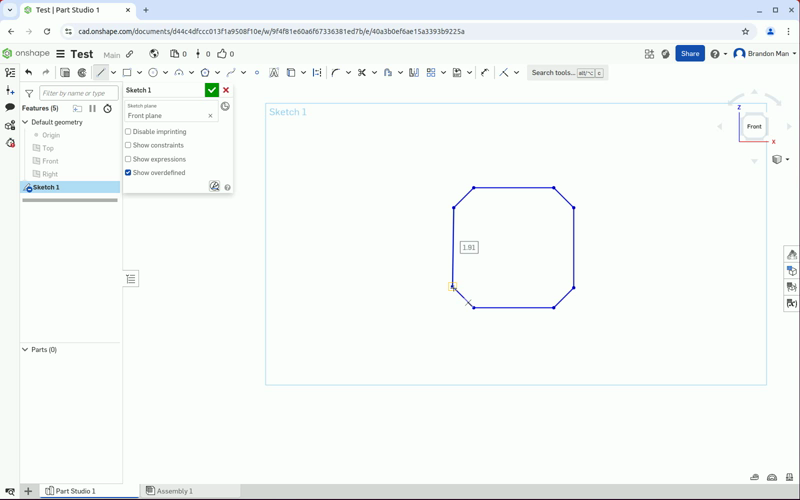
scroll(-6)
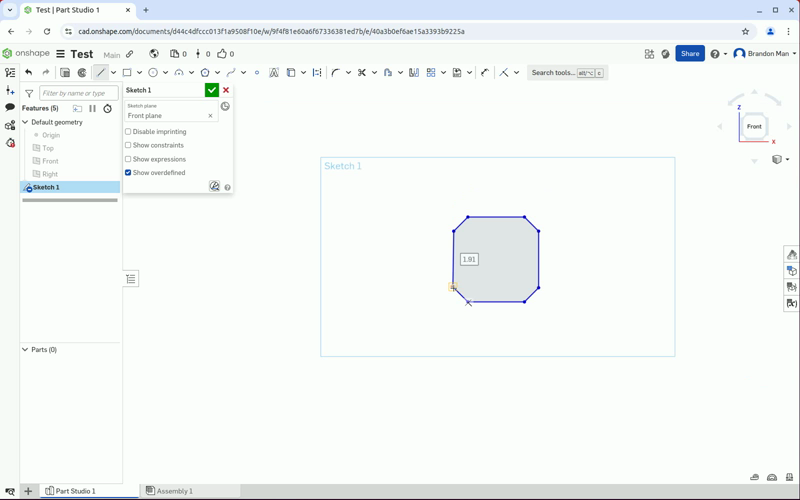
scroll(-6)
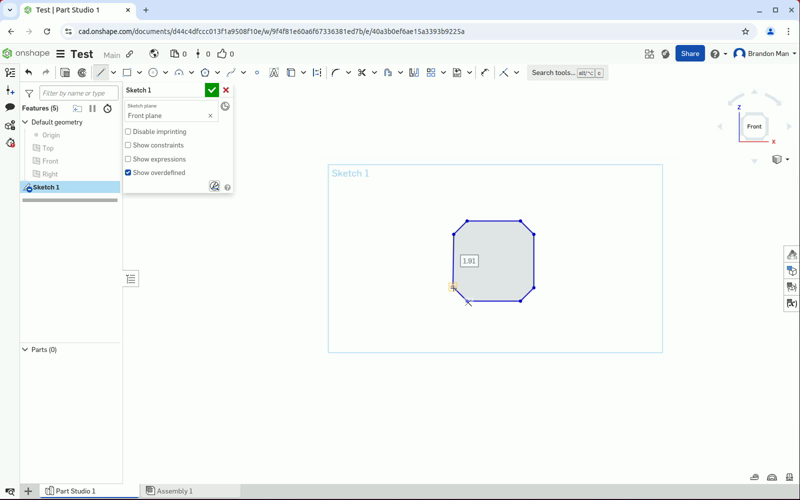
scroll(-6)
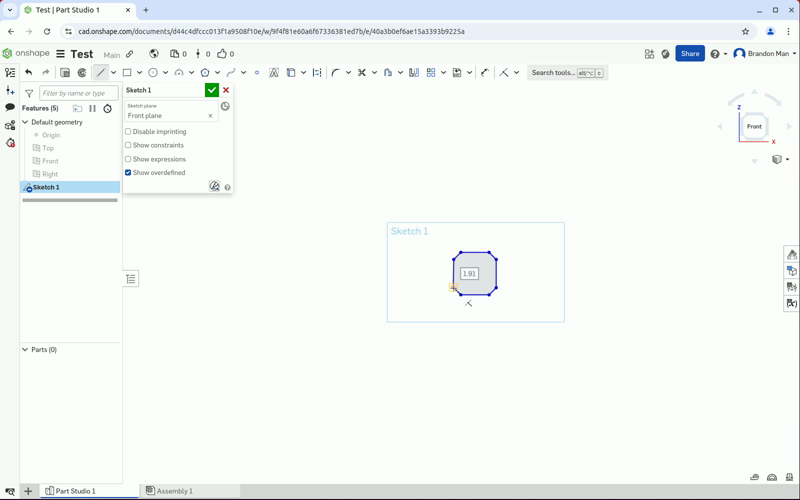
scroll(-6)
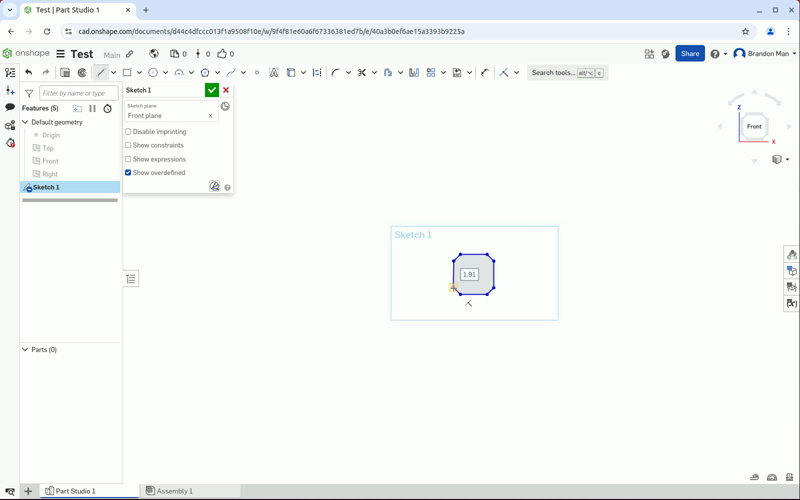
scroll(-6)
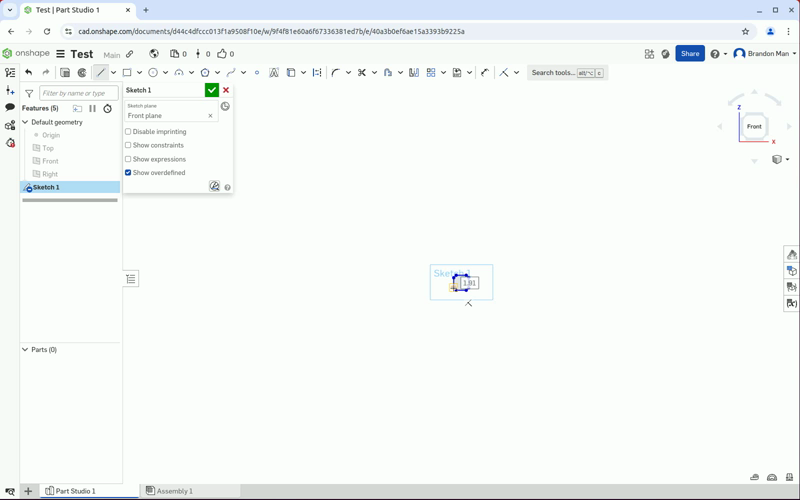
key(esc)
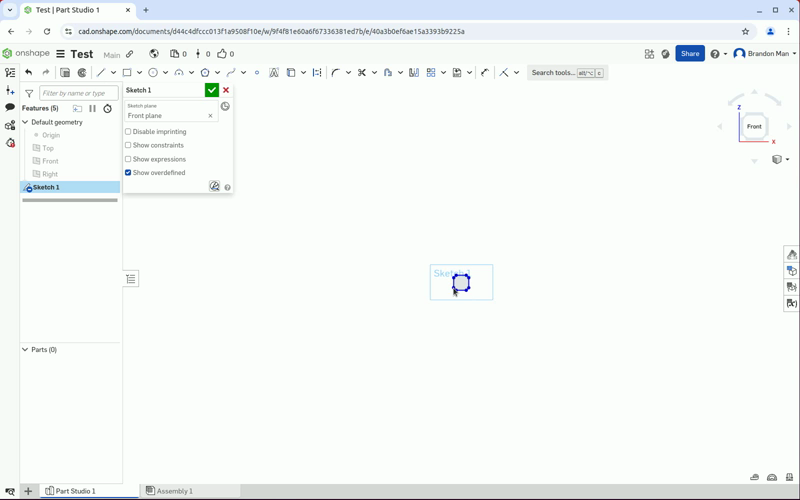
key(c)
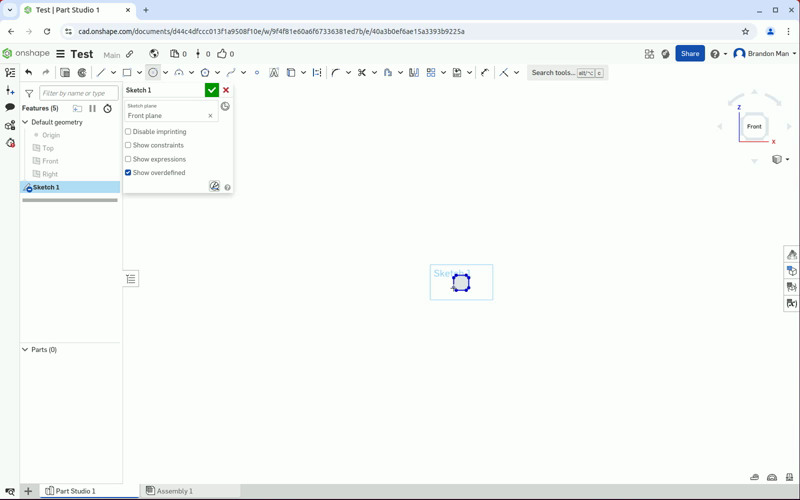
key_down(shift)
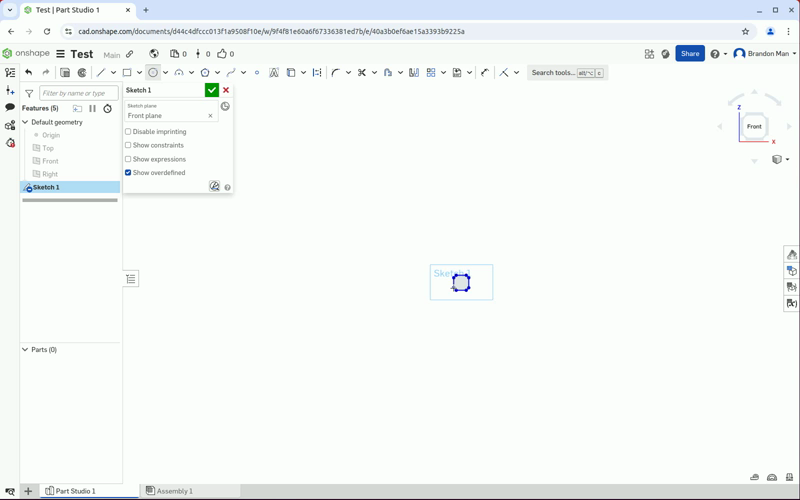
mouse_move(455, 288)
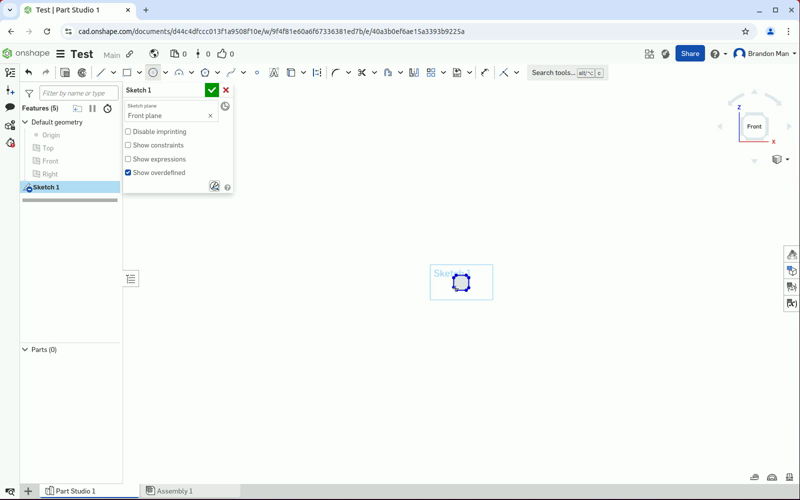
scroll(6)
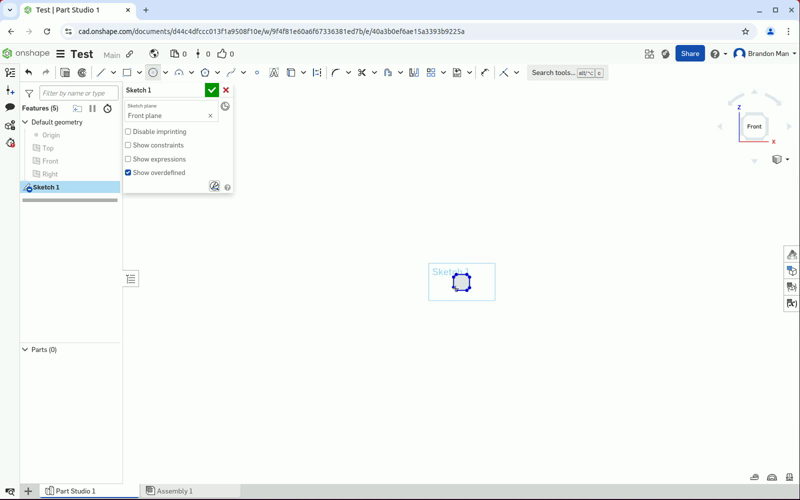
scroll(6)
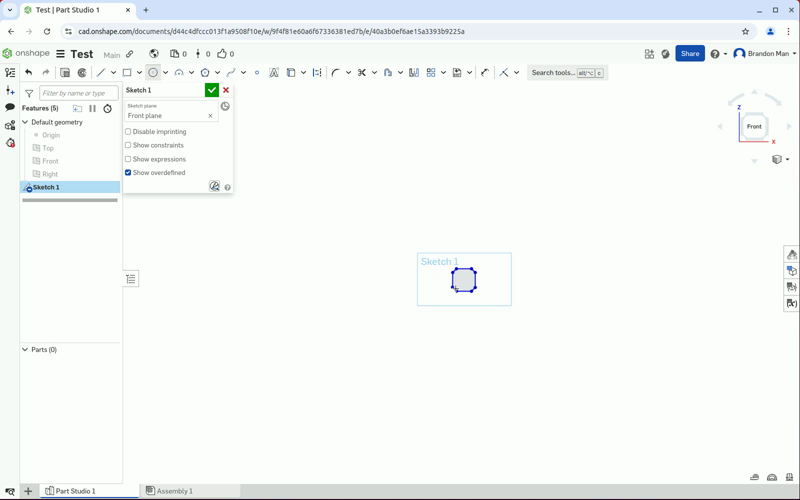
scroll(6)
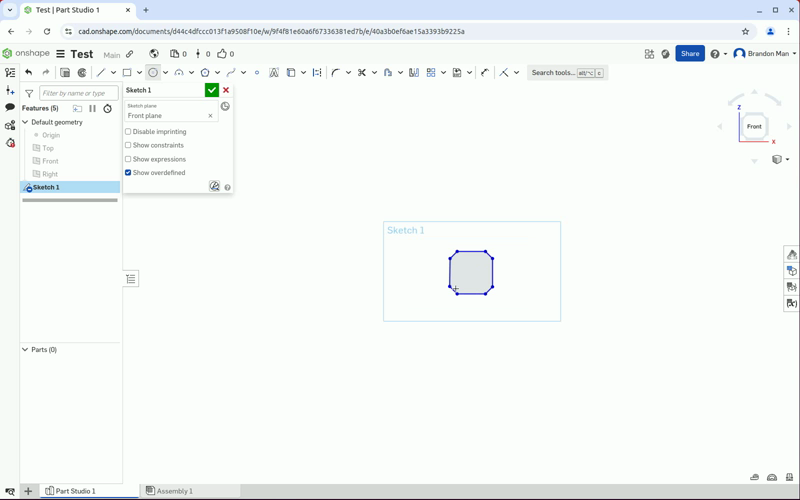
scroll(6)
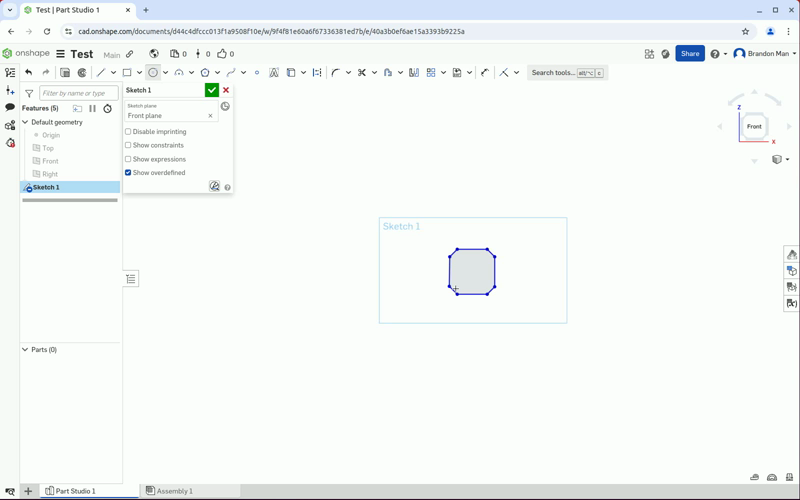
scroll(6)
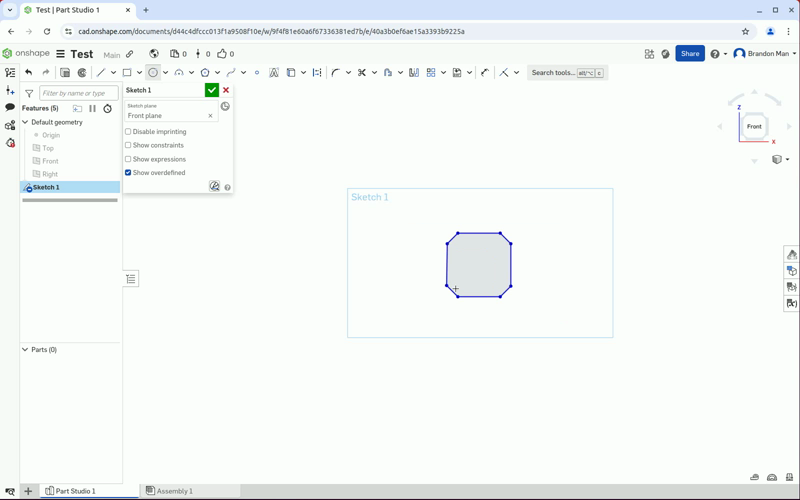
scroll(6)
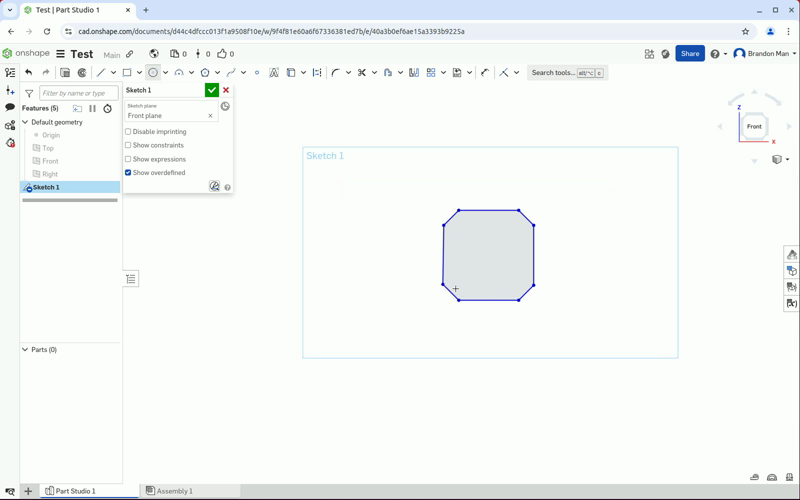
scroll(6)
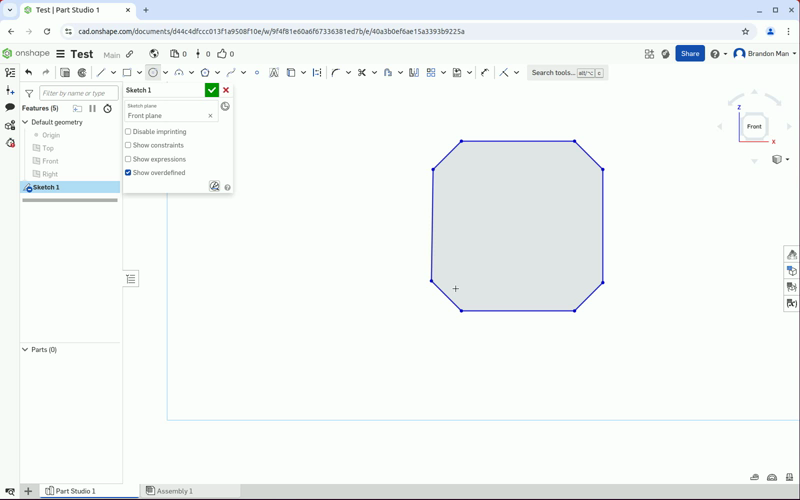
click(455, 288)
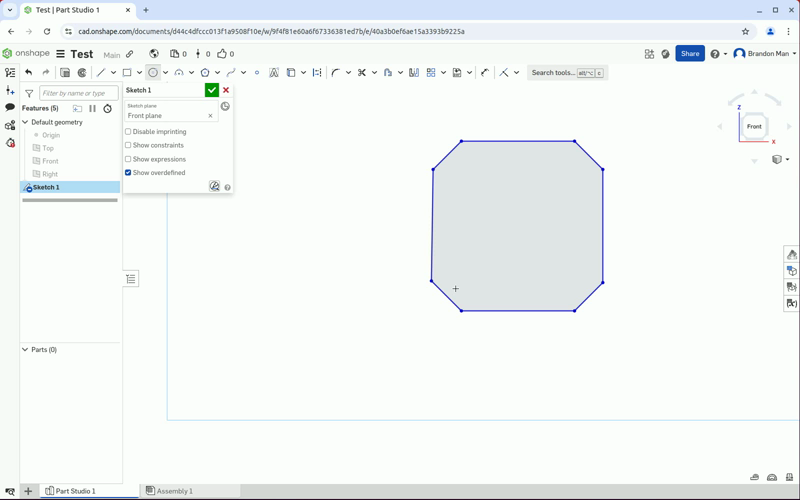
scroll(-6)
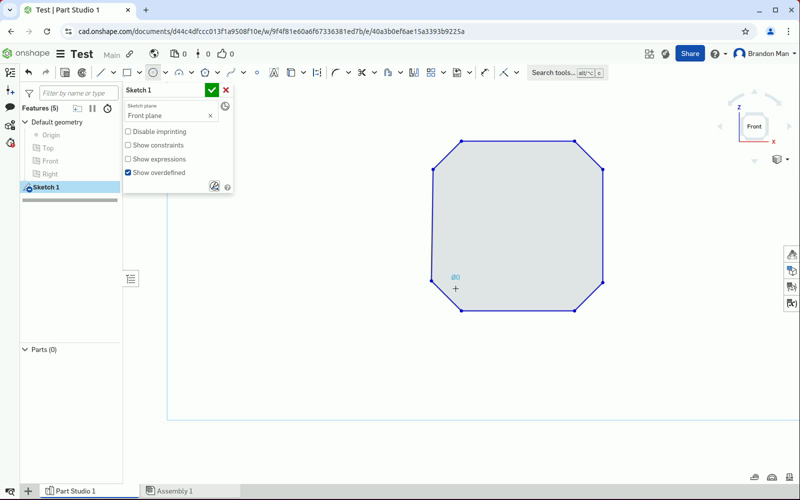
scroll(-6)
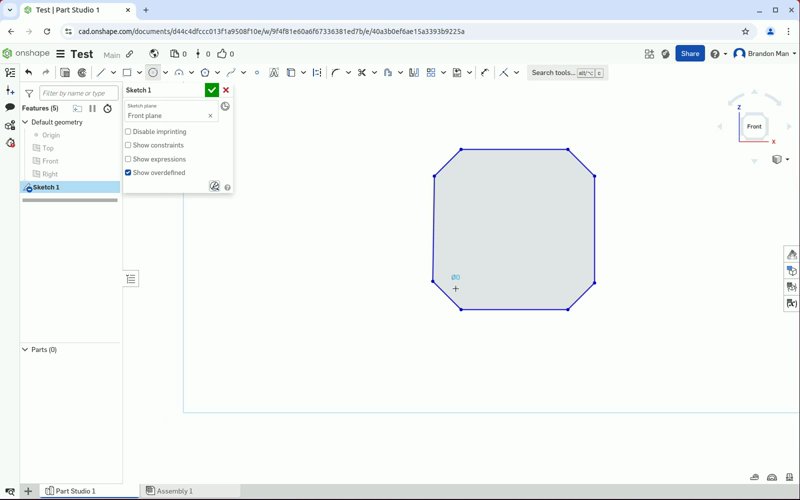
scroll(-6)
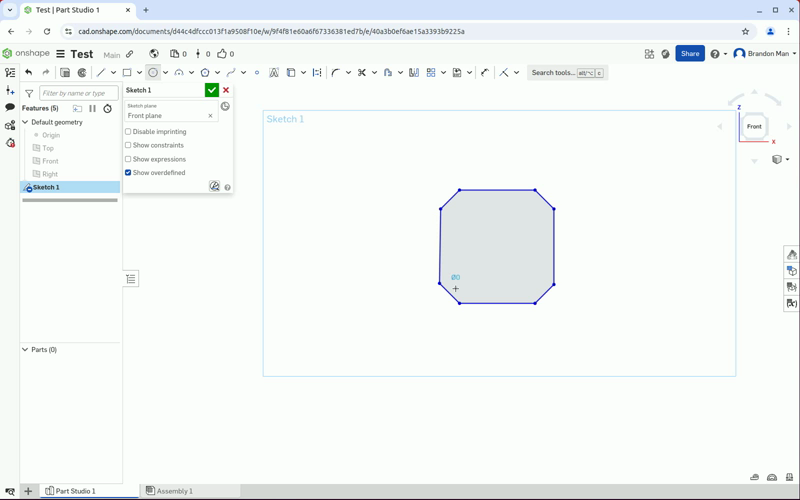
scroll(-6)
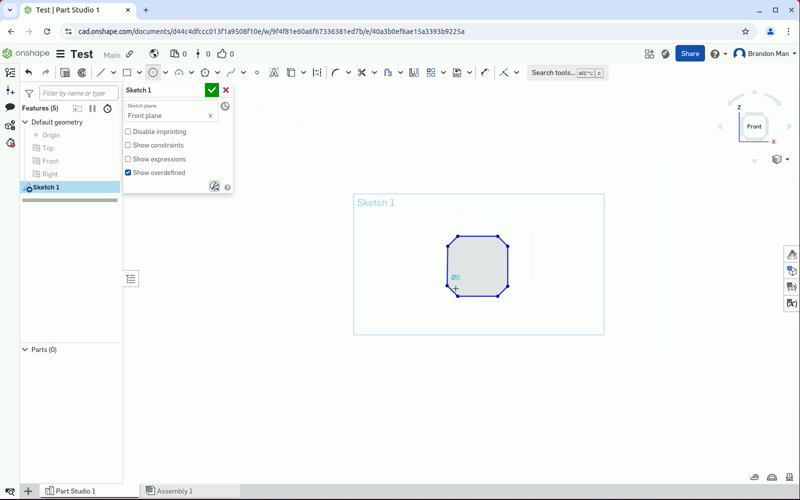
scroll(-6)
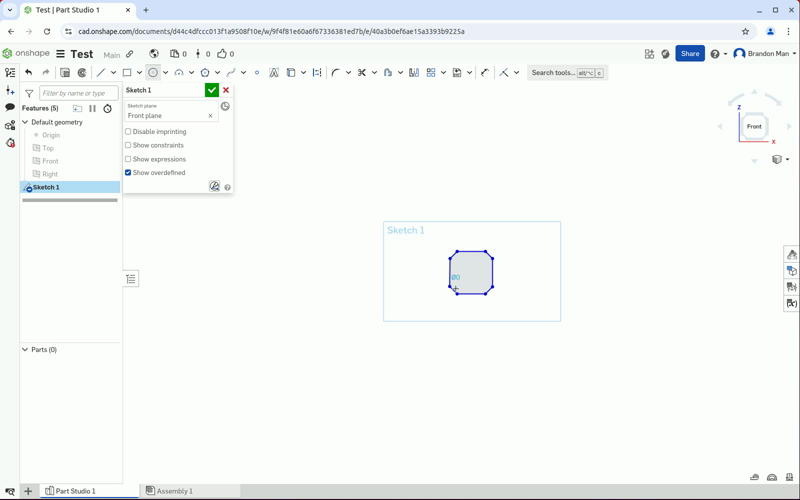
scroll(-6)
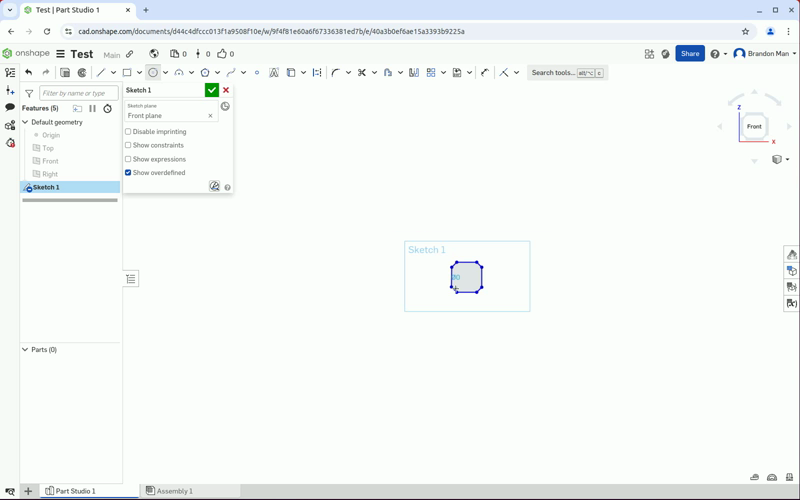
scroll(-6)
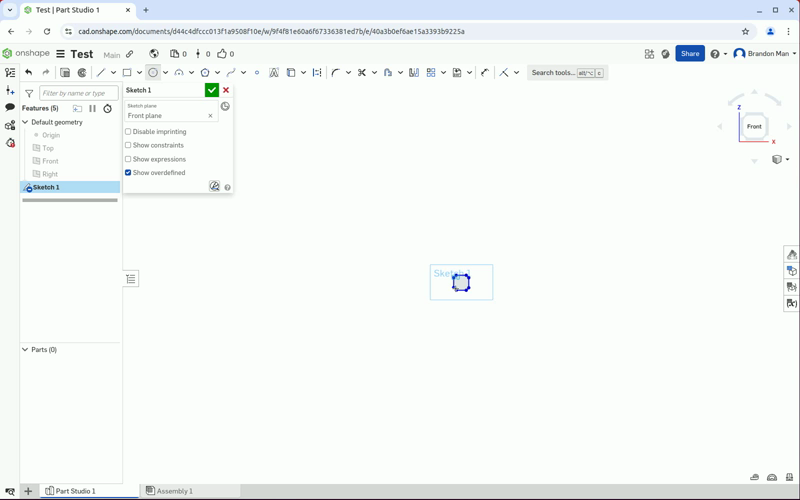
key_up(shift)
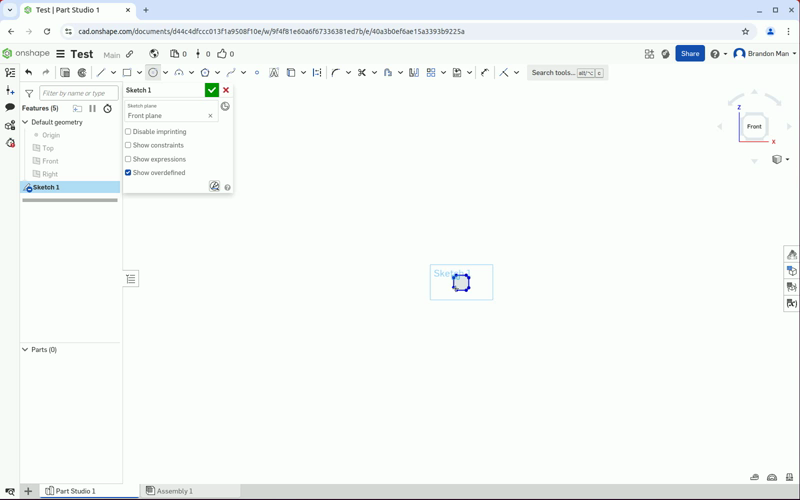
mouse_move(456, 288)
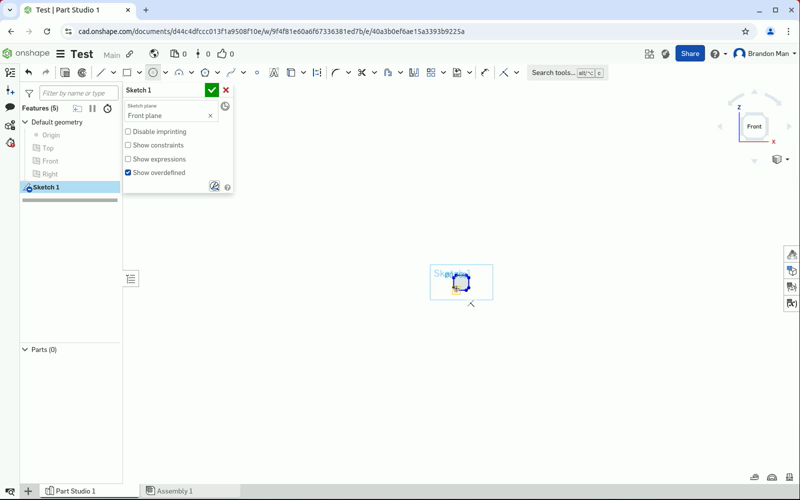
scroll(6)
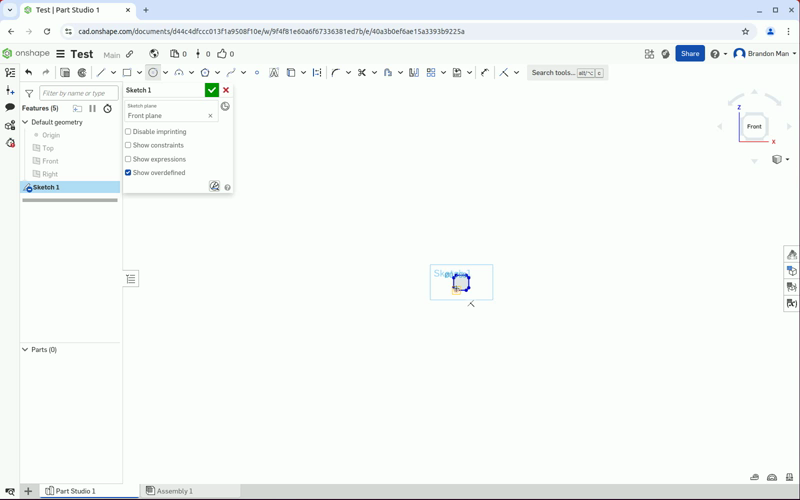
scroll(6)
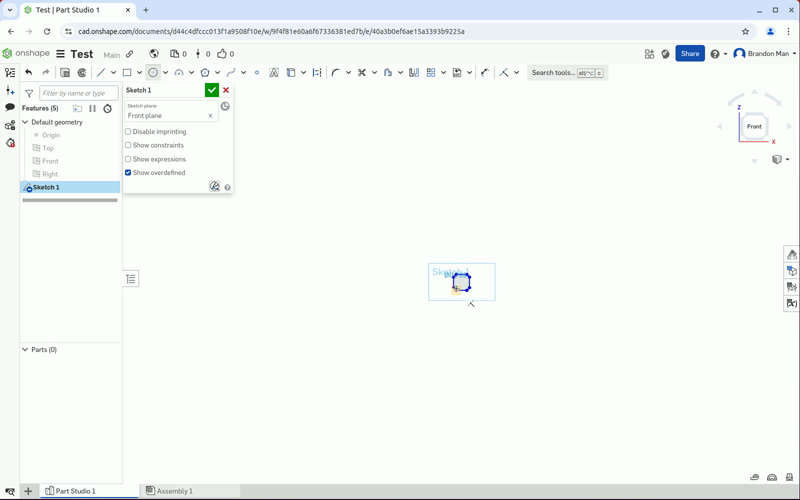
scroll(6)
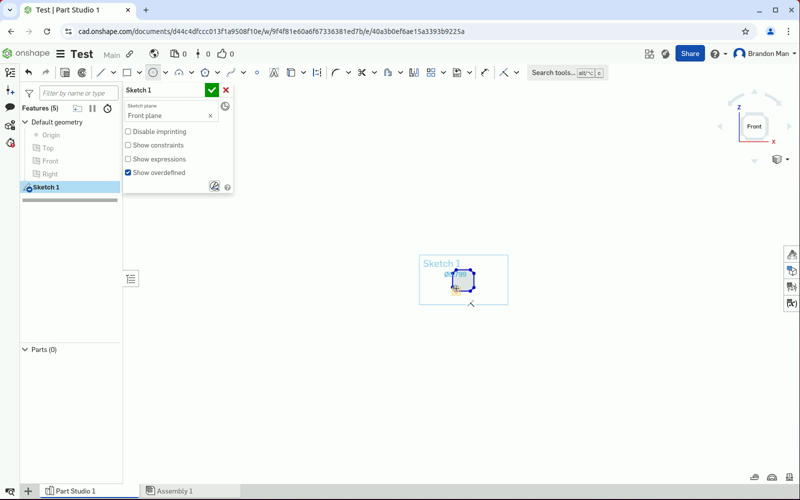
scroll(6)
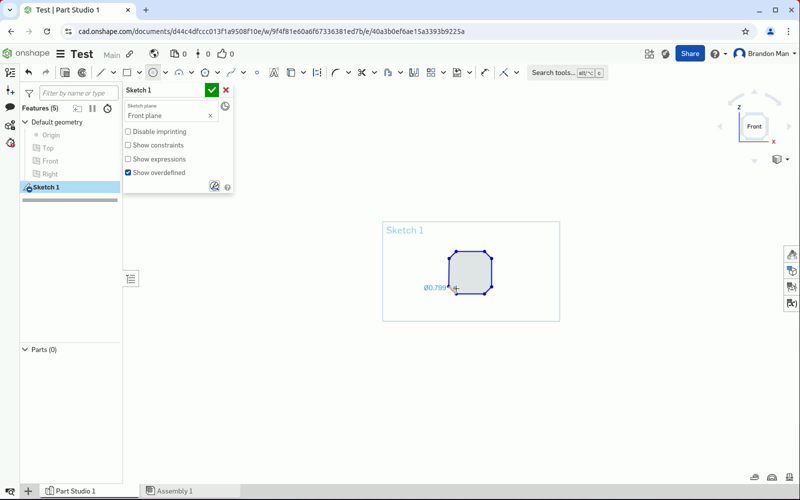
scroll(6)
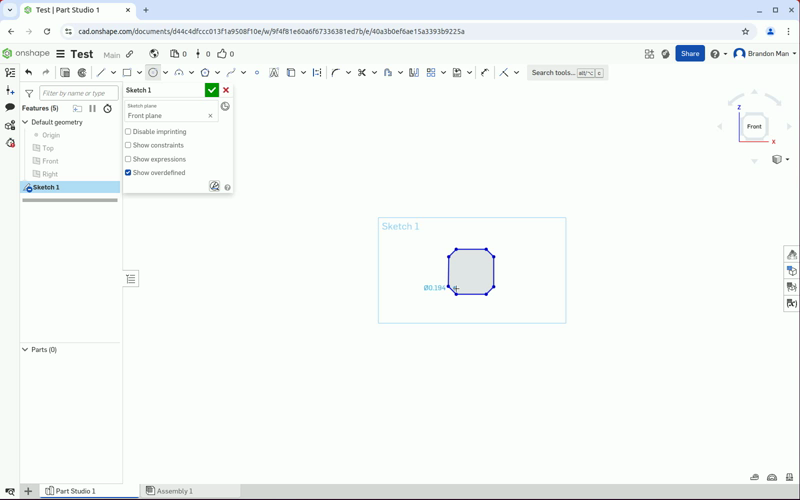
scroll(6)
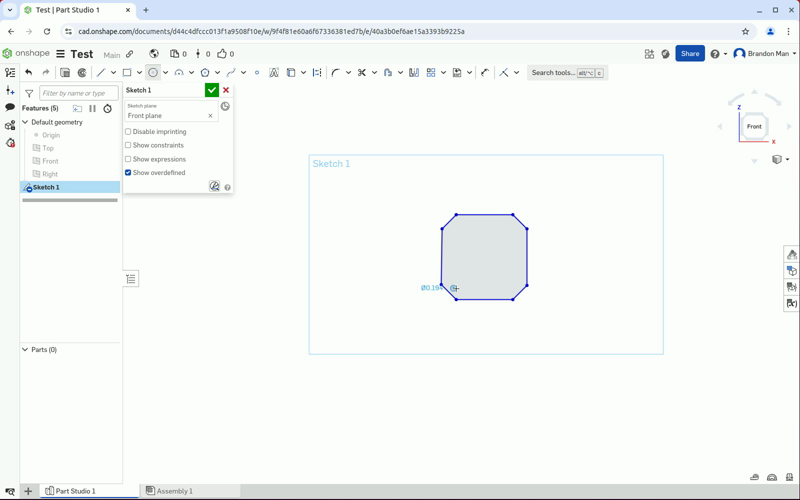
scroll(6)
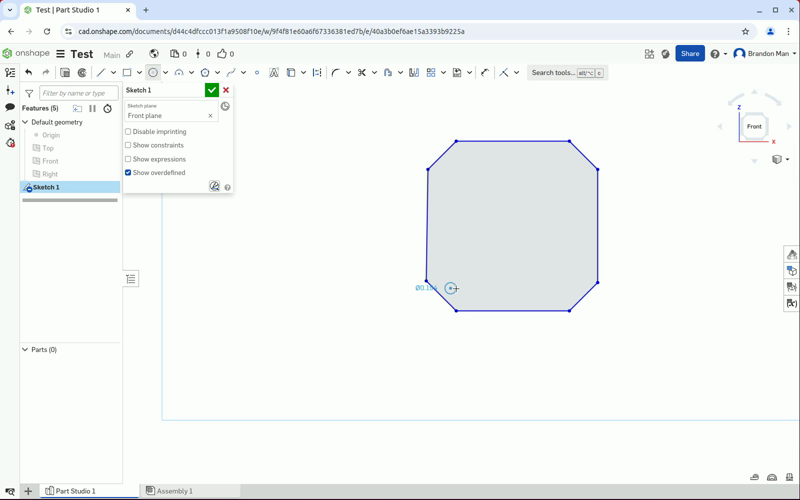
click(456, 288)
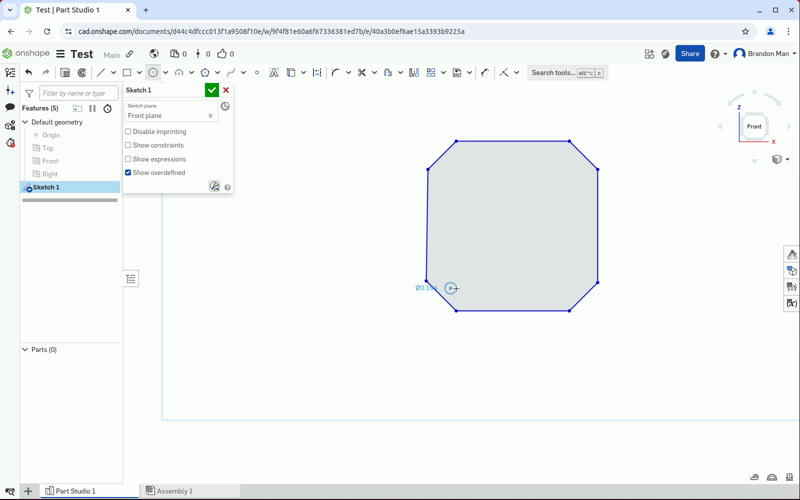
scroll(-6)
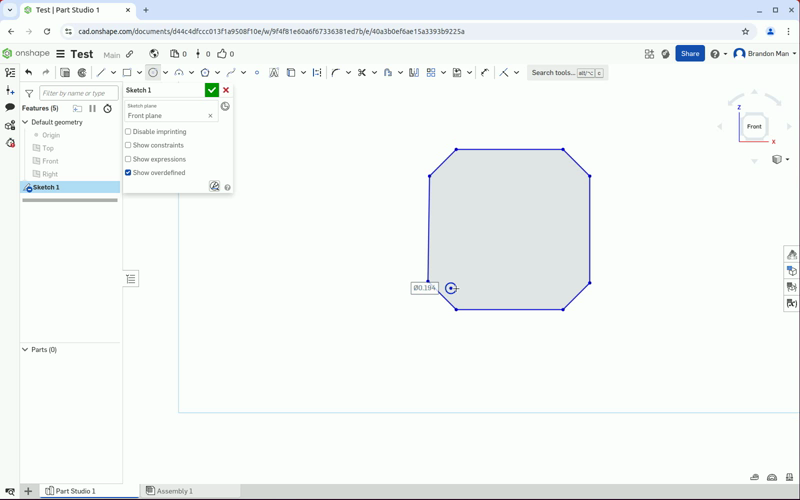
scroll(-6)
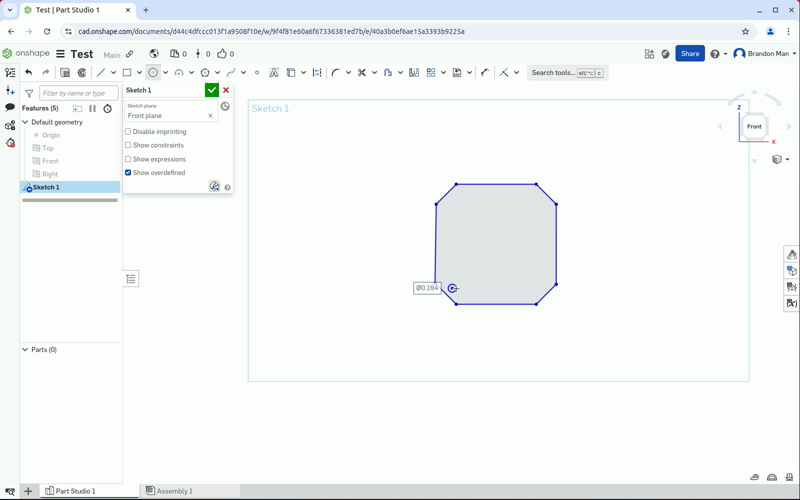
scroll(-6)
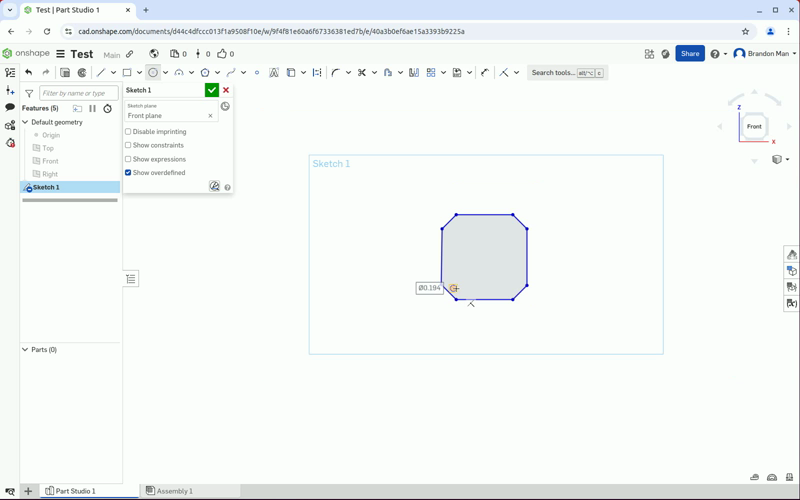
scroll(-6)
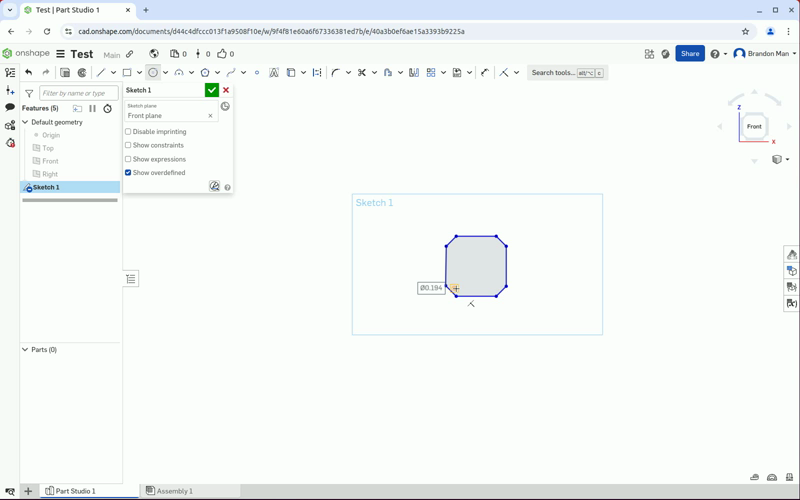
scroll(-6)
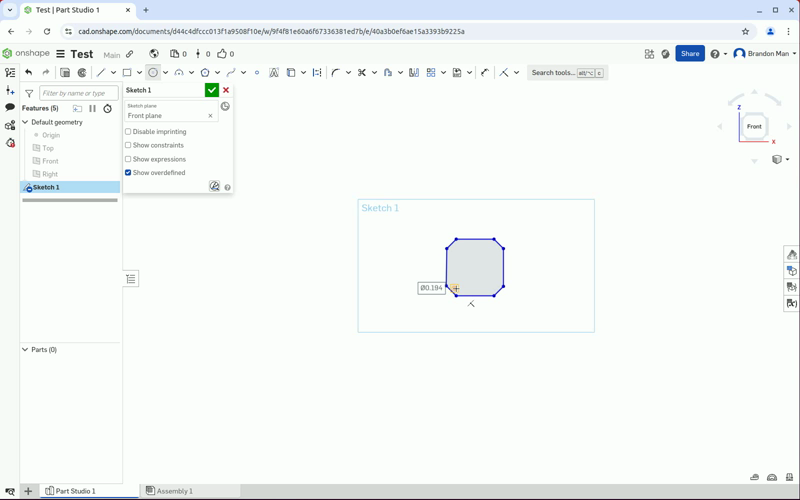
scroll(-6)
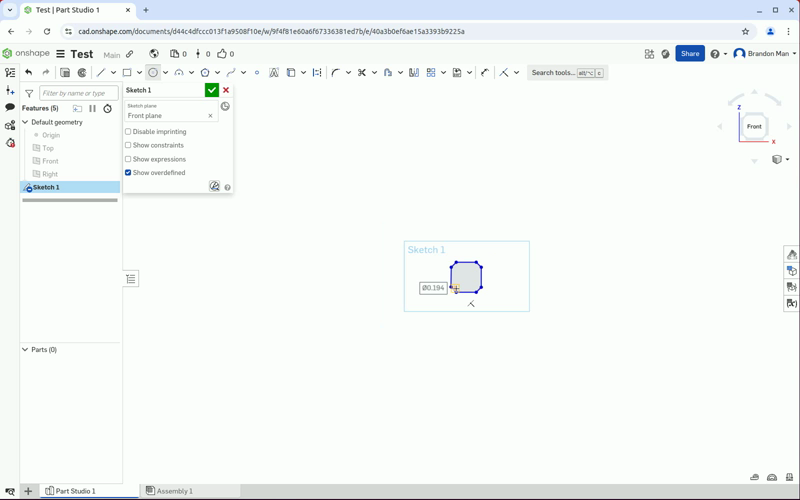
scroll(-6)
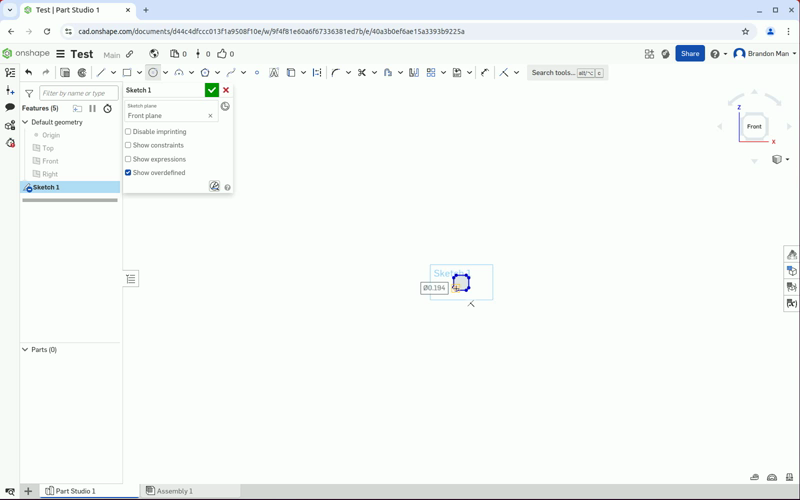
key(esc)
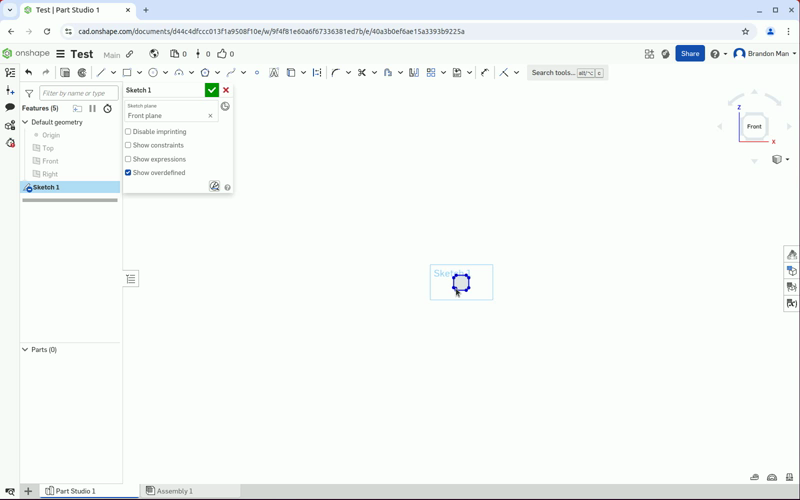
key(c)
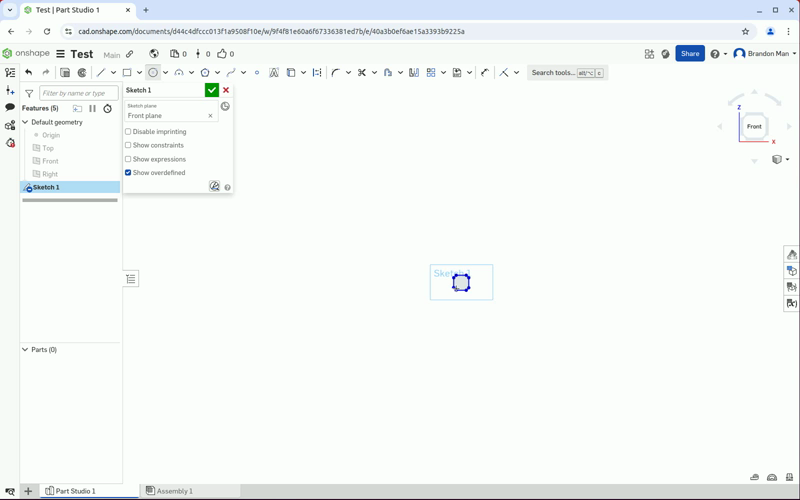
key_down(shift)
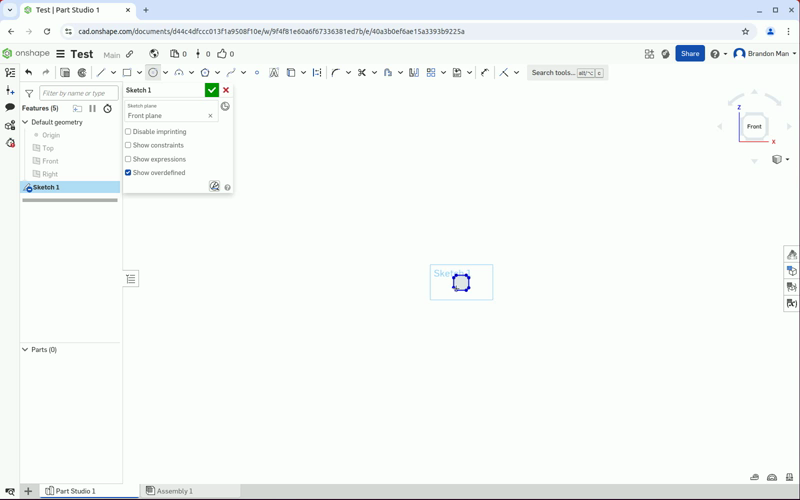
mouse_move(455, 276)
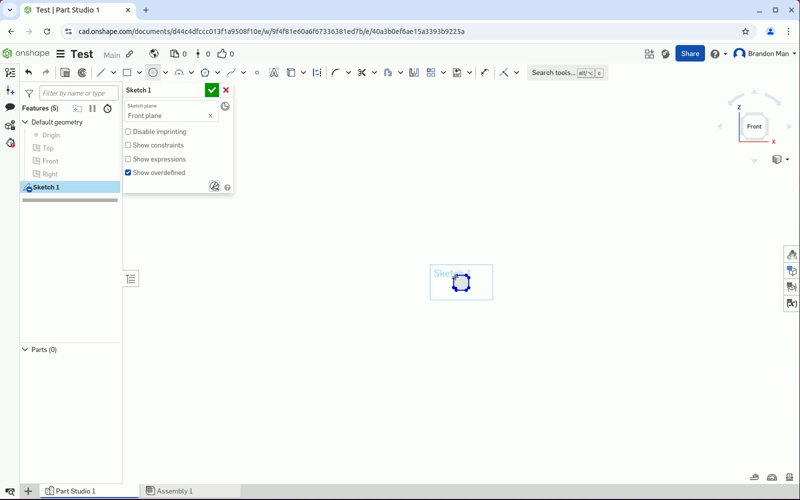
scroll(6)
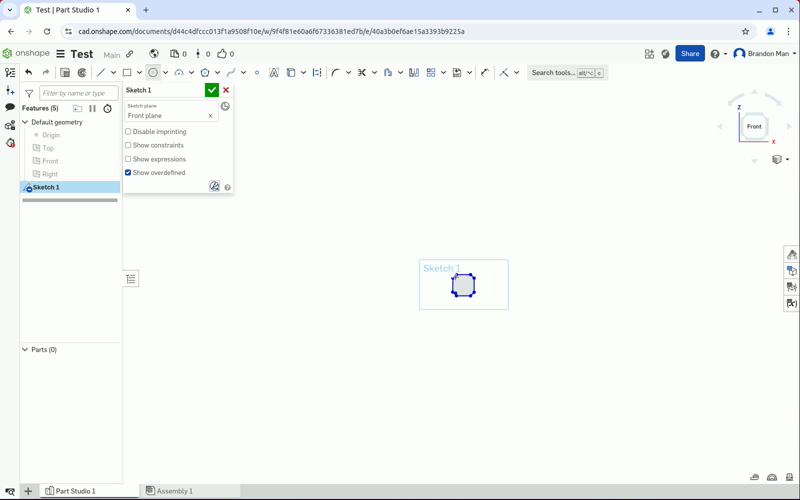
scroll(6)
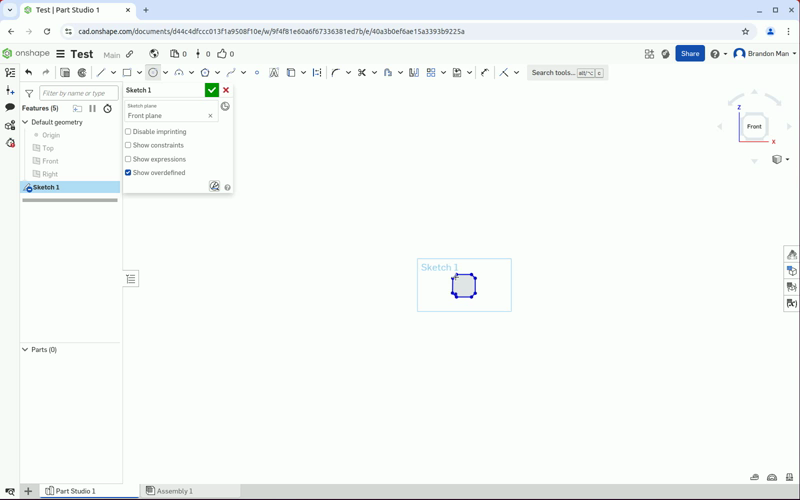
scroll(6)
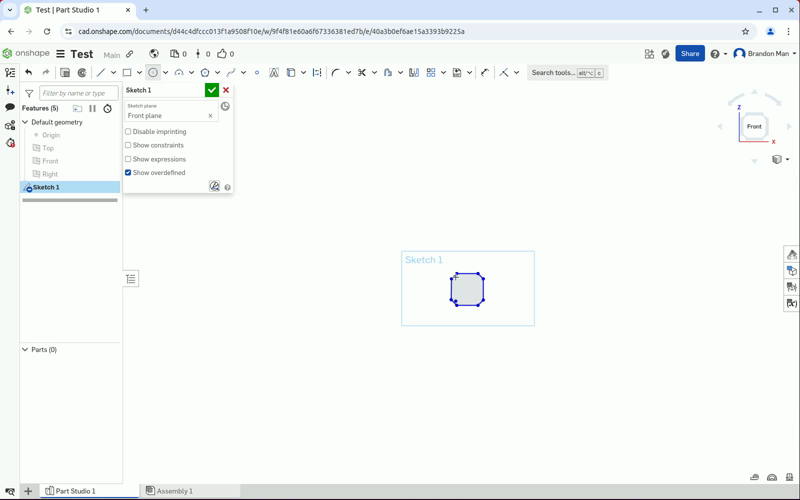
scroll(6)
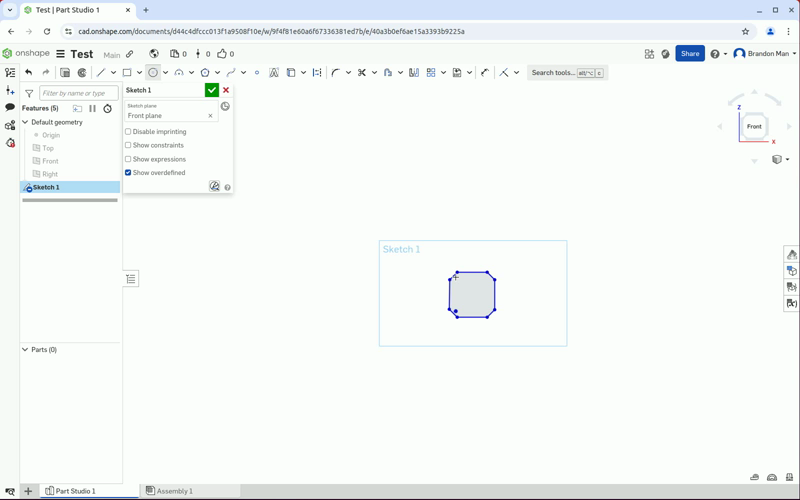
scroll(6)
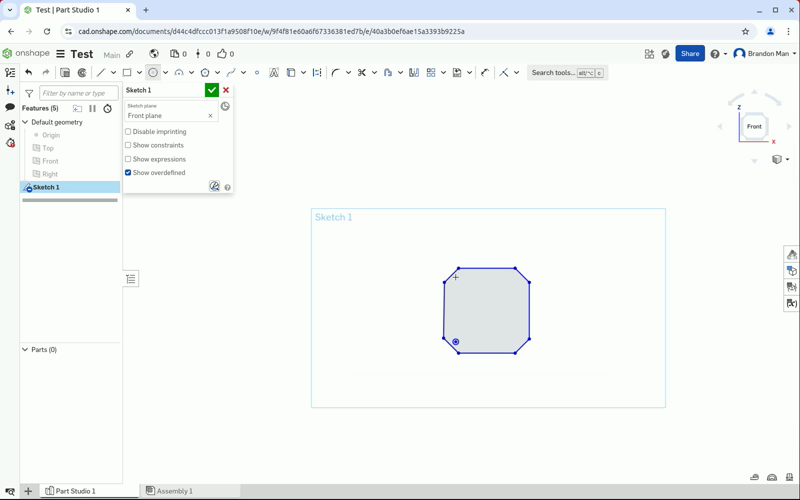
scroll(6)
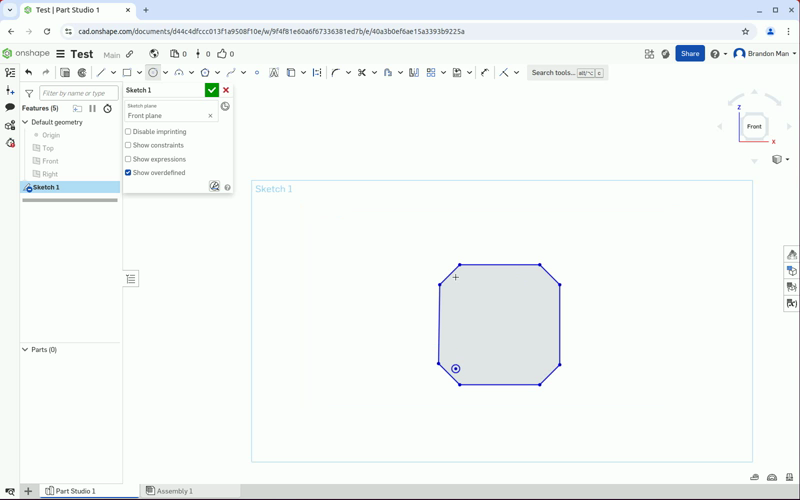
scroll(6)
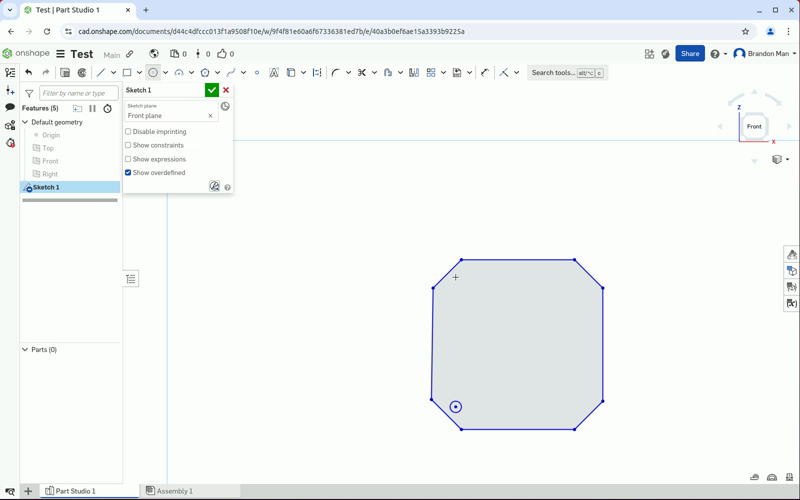
click(455, 276)
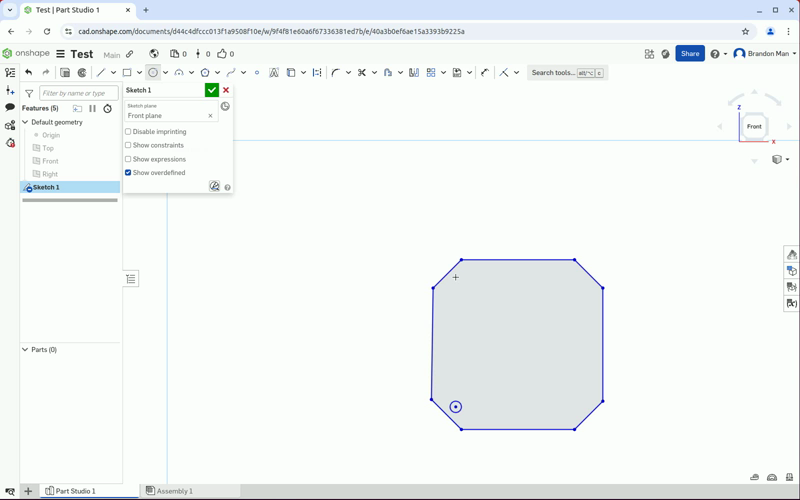
scroll(-6)
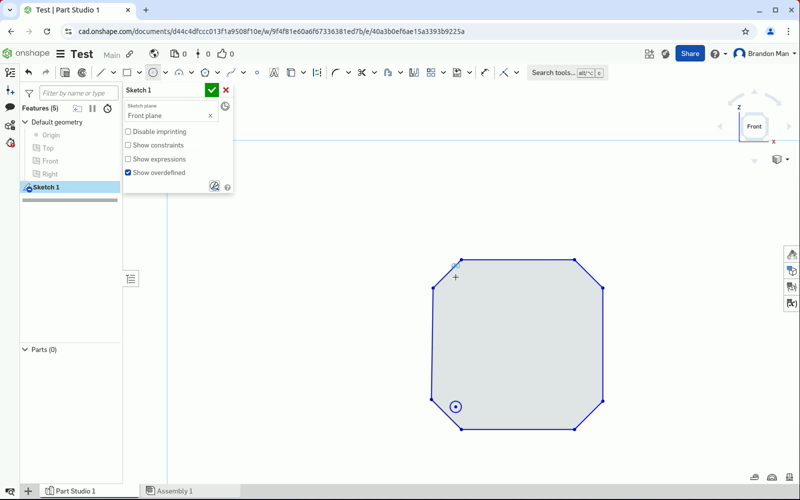
scroll(-6)
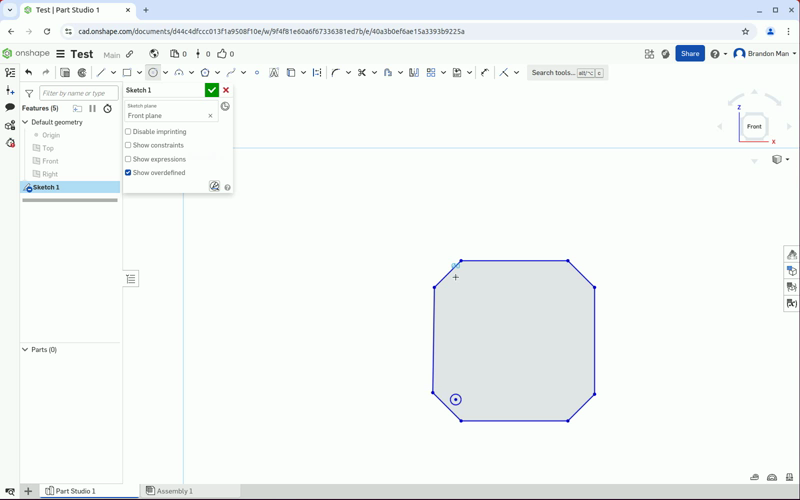
scroll(-6)
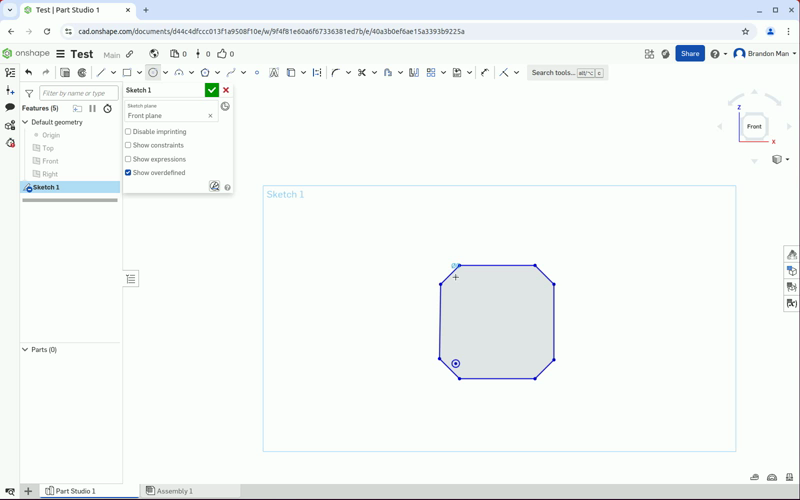
scroll(-6)
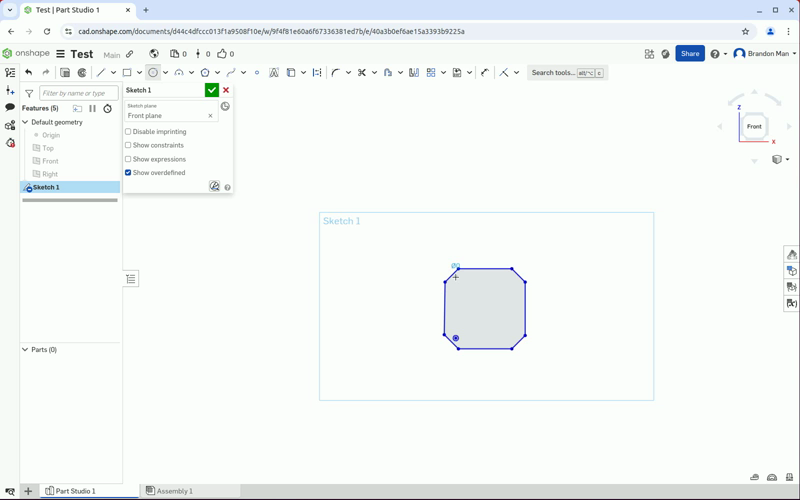
scroll(-6)
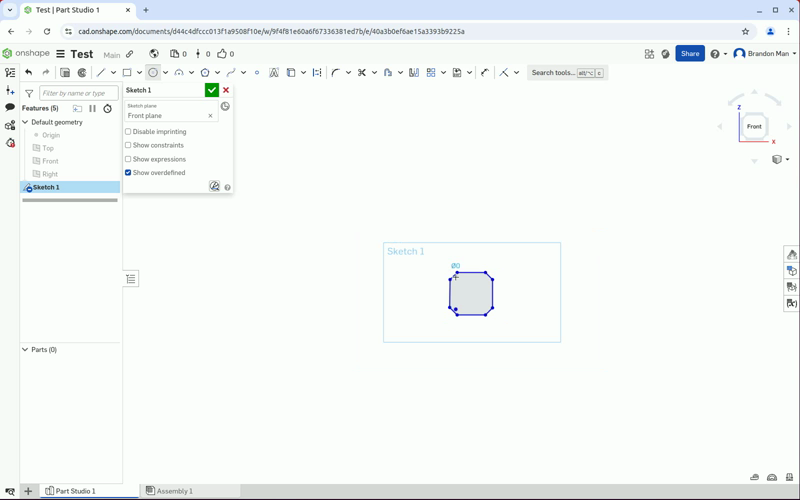
scroll(-6)
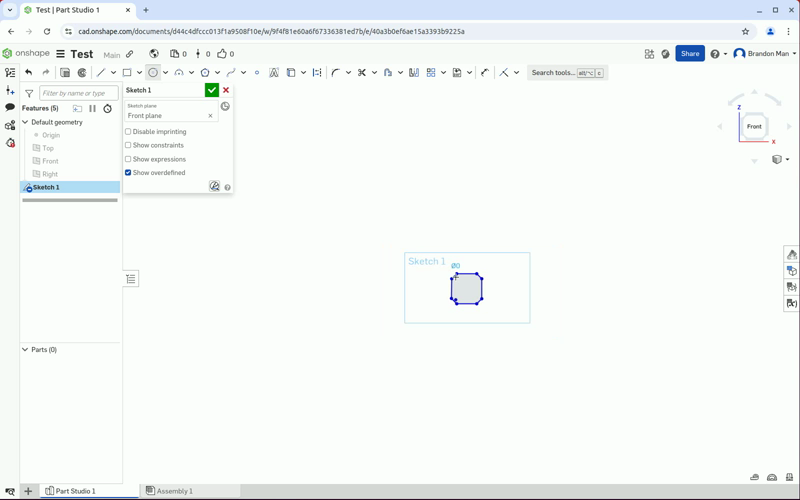
scroll(-6)
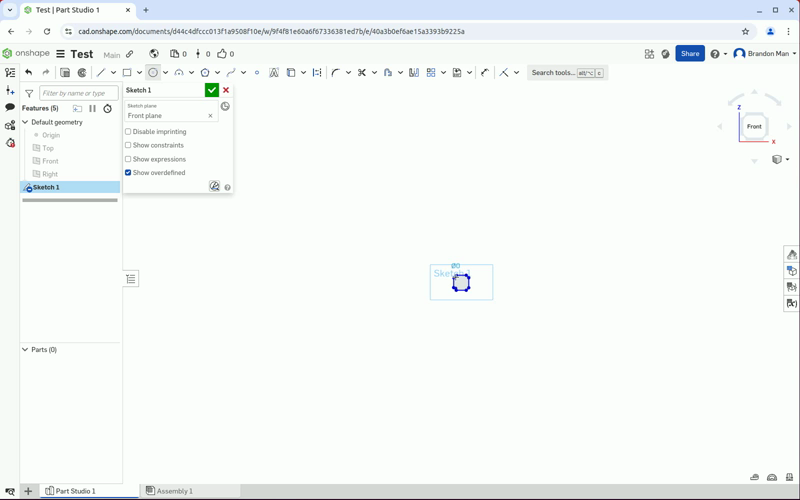
key_up(shift)
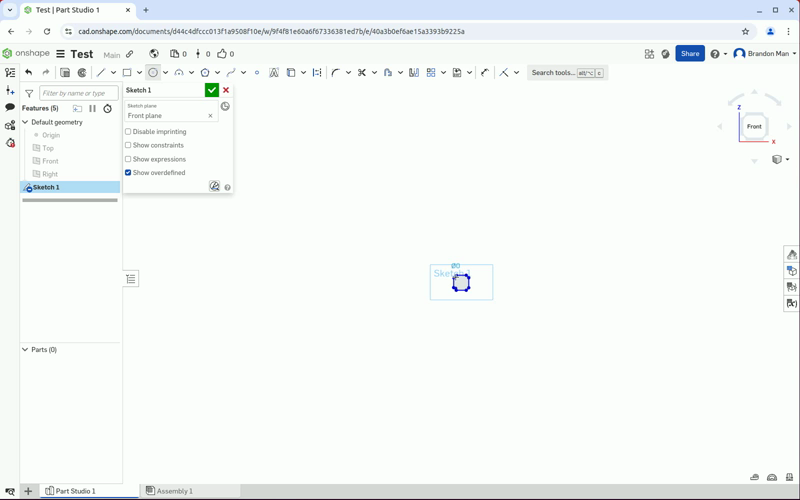
mouse_move(456, 276)
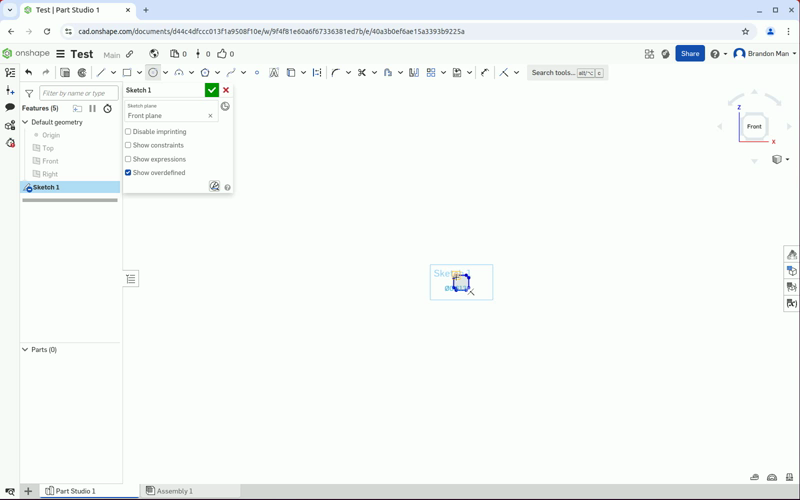
scroll(6)
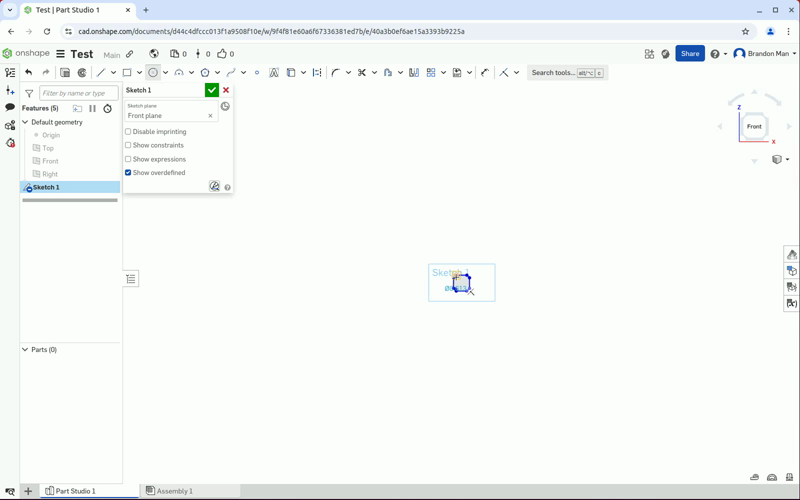
scroll(6)
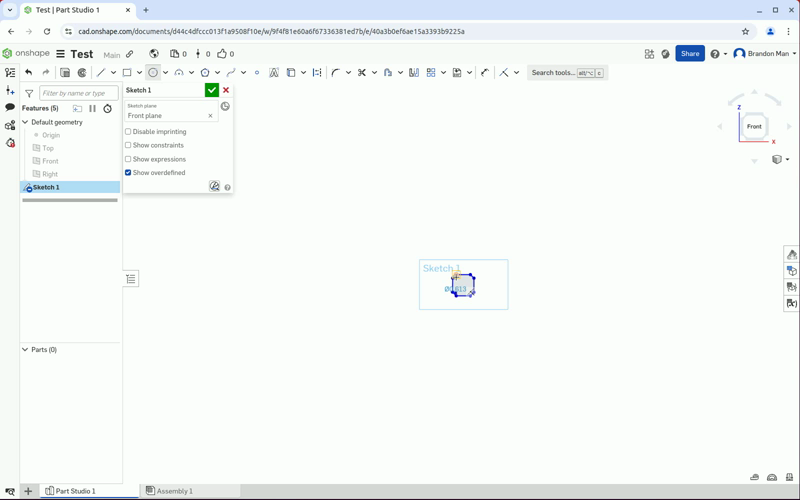
scroll(6)
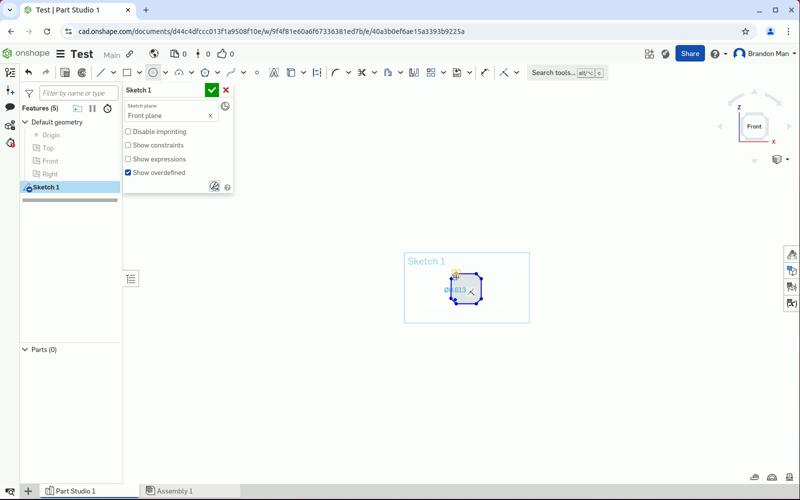
scroll(6)
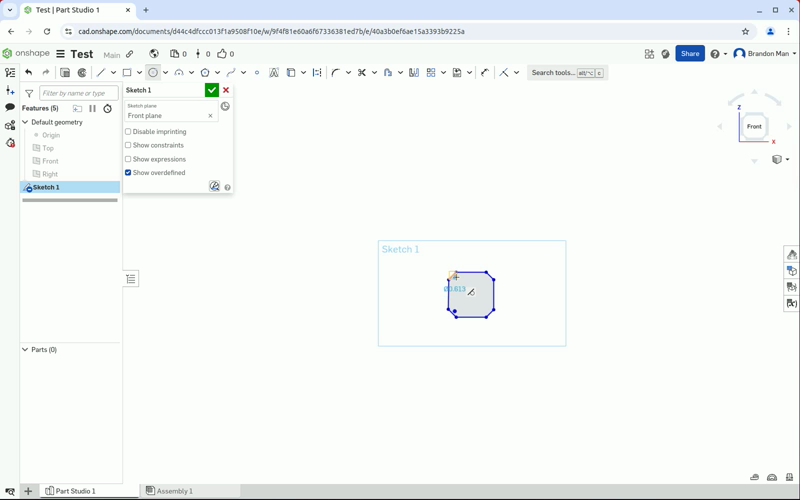
scroll(6)
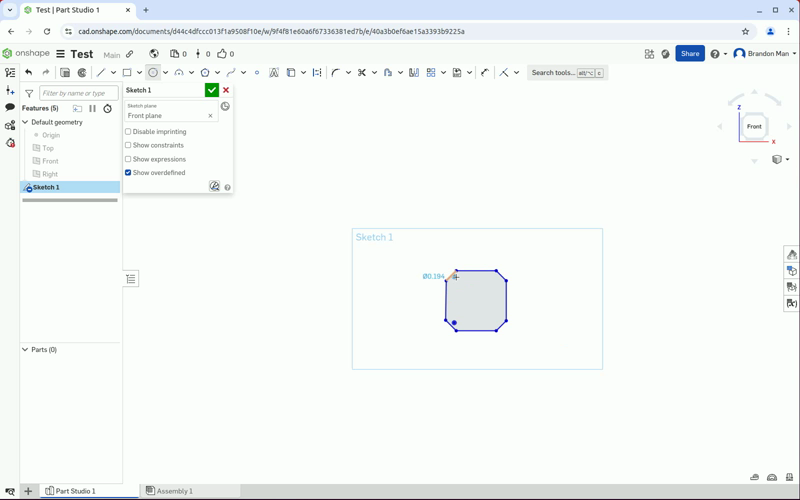
scroll(6)
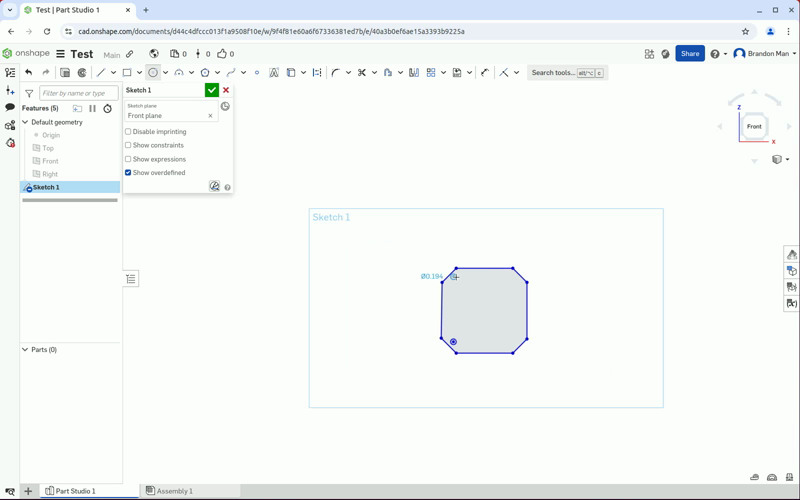
scroll(6)
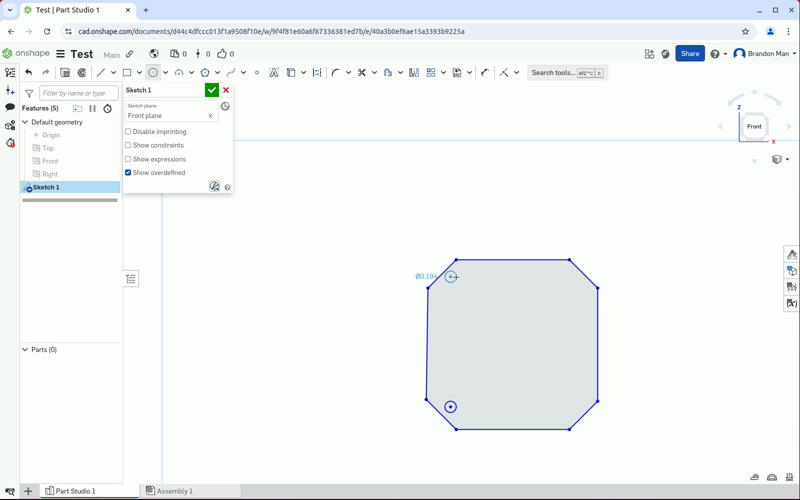
click(456, 276)
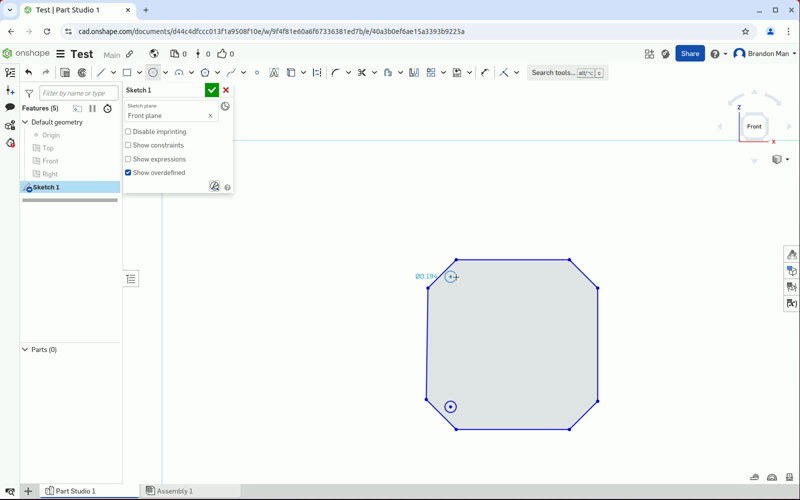
scroll(-6)
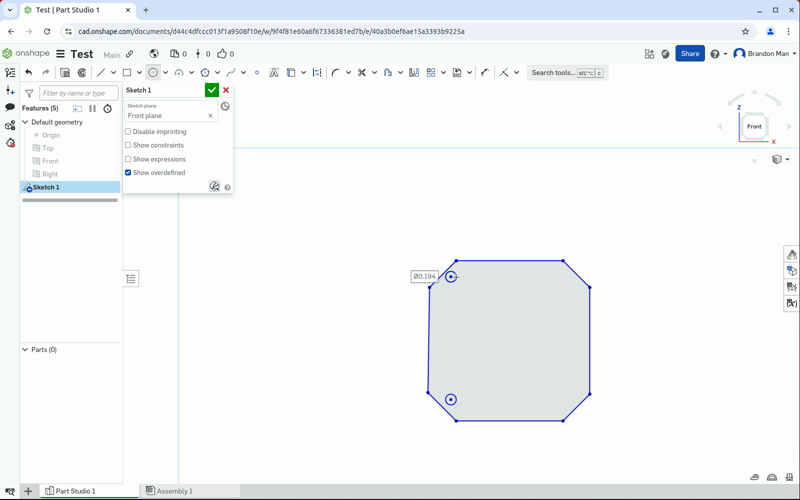
scroll(-6)
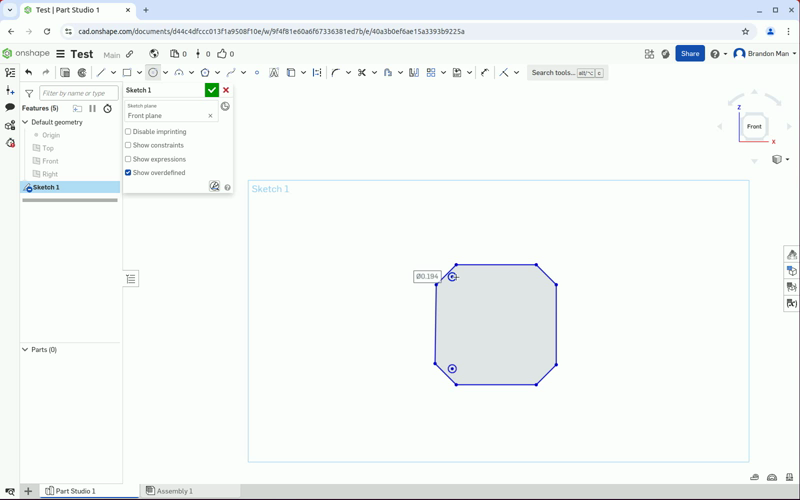
scroll(-6)
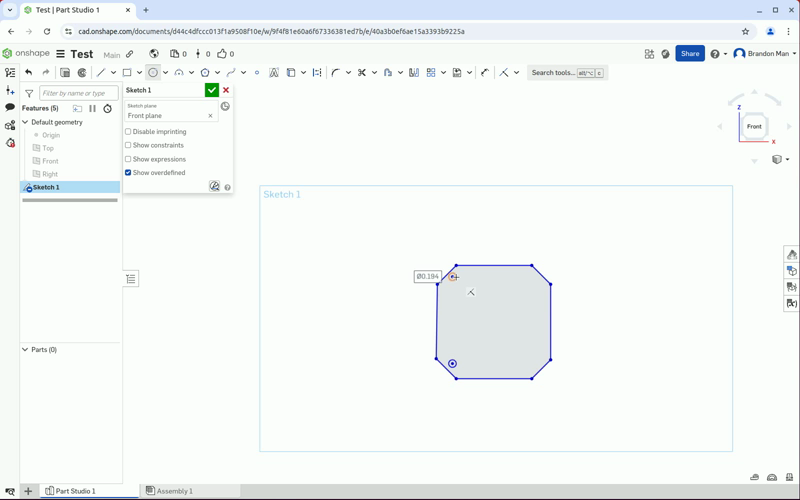
scroll(-6)
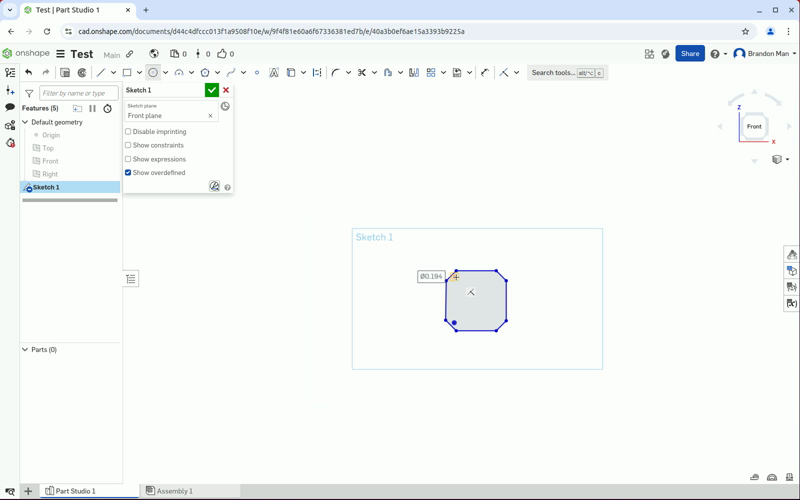
scroll(-6)
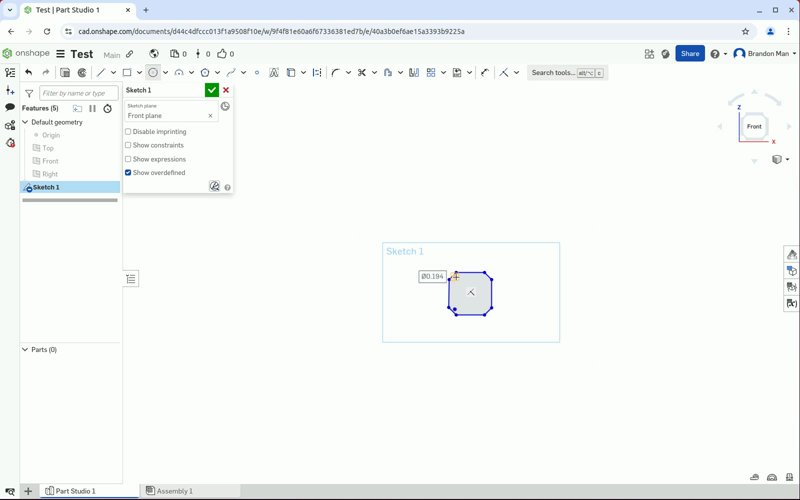
scroll(-6)
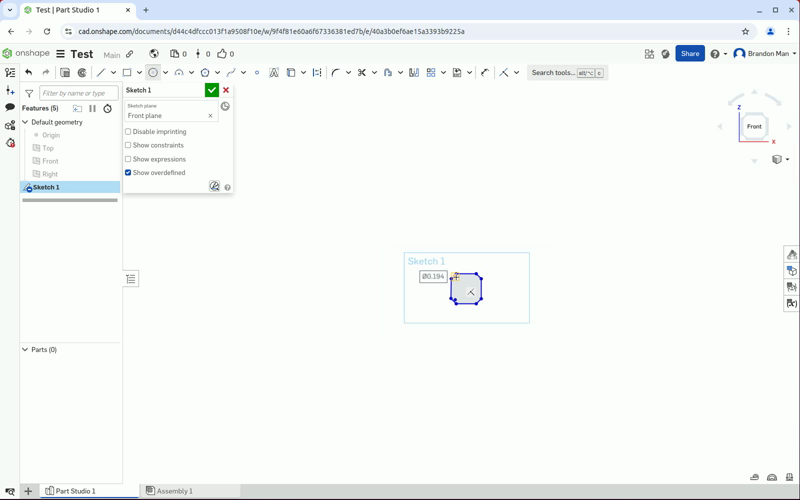
scroll(-6)
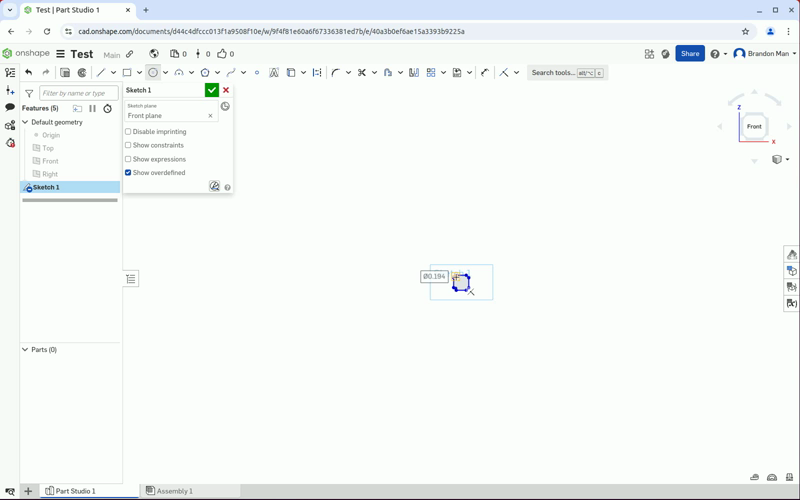
key(esc)
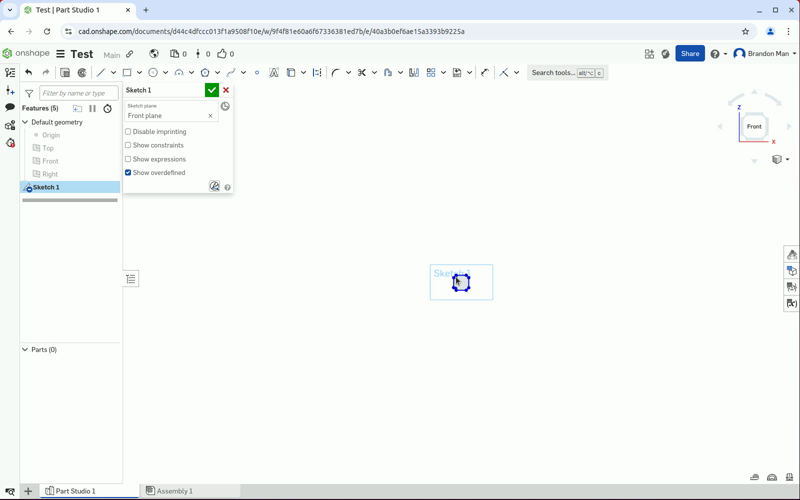
key(c)
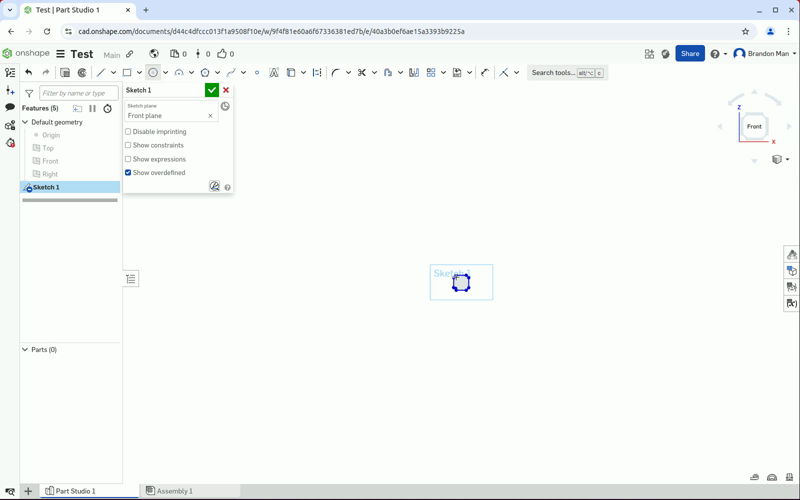
key_down(shift)
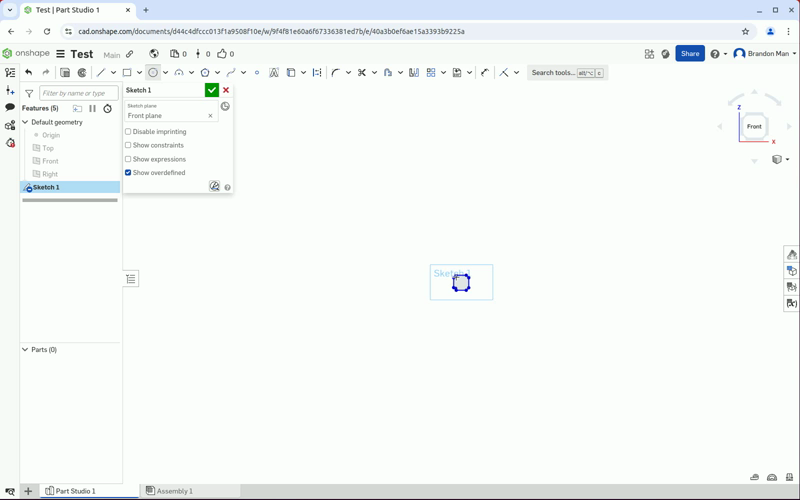
mouse_move(461, 282)
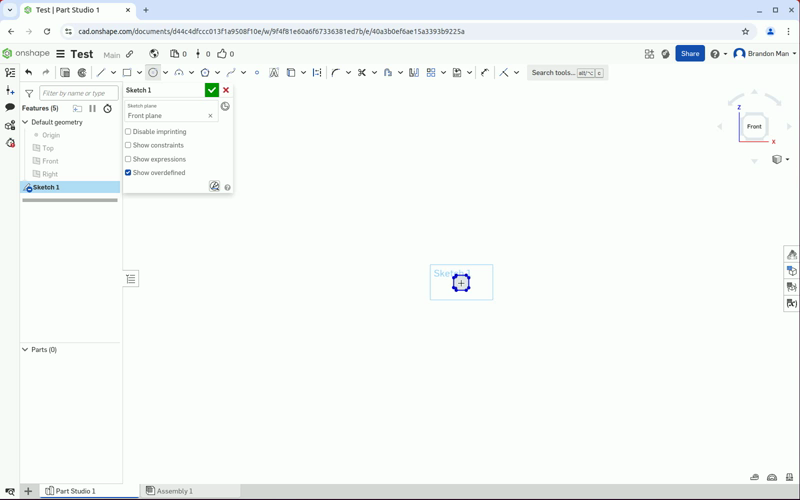
click(461, 282)
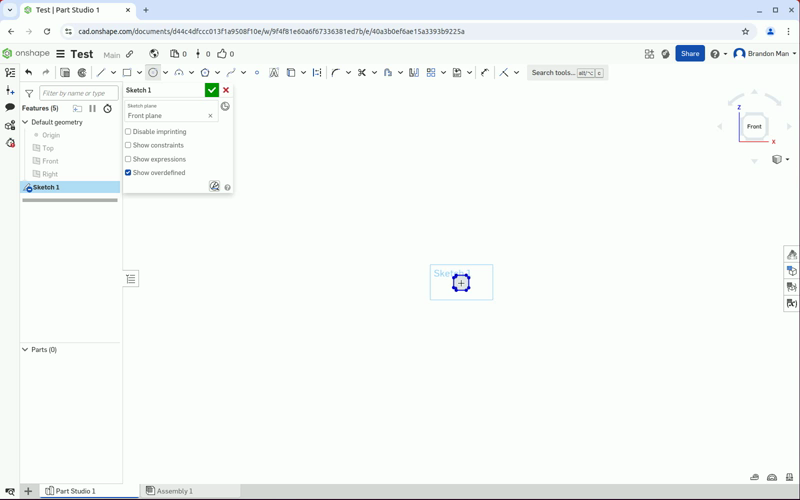
key_up(shift)
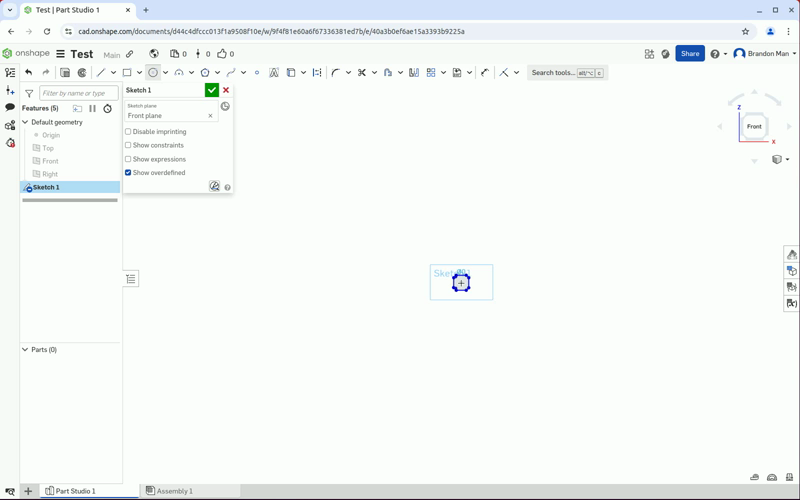
mouse_move(462, 282)
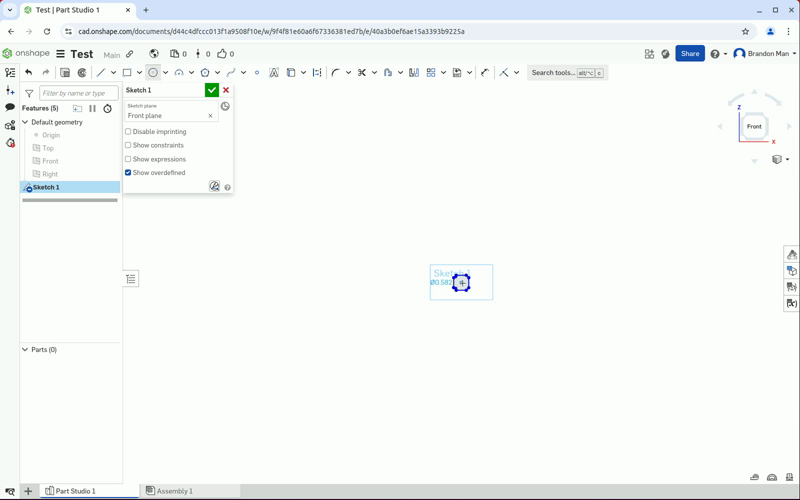
scroll(6)
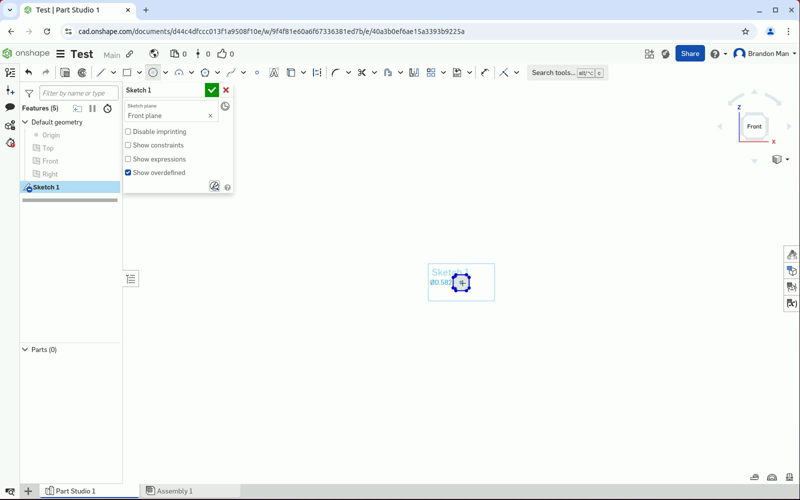
scroll(6)
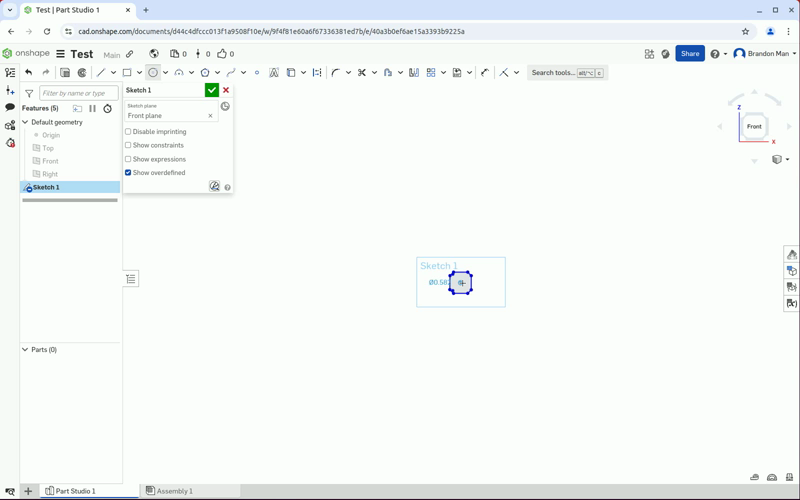
scroll(6)
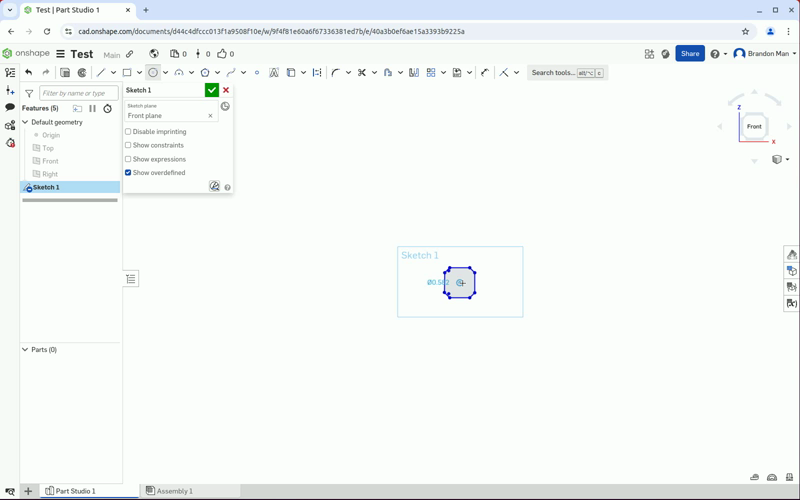
scroll(6)
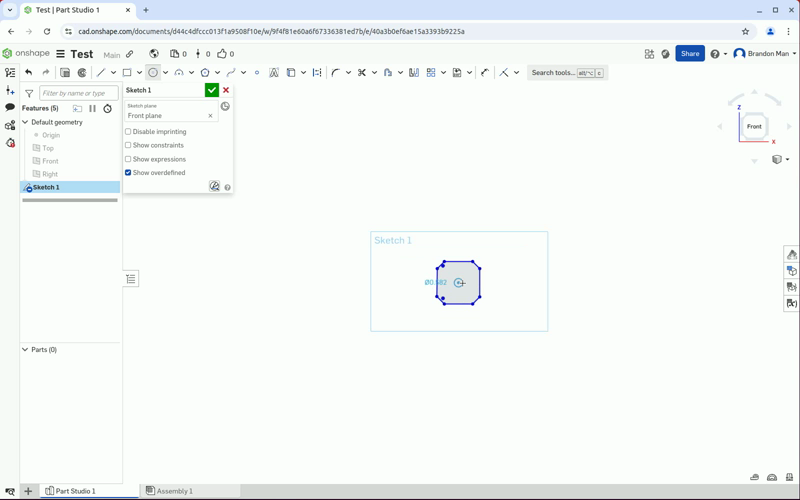
scroll(6)
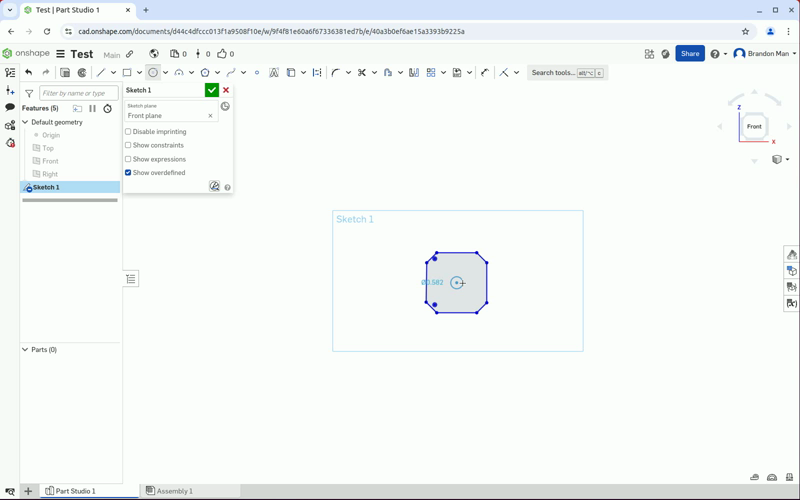
scroll(6)
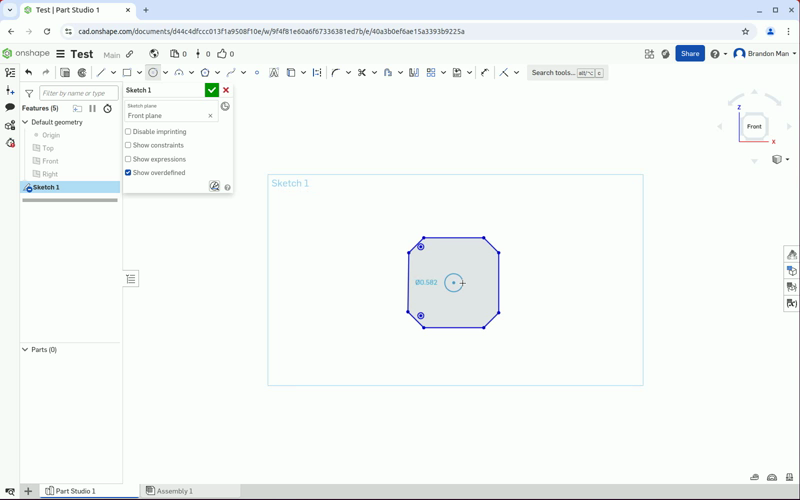
scroll(6)
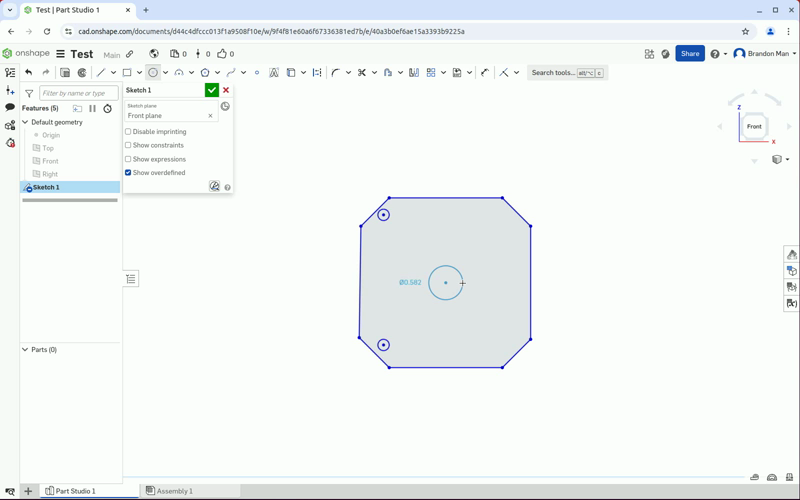
click(462, 282)
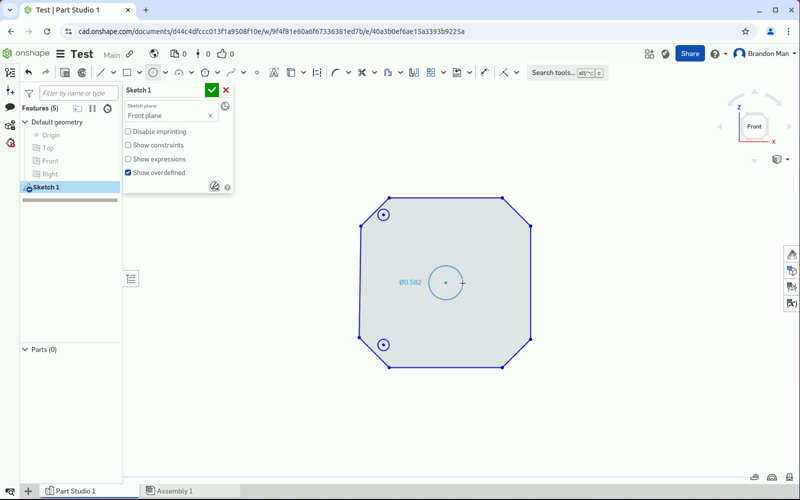
scroll(-6)
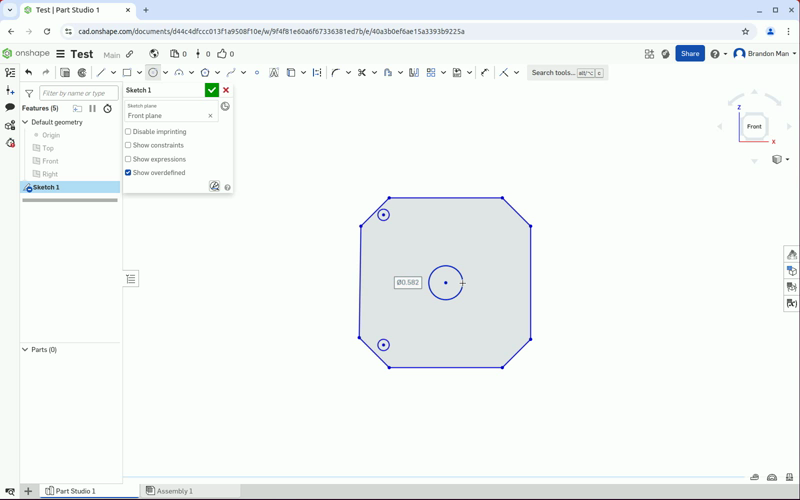
scroll(-6)
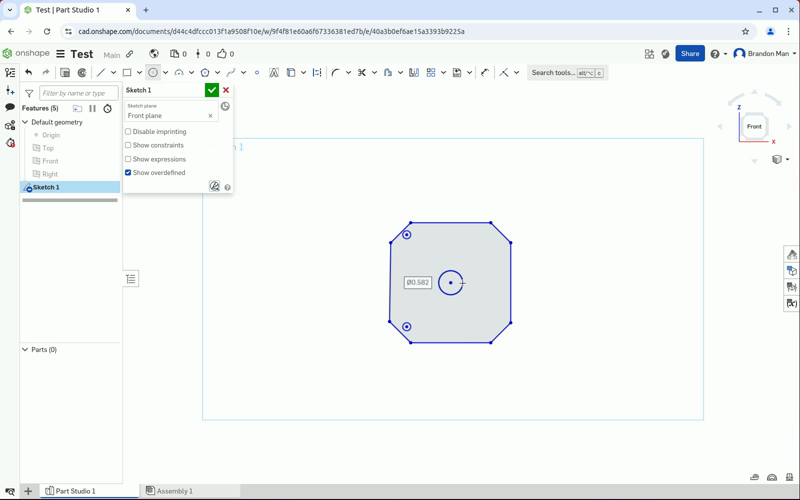
scroll(-6)
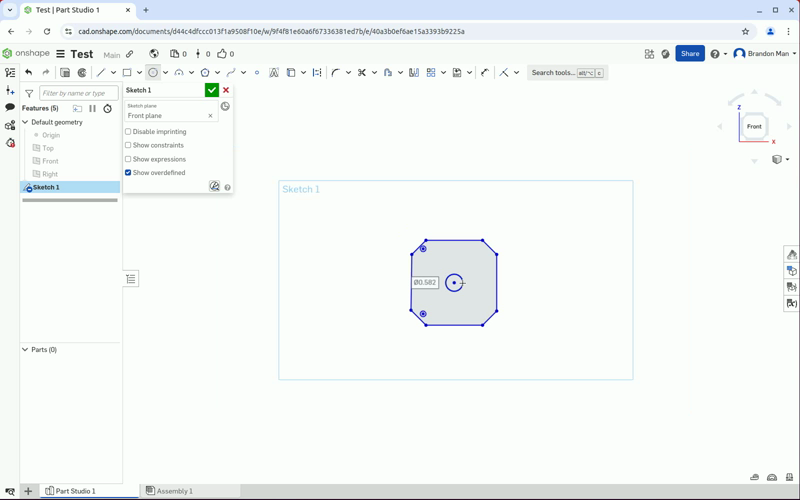
scroll(-6)
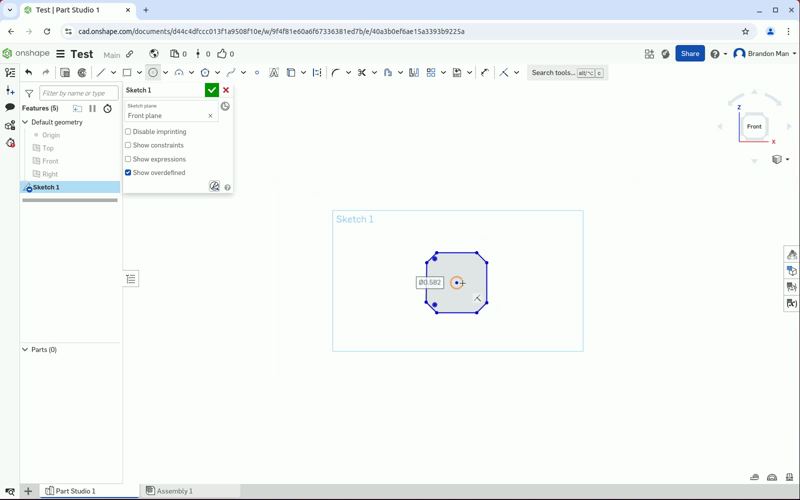
scroll(-6)
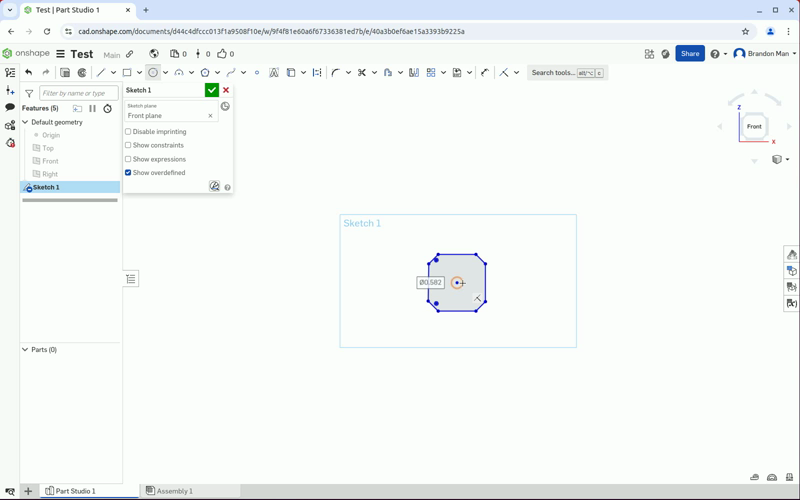
scroll(-6)
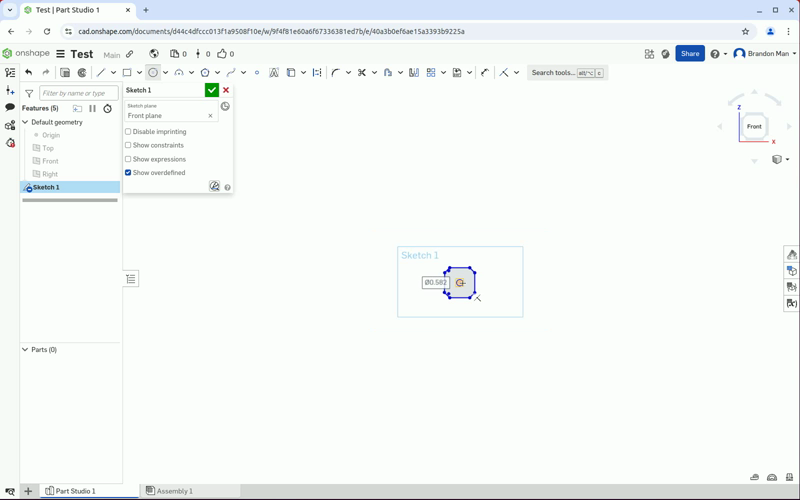
scroll(-6)
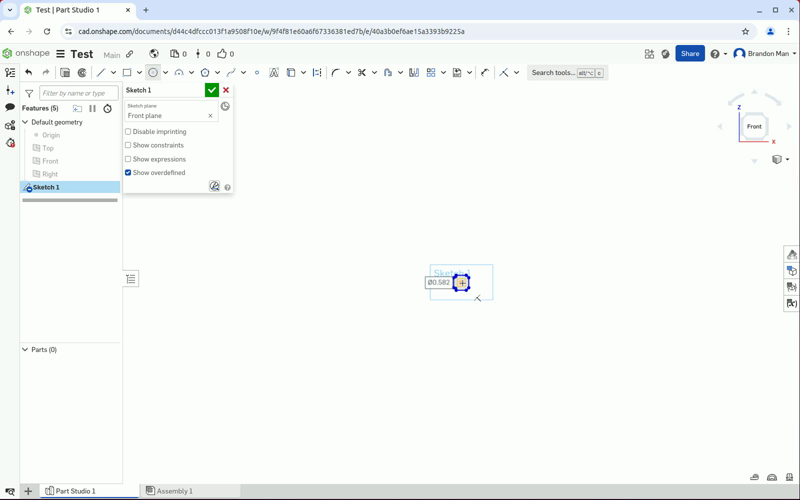
key(esc)
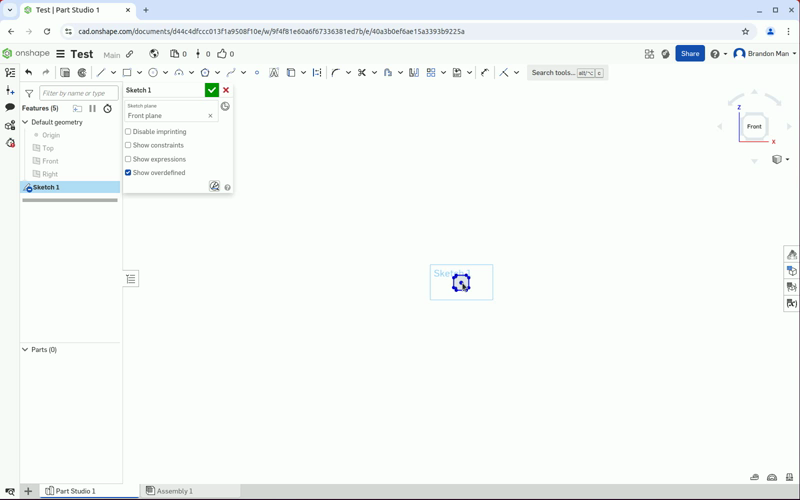
key(c)
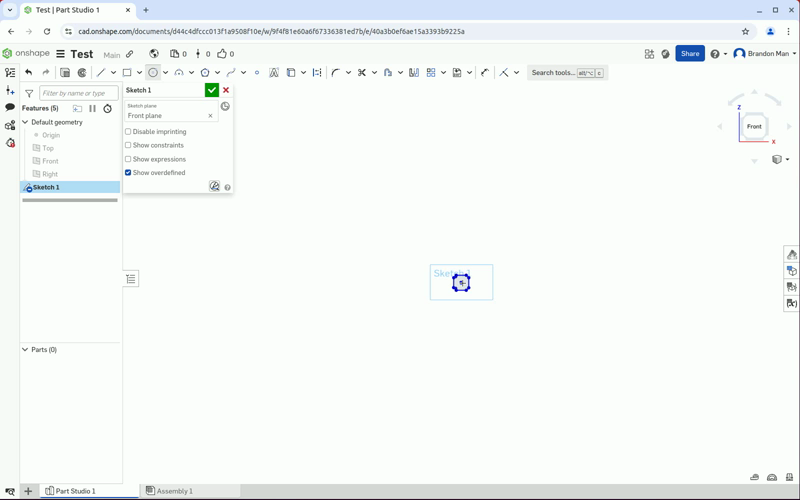
key_down(shift)
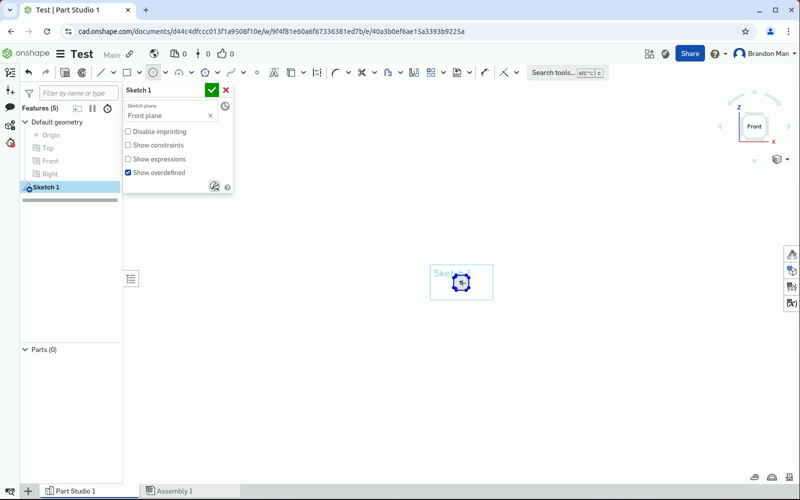
mouse_move(466, 288)
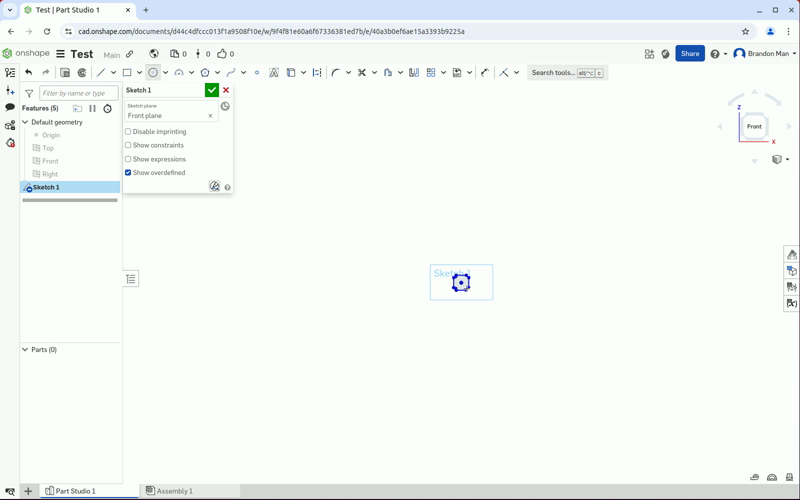
scroll(6)
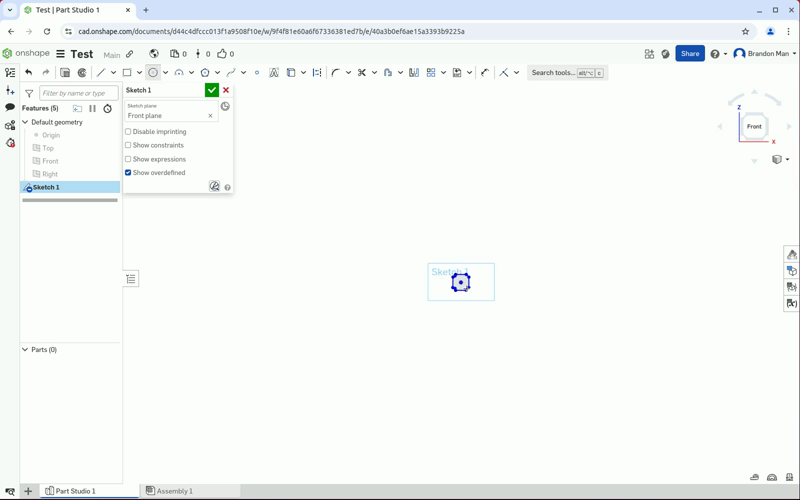
scroll(6)
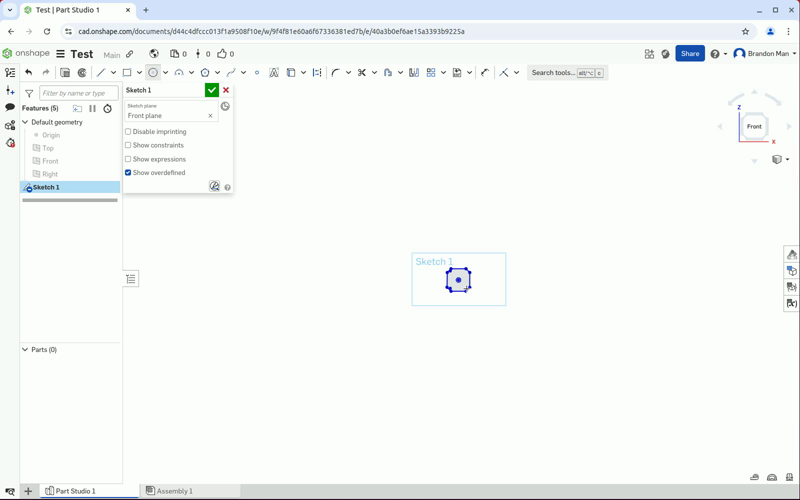
scroll(6)
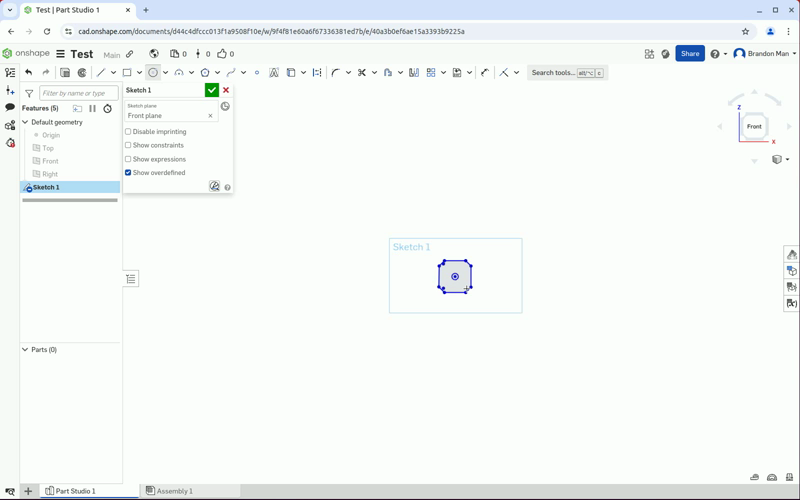
scroll(6)
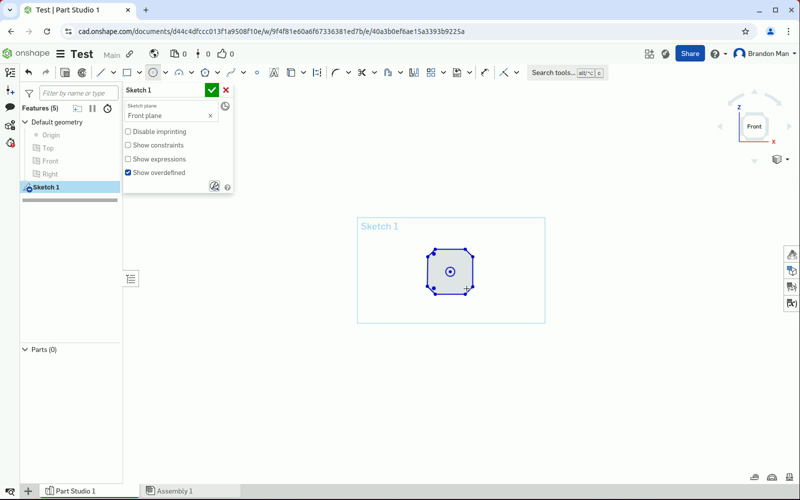
scroll(6)
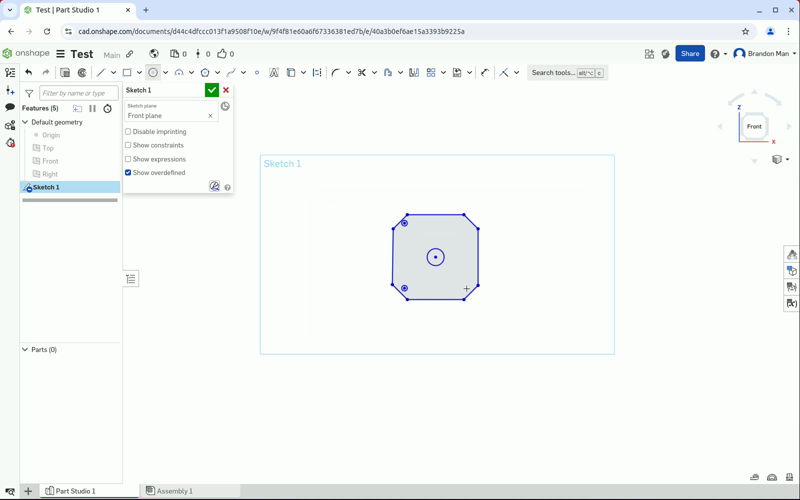
scroll(6)
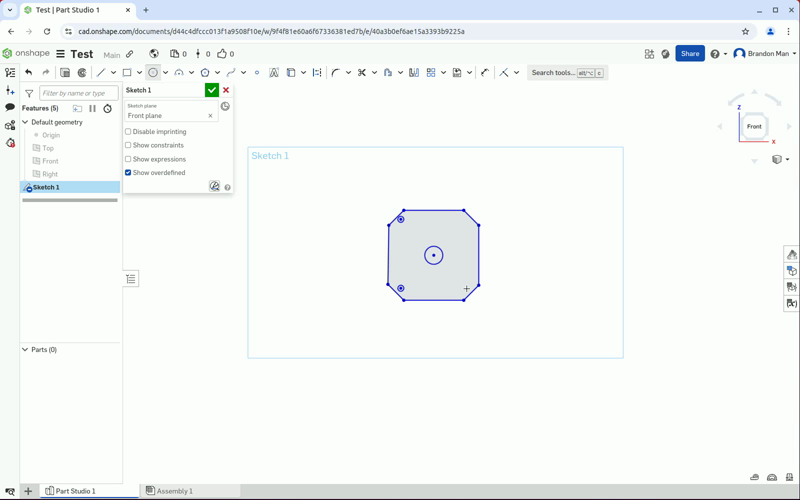
scroll(6)
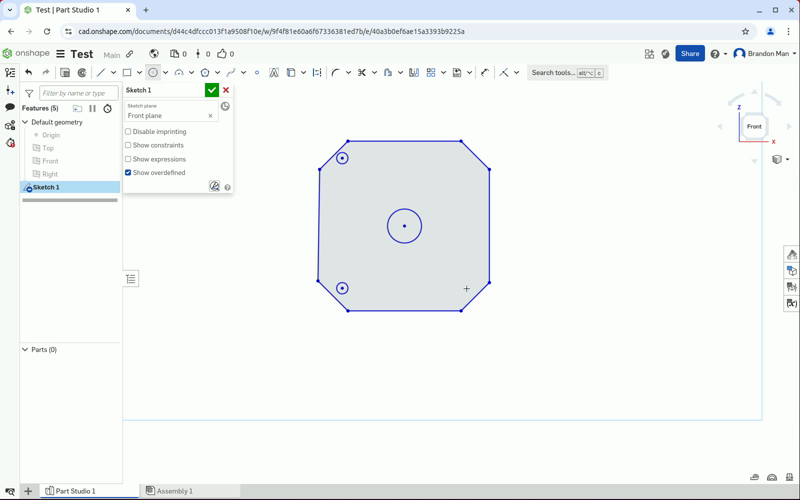
click(466, 288)
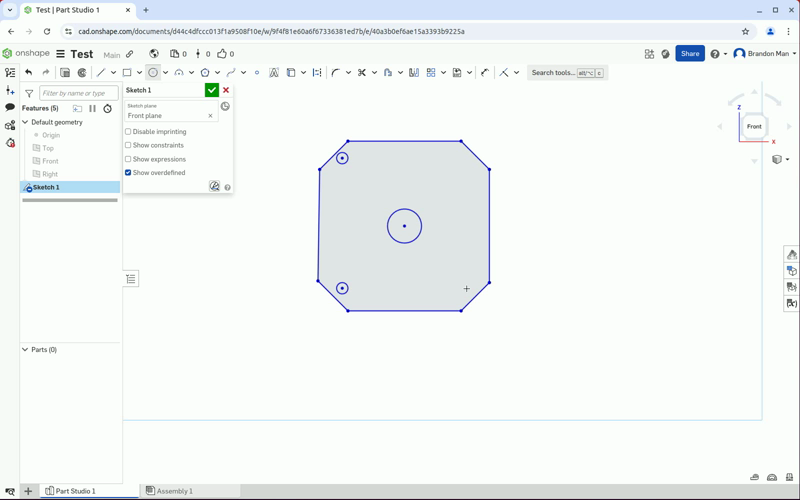
scroll(-6)
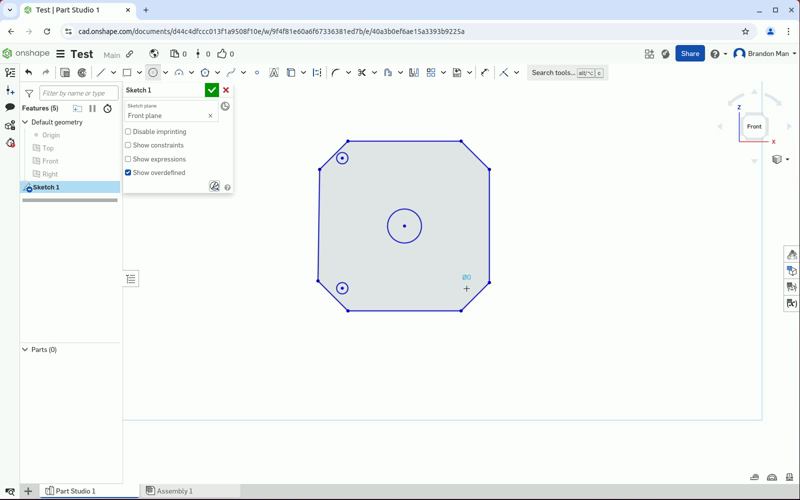
scroll(-6)
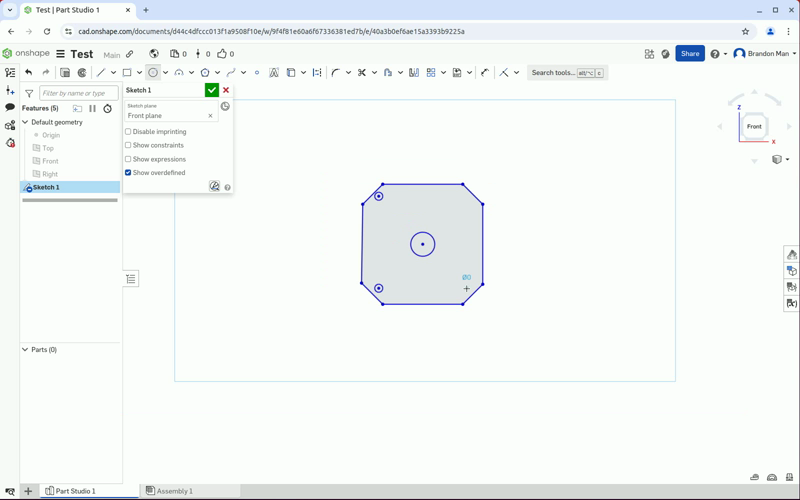
scroll(-6)
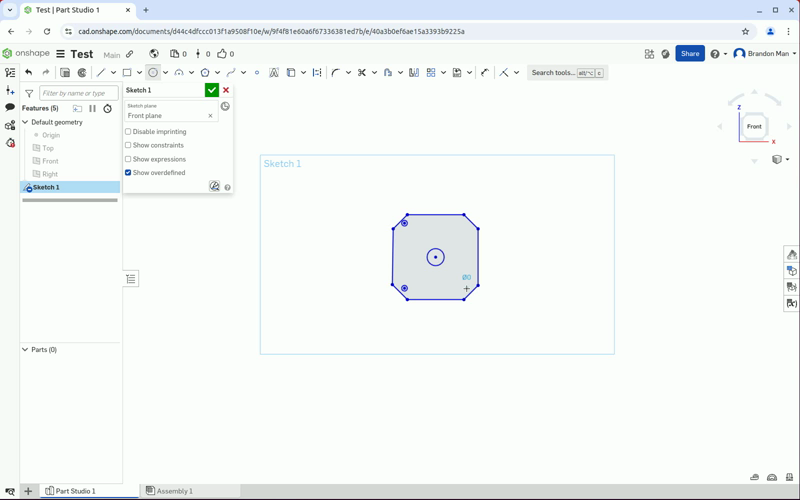
scroll(-6)
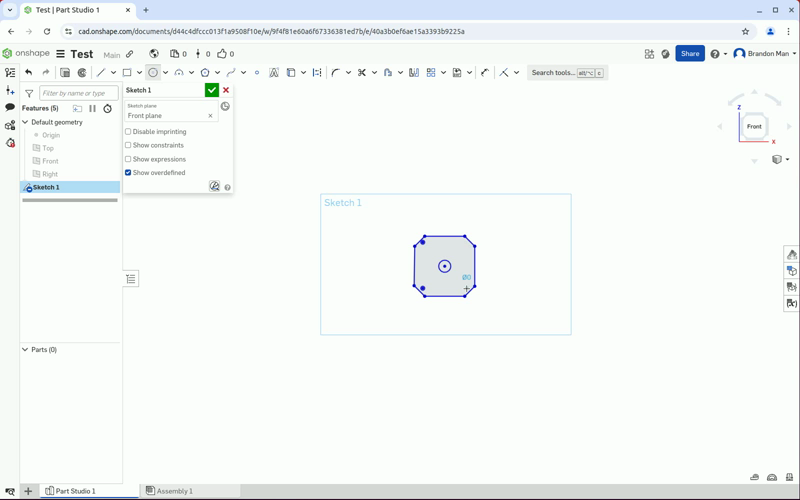
scroll(-6)
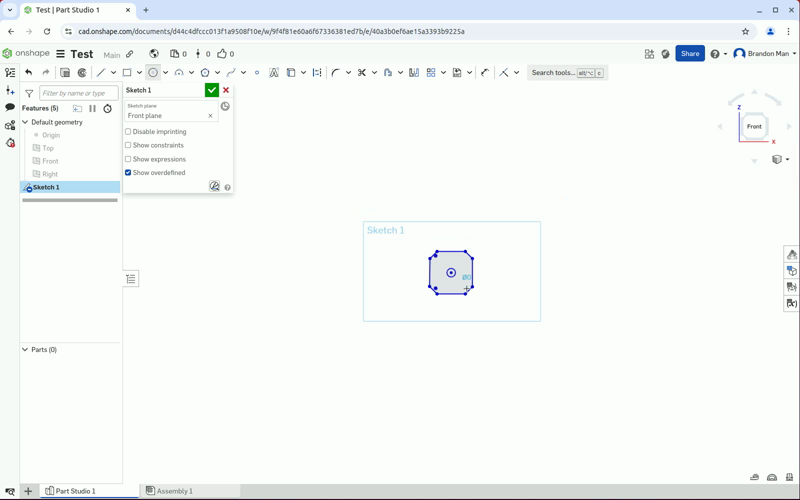
scroll(-6)
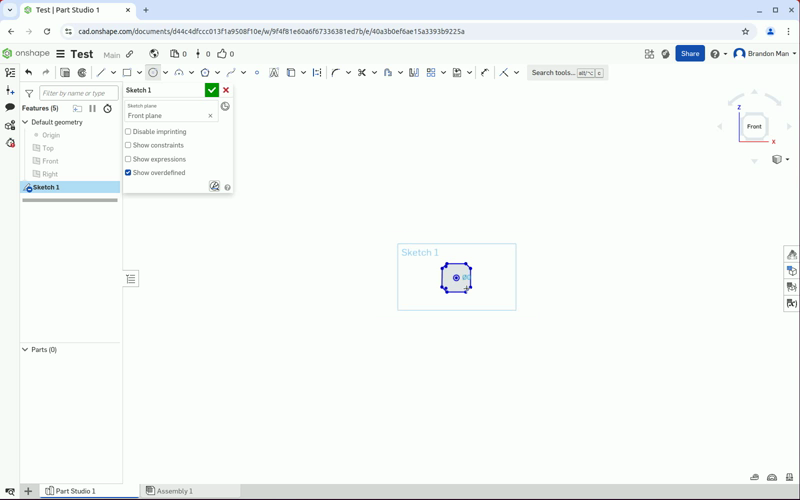
scroll(-6)
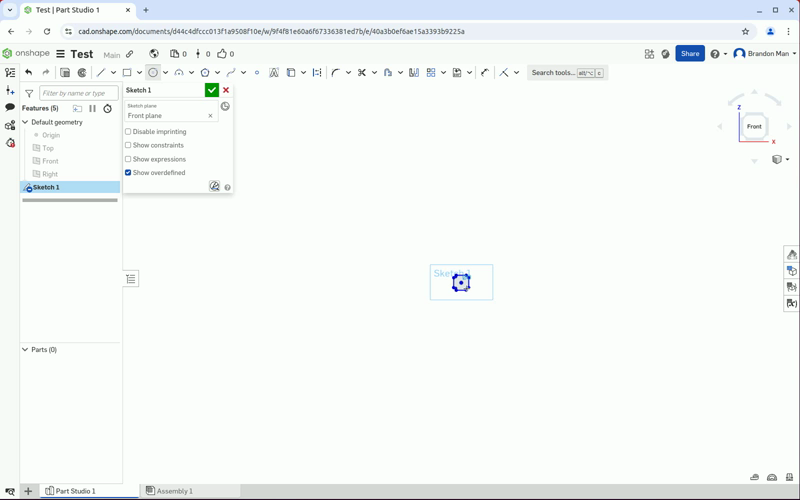
key_up(shift)
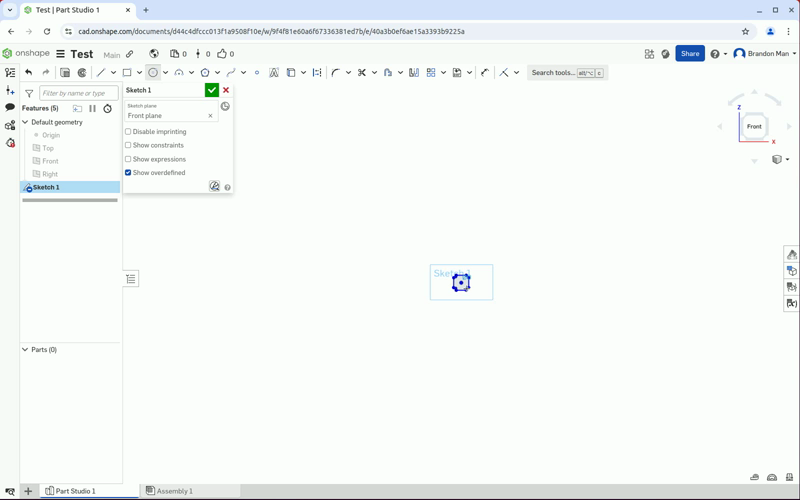
mouse_move(467, 288)
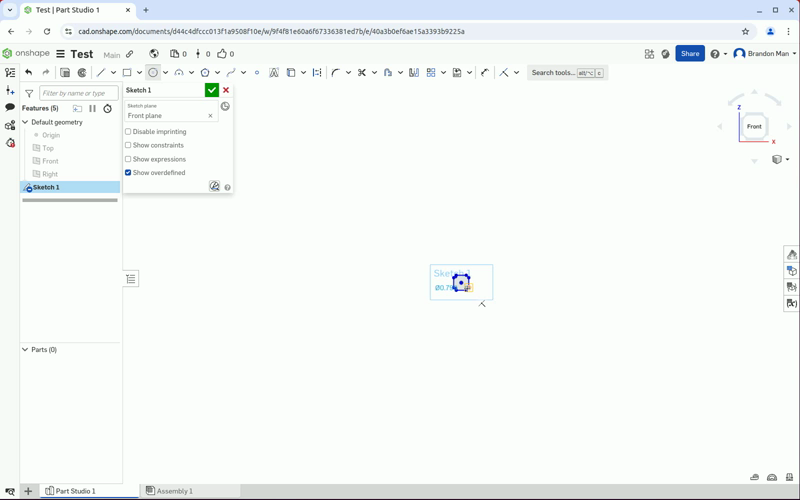
scroll(6)
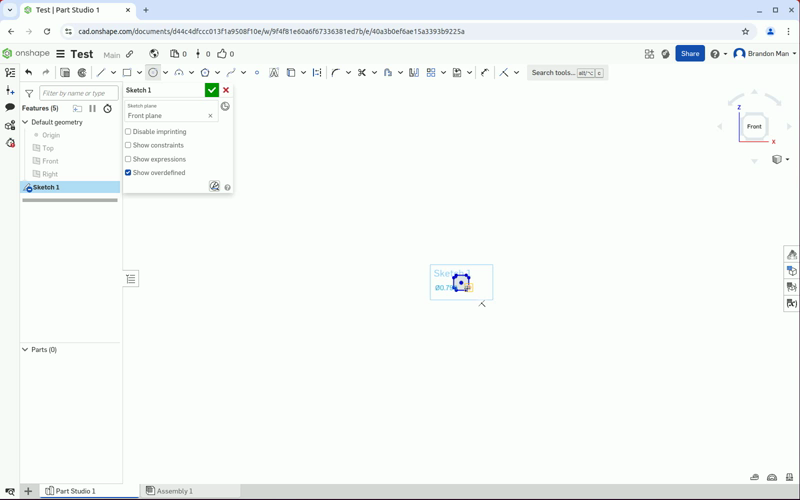
scroll(6)
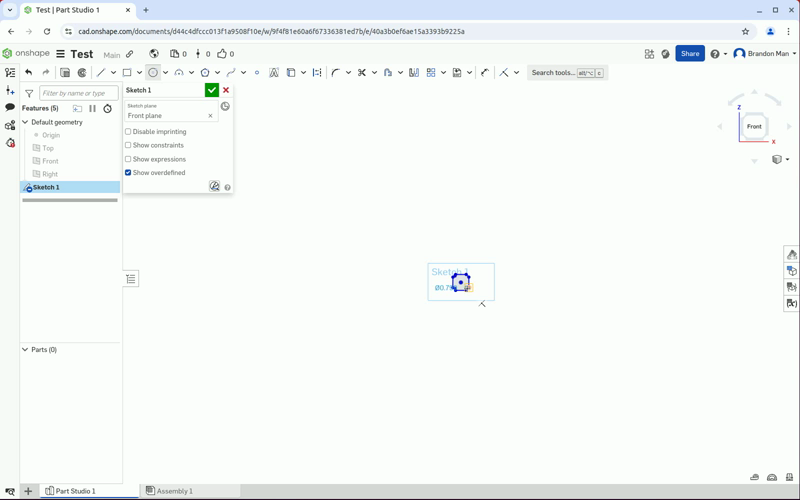
scroll(6)
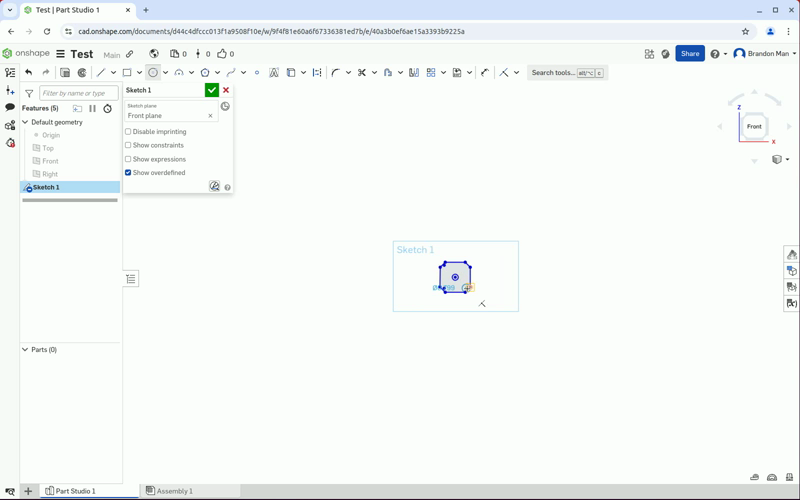
scroll(6)
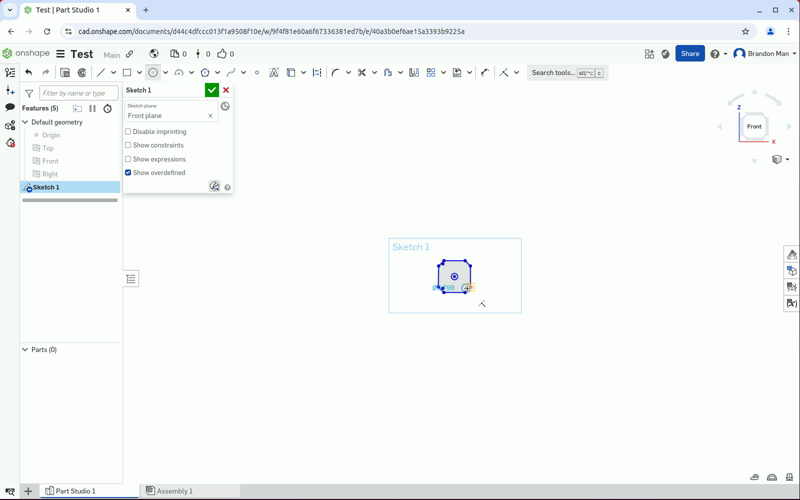
scroll(6)
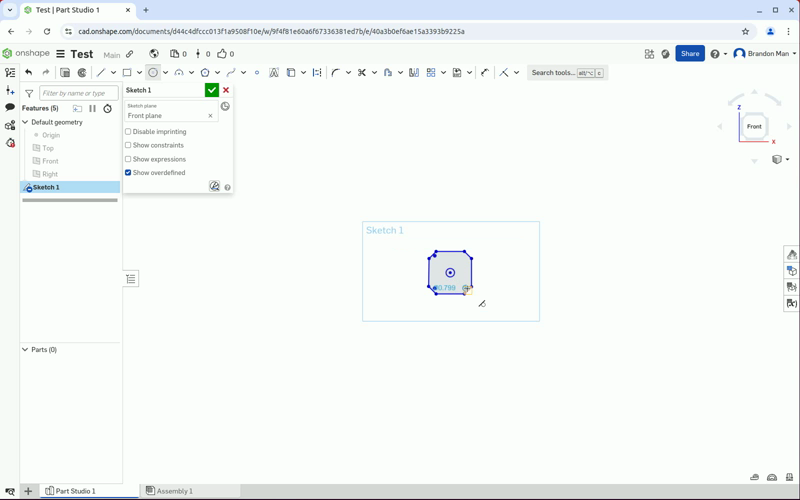
scroll(6)
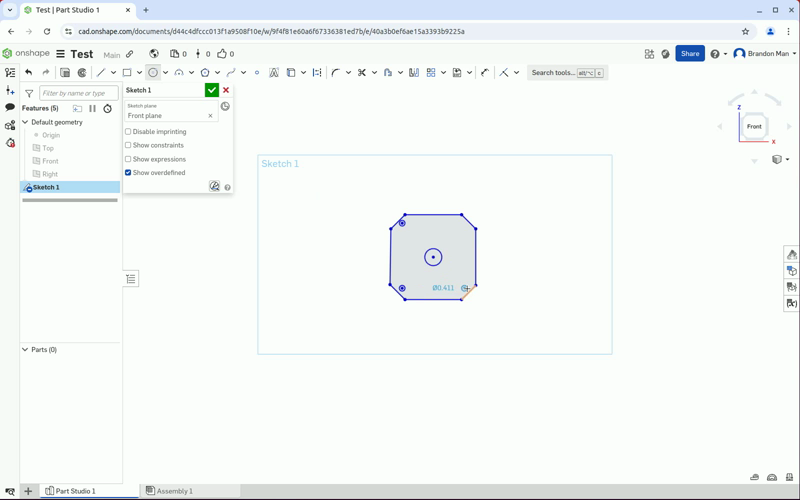
scroll(6)
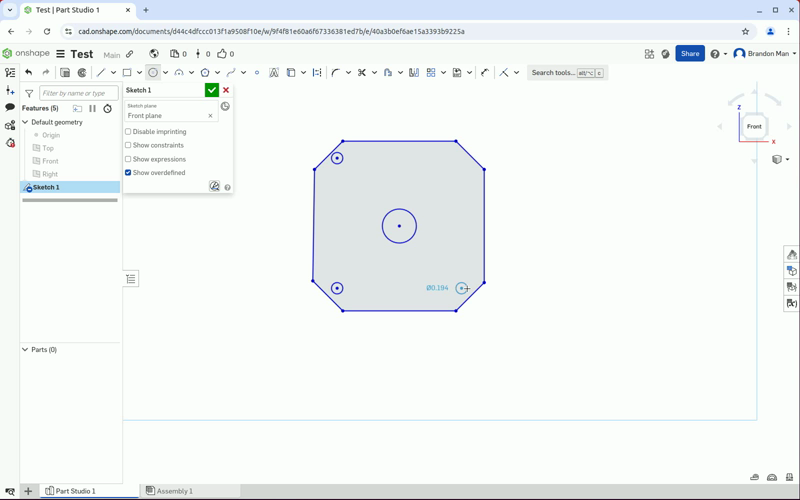
click(467, 288)
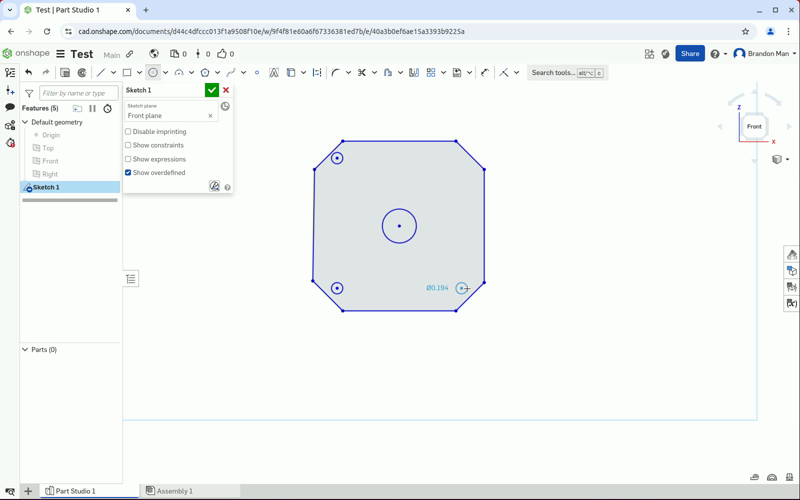
scroll(-6)
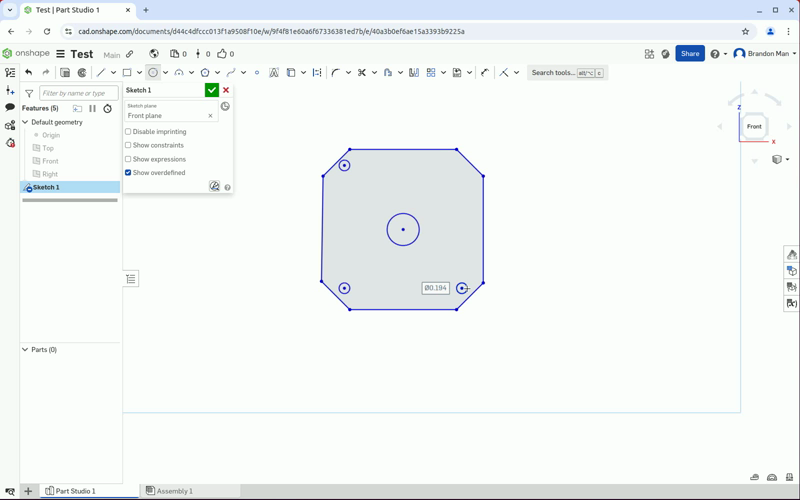
scroll(-6)
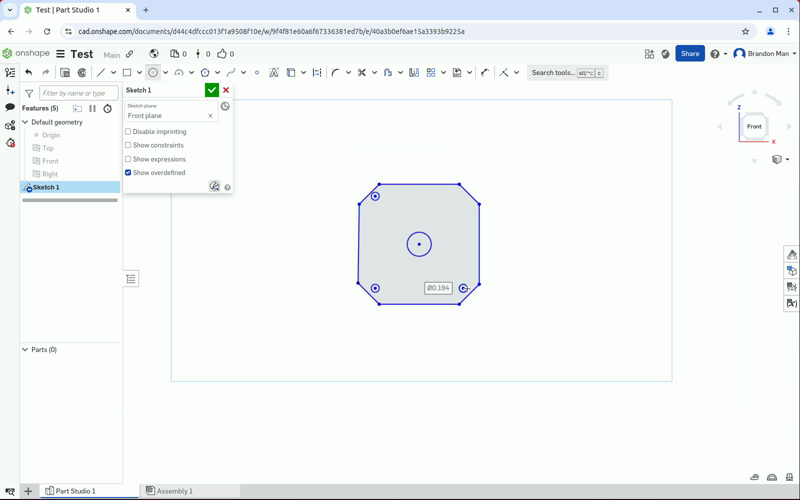
scroll(-6)
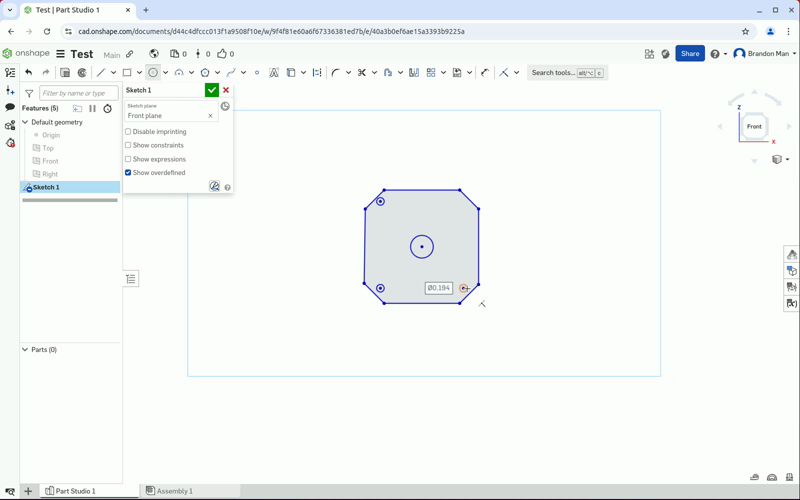
scroll(-6)
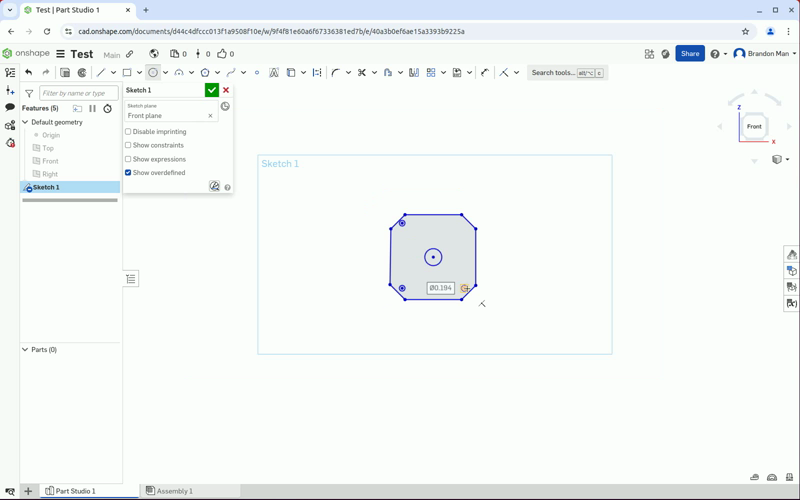
scroll(-6)
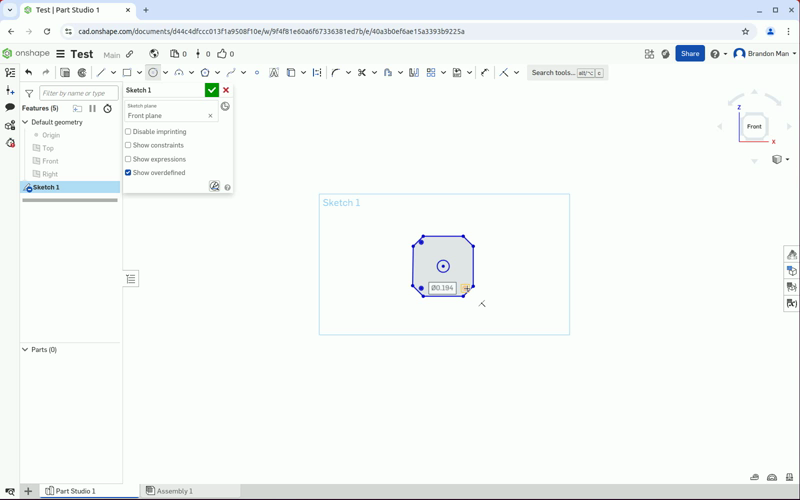
scroll(-6)
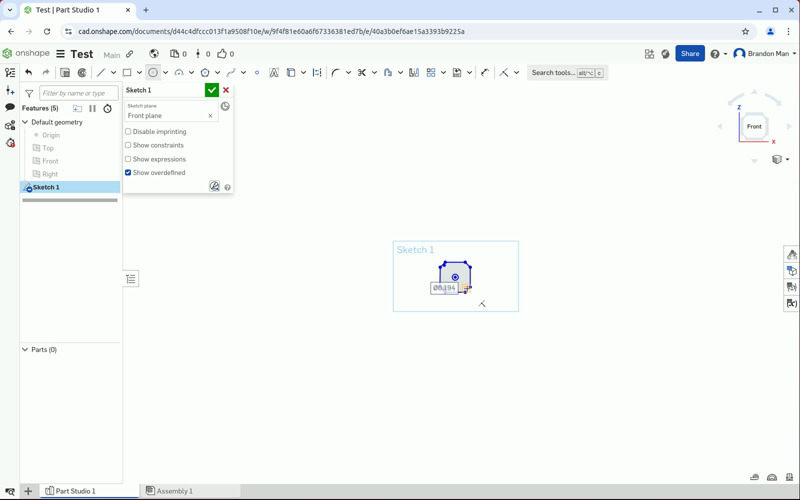
scroll(-6)
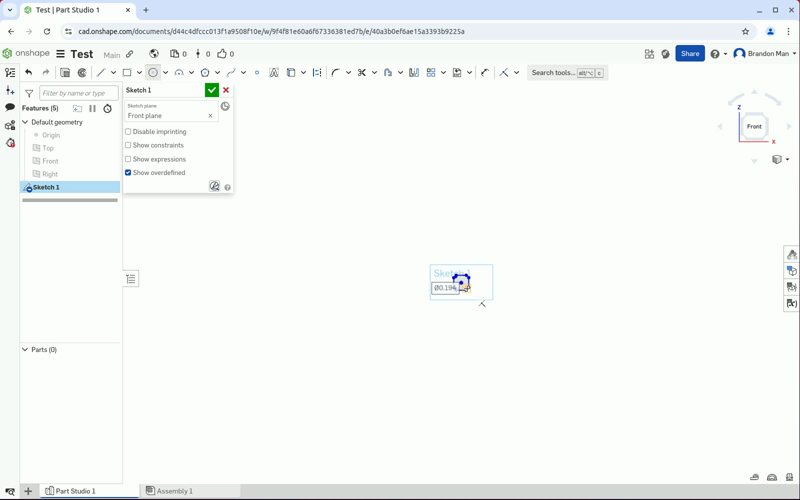
key(esc)
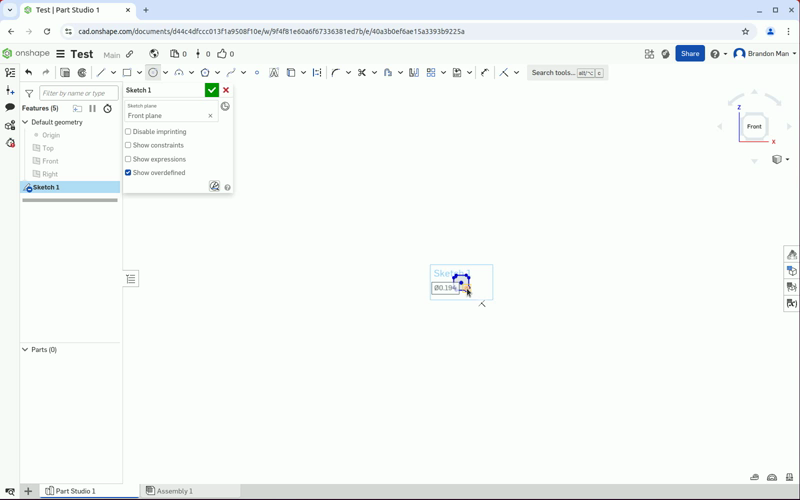
key(c)
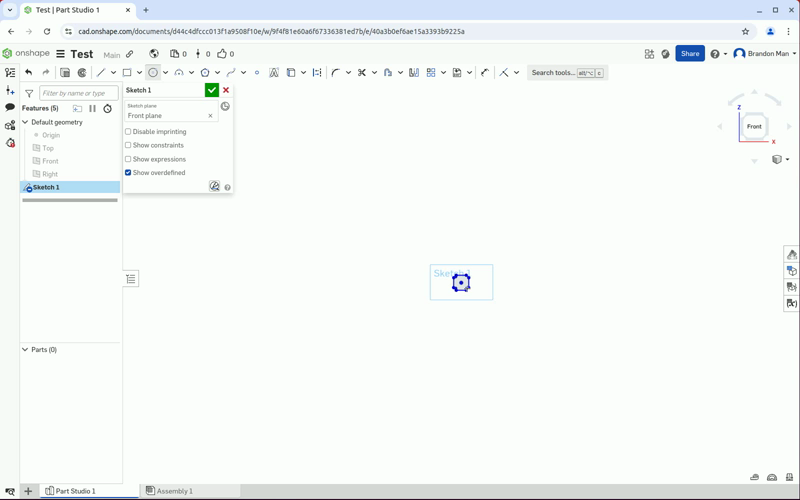
key_down(shift)
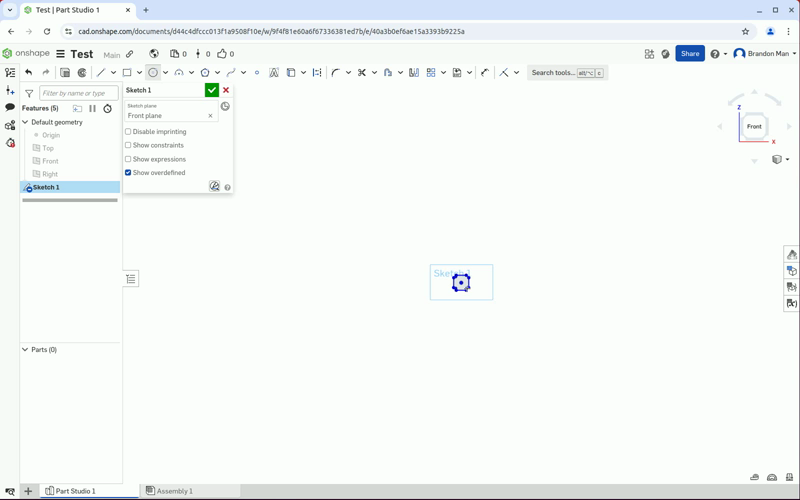
mouse_move(466, 276)
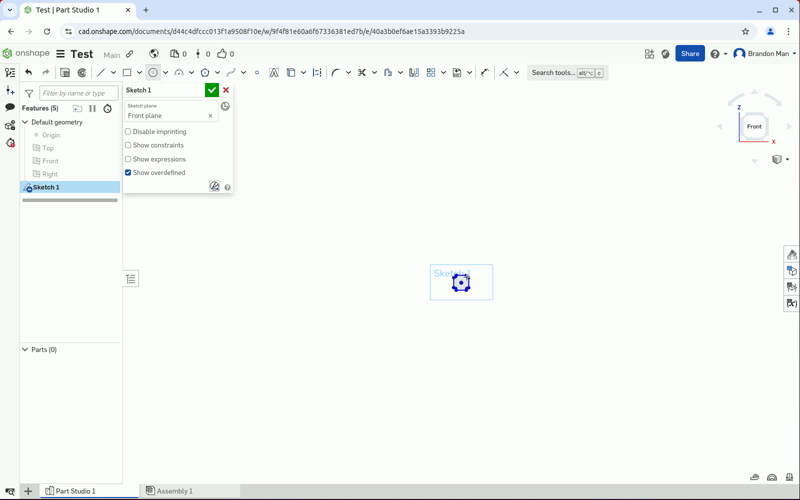
scroll(6)
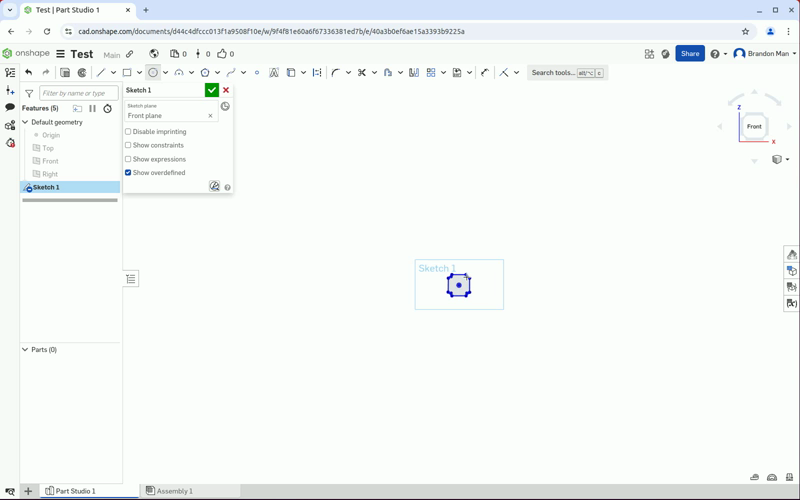
scroll(6)
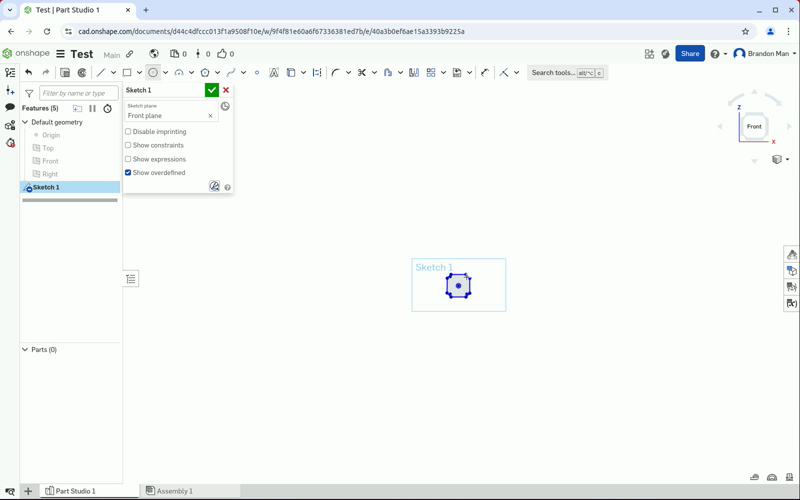
scroll(6)
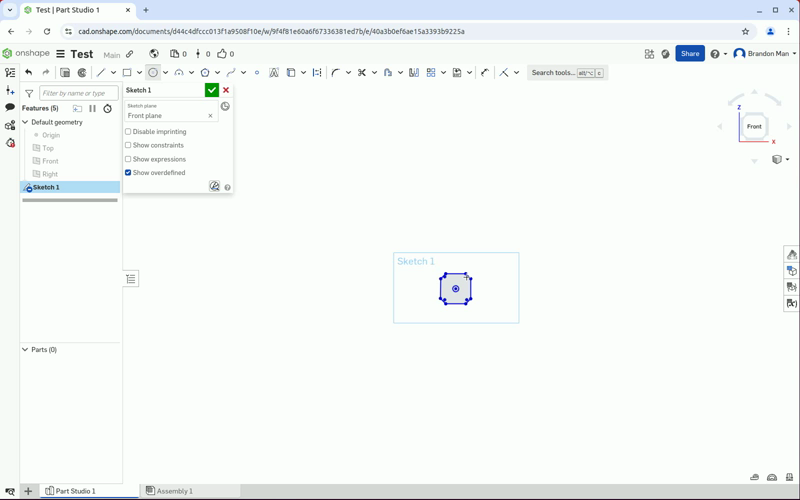
scroll(6)
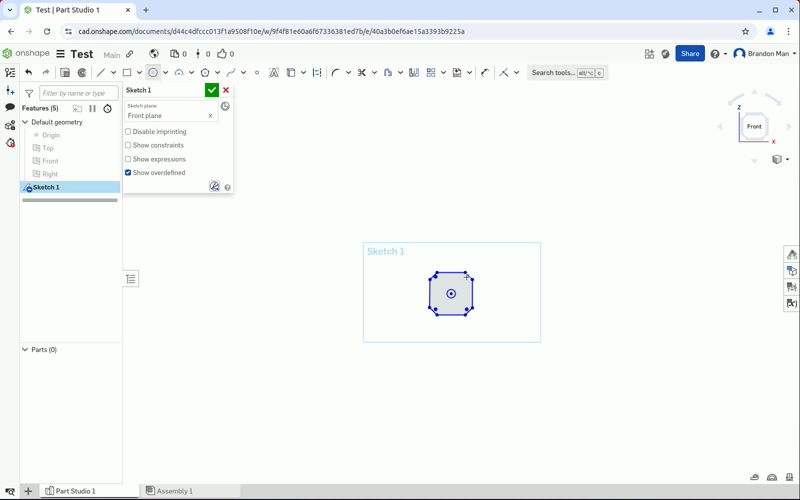
scroll(6)
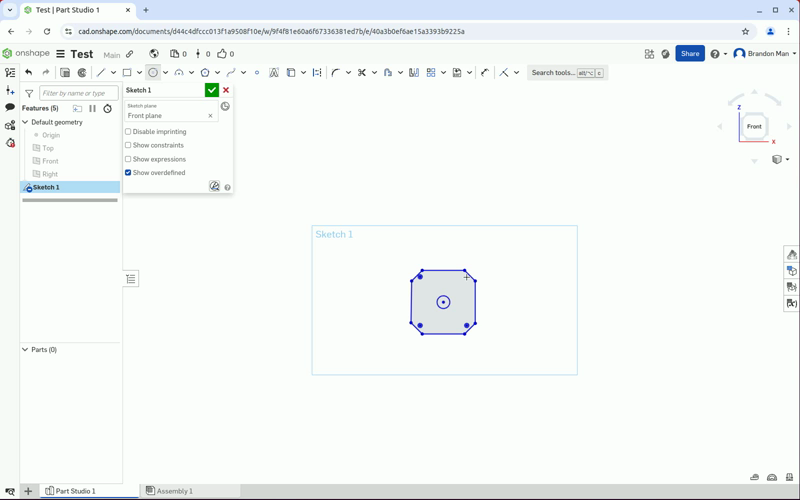
scroll(6)
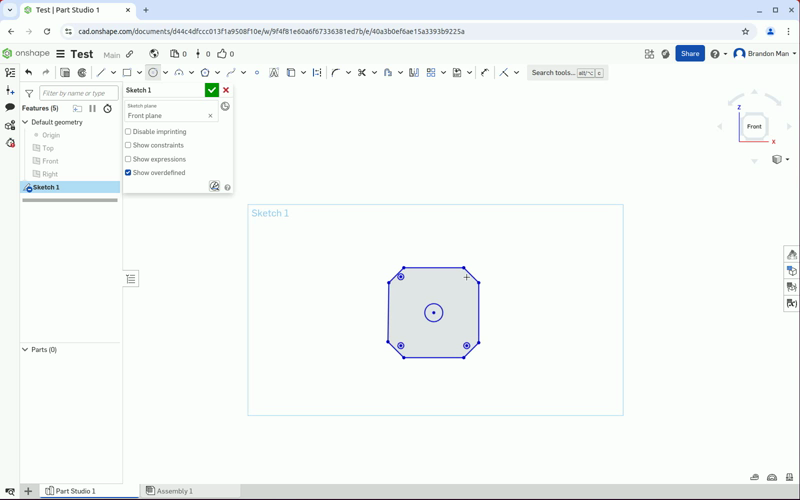
scroll(6)
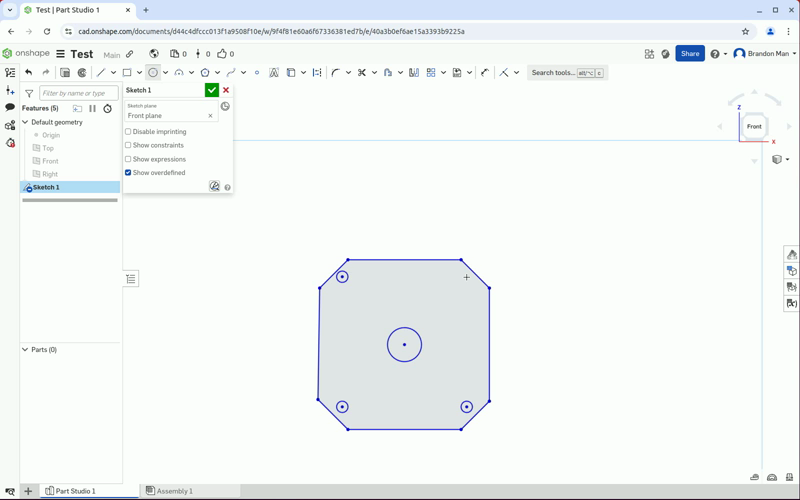
click(466, 276)
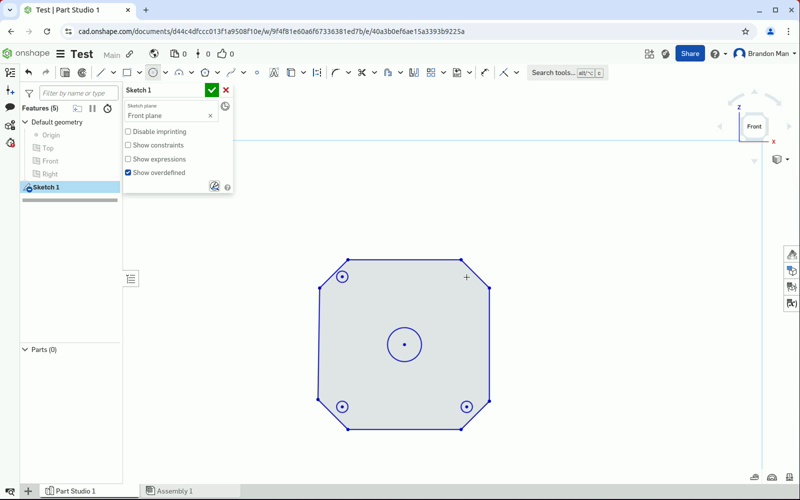
scroll(-6)
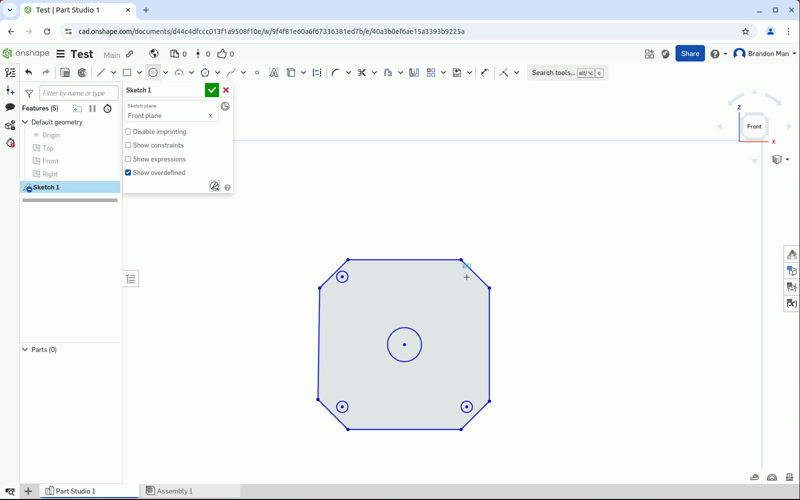
scroll(-6)
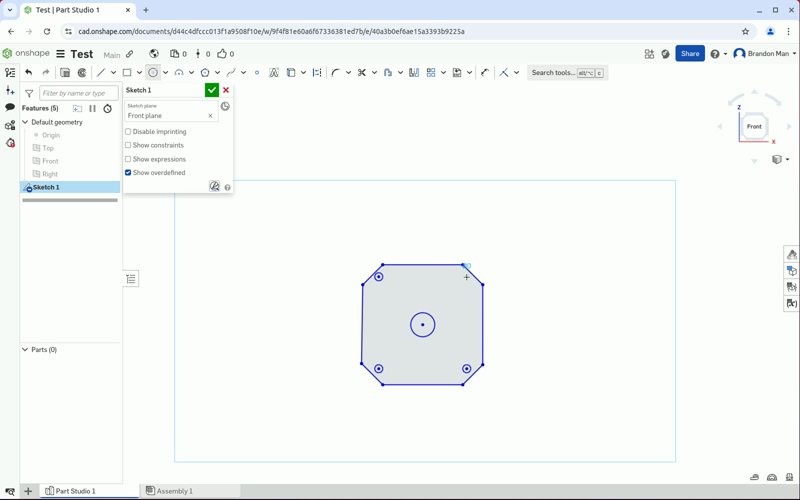
scroll(-6)
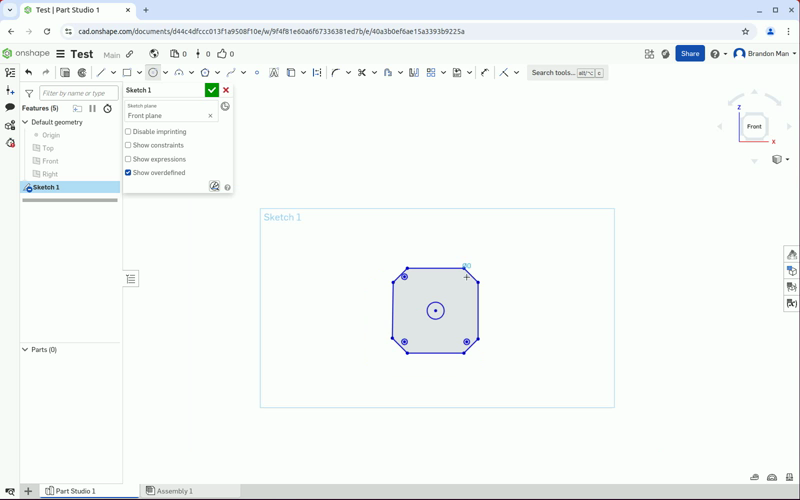
scroll(-6)
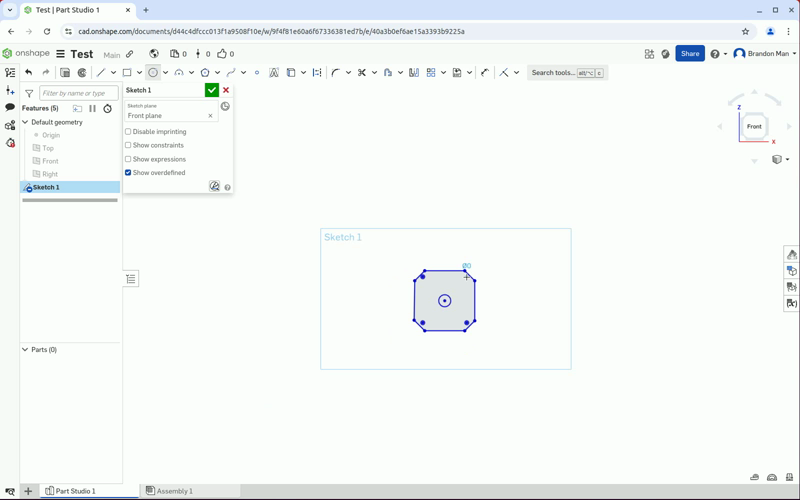
scroll(-6)
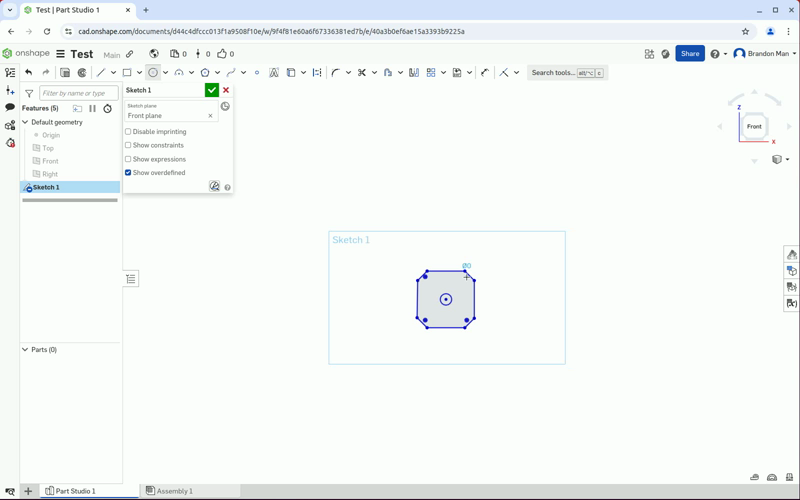
scroll(-6)
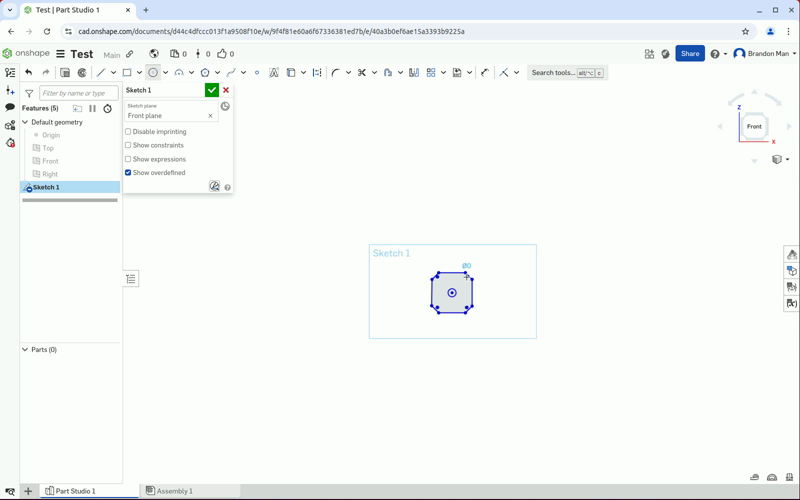
scroll(-6)
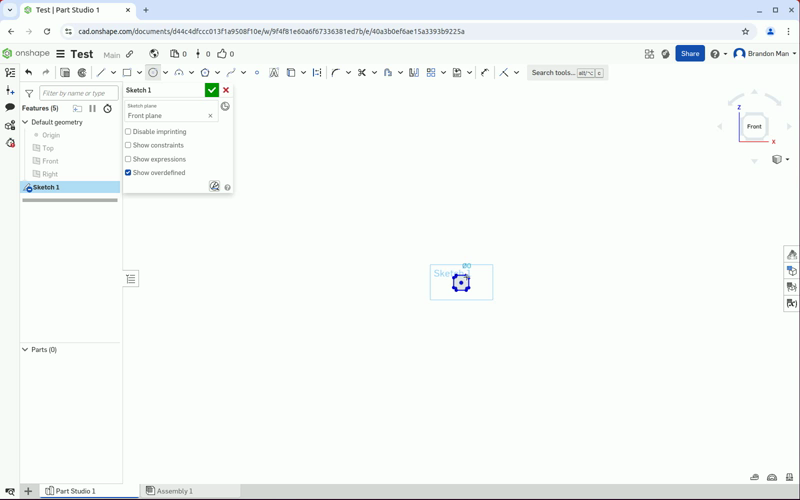
key_up(shift)
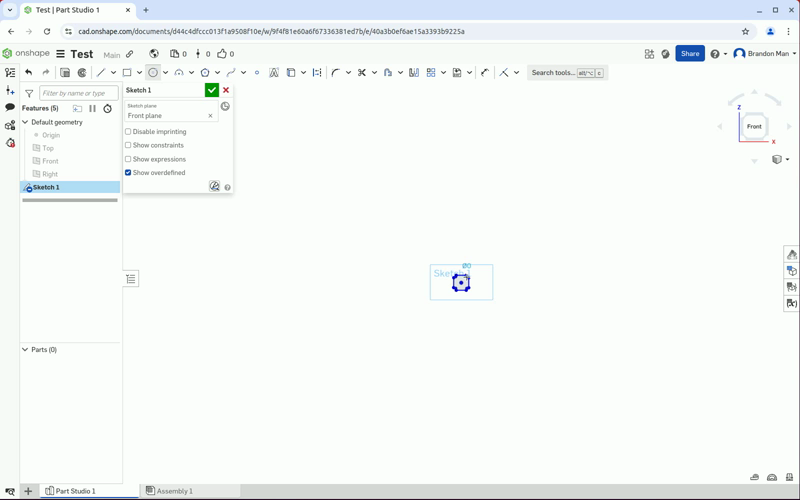
mouse_move(467, 276)
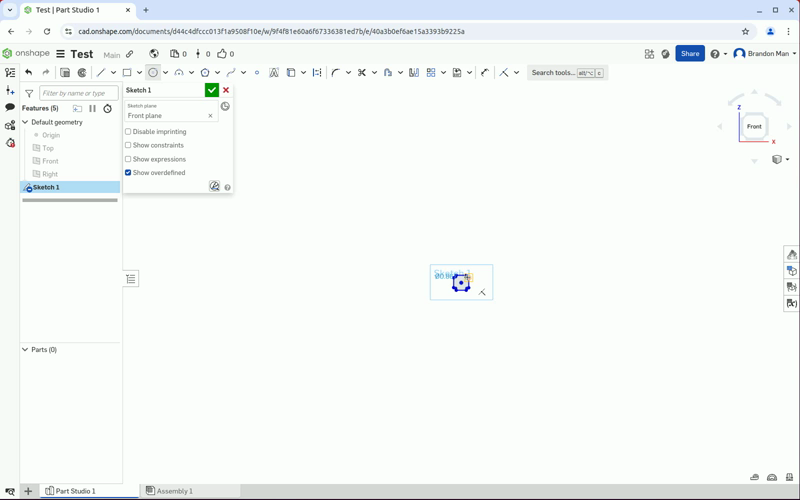
scroll(6)
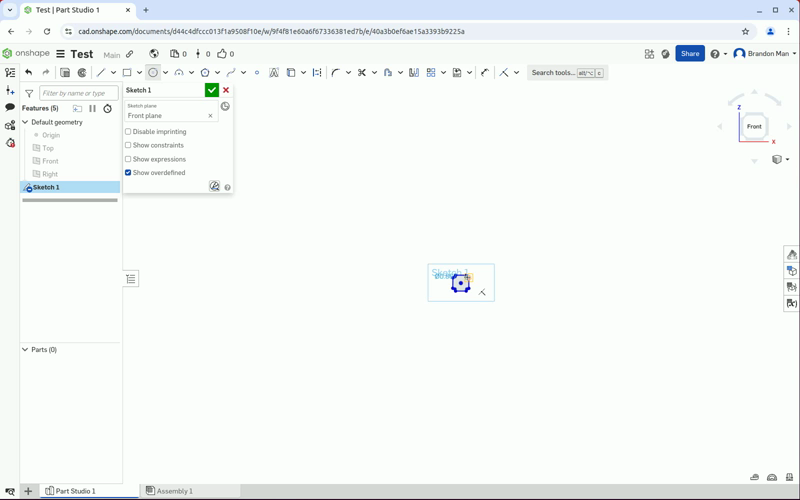
scroll(6)
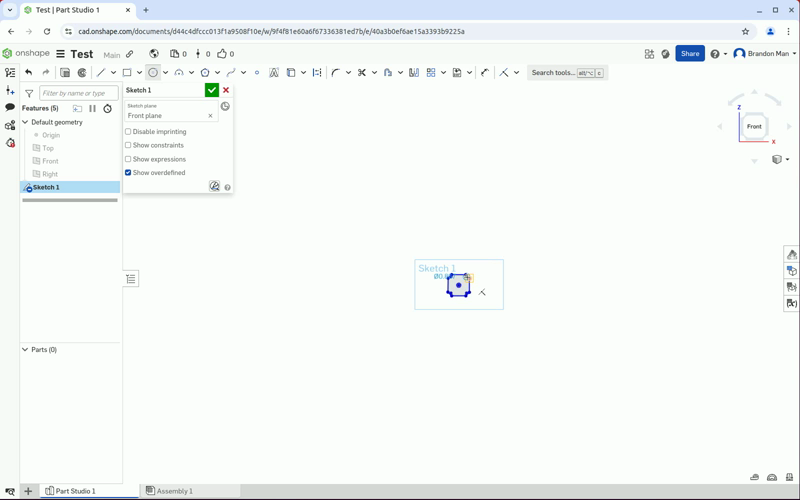
scroll(6)
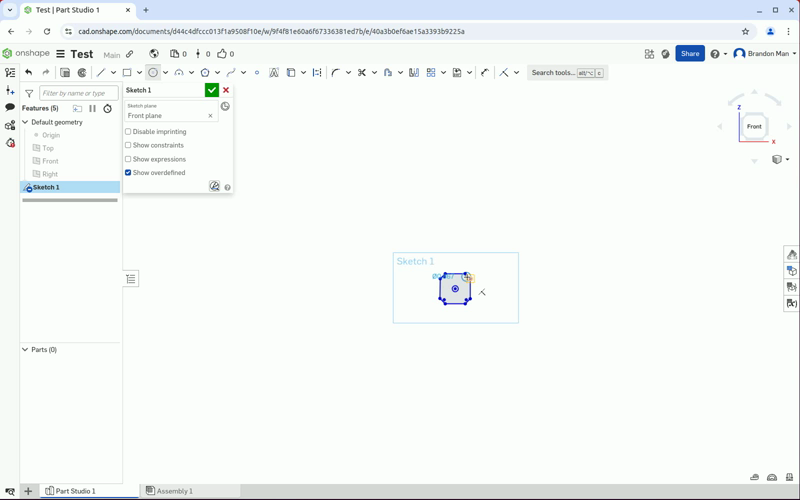
scroll(6)
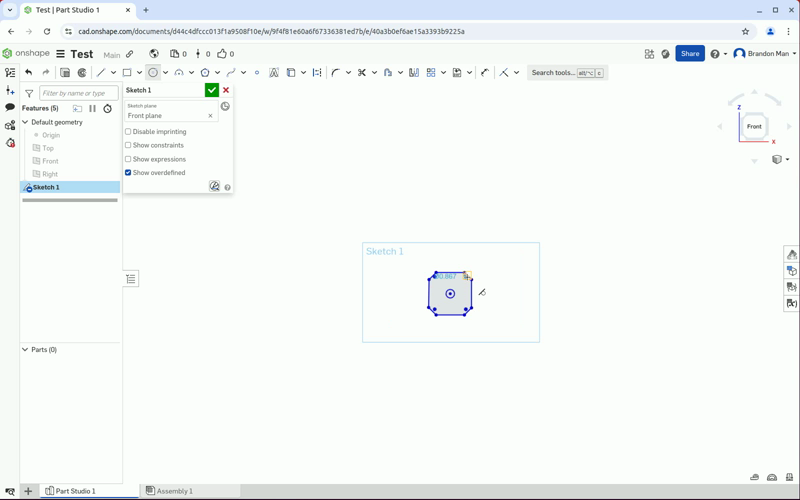
scroll(6)
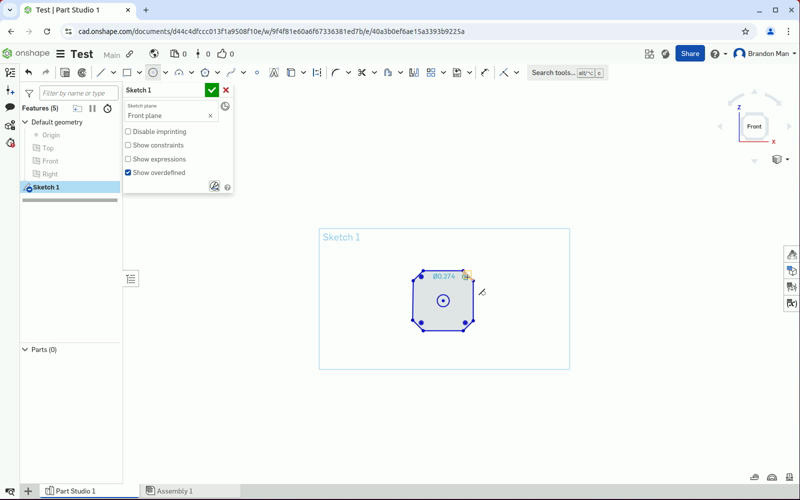
scroll(6)
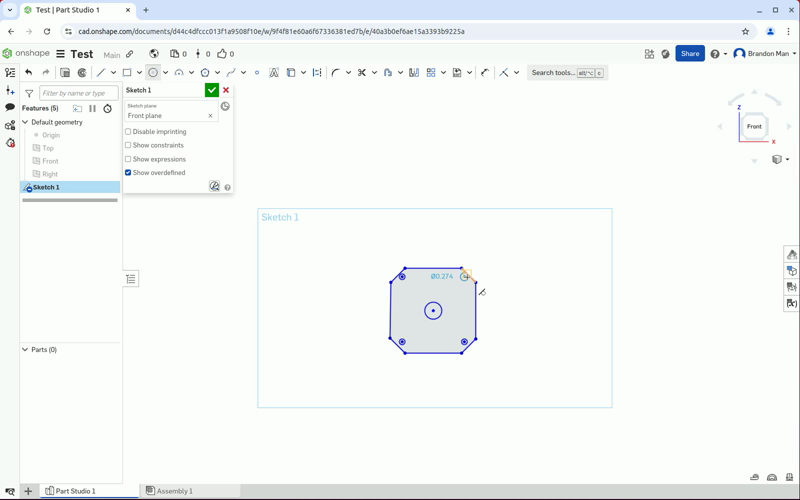
scroll(6)
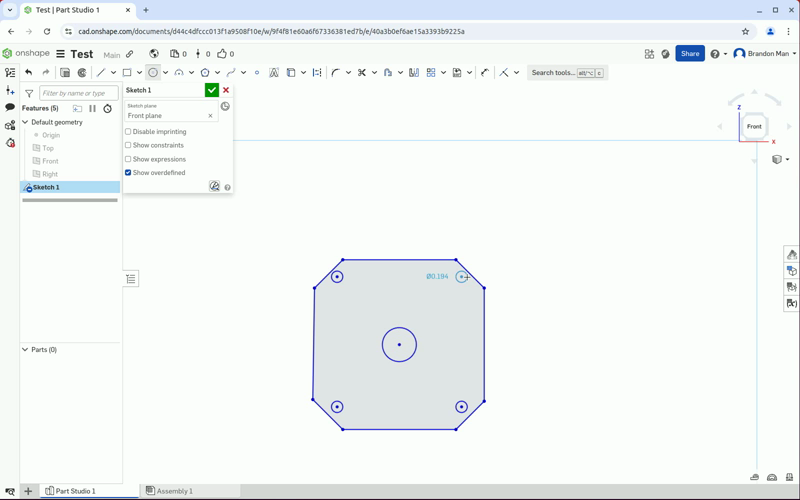
click(467, 276)
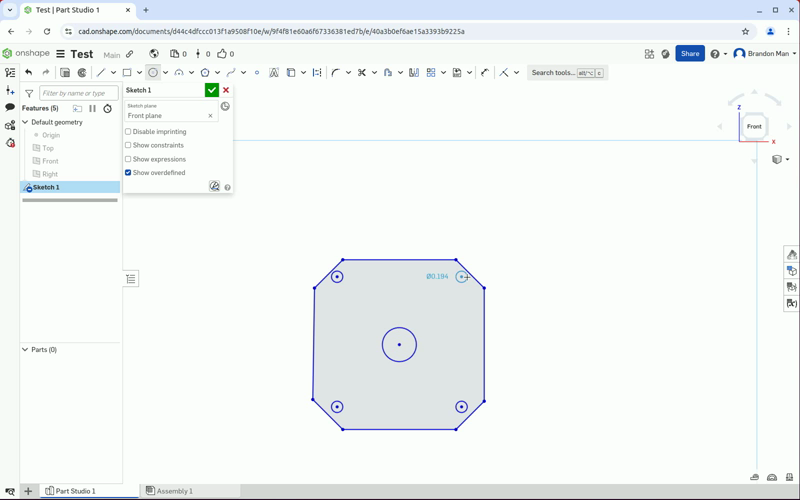
scroll(-6)
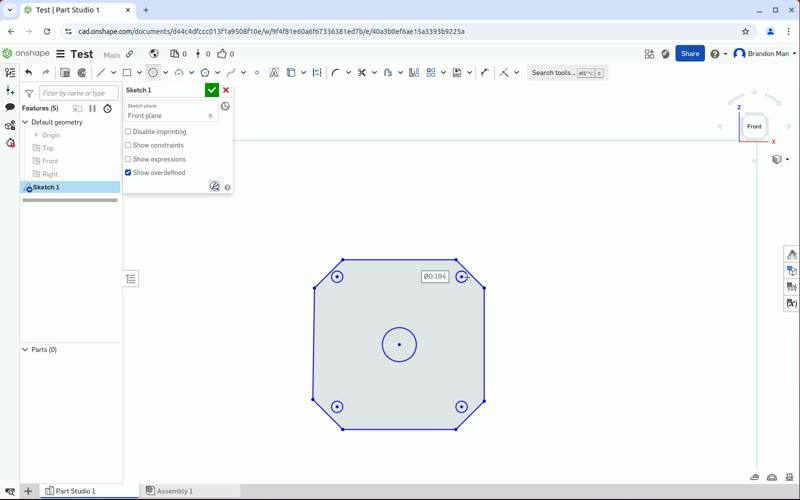
scroll(-6)
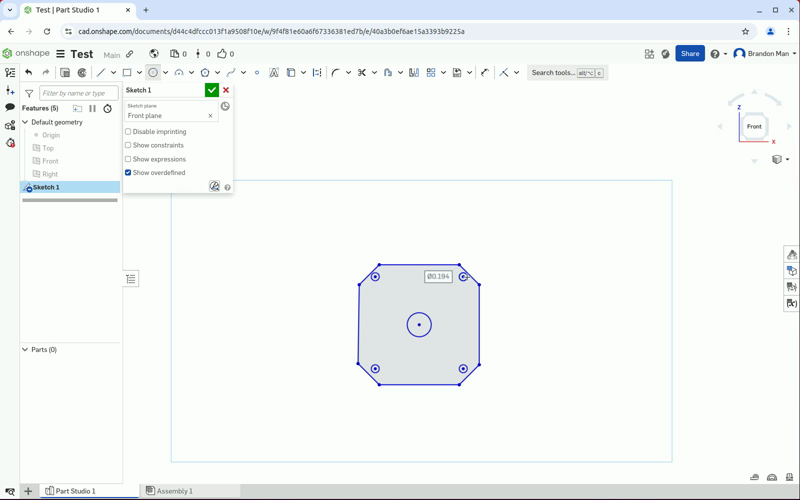
scroll(-6)
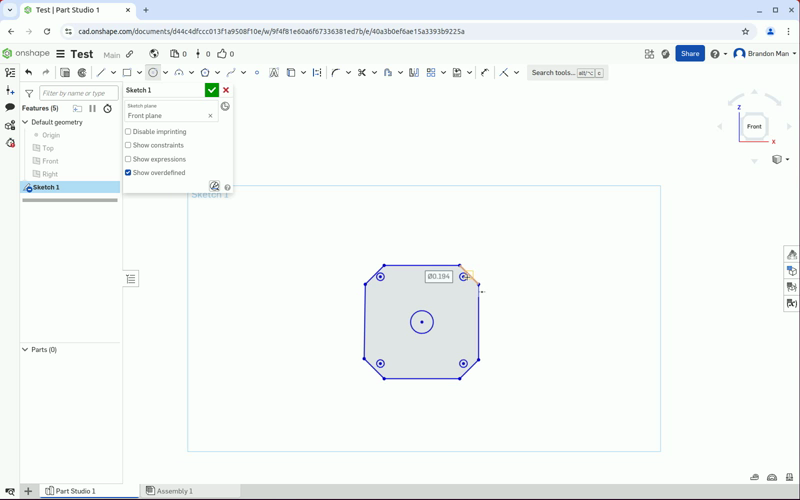
scroll(-6)
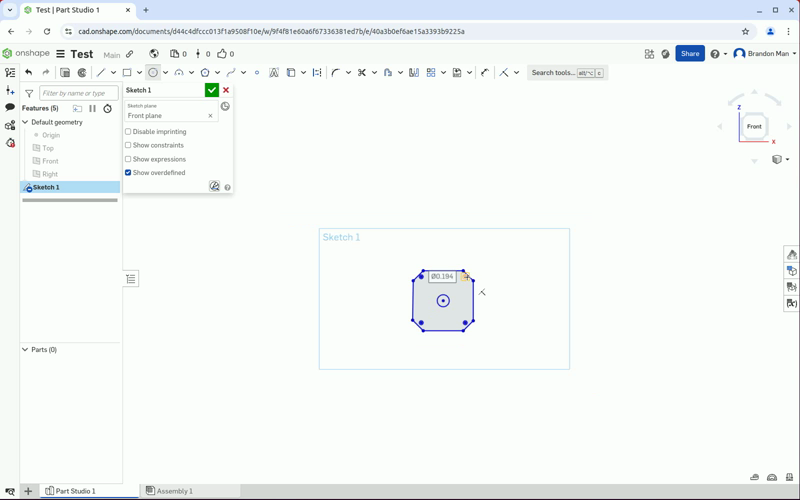
scroll(-6)
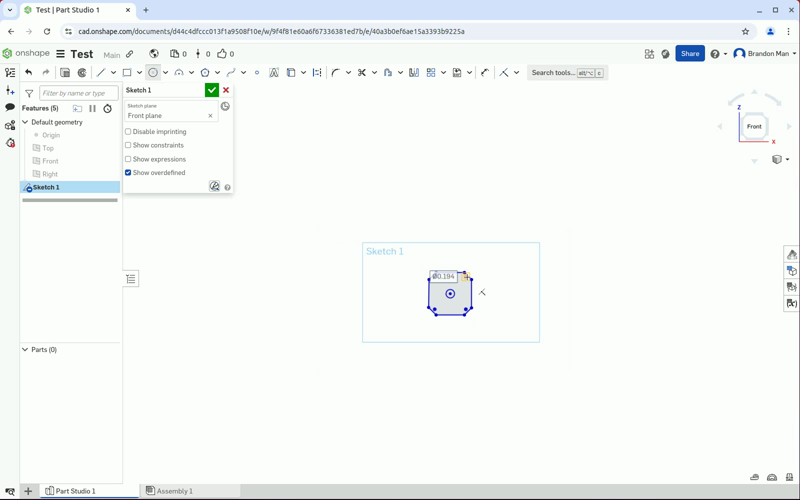
scroll(-6)
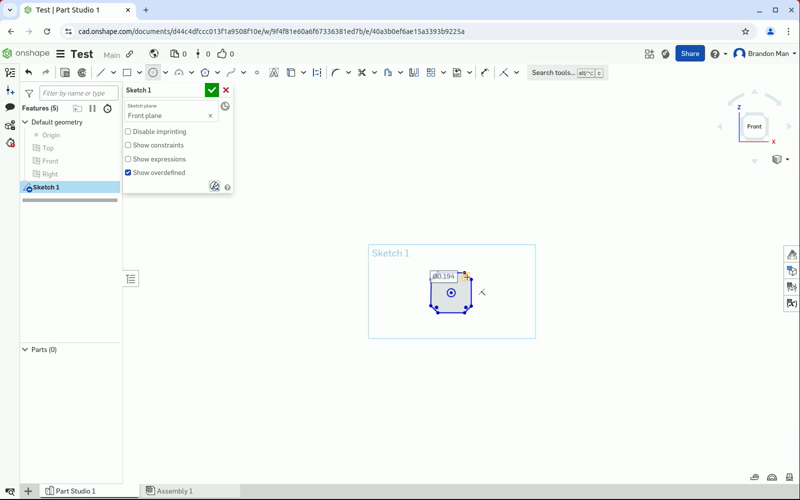
scroll(-6)
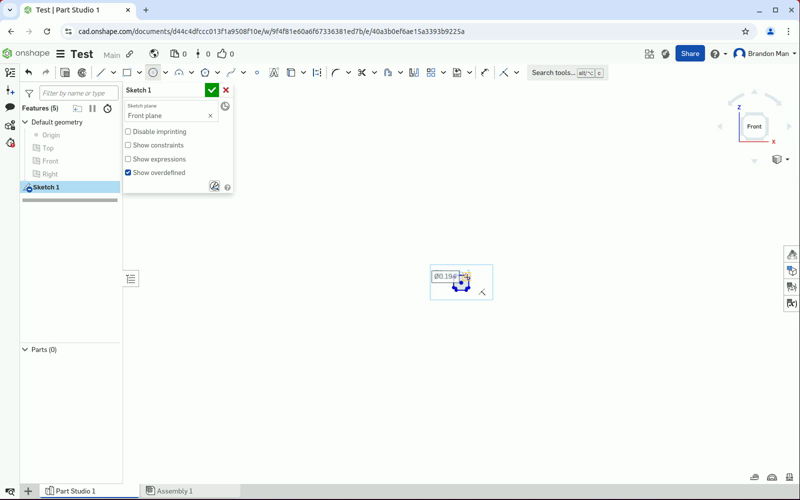
key(esc)
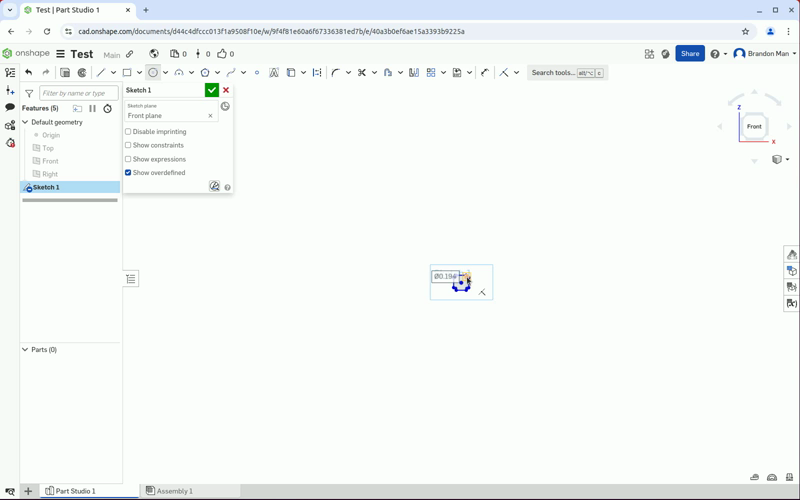
mouse_move(462, 288)
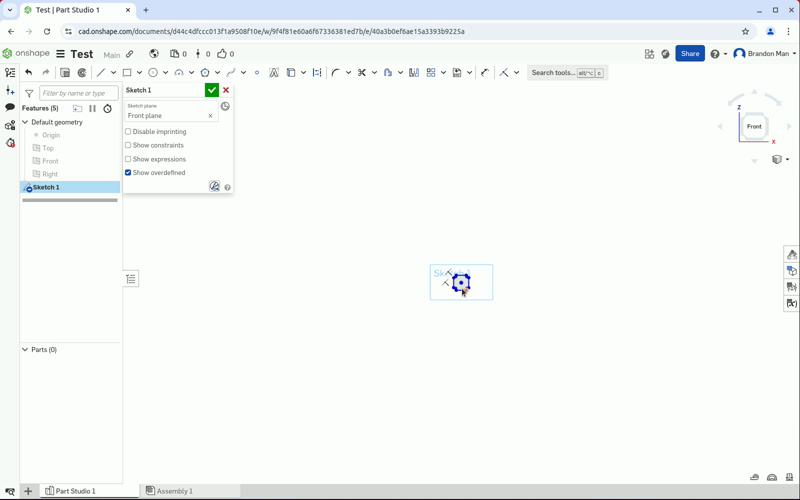
scroll(6)
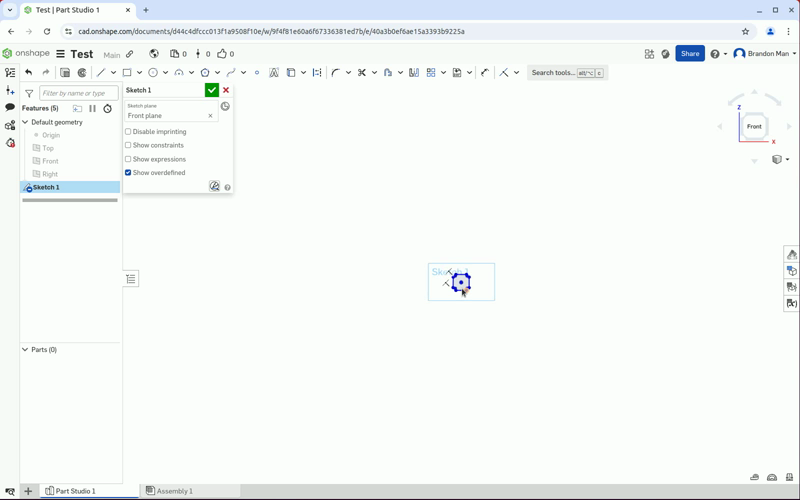
scroll(6)
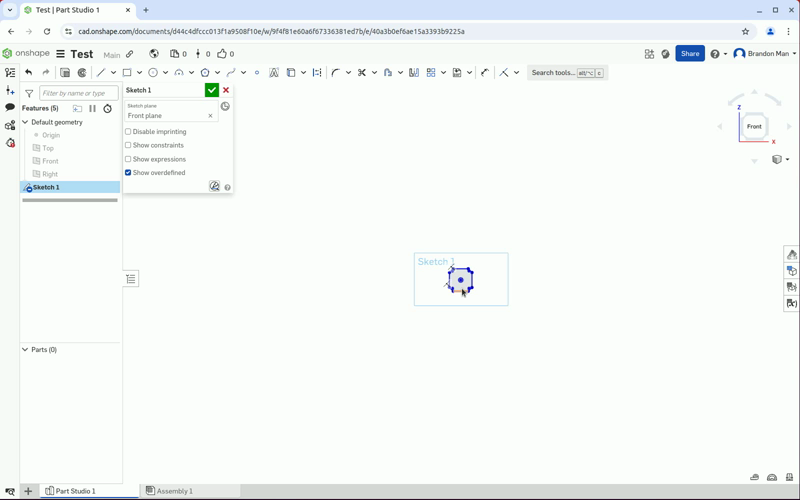
scroll(6)
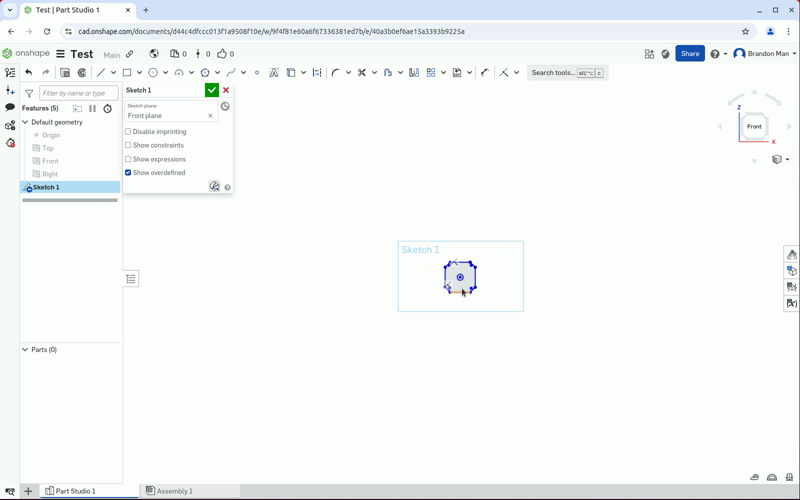
scroll(6)
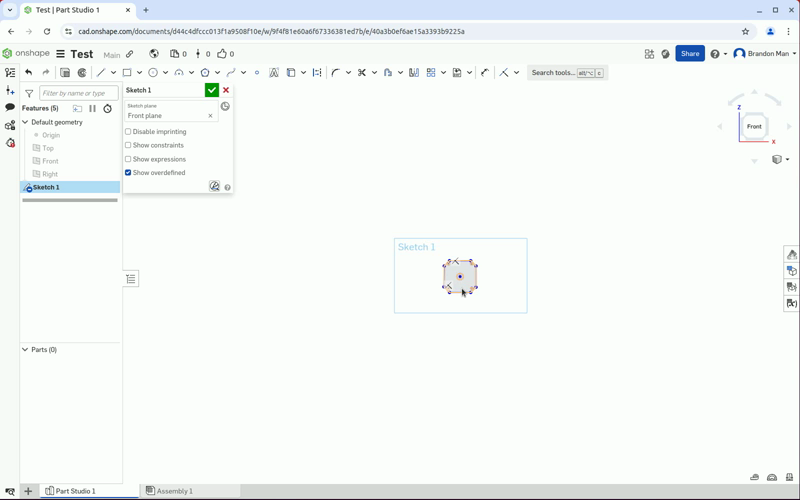
scroll(6)
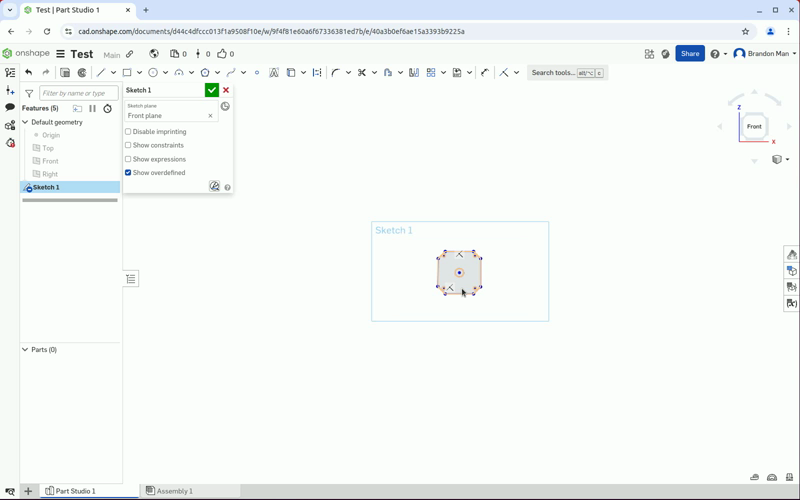
scroll(6)
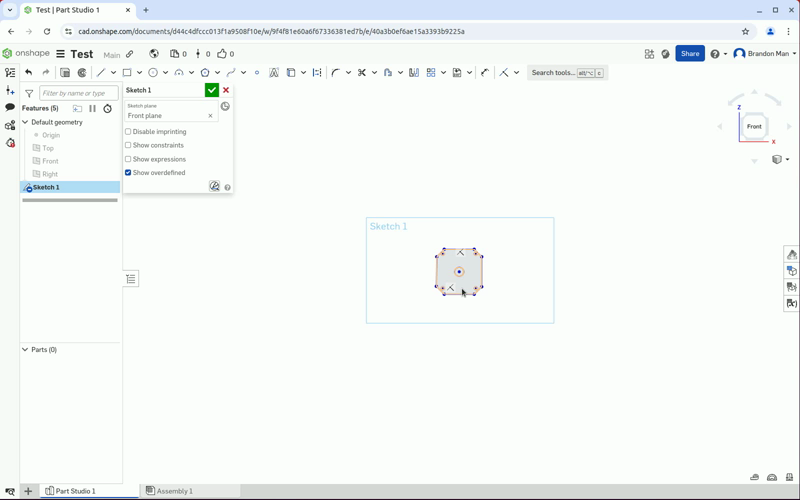
scroll(6)
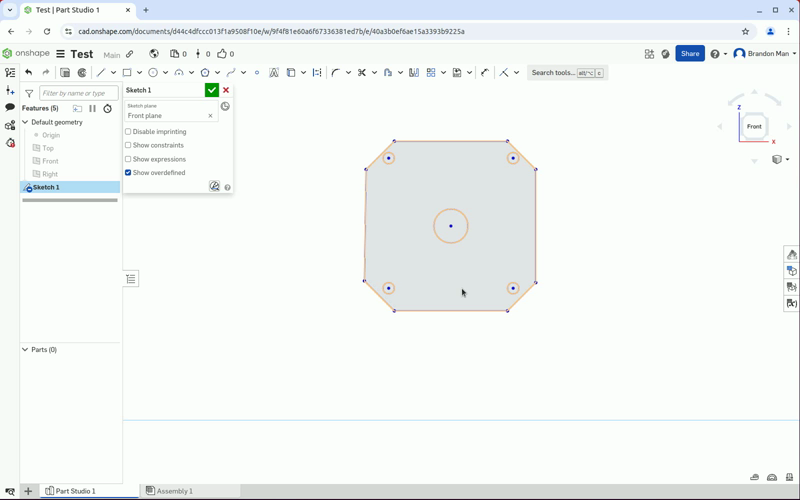
click(462, 288)
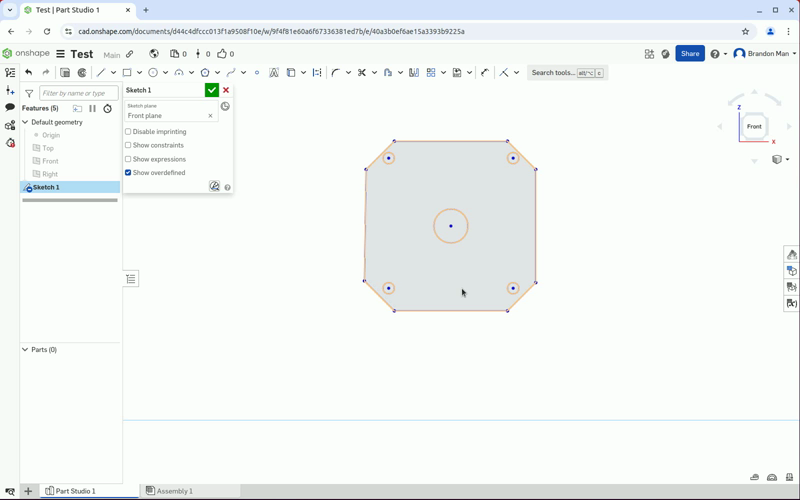
scroll(-6)
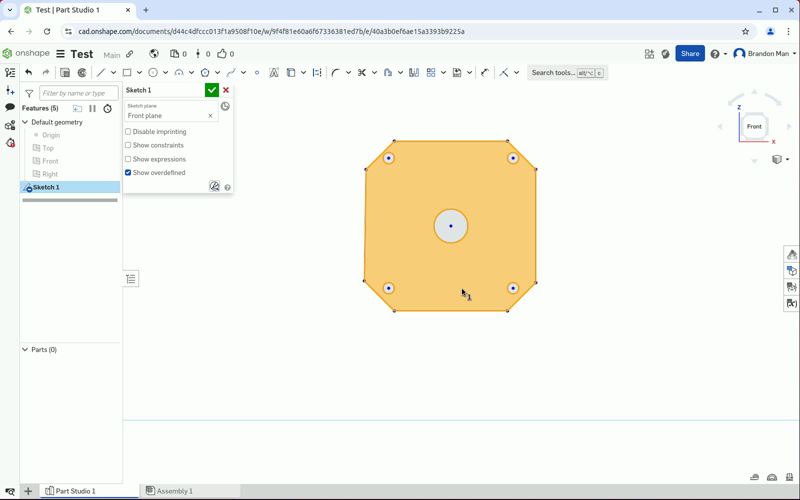
scroll(-6)
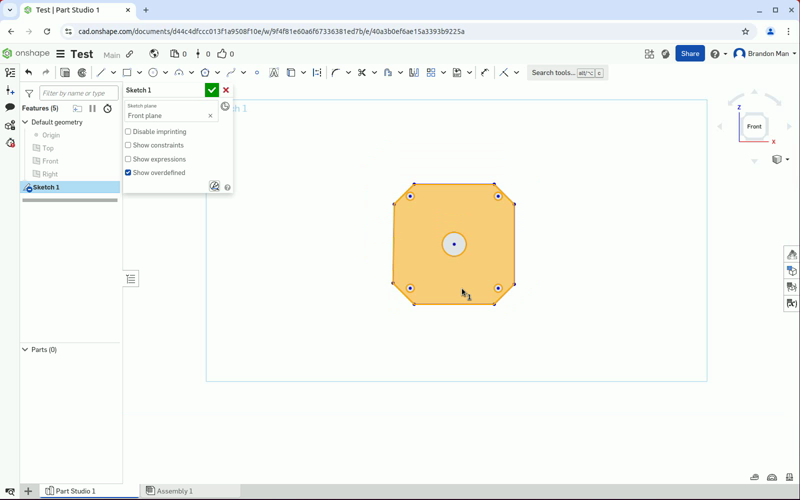
scroll(-6)
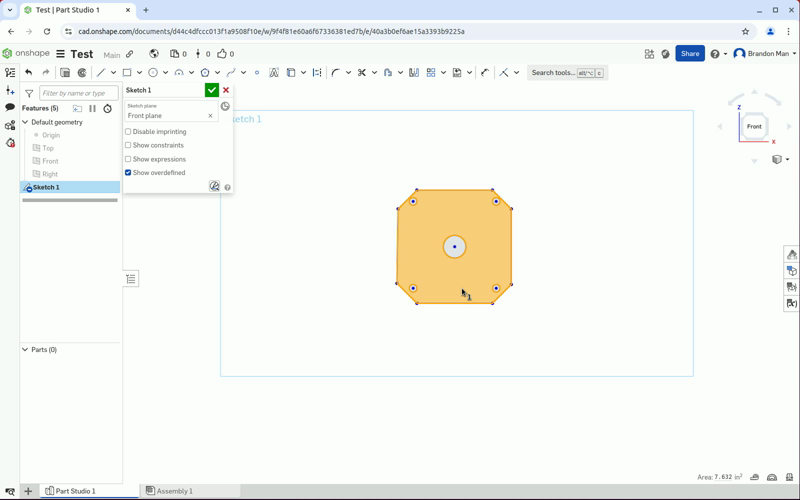
scroll(-6)
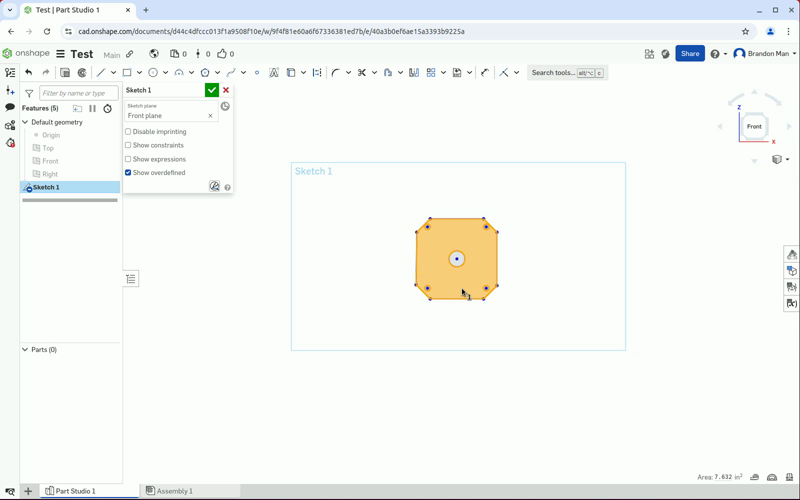
scroll(-6)
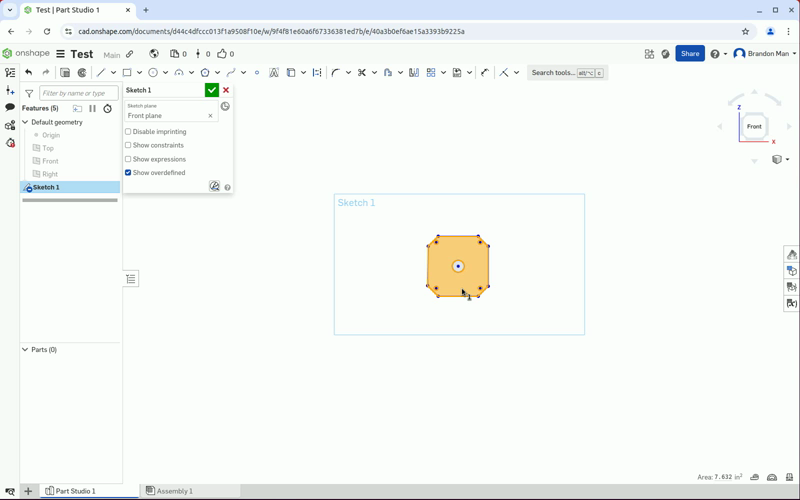
scroll(-6)
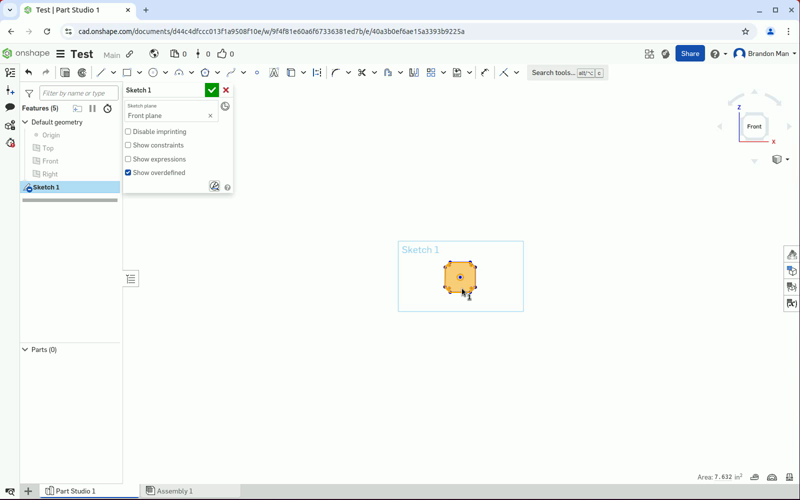
scroll(-6)
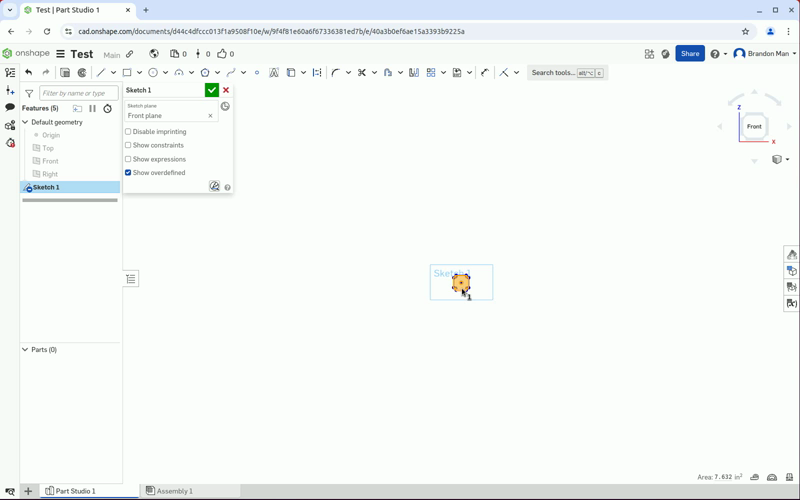
mouse_move(73, 352)
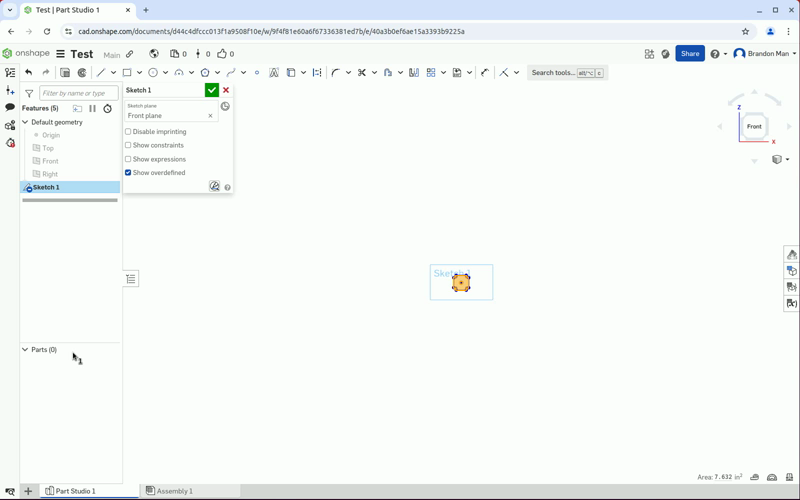
key(shift+y)
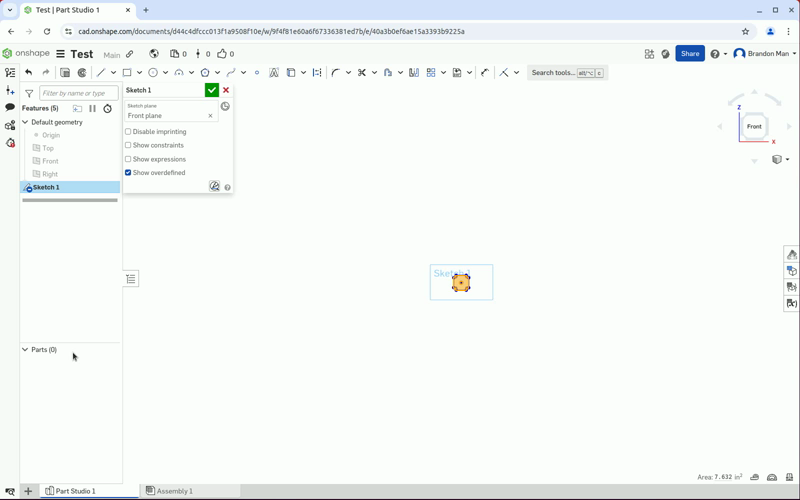
key(shift+e)
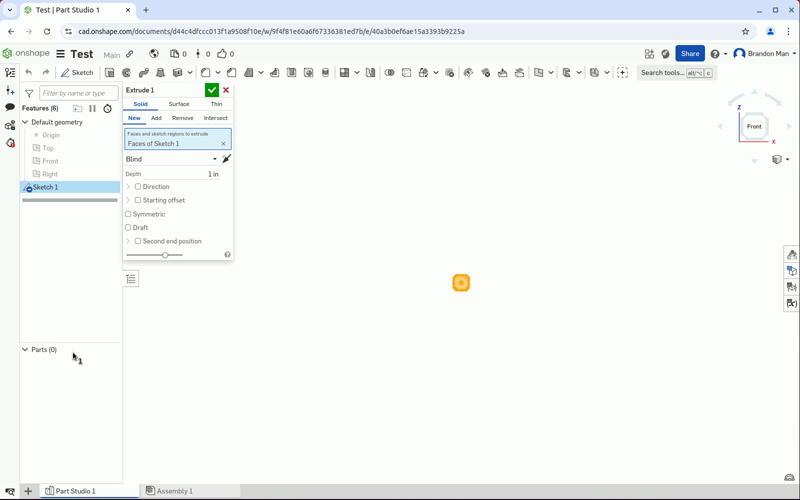
mouse_move(143, 106)
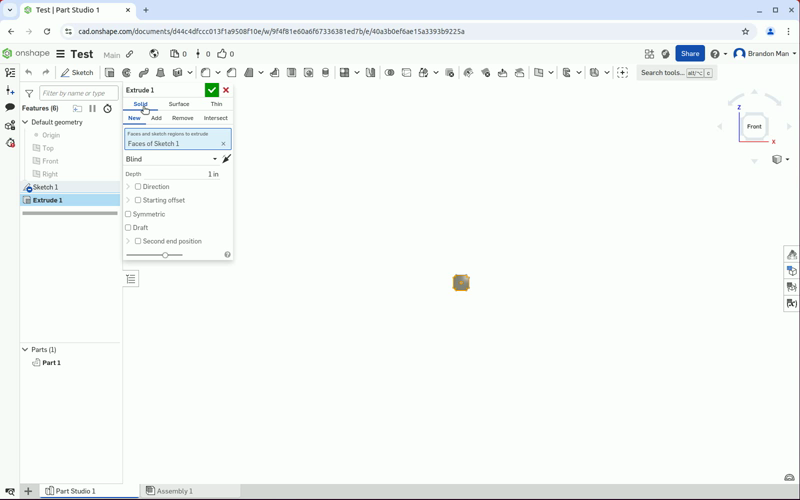
click(143, 106)
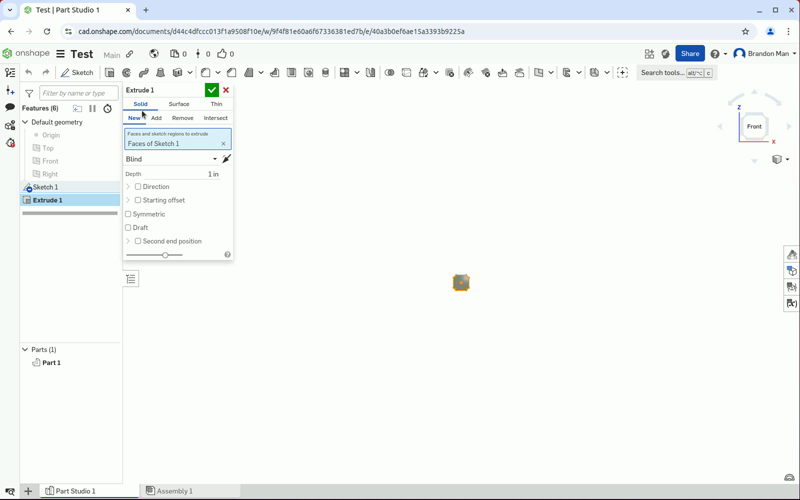
mouse_move(137, 120)
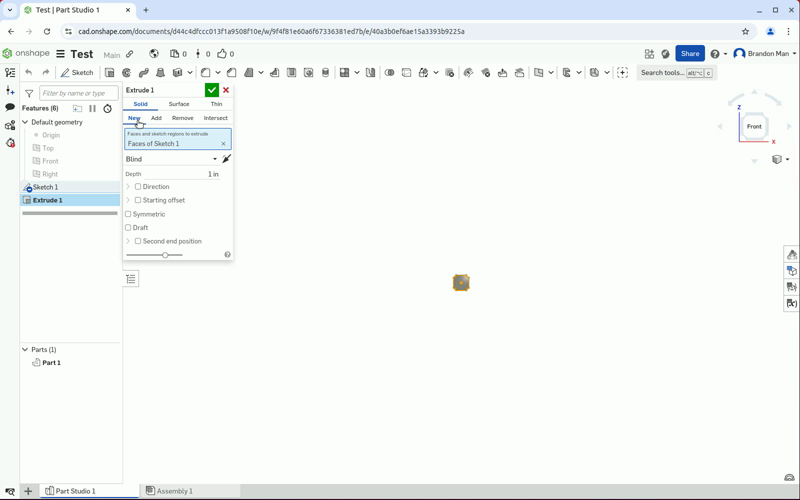
click(137, 120)
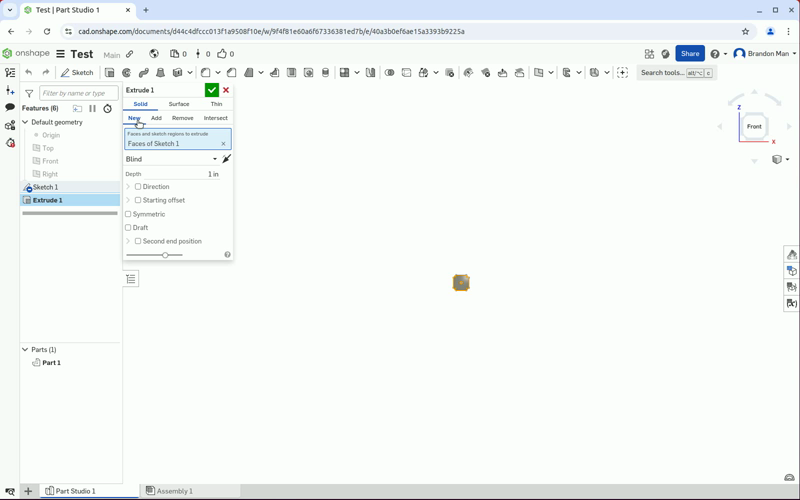
key(tab, 4)
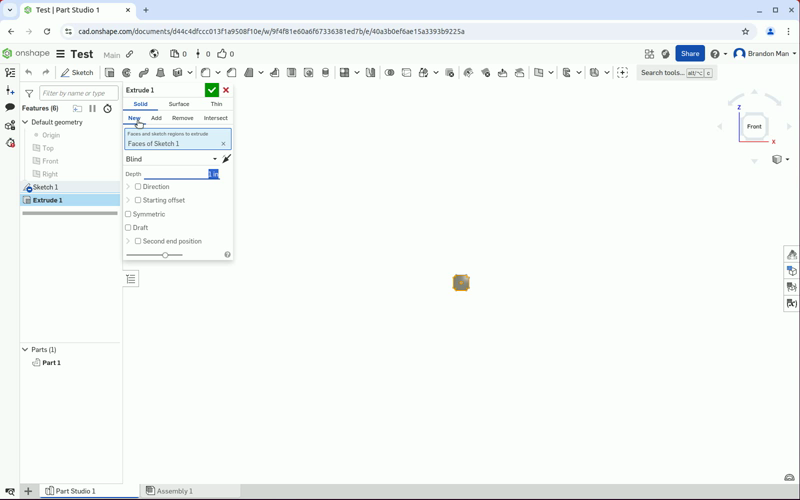
text(2.889)
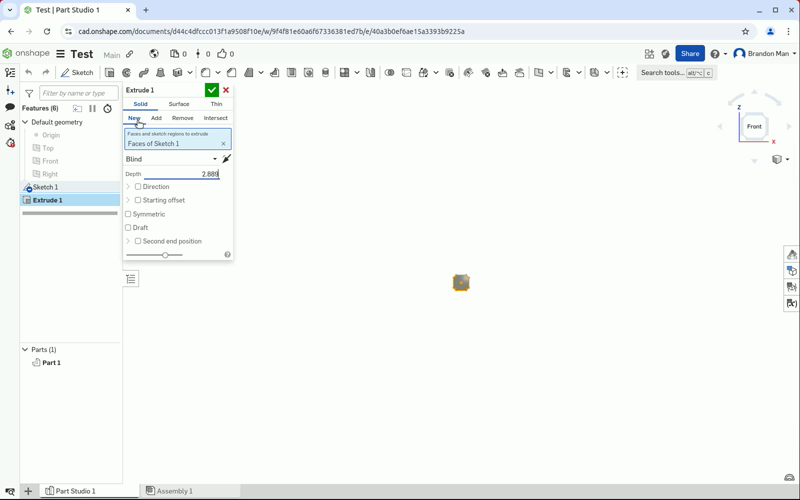
key(enter)
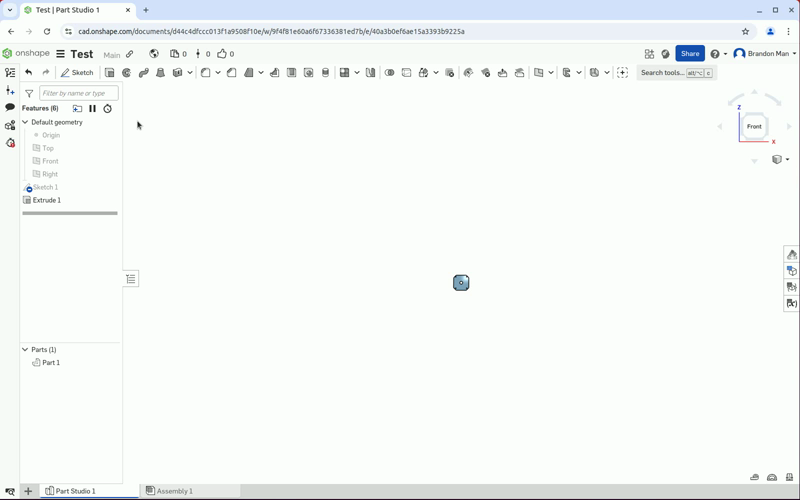
key(shift+h)
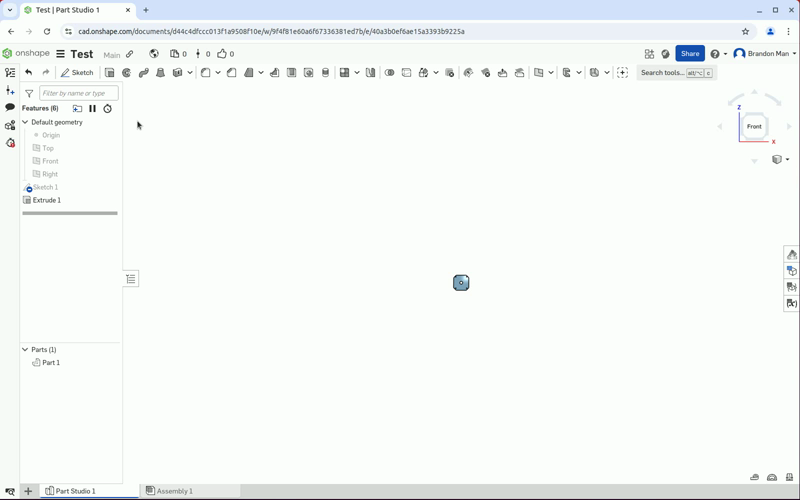
key(shift+h)
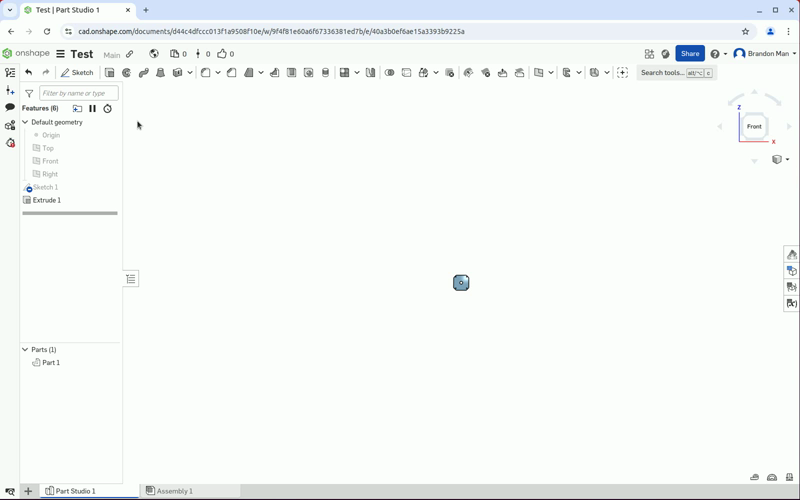
mouse_move(73, 189)
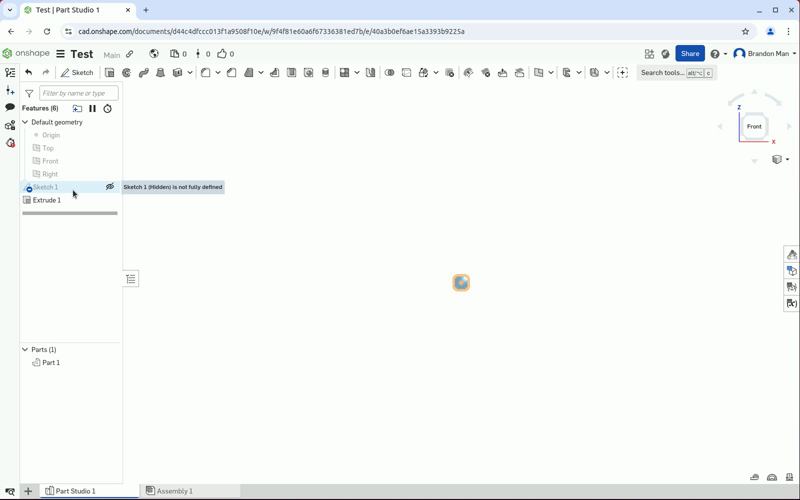
click(73, 189)
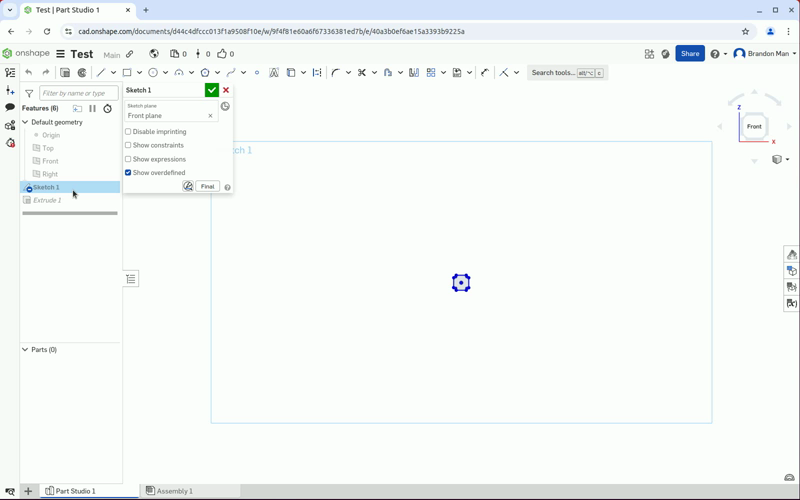
mouse_move(229, 92)
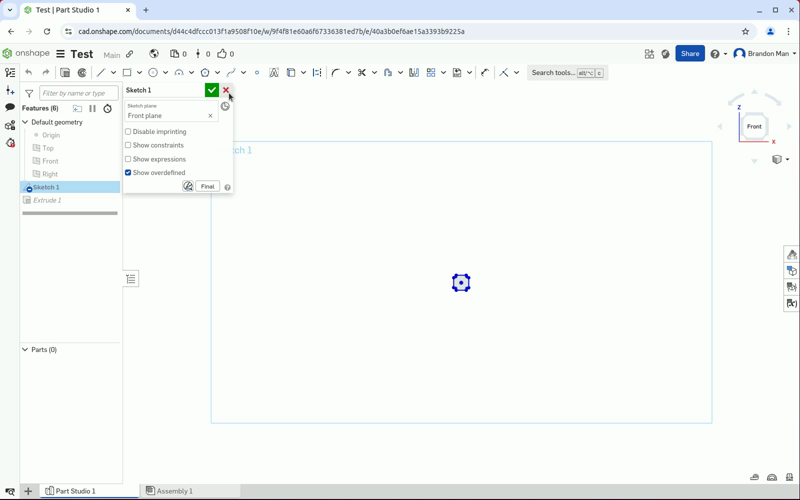
click(229, 92)
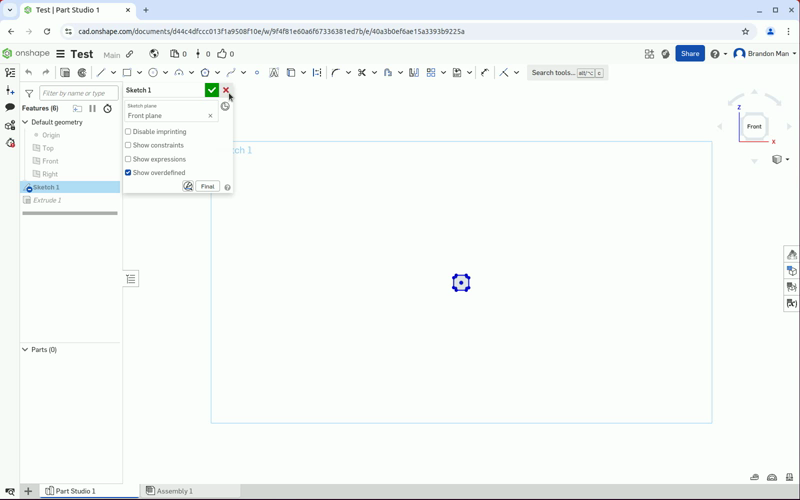
key(shift+s)
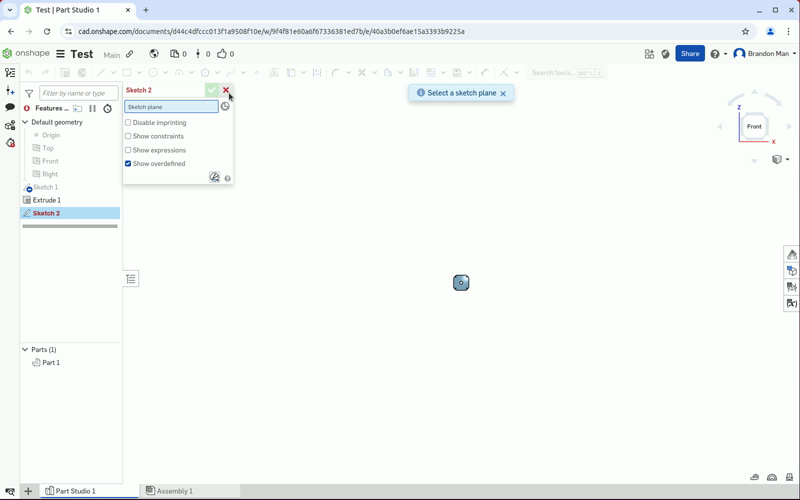
mouse_move(73, 163)
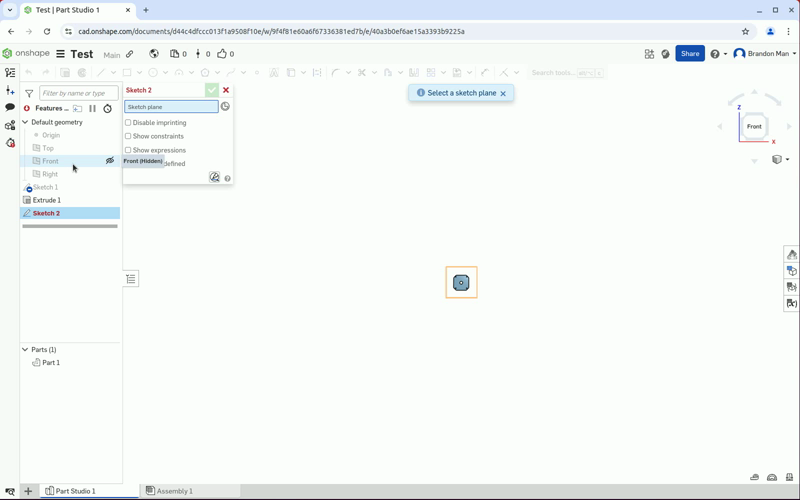
click(73, 163)
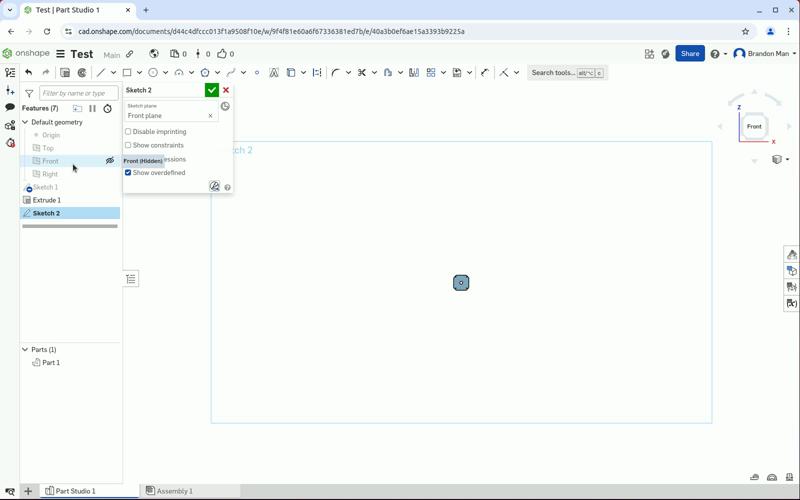
mouse_move(73, 352)
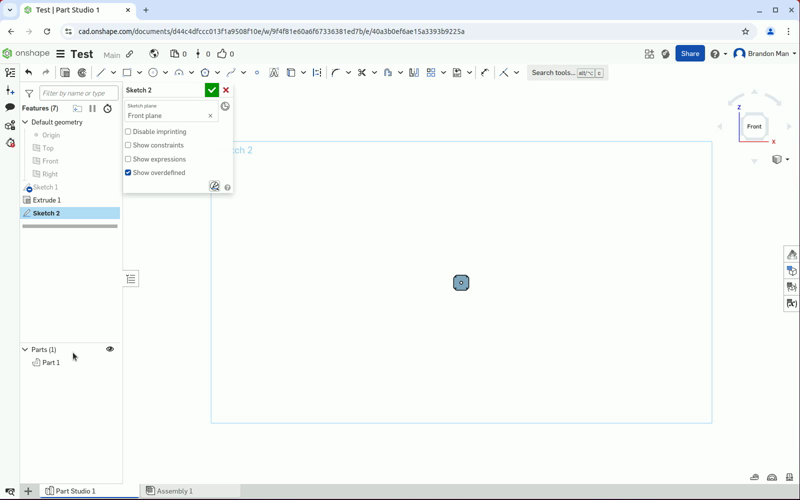
key(y)
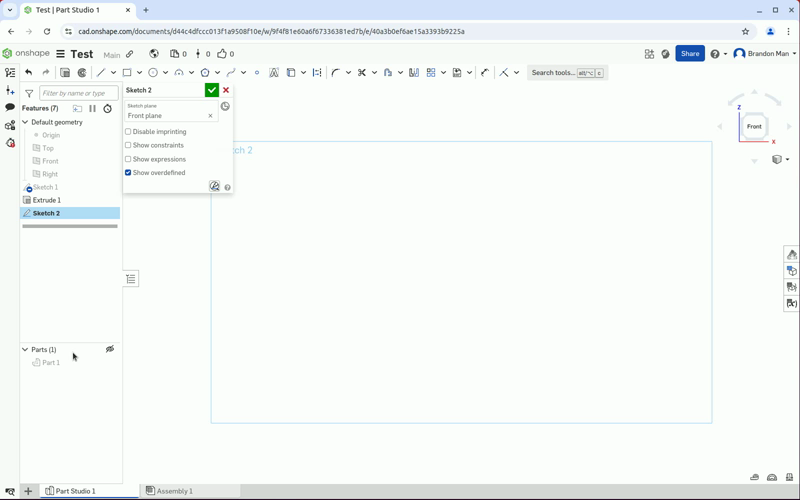
key(c)
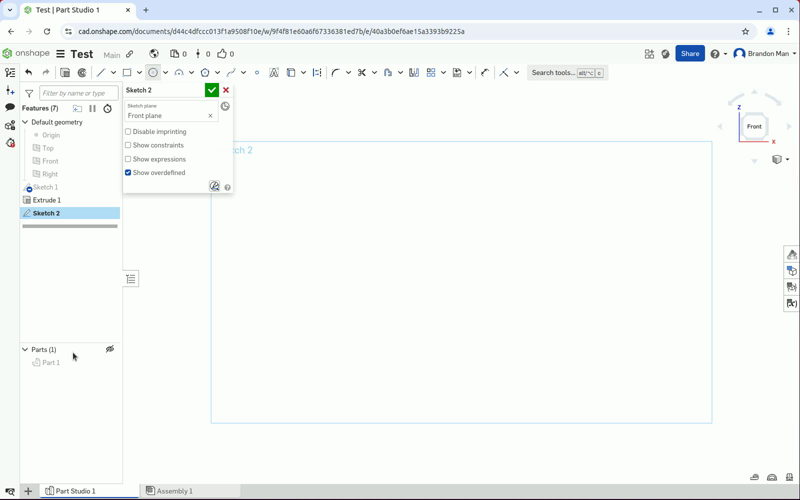
key_down(shift)
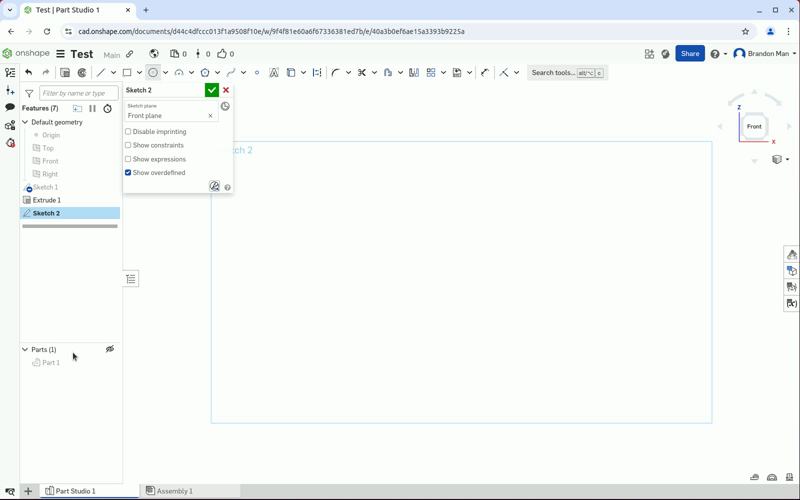
mouse_move(461, 282)
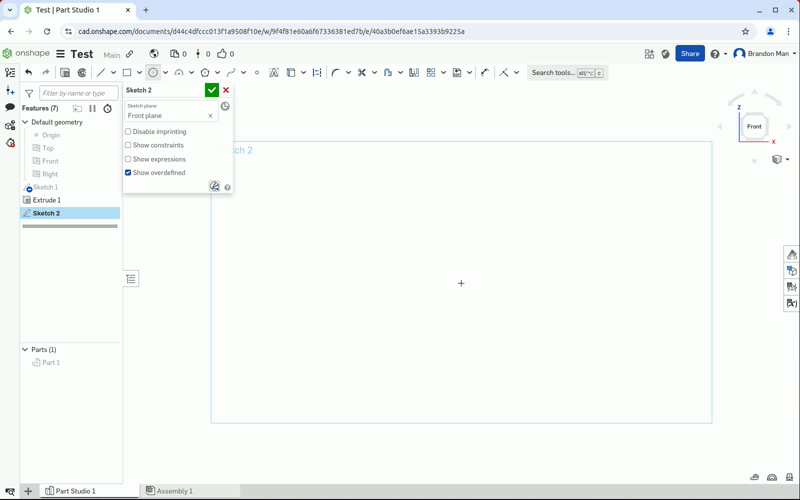
click(461, 282)
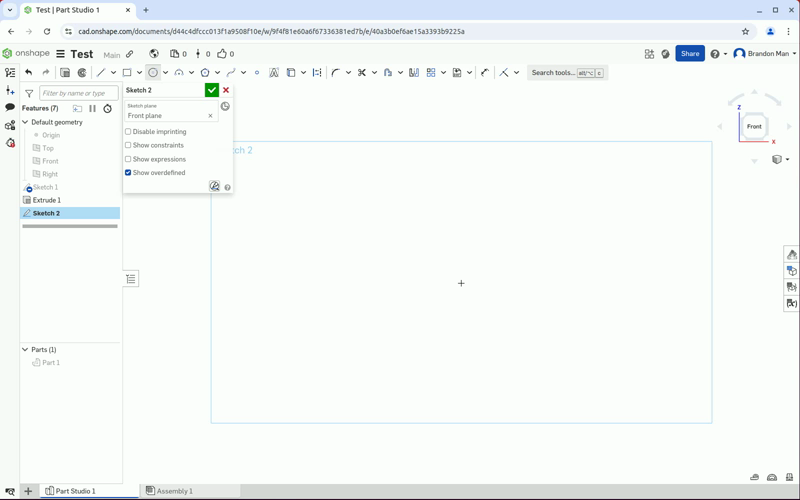
key_up(shift)
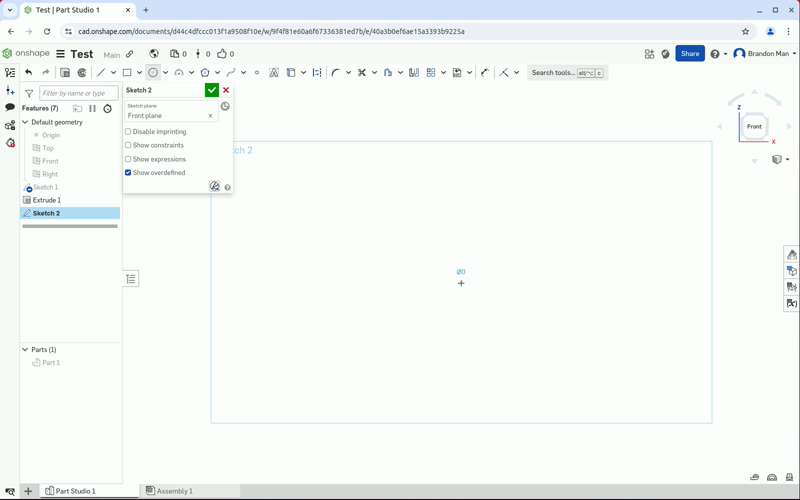
mouse_move(463, 282)
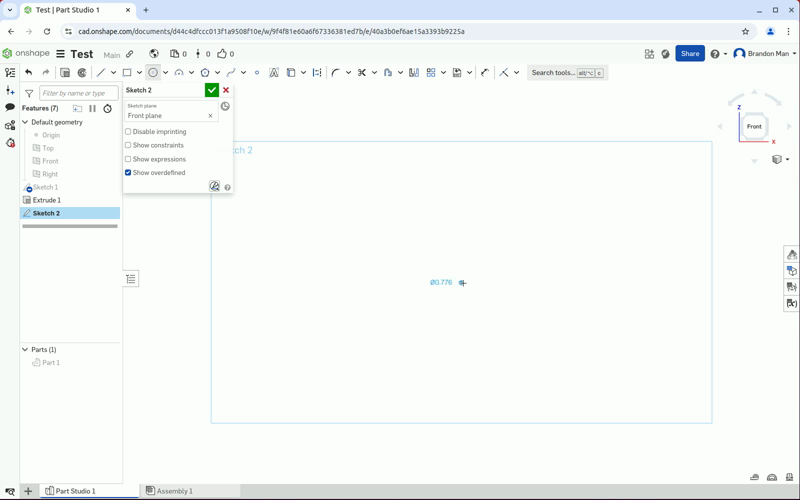
scroll(6)
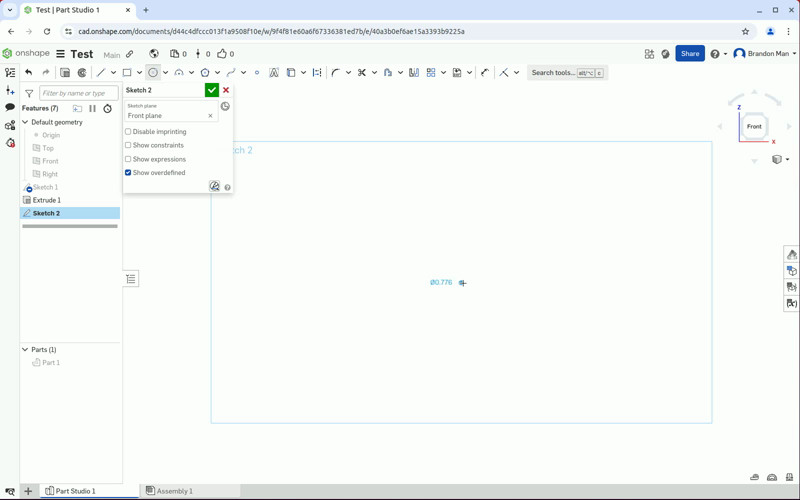
scroll(6)
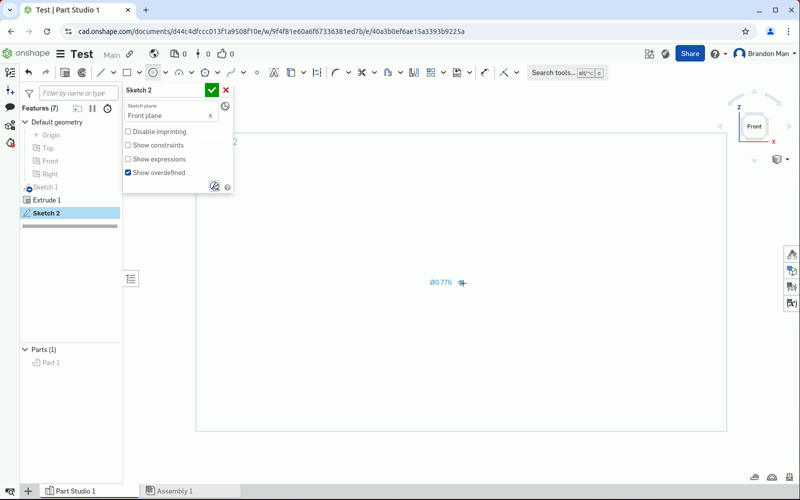
scroll(6)
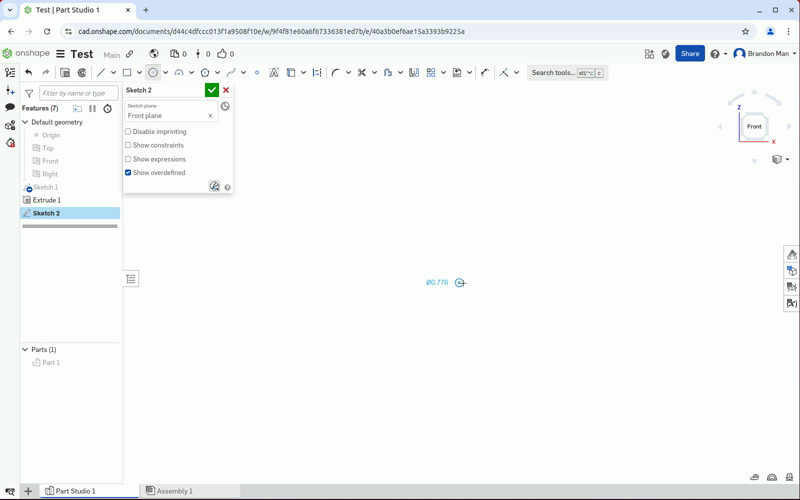
scroll(6)
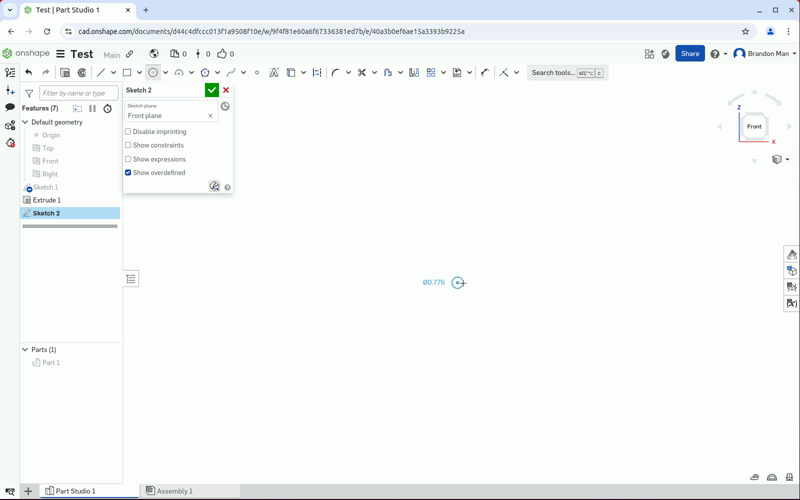
scroll(6)
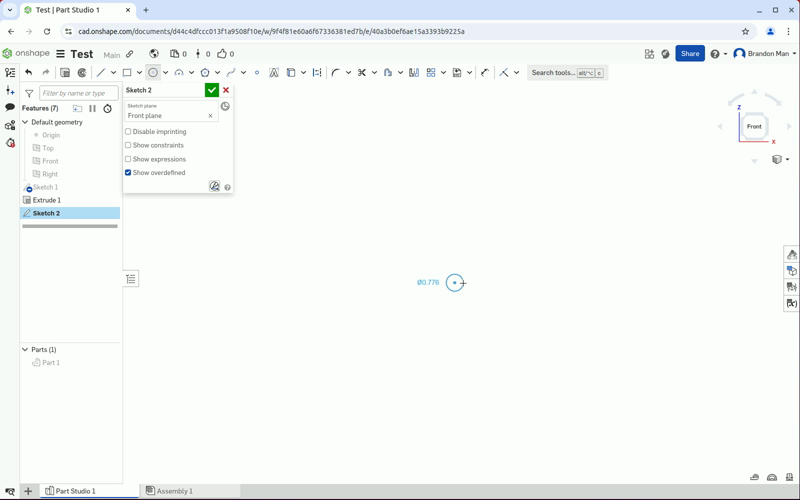
scroll(6)
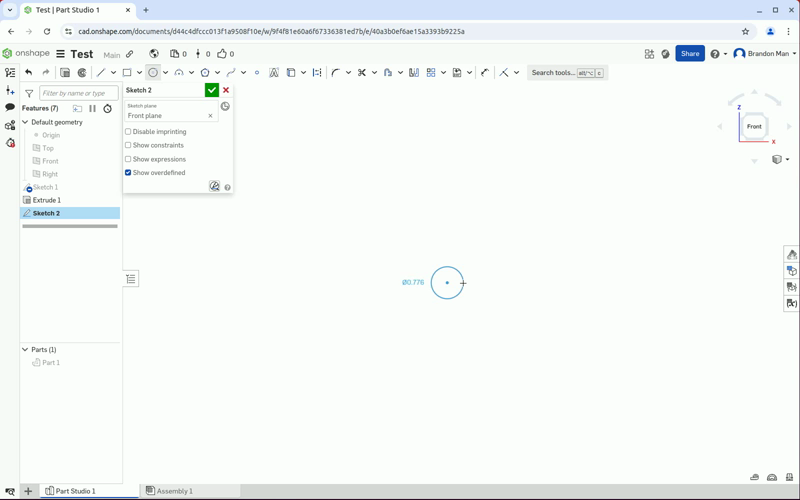
scroll(6)
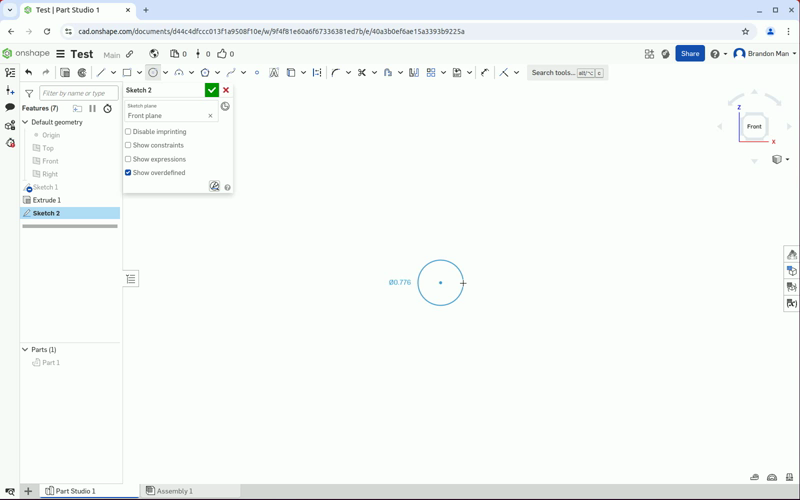
click(463, 282)
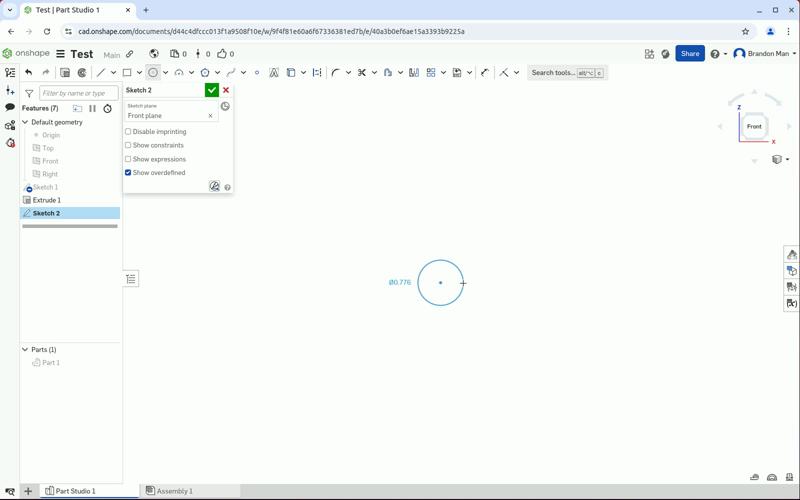
scroll(-6)
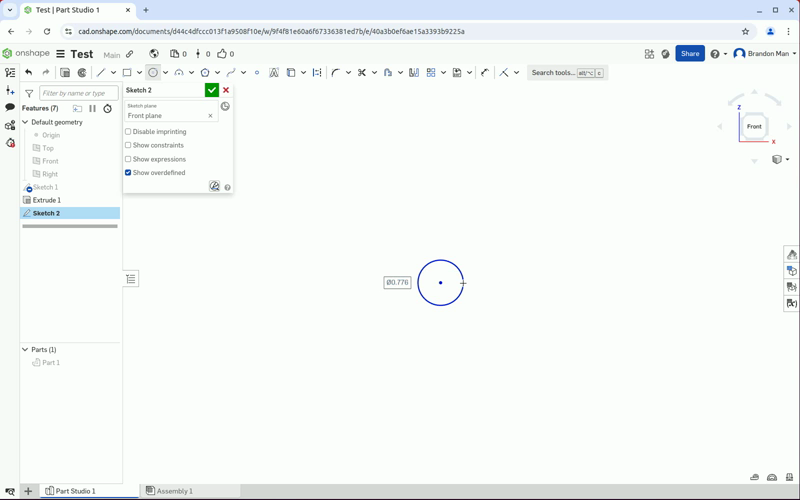
scroll(-6)
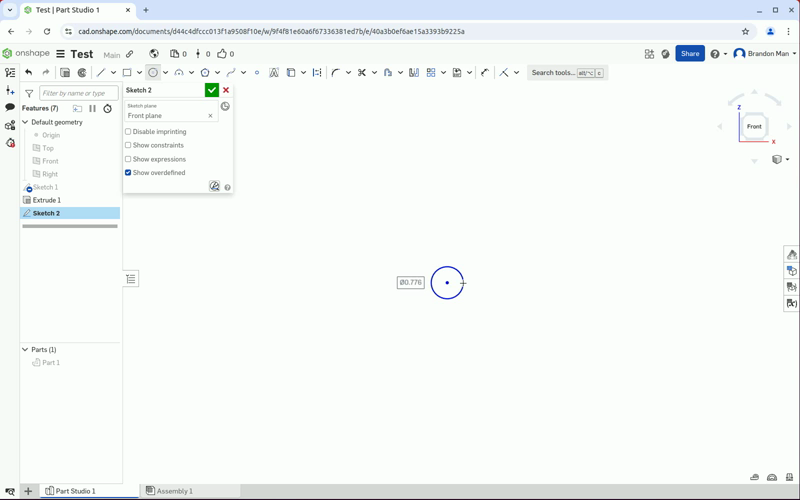
scroll(-6)
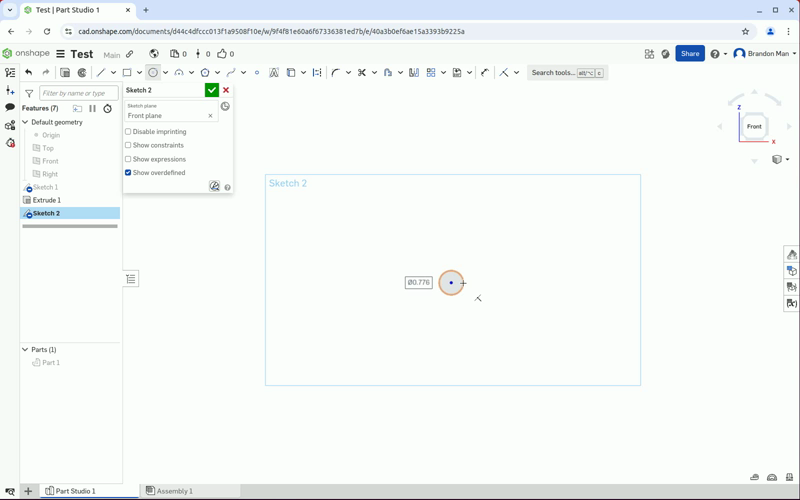
scroll(-6)
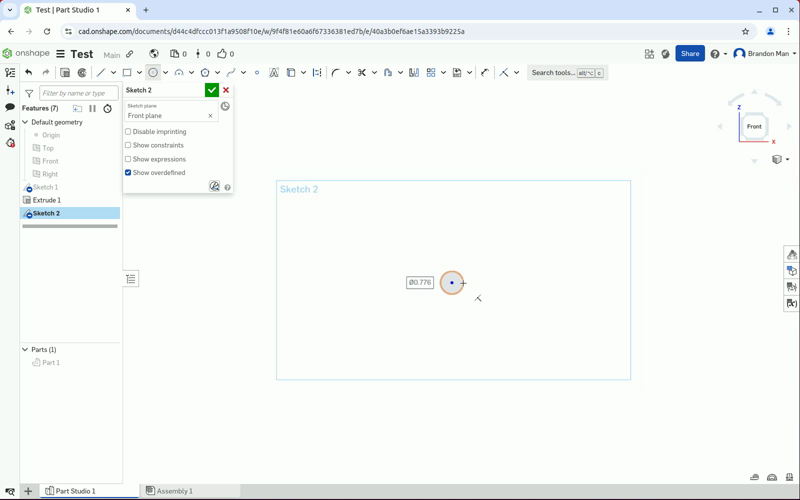
scroll(-6)
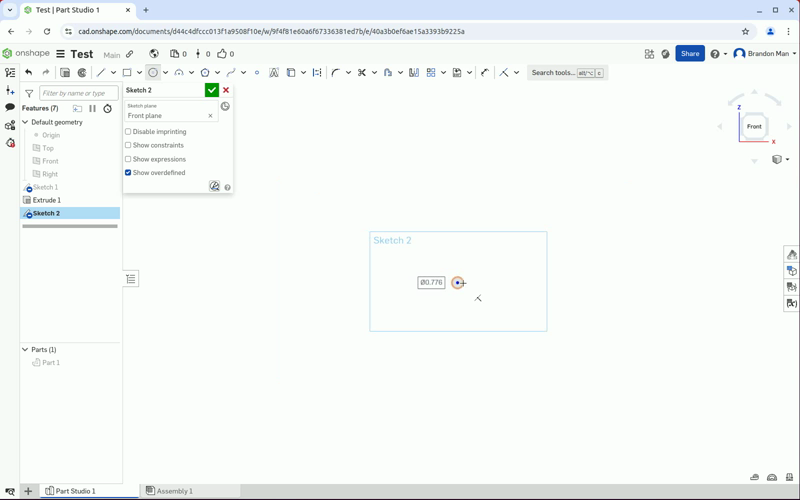
scroll(-6)
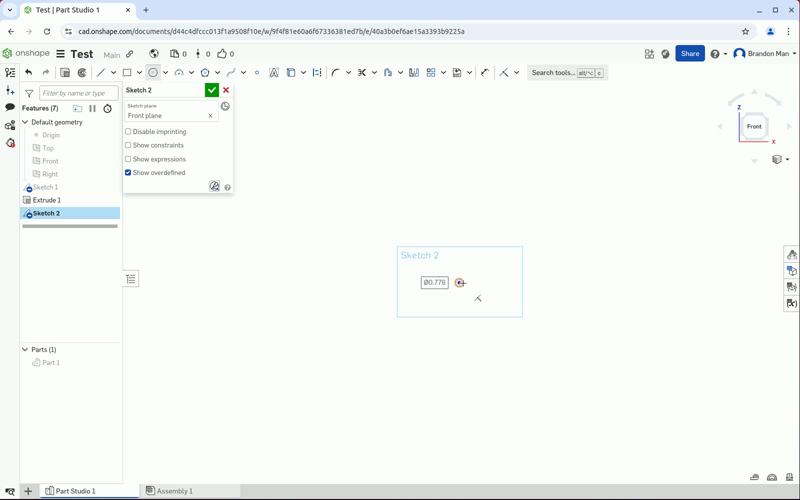
scroll(-6)
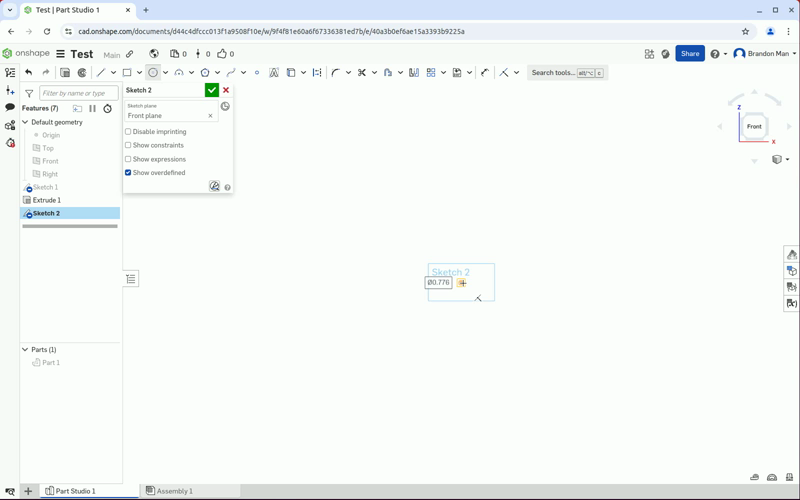
key(esc)
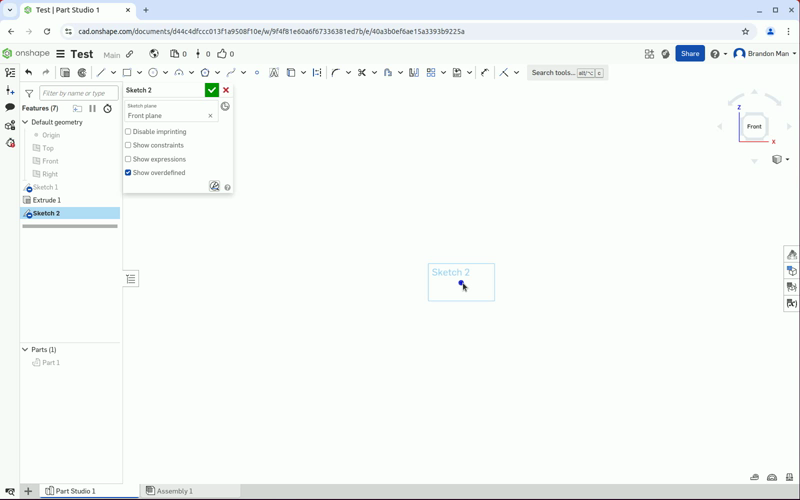
mouse_move(462, 283)
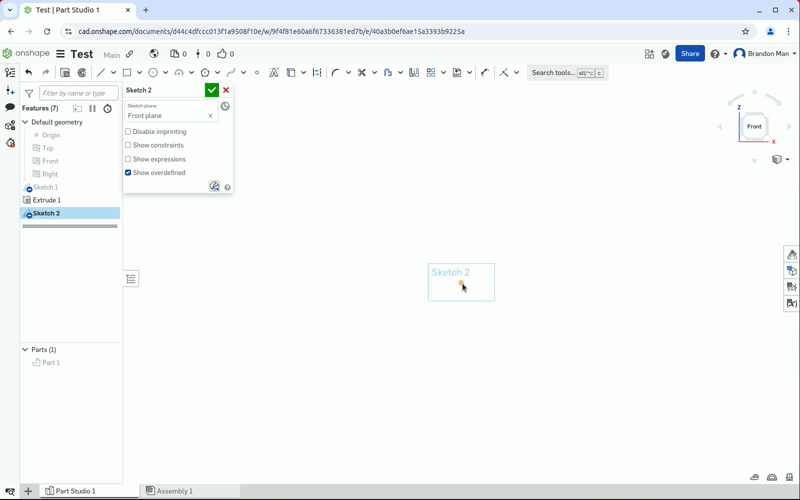
scroll(6)
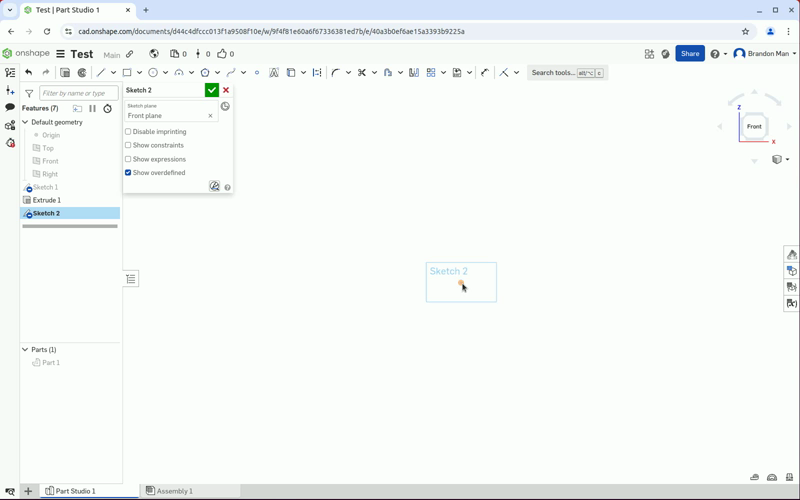
scroll(6)
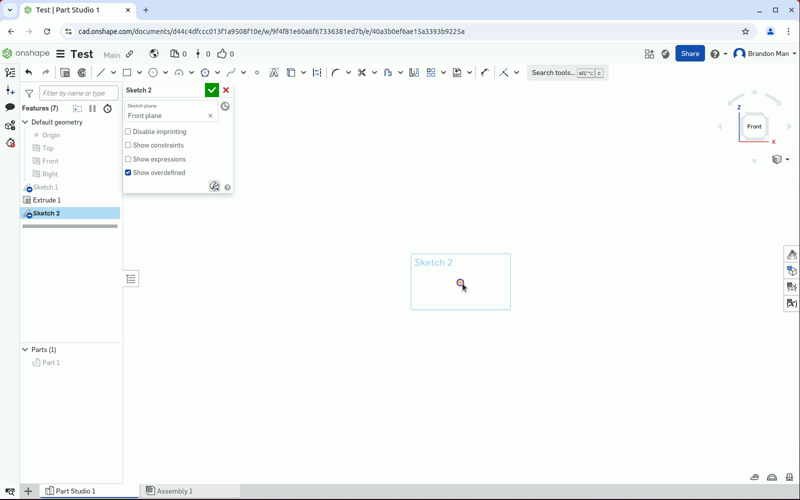
scroll(6)
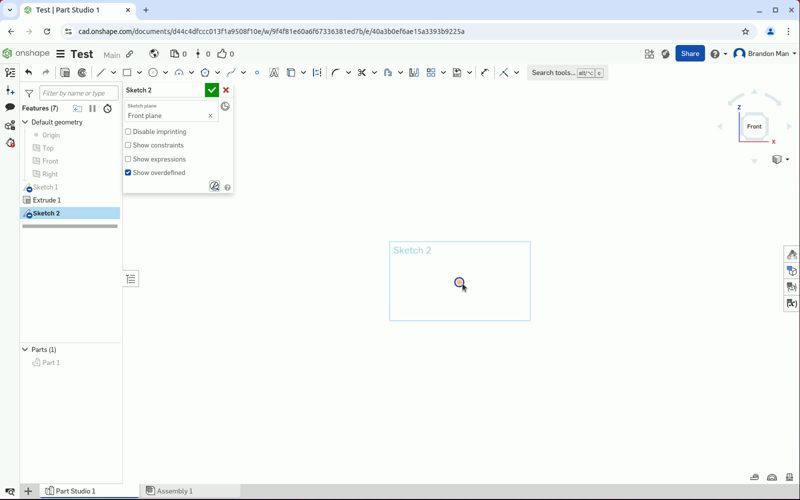
scroll(6)
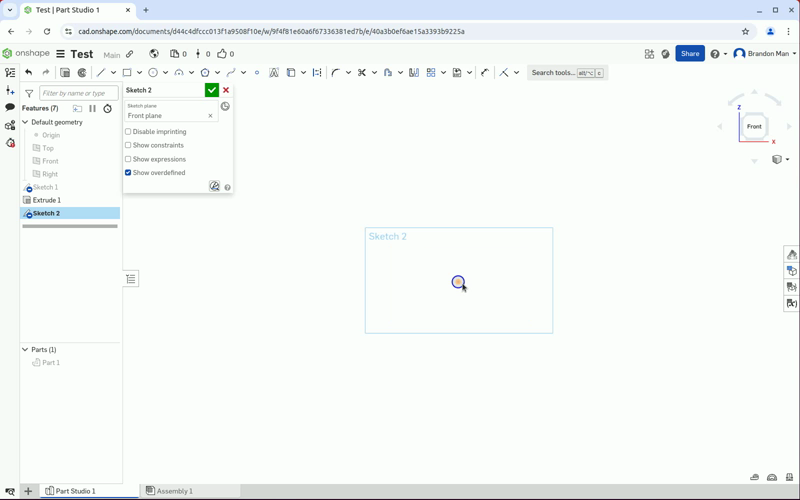
scroll(6)
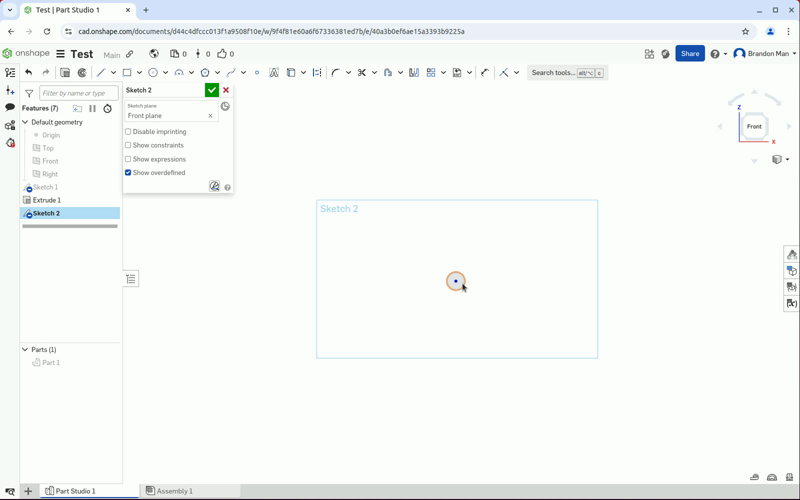
scroll(6)
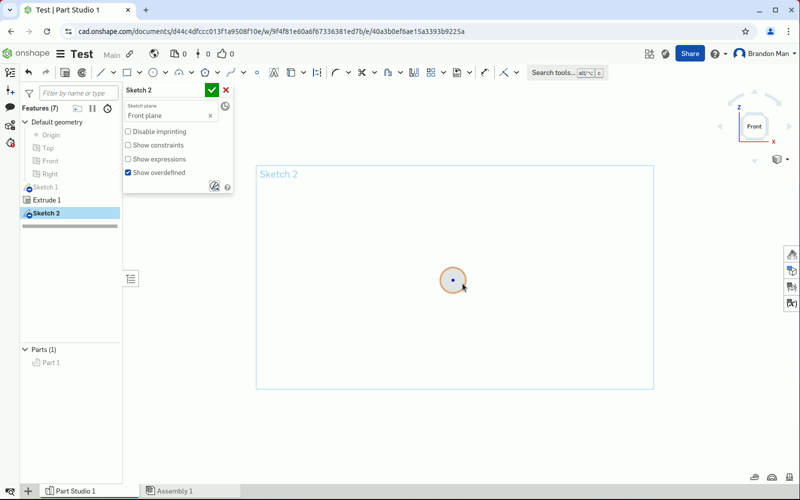
scroll(6)
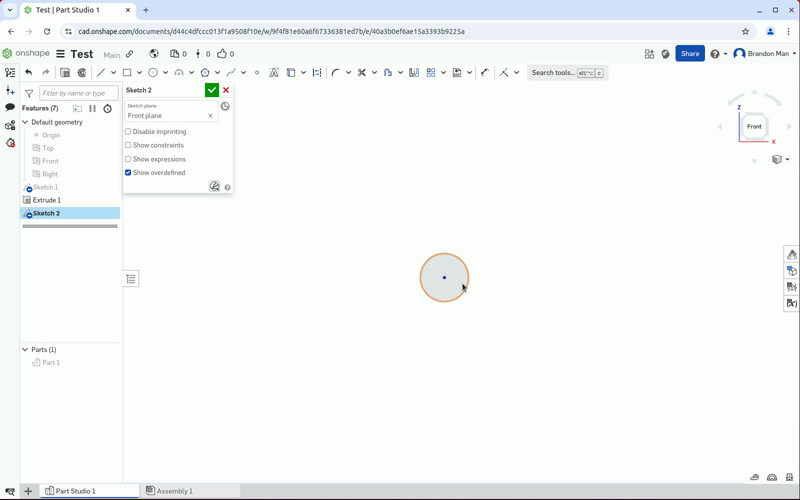
click(462, 283)
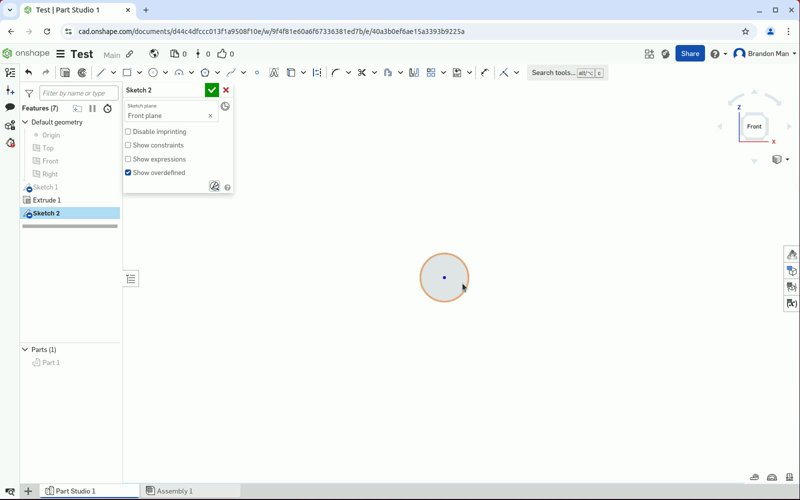
scroll(-6)
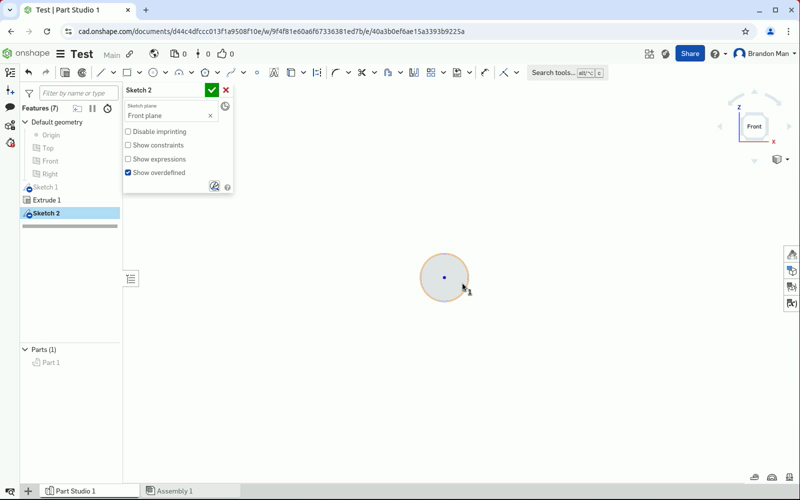
scroll(-6)
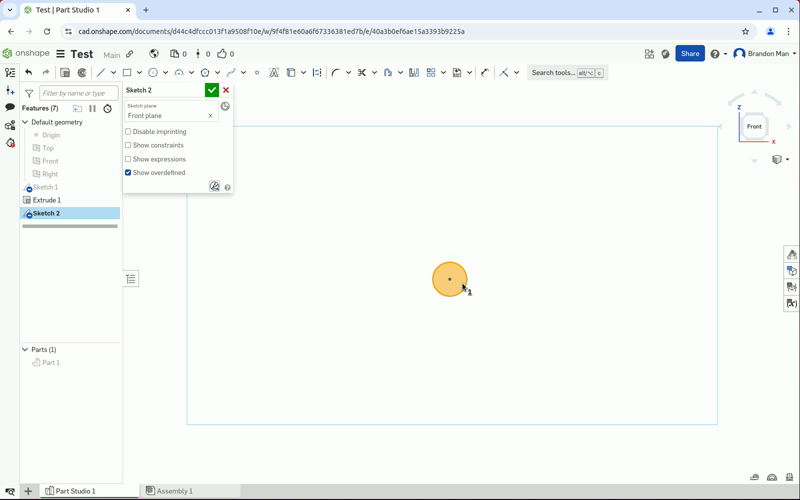
scroll(-6)
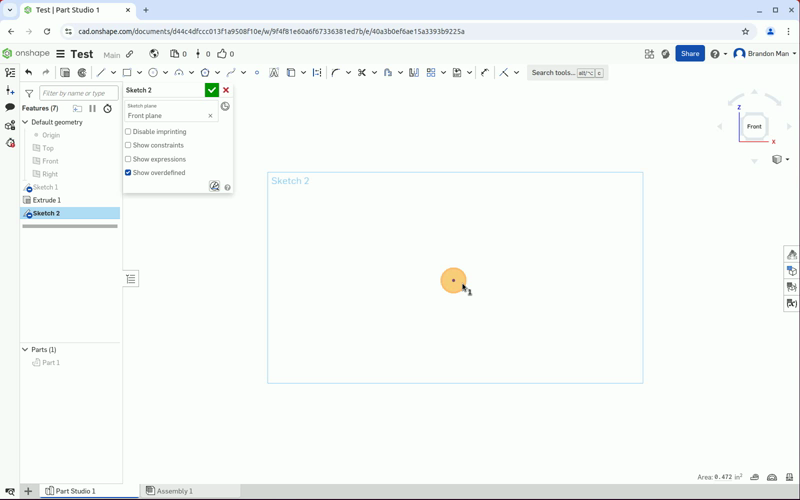
scroll(-6)
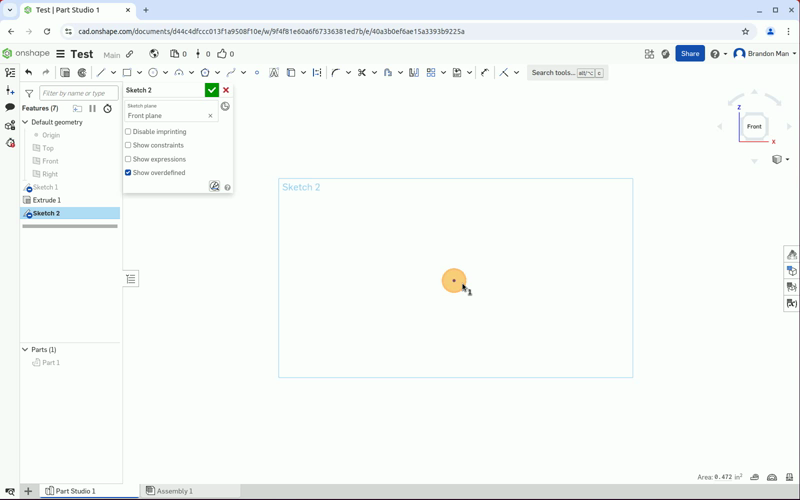
scroll(-6)
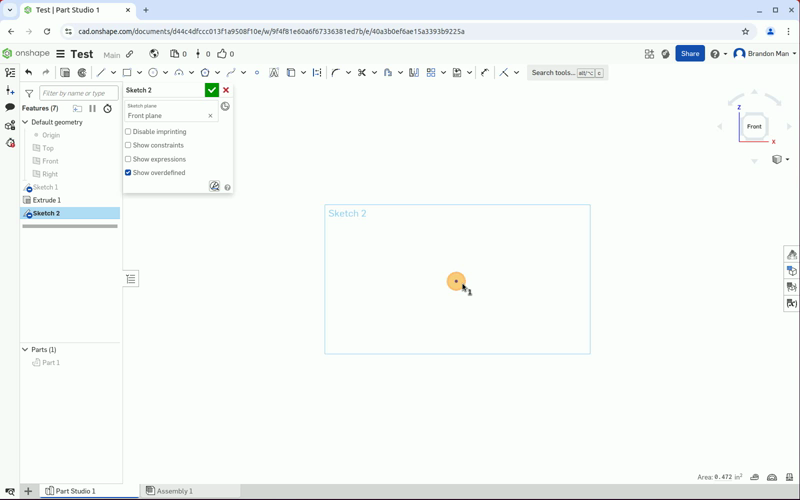
scroll(-6)
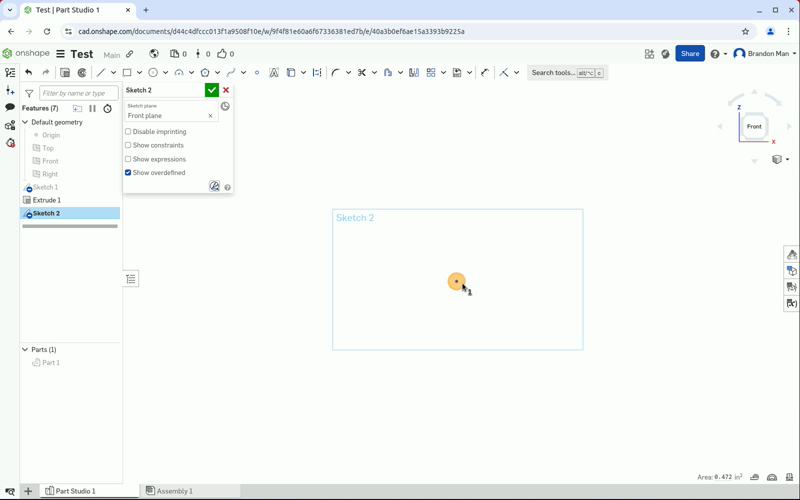
scroll(-6)
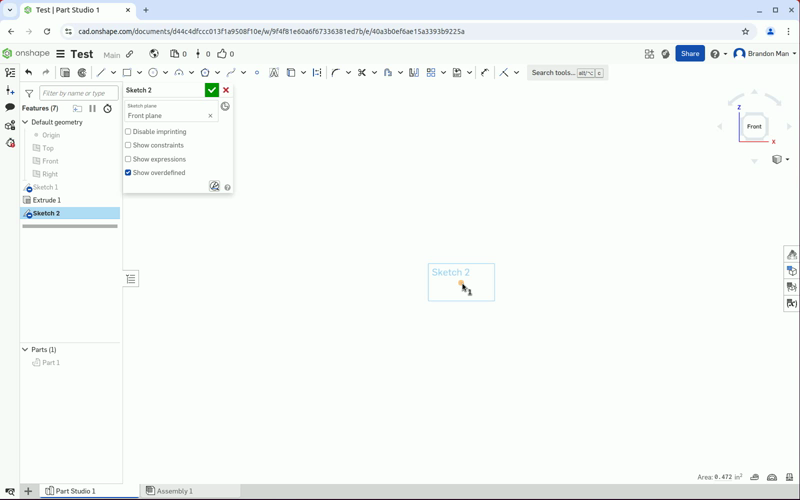
mouse_move(73, 352)
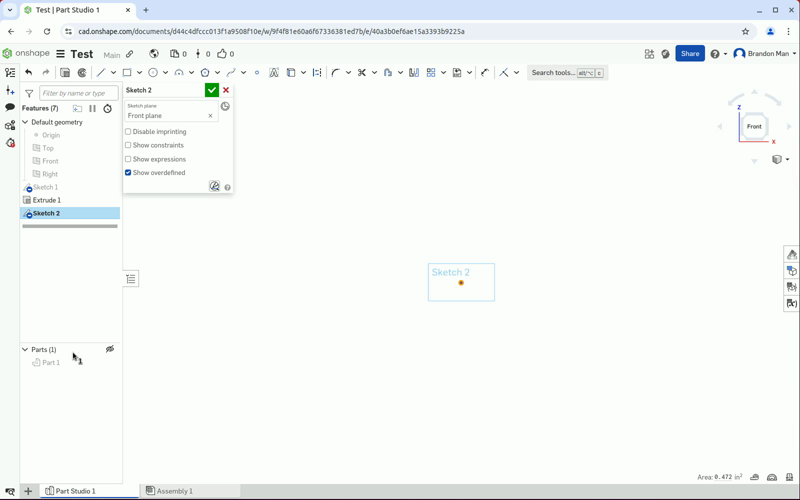
key(shift+y)
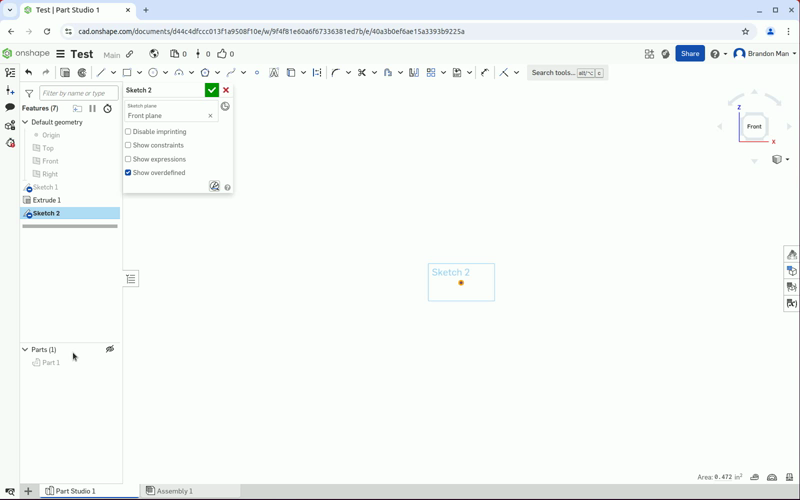
key(shift+e)
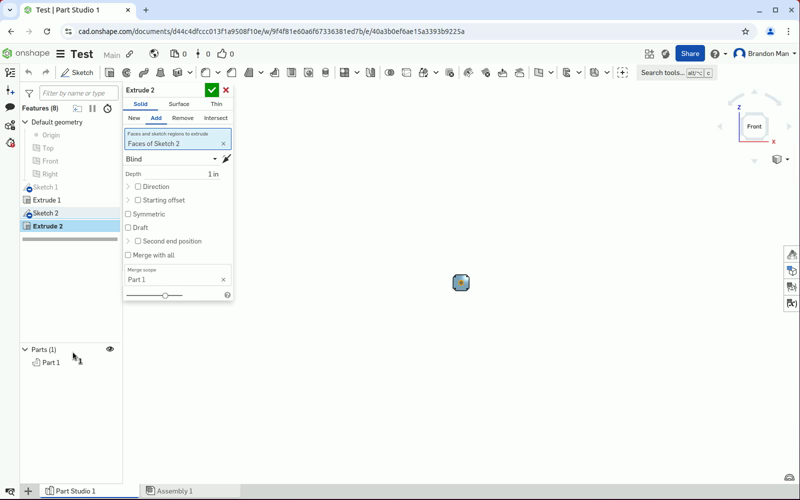
mouse_move(143, 106)
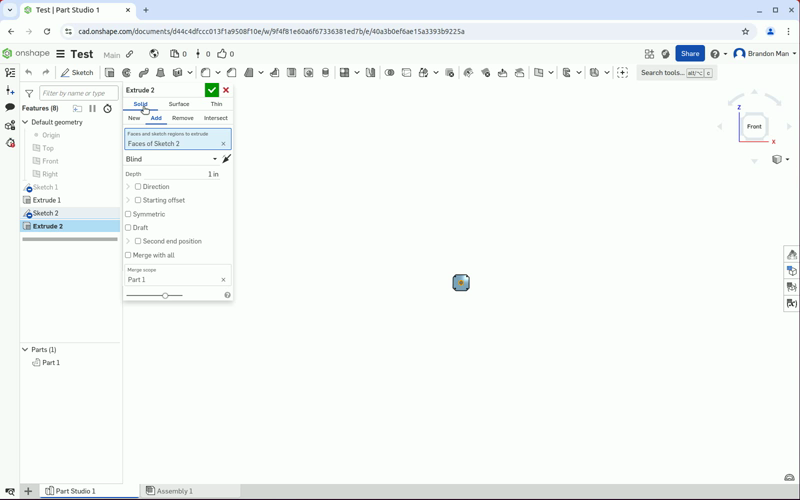
click(143, 106)
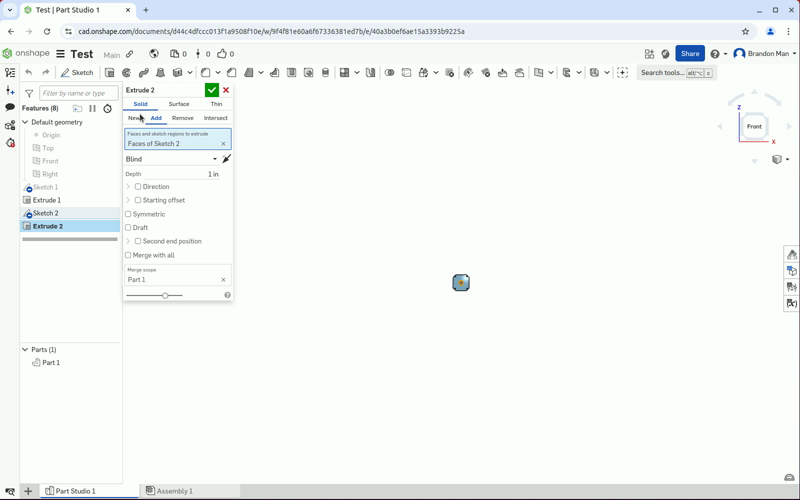
mouse_move(137, 120)
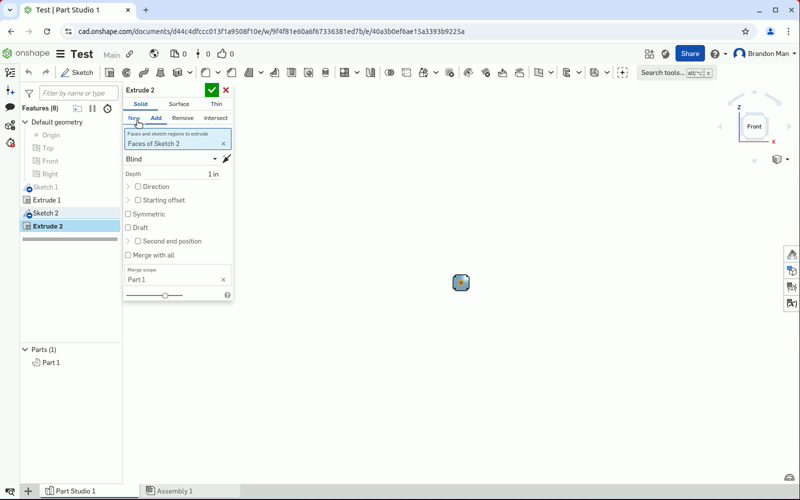
click(137, 120)
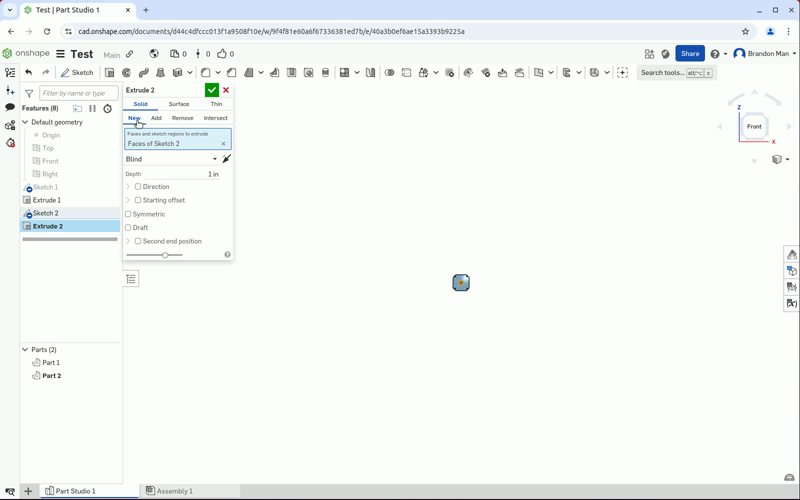
key(tab, 4)
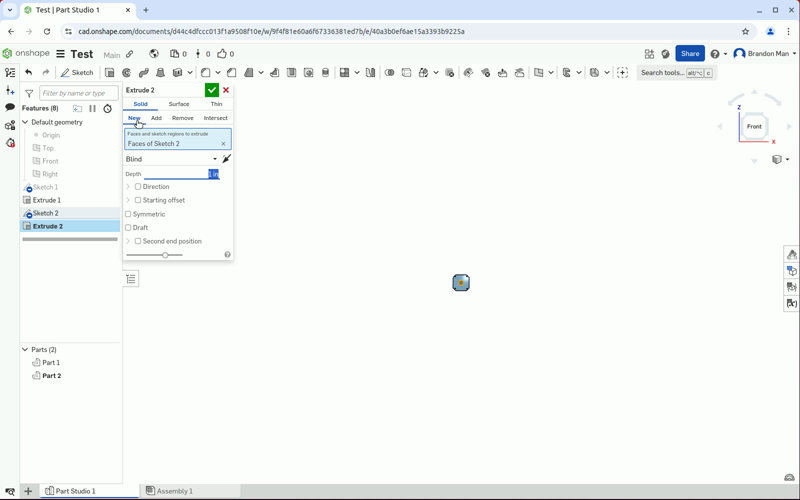
text(23.108)
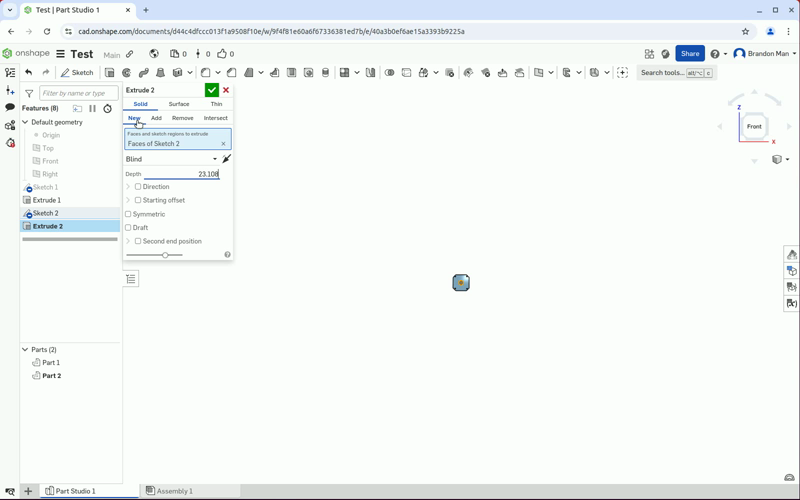
key(enter)
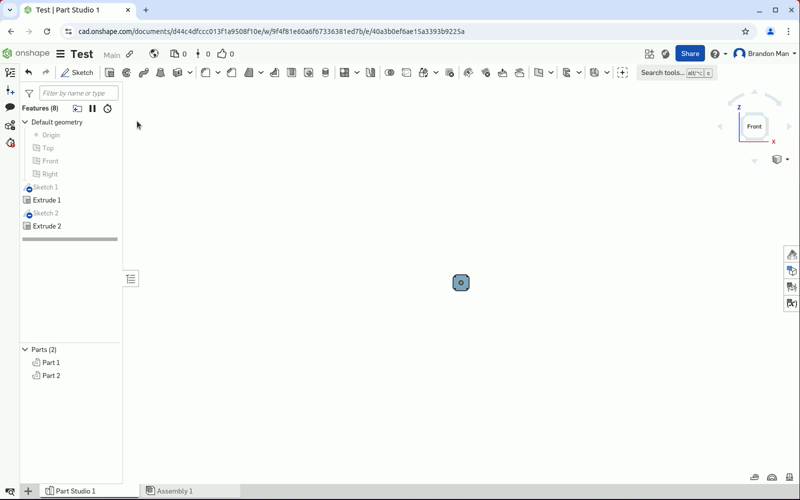
key(shift+h)
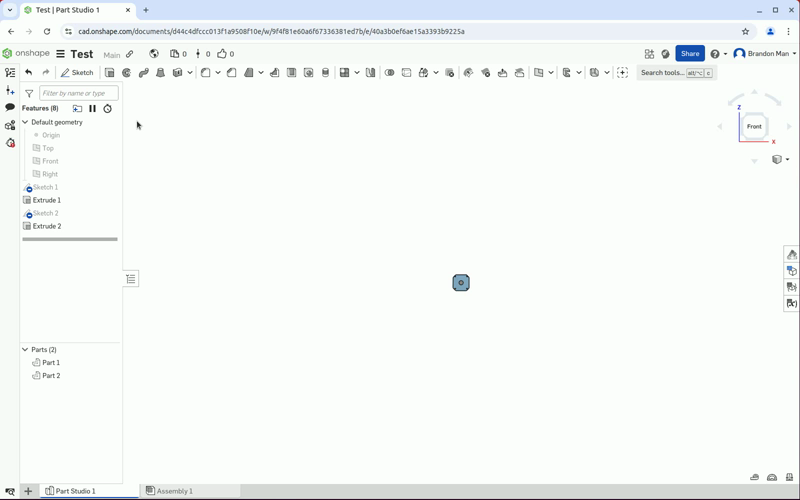
key(shift+h)
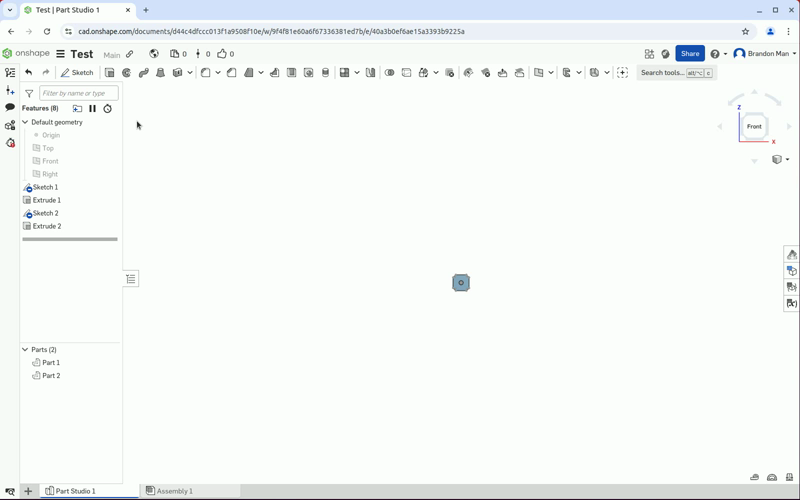
key(shift+7)
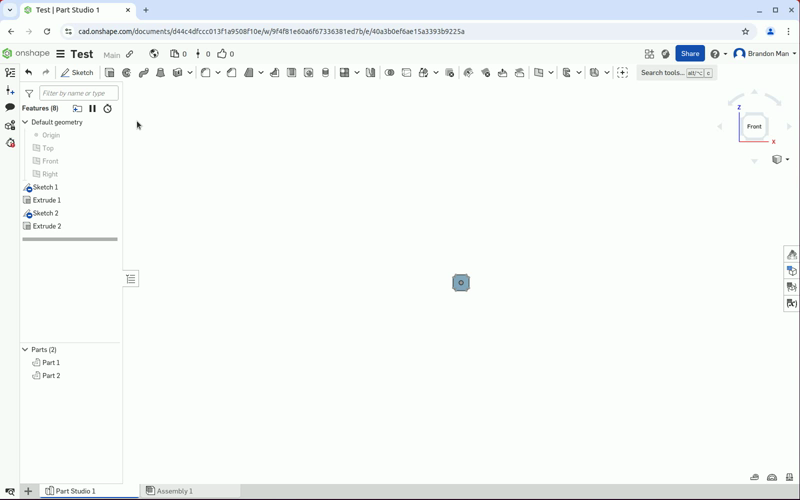
key(left, 2)
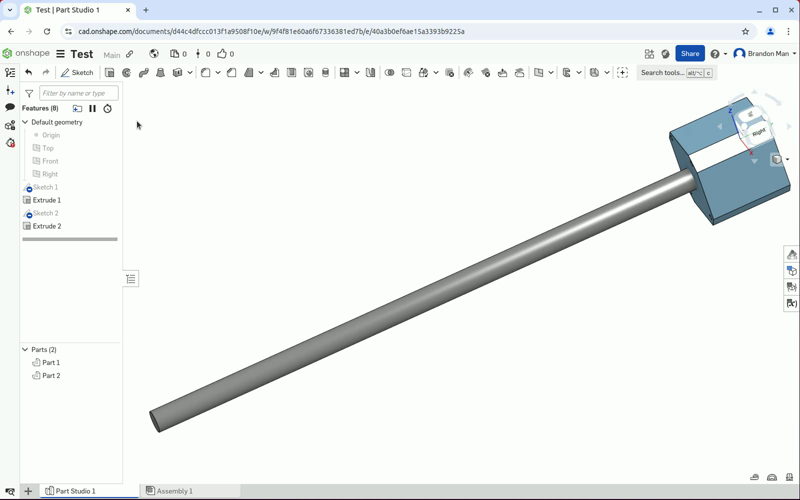
key(down, 2)
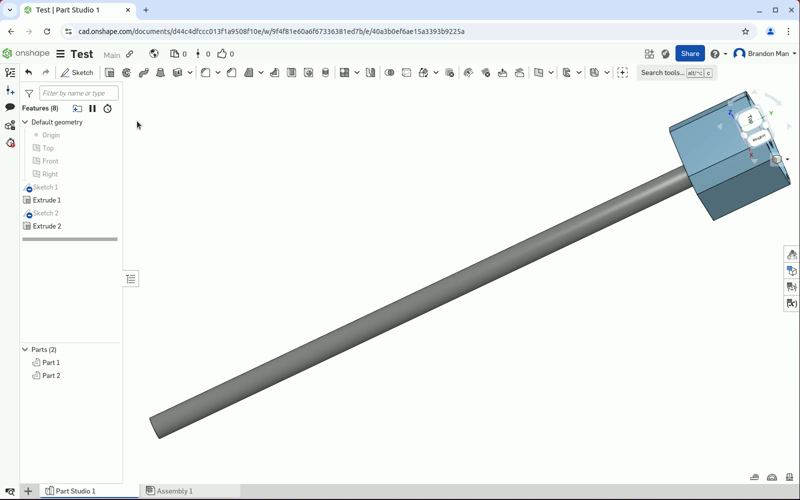
key(up, 2)
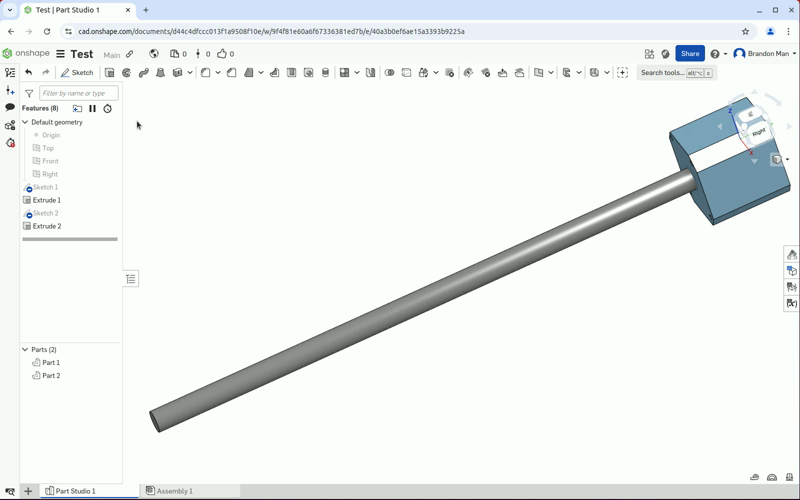
key(right, 2)
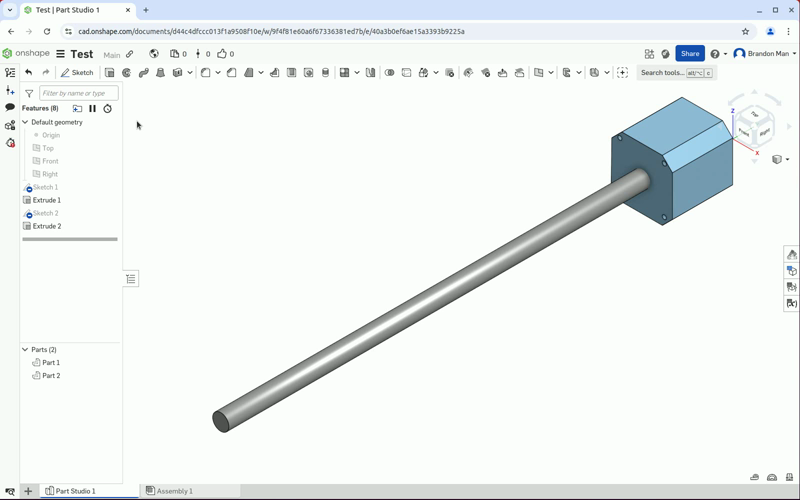
mouse_move(73, 189)
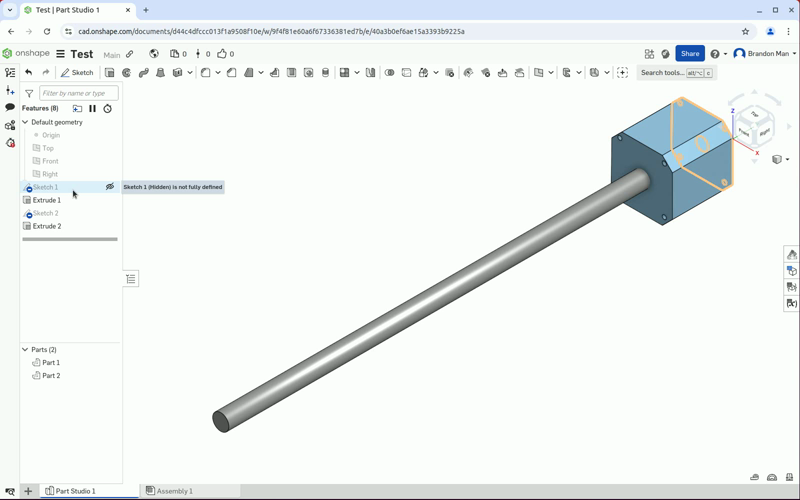
click(73, 189)